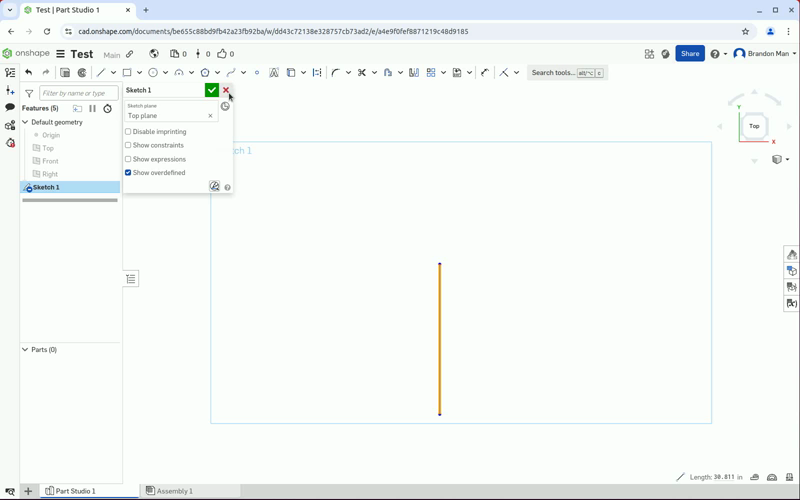
key(shift+h)
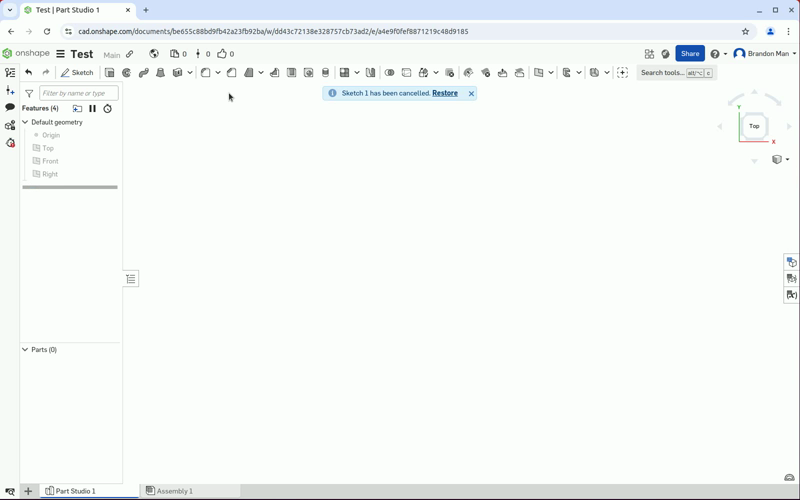
mouse_move(73, 352)
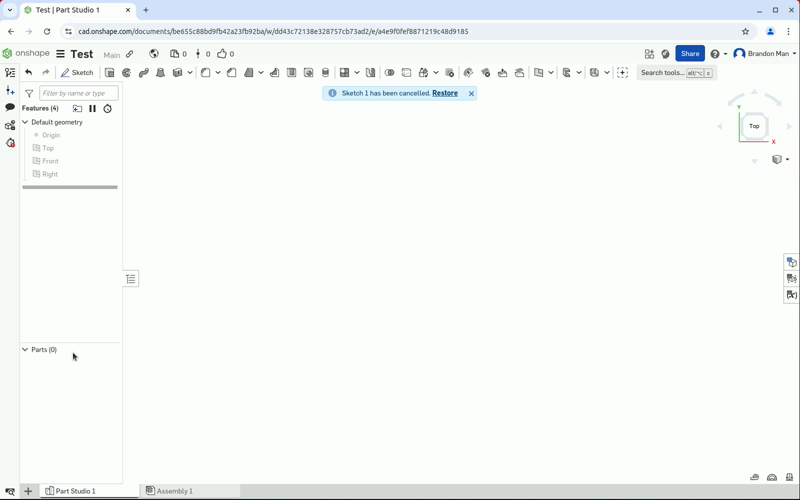
key(y)
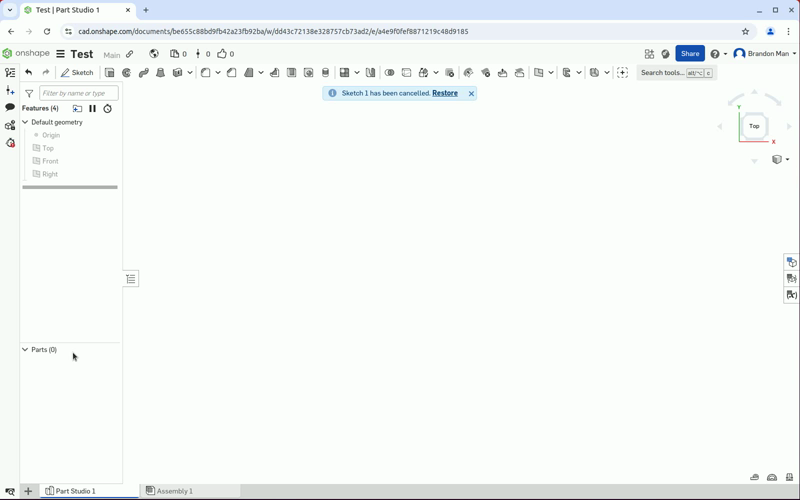
key(shift+p)
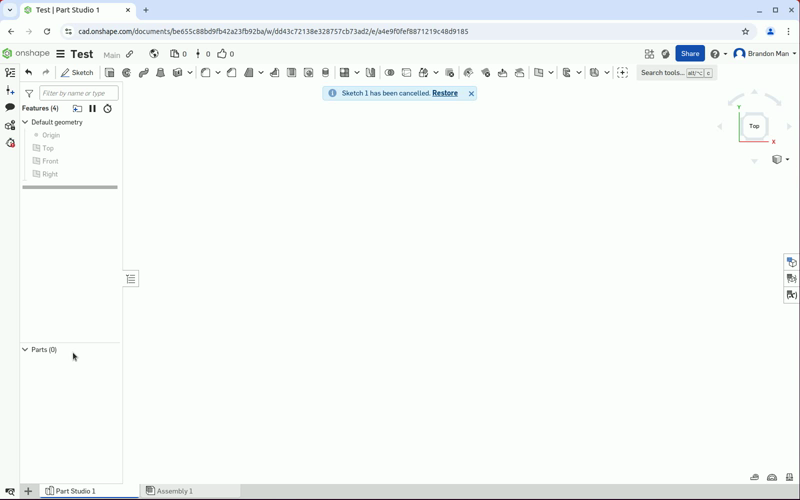
key(space)
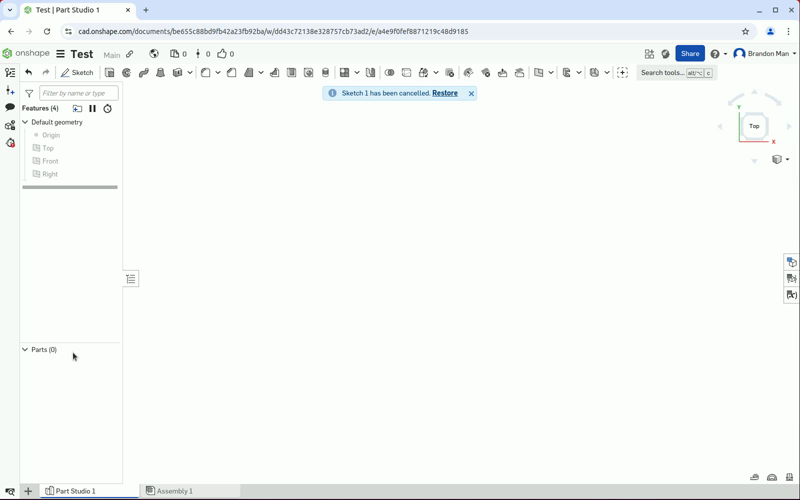
key_down(shift)
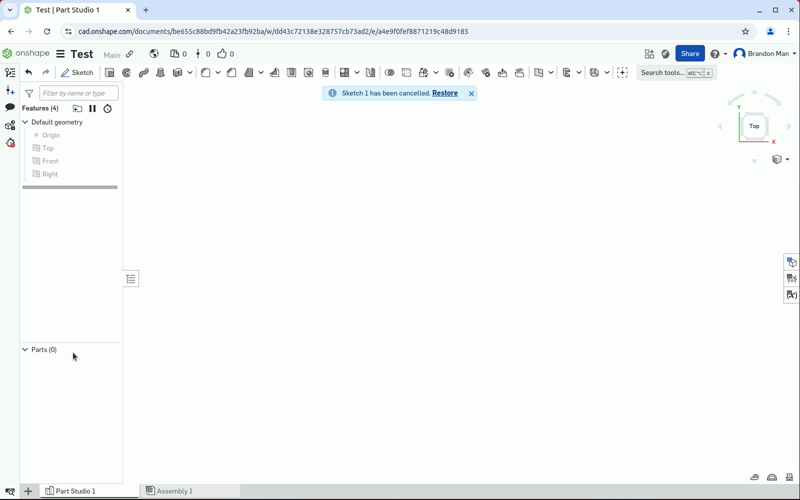
key(up)
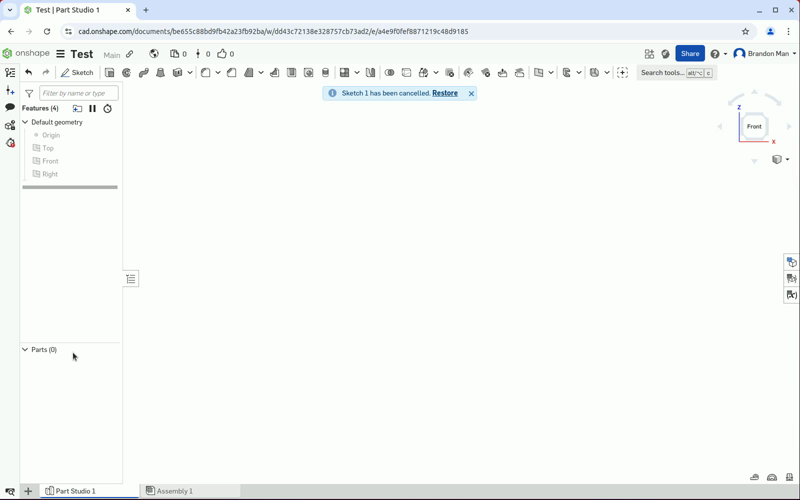
key_up(shift)
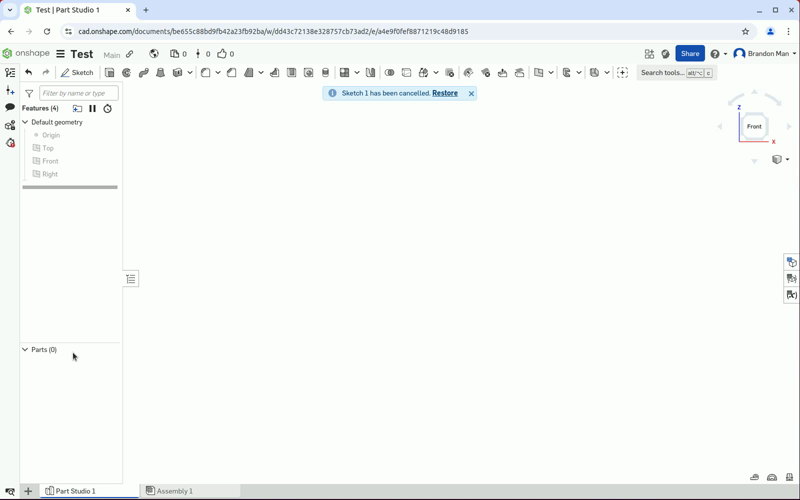
mouse_move(73, 352)
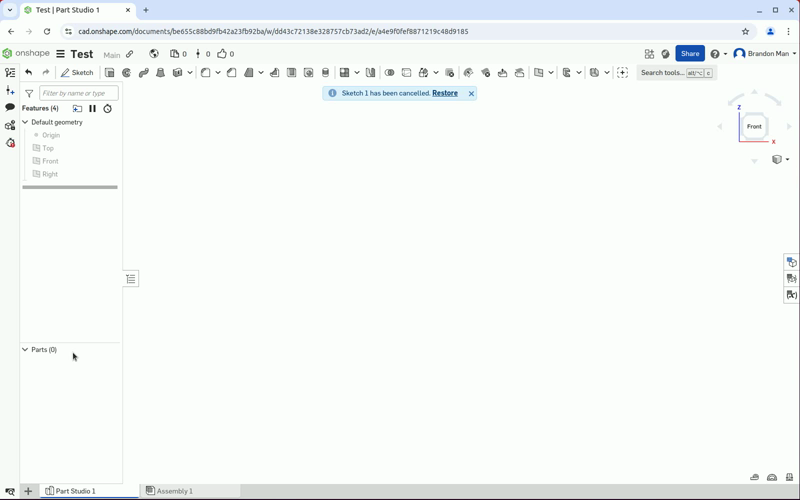
key(shift+y)
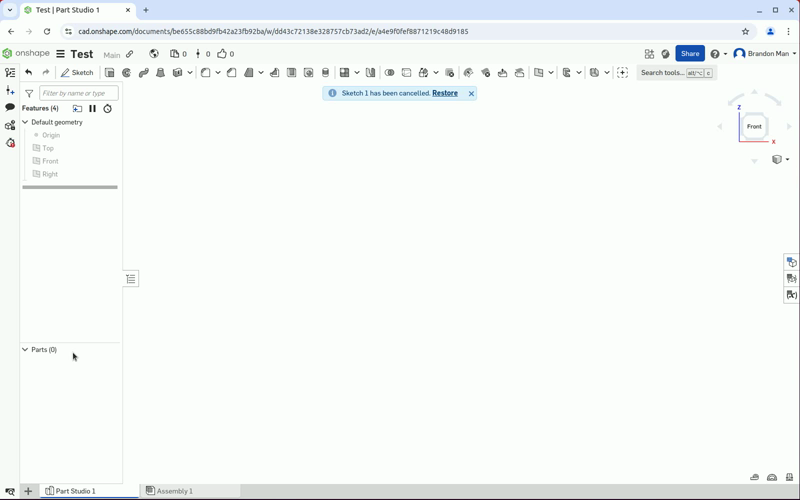
key(shift+s)
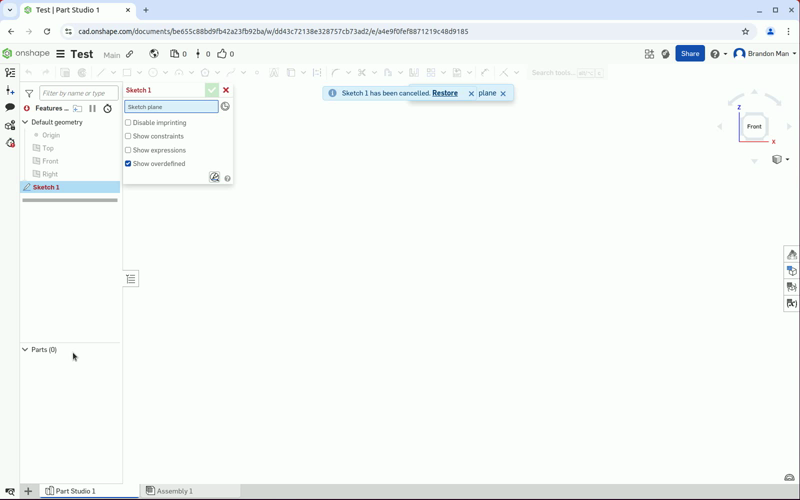
mouse_move(73, 163)
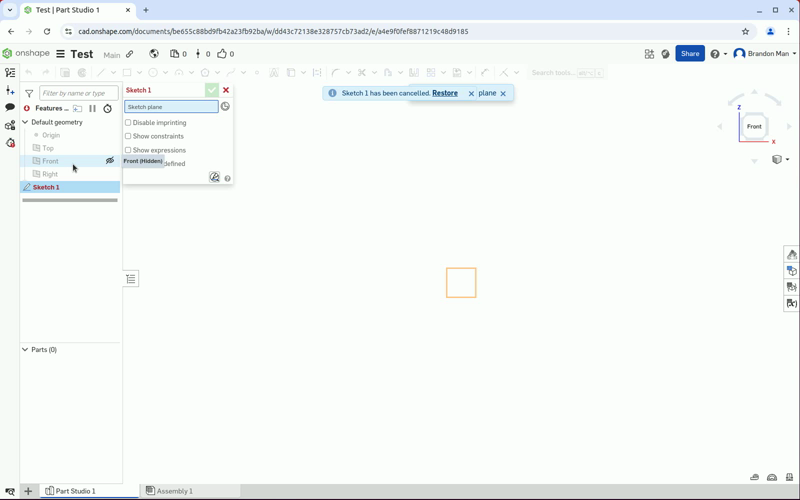
click(73, 163)
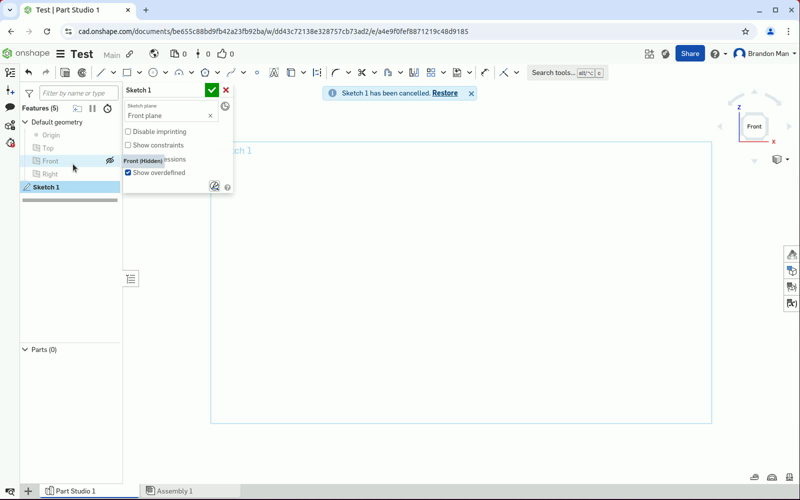
mouse_move(73, 352)
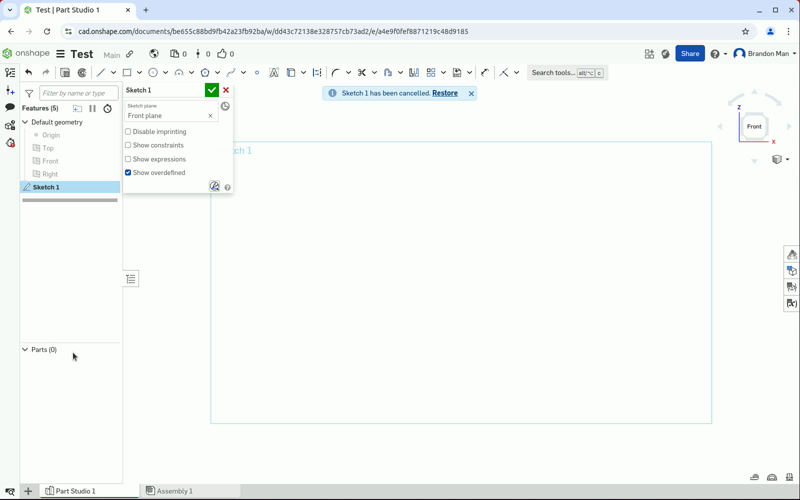
key(y)
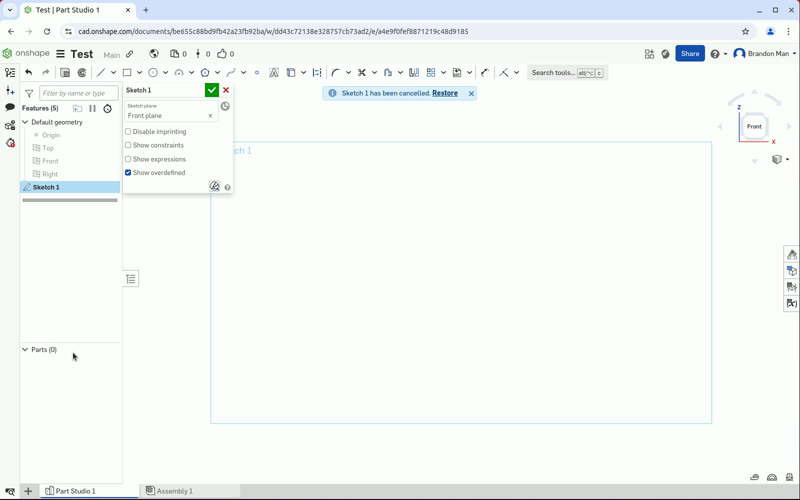
key(c)
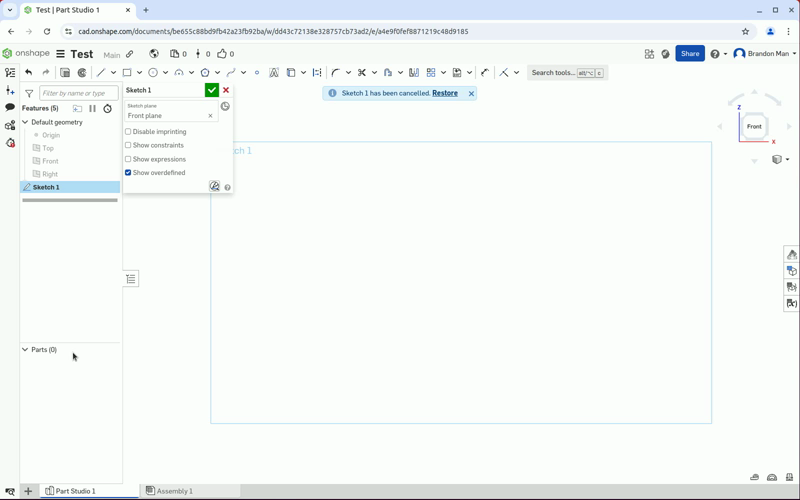
key_down(shift)
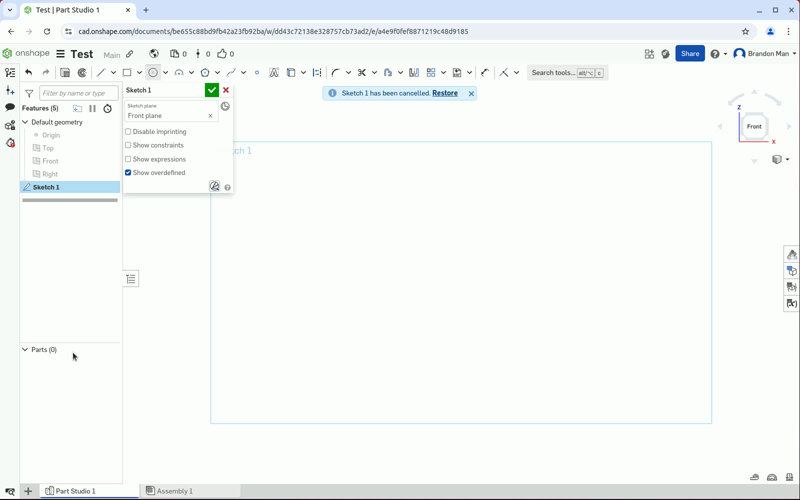
mouse_move(461, 282)
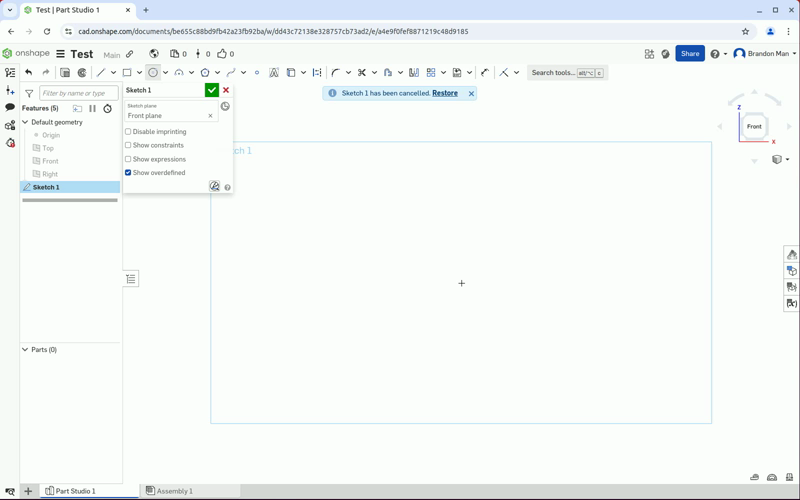
click(461, 282)
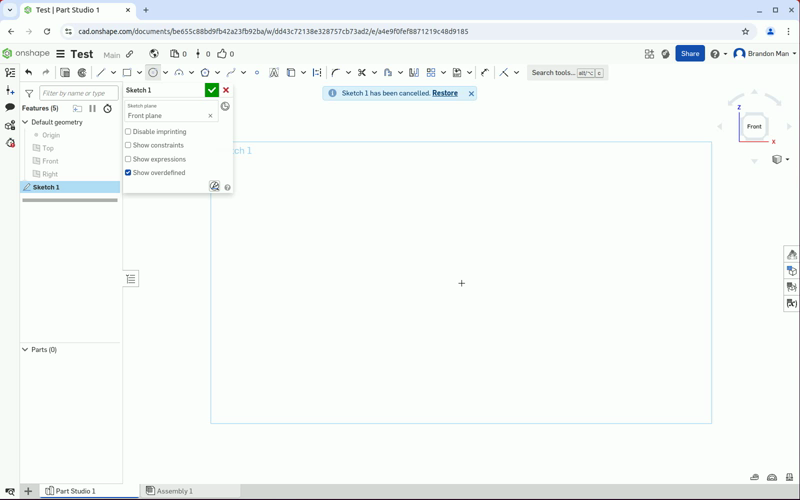
key_up(shift)
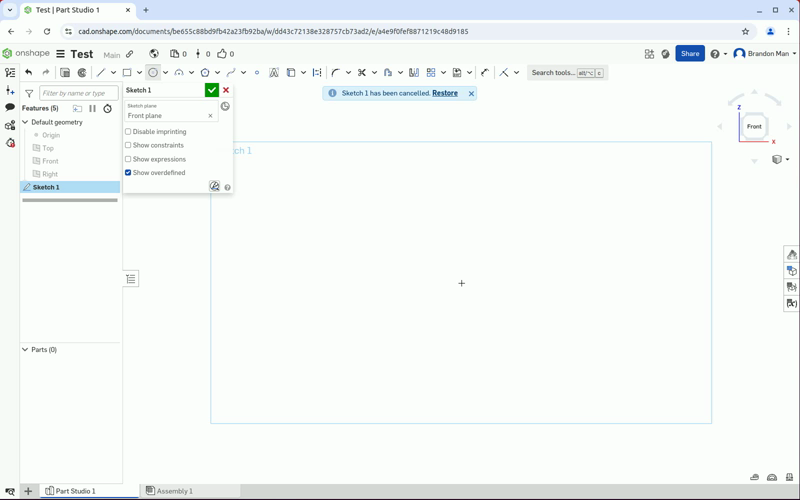
mouse_move(471, 282)
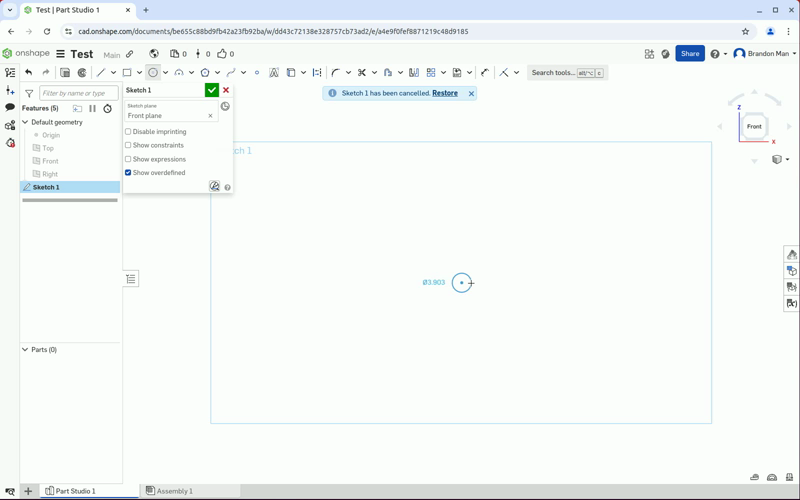
click(471, 282)
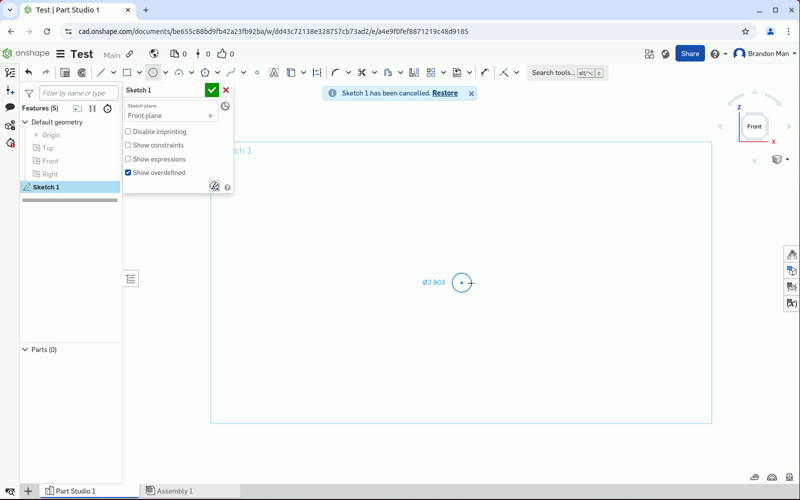
key(esc)
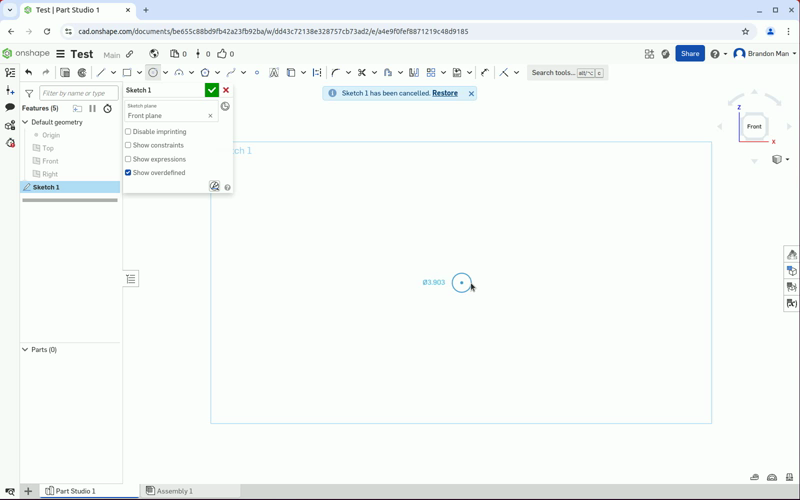
key(c)
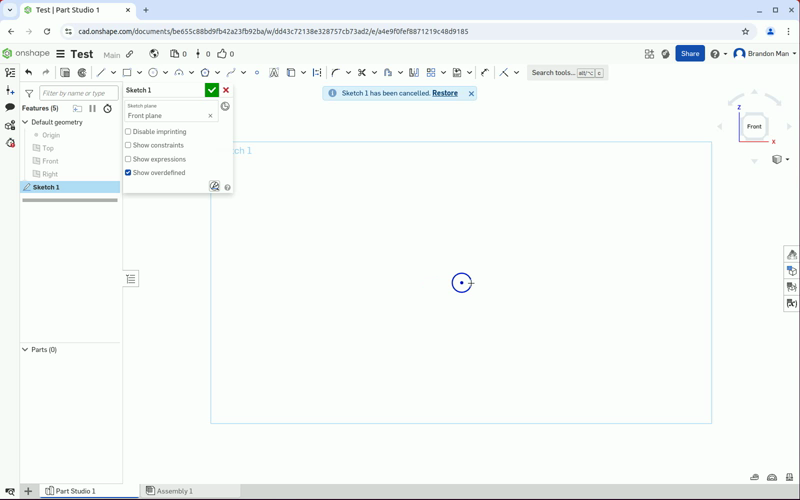
key_down(shift)
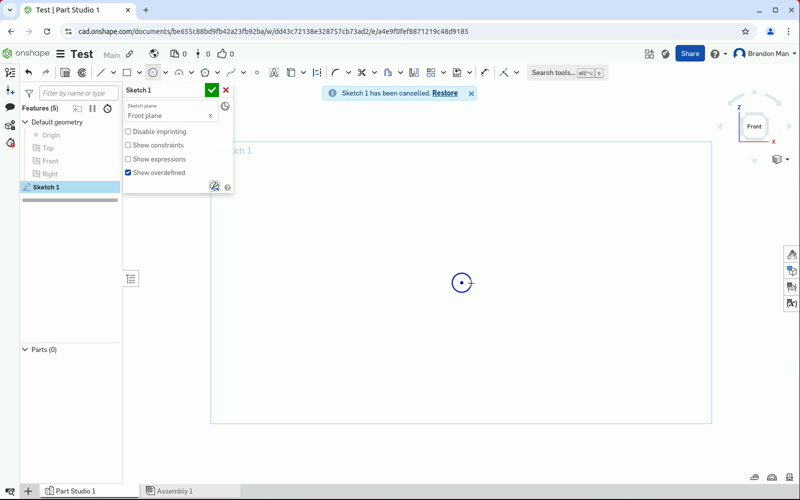
mouse_move(461, 282)
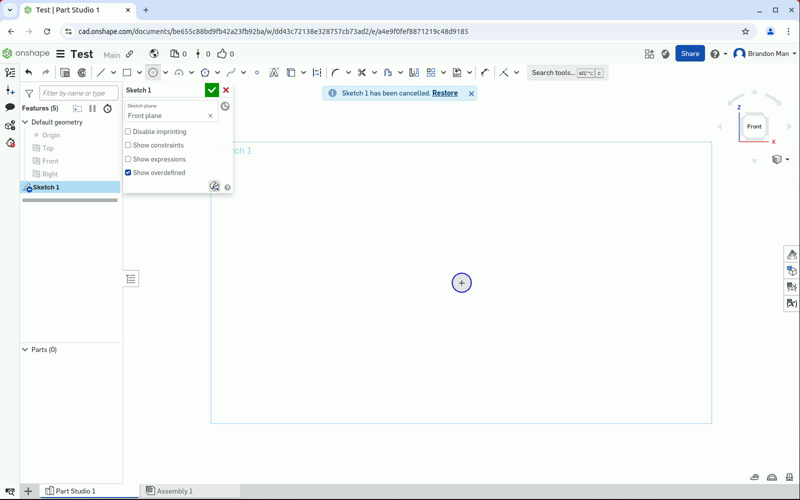
click(461, 282)
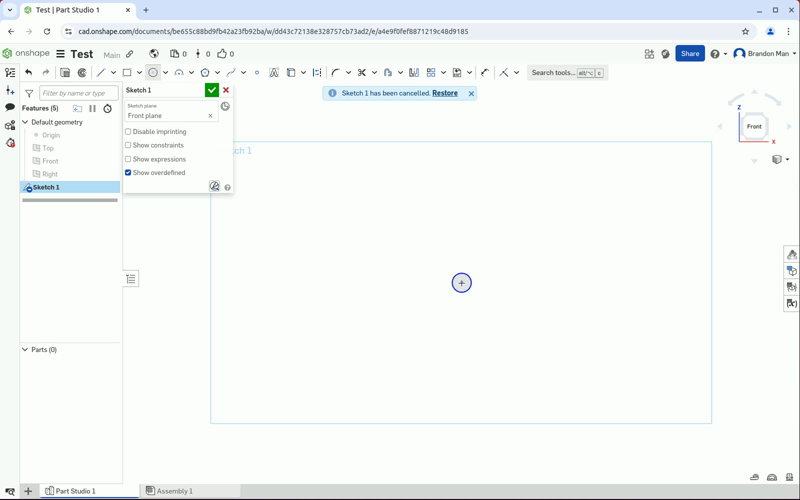
key_up(shift)
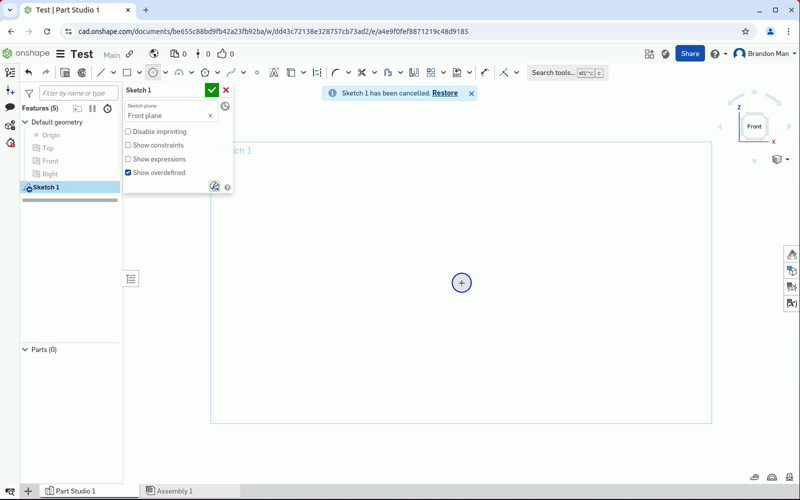
mouse_move(464, 282)
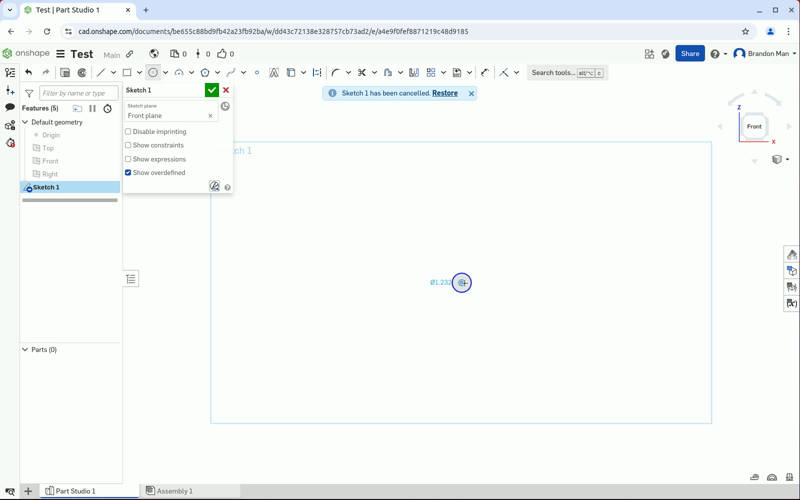
scroll(6)
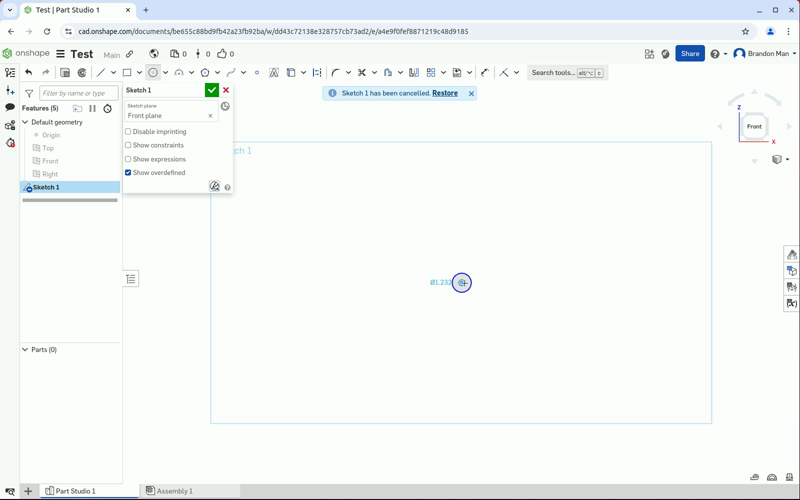
scroll(6)
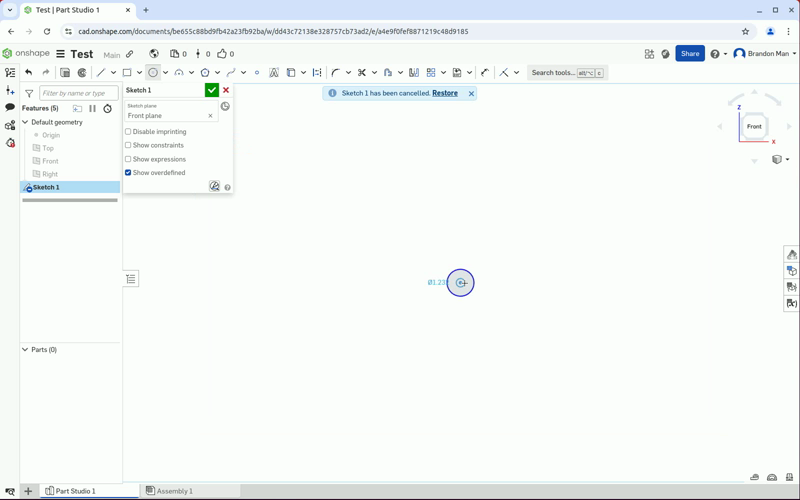
scroll(6)
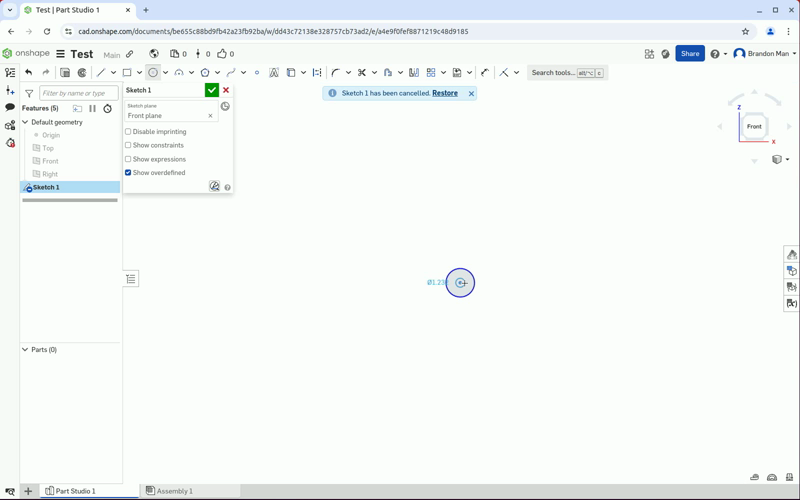
scroll(6)
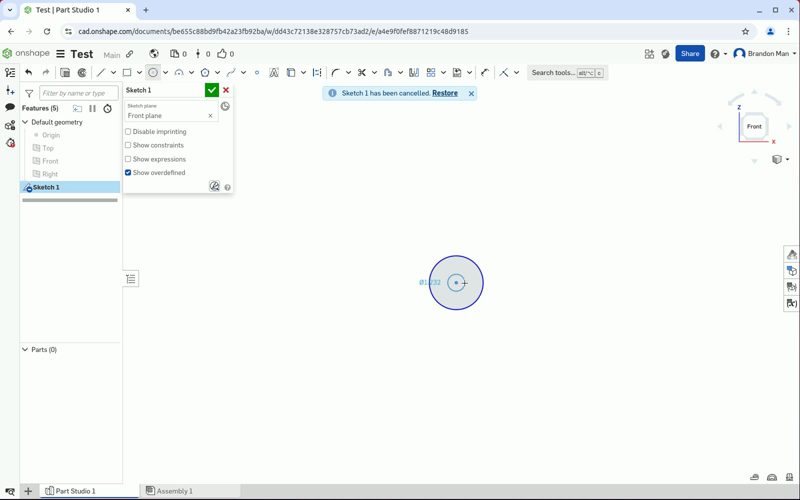
scroll(6)
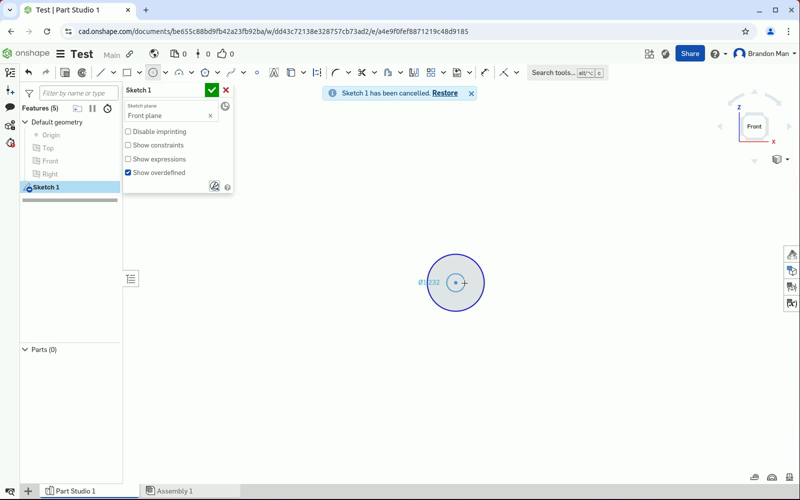
scroll(6)
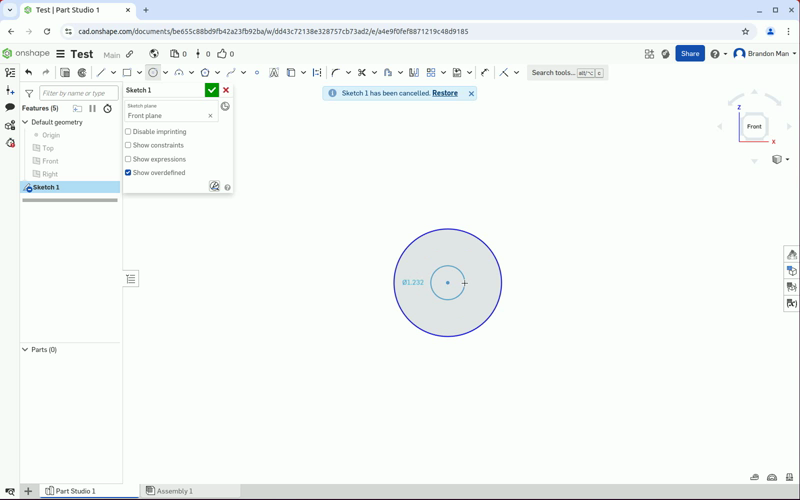
scroll(6)
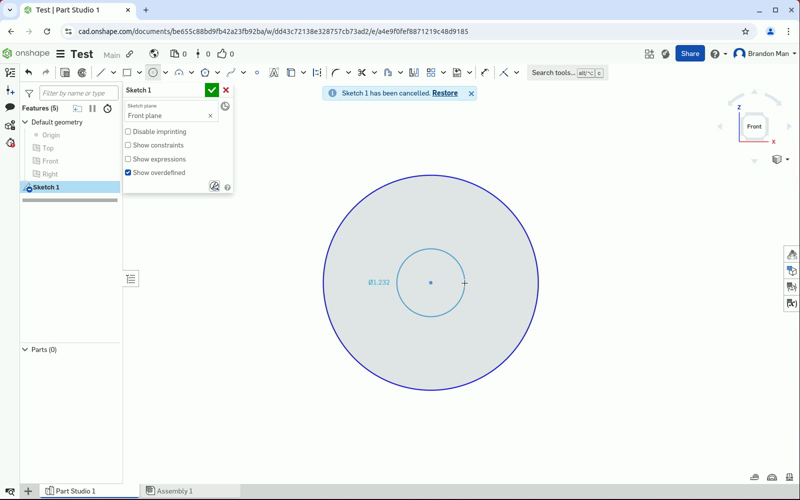
click(464, 282)
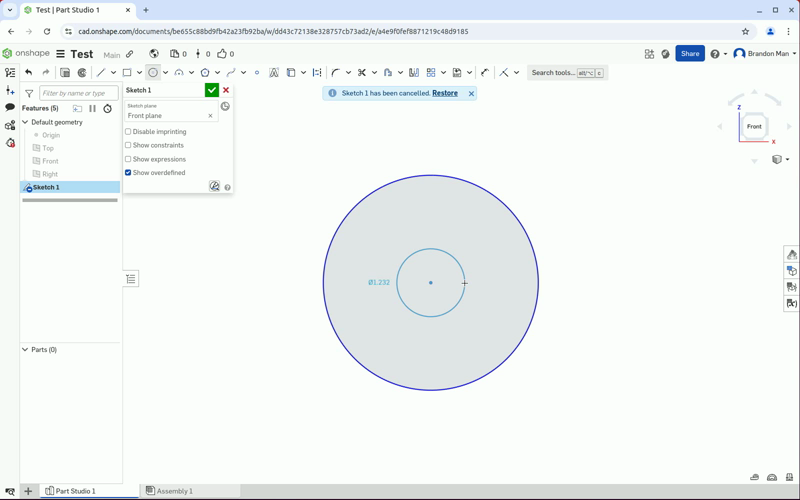
scroll(-6)
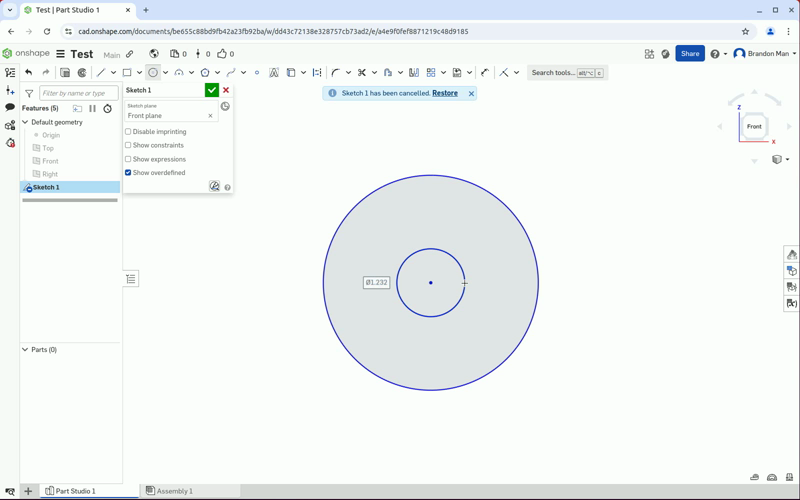
scroll(-6)
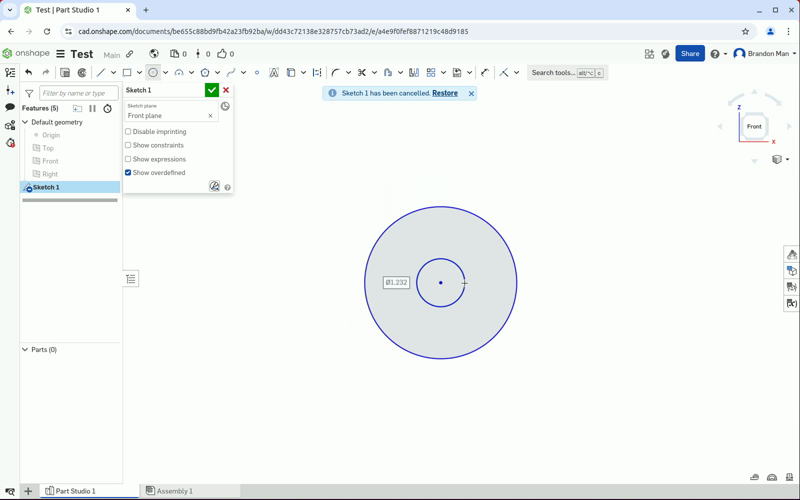
scroll(-6)
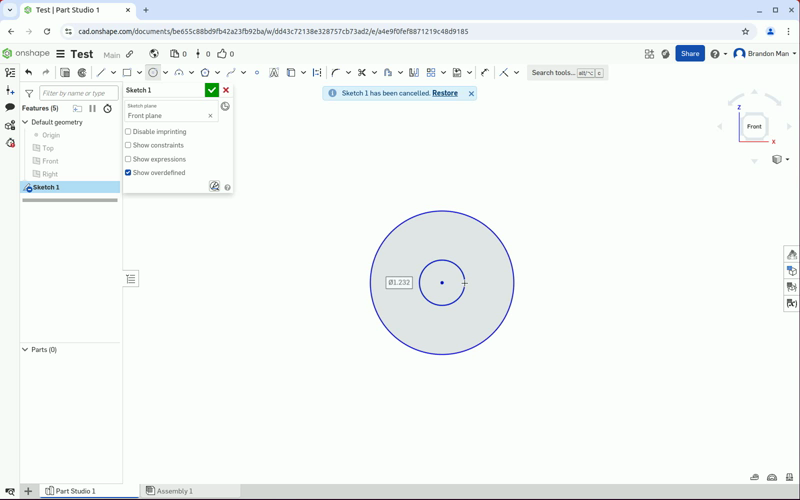
scroll(-6)
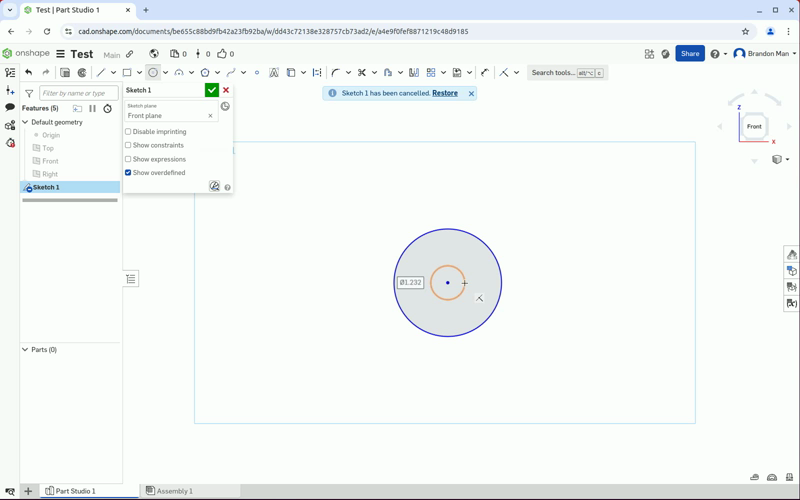
scroll(-6)
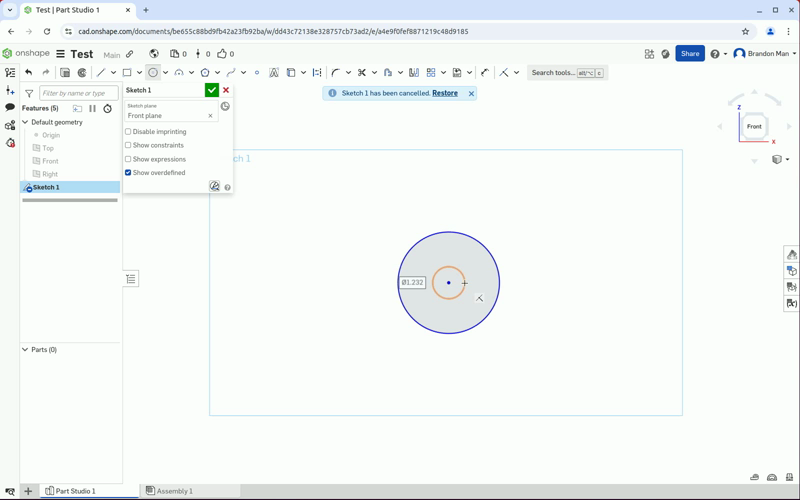
scroll(-6)
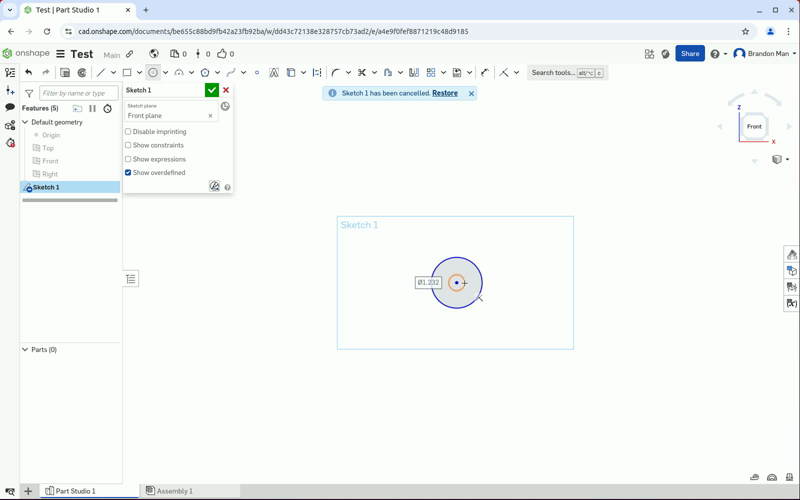
scroll(-6)
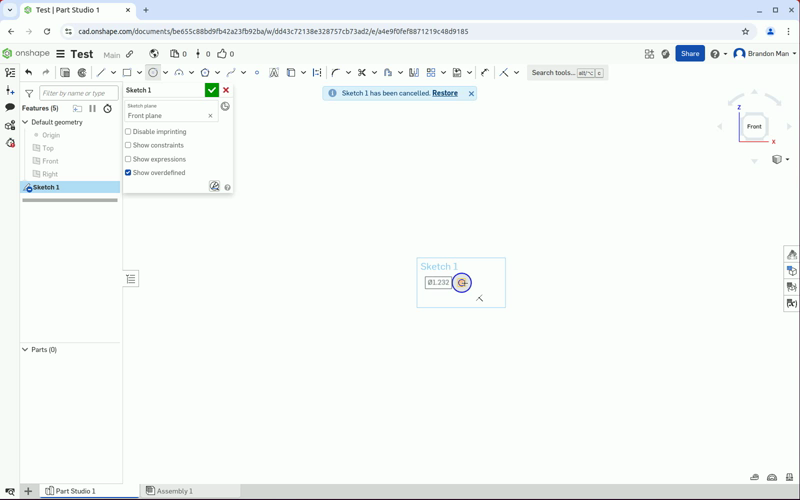
key(esc)
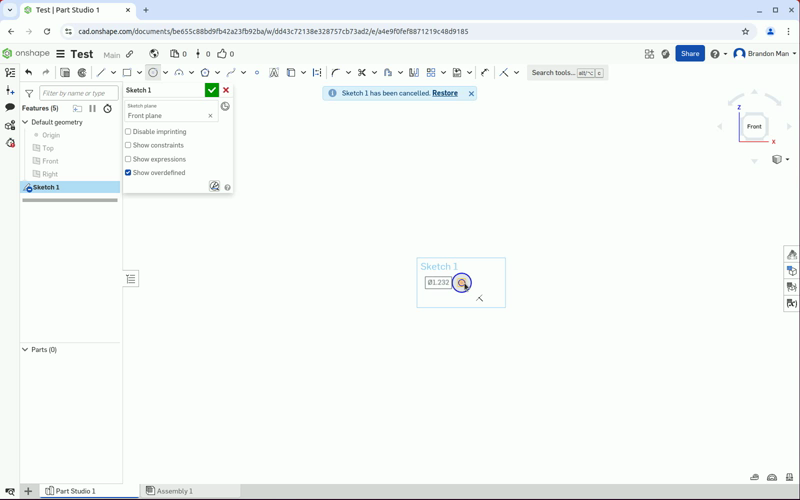
mouse_move(454, 278)
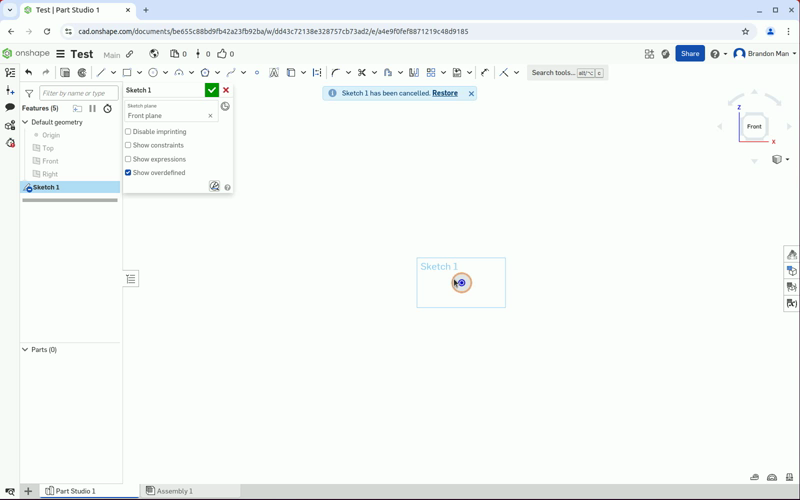
scroll(6)
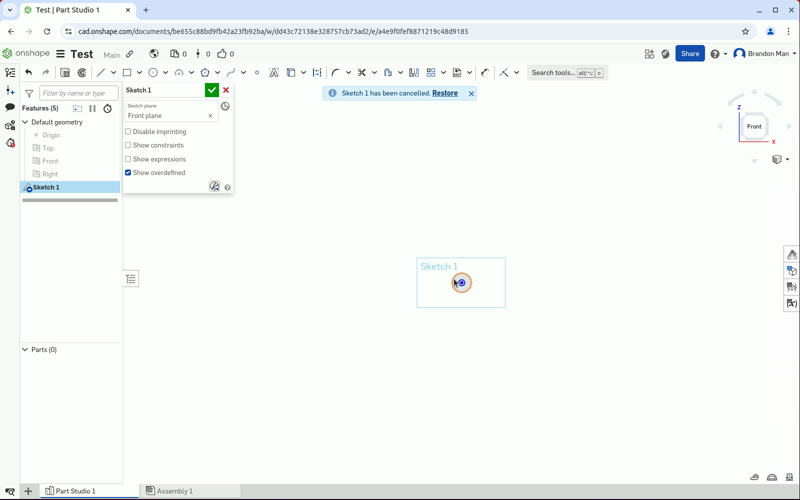
scroll(6)
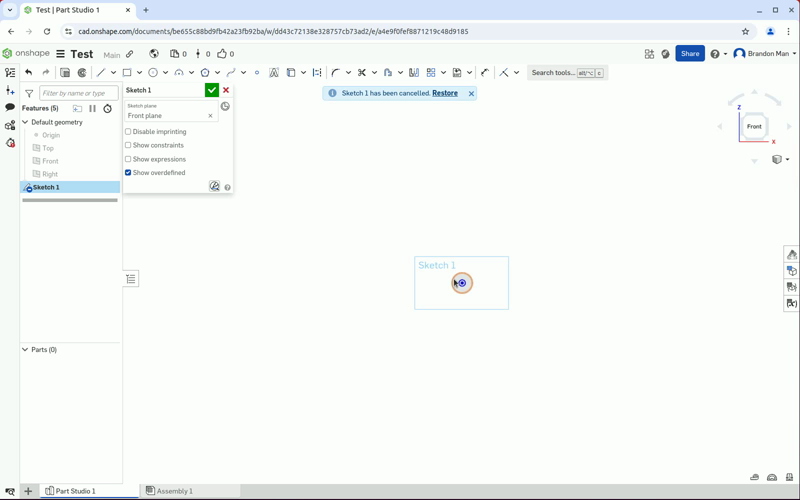
scroll(6)
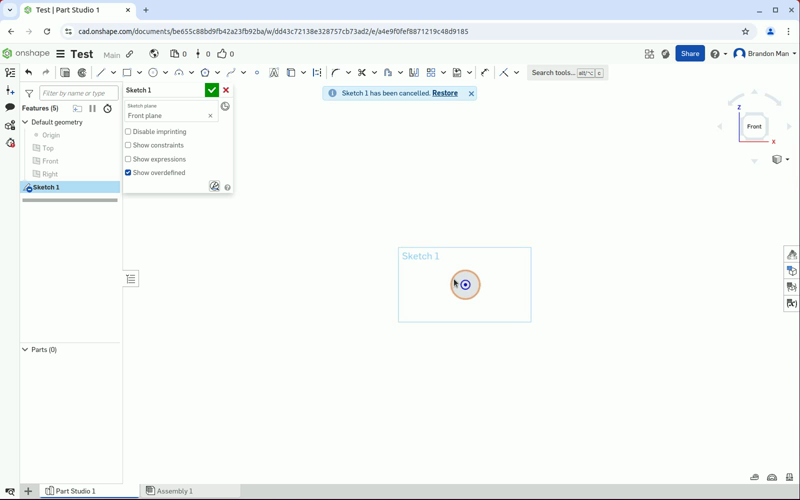
scroll(6)
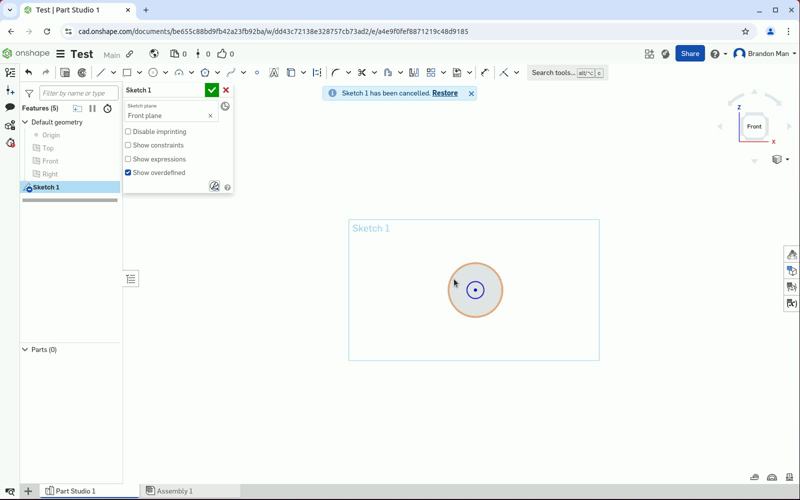
scroll(6)
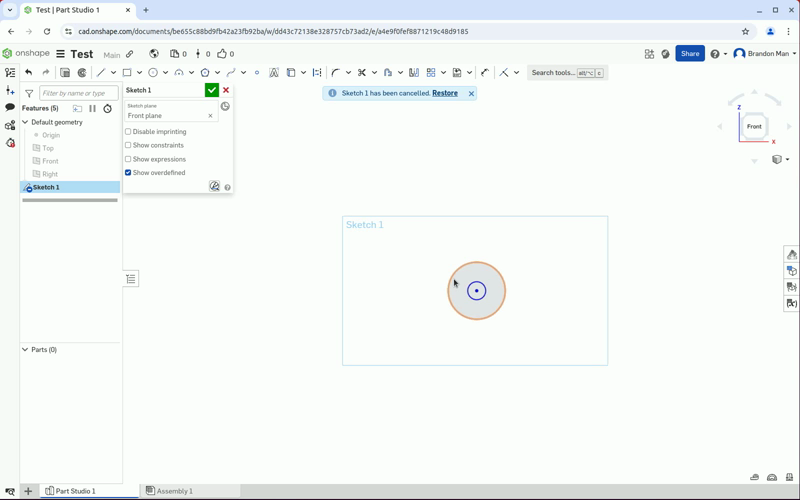
scroll(6)
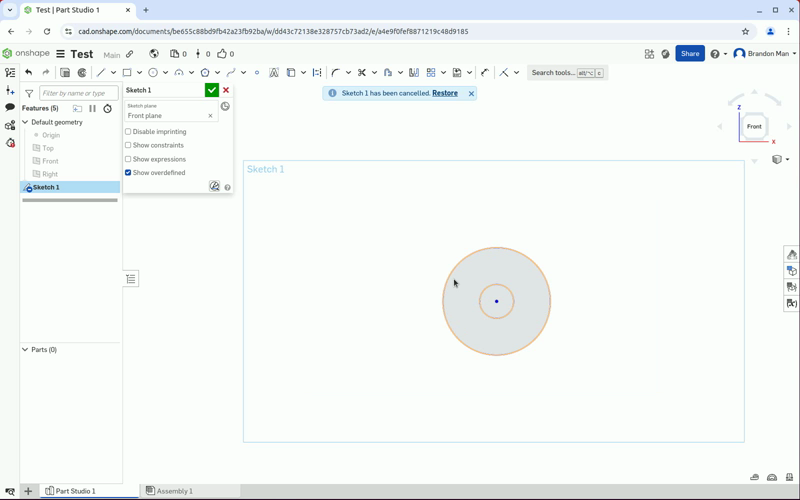
scroll(6)
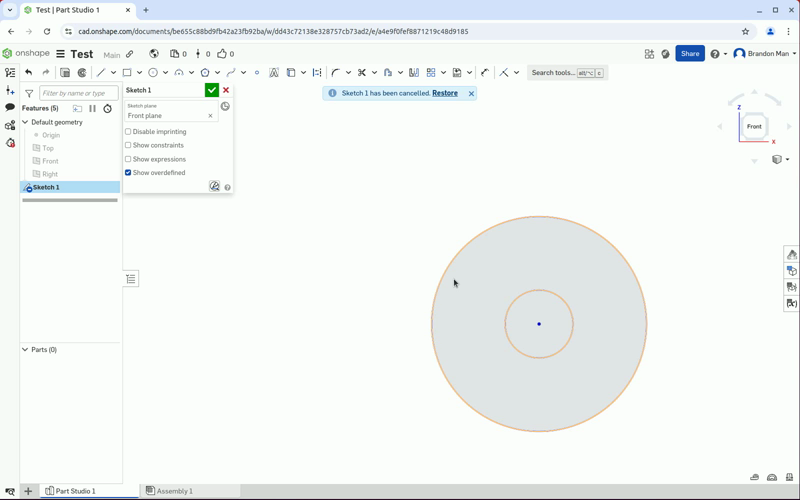
click(454, 278)
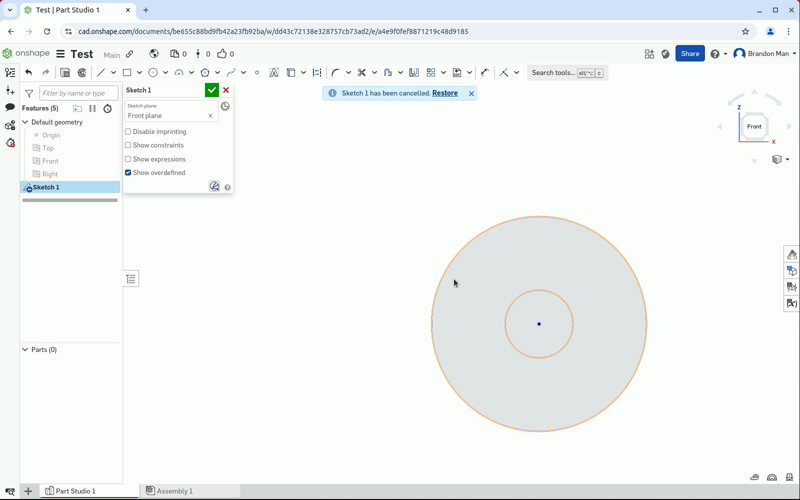
scroll(-6)
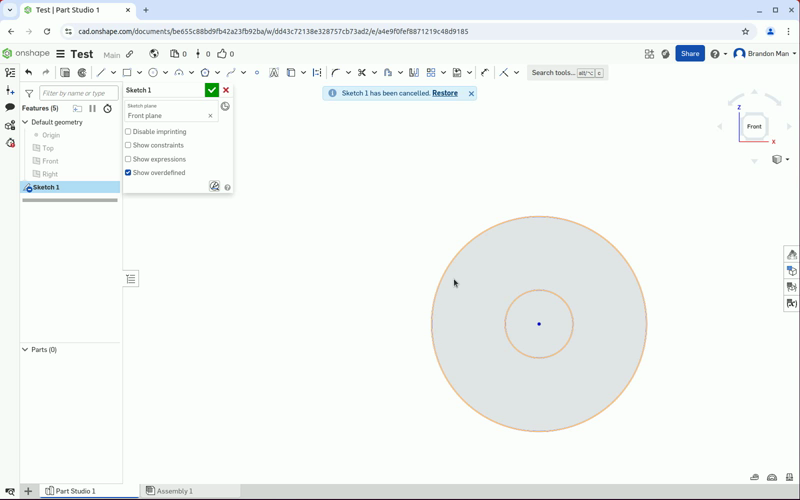
scroll(-6)
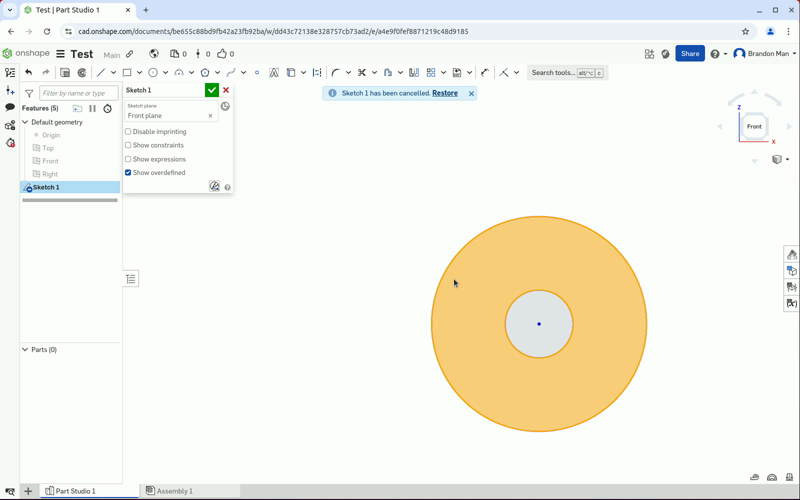
scroll(-6)
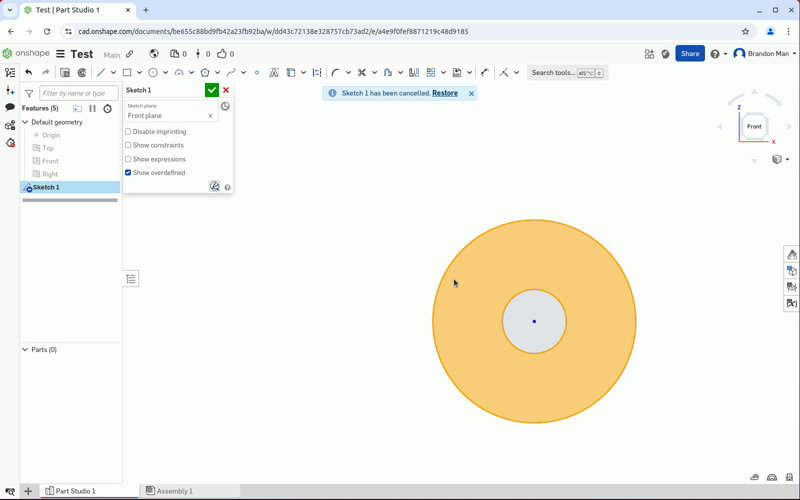
scroll(-6)
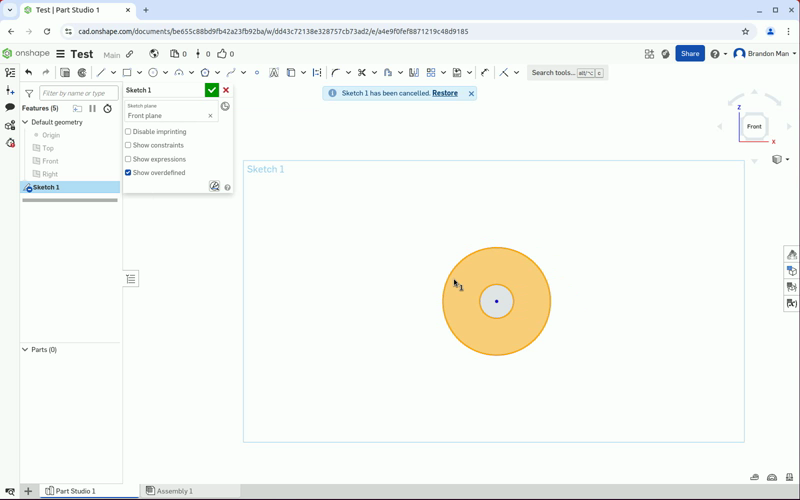
scroll(-6)
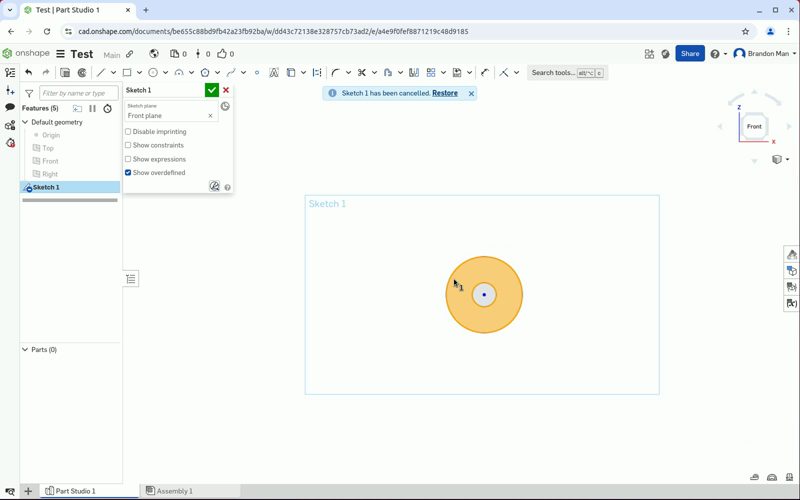
scroll(-6)
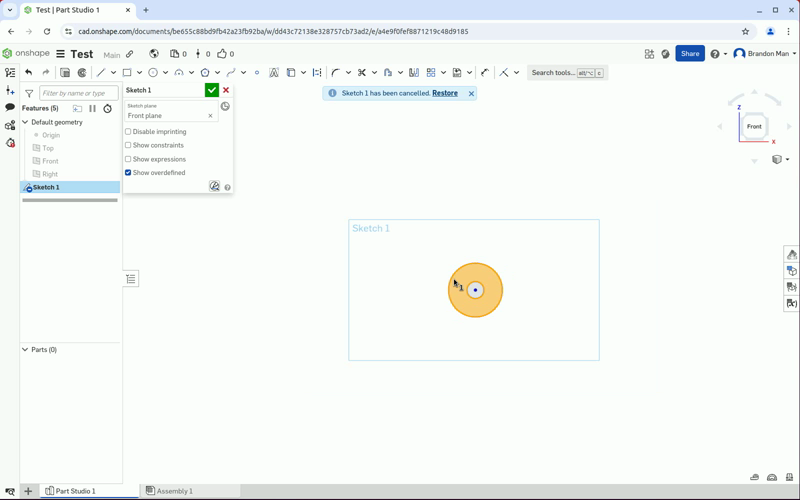
scroll(-6)
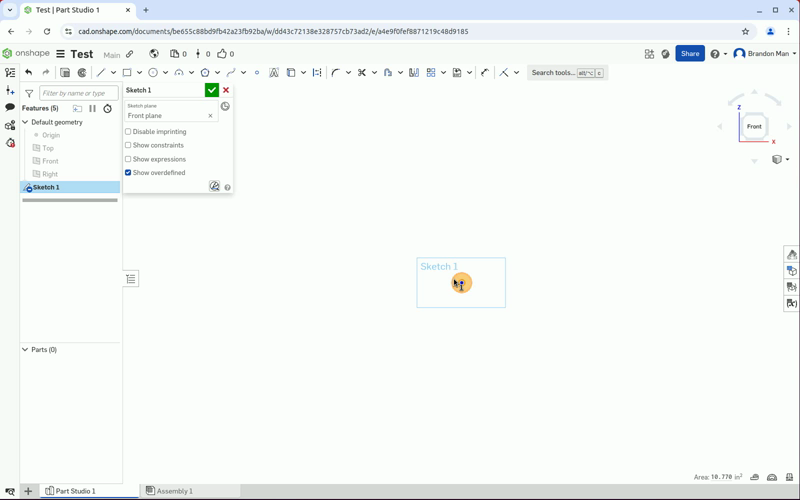
mouse_move(73, 352)
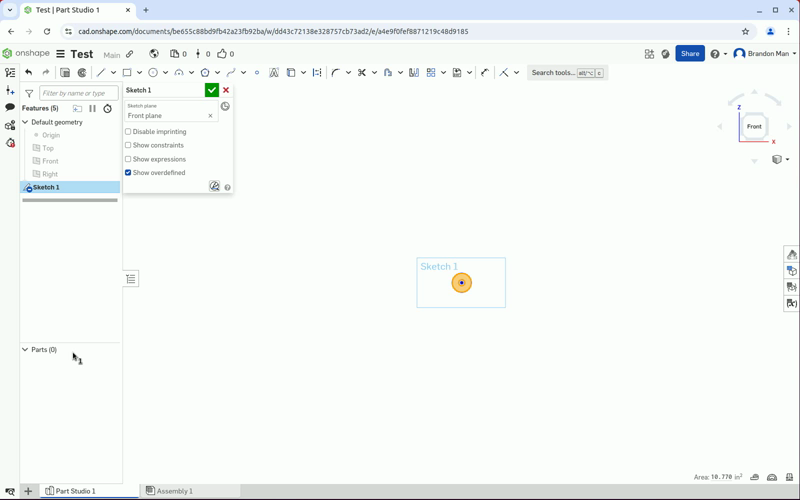
key(shift+y)
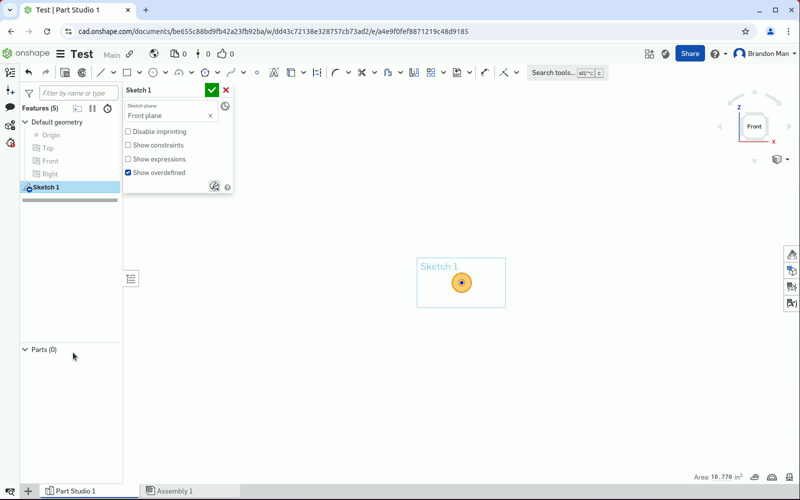
key(shift+e)
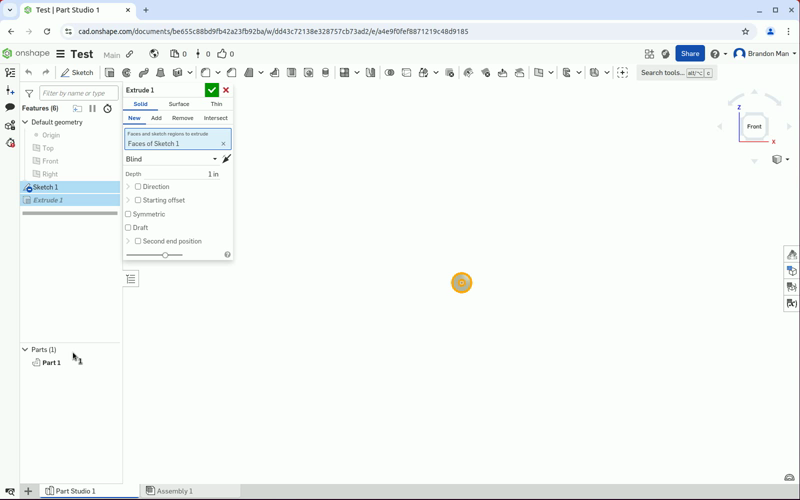
mouse_move(143, 106)
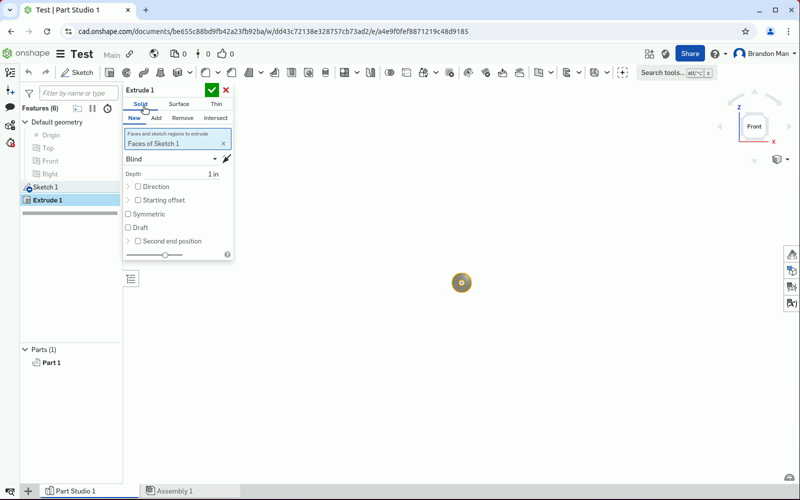
click(143, 106)
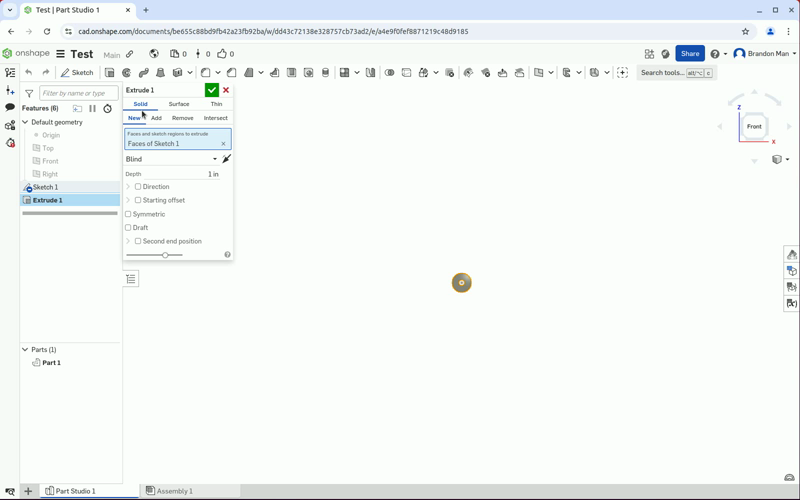
mouse_move(137, 120)
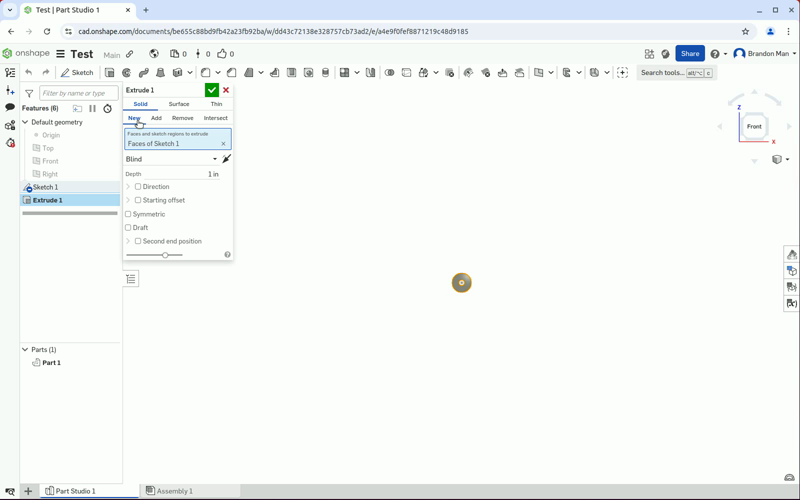
click(137, 120)
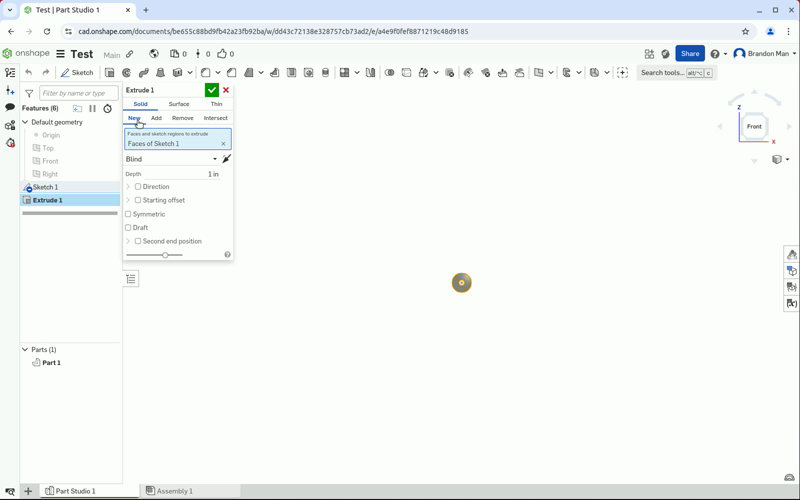
key(tab, 4)
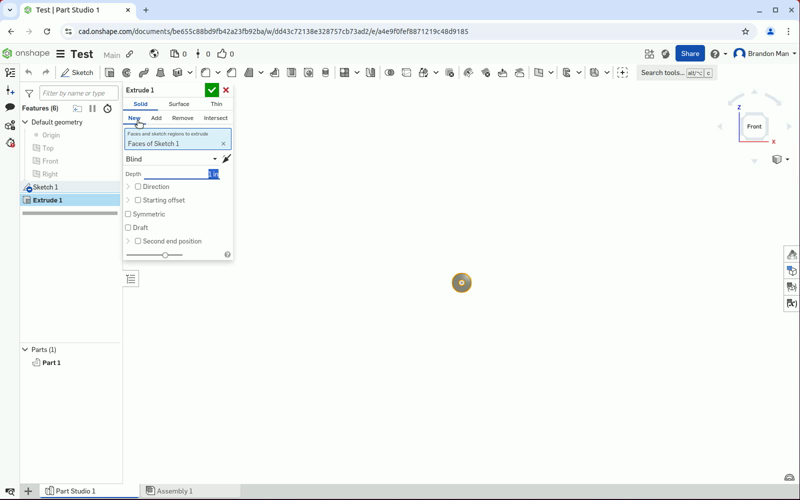
text(0.481)
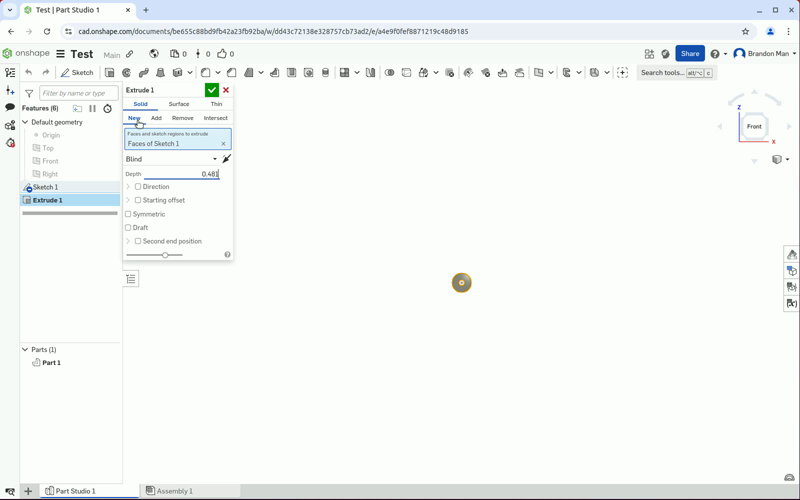
key(enter)
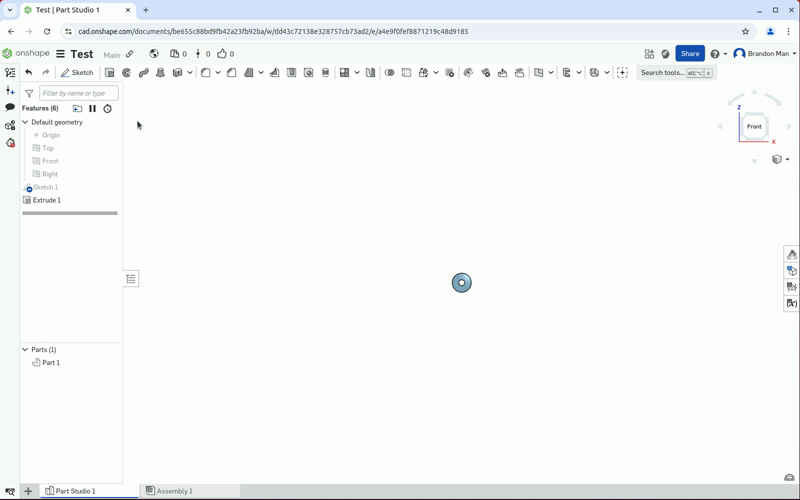
key(shift+h)
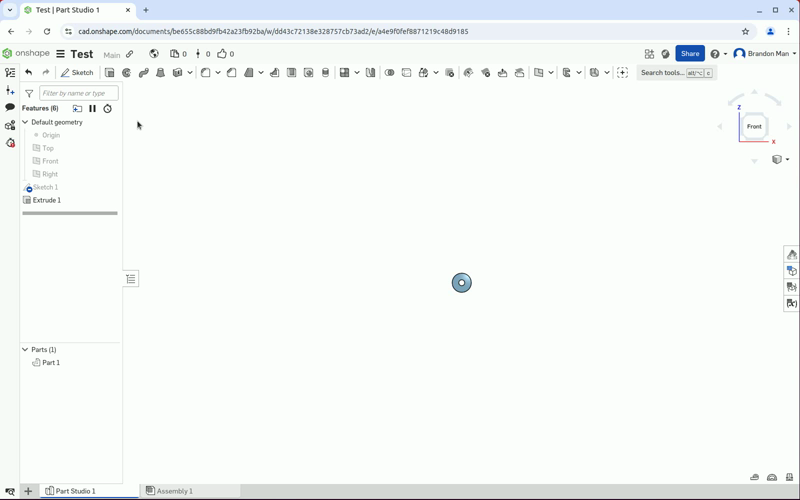
key(shift+h)
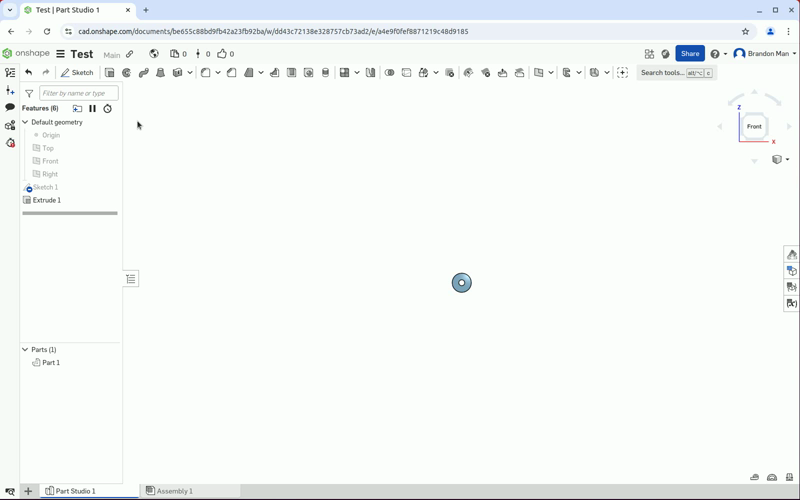
mouse_move(73, 189)
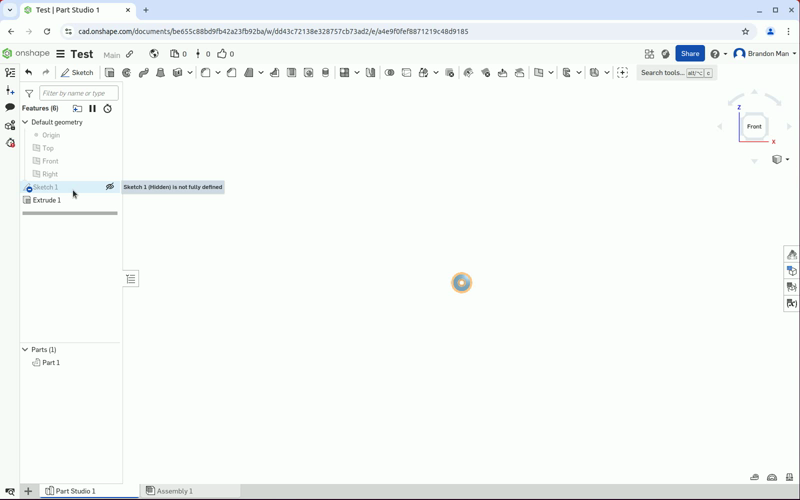
click(73, 189)
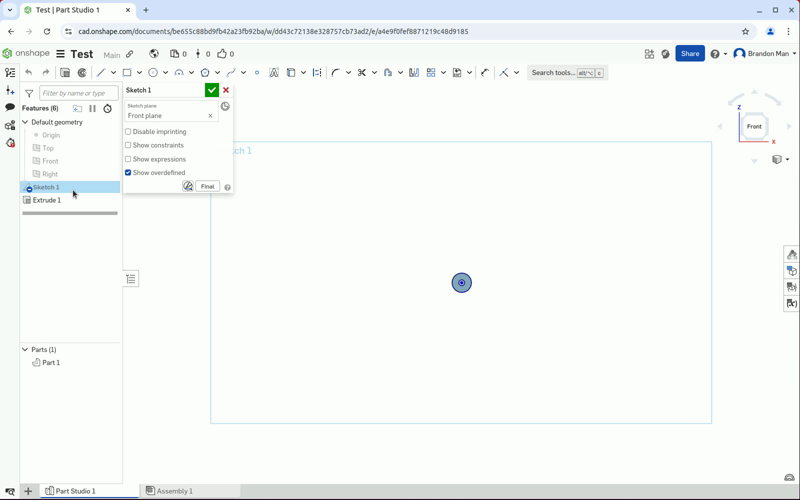
mouse_move(229, 92)
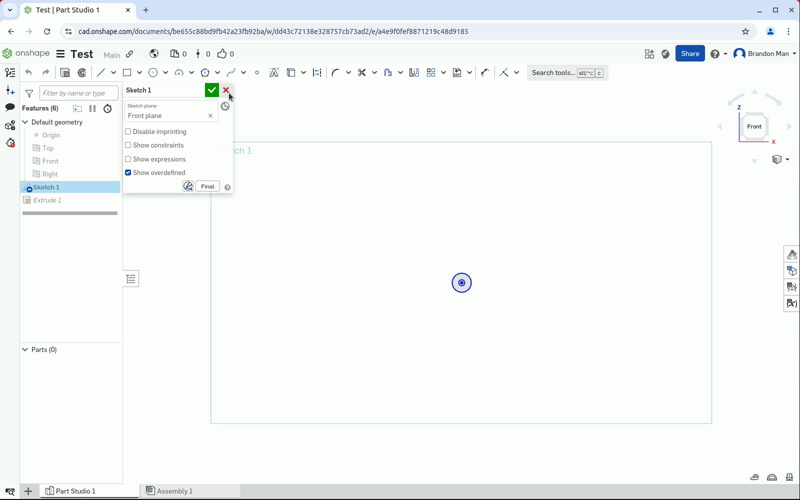
click(229, 92)
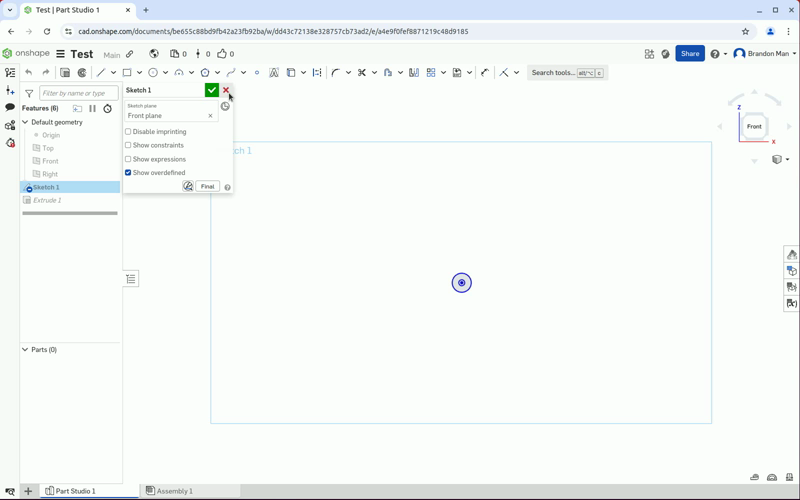
key(shift+s)
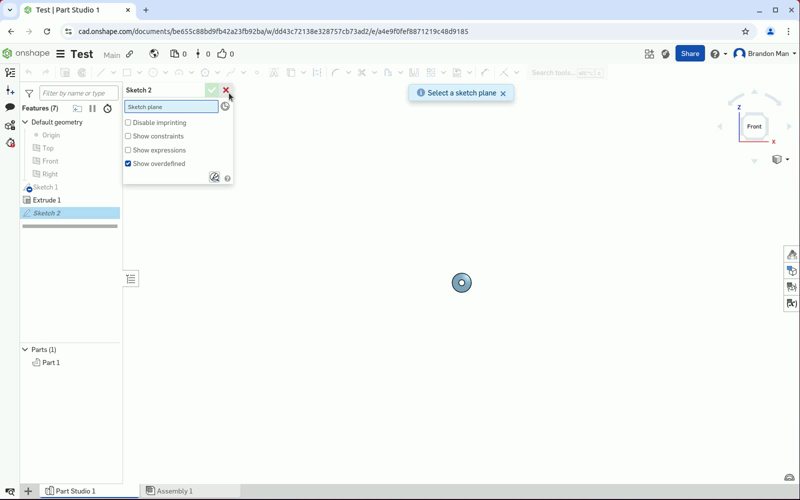
mouse_move(73, 163)
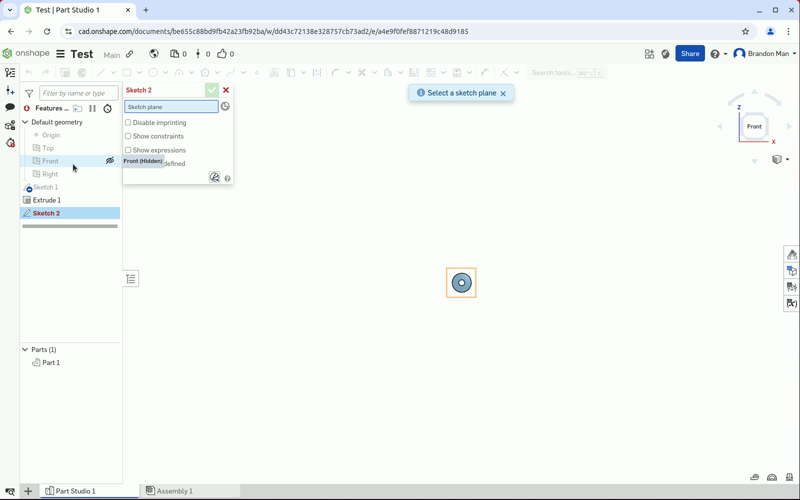
click(73, 163)
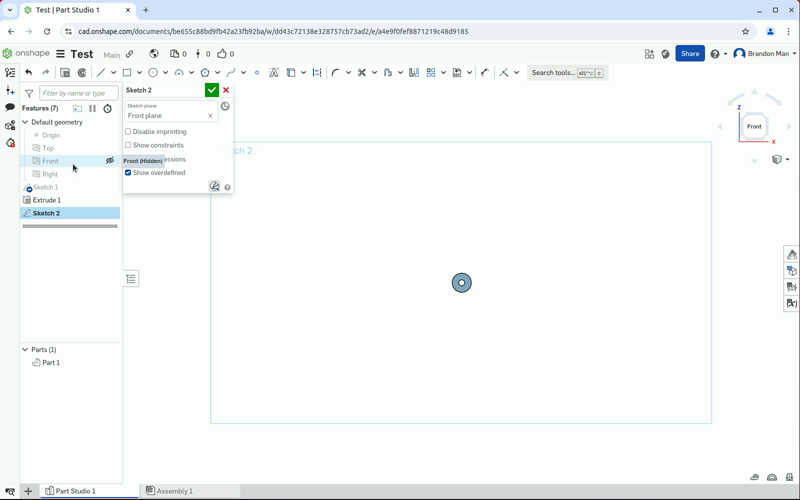
mouse_move(73, 352)
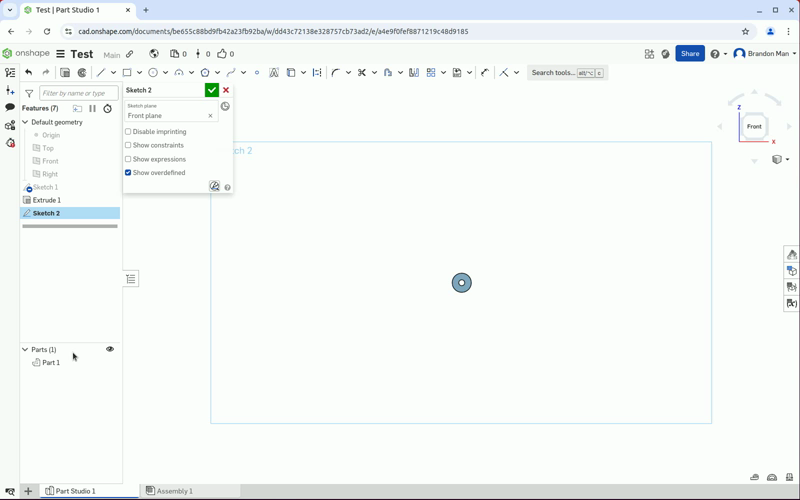
key(y)
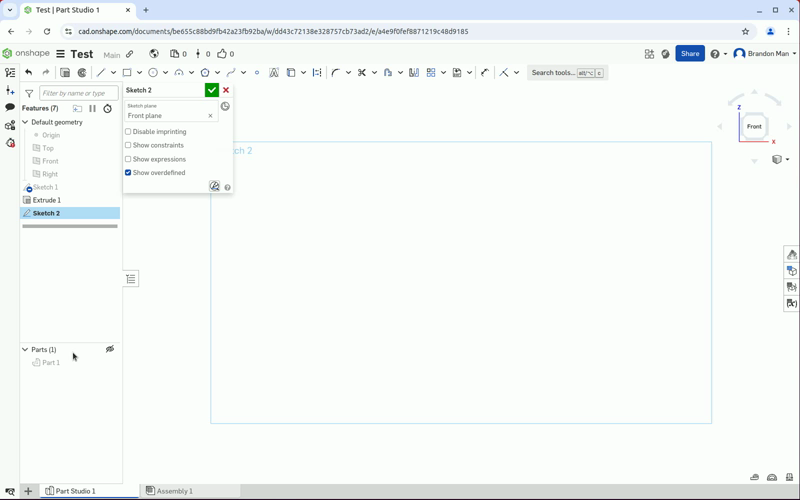
key(c)
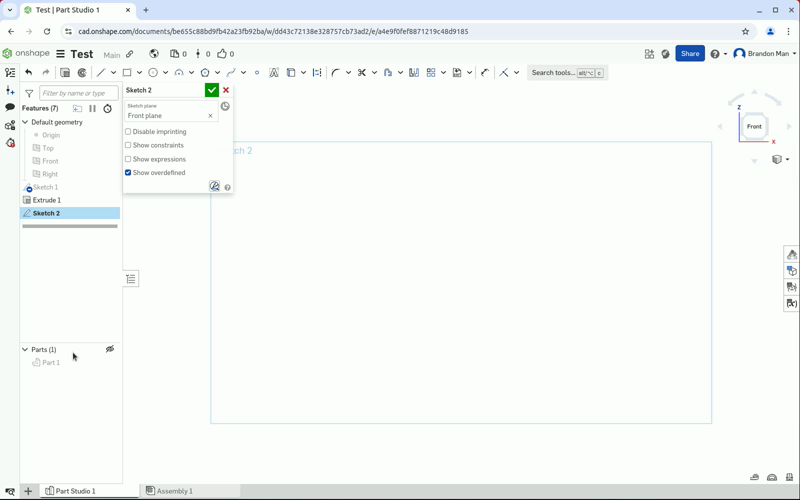
key_down(shift)
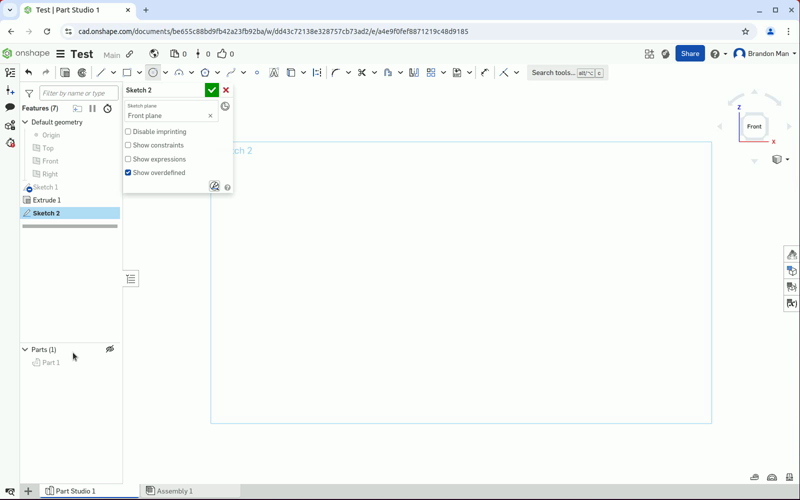
mouse_move(501, 282)
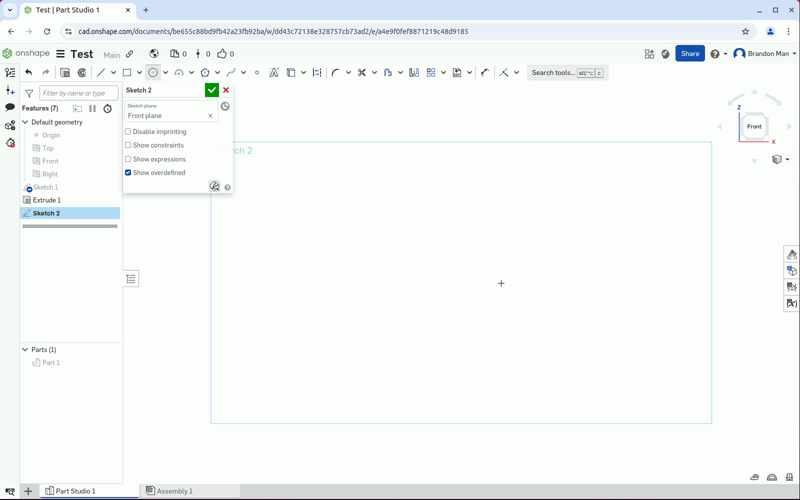
click(501, 282)
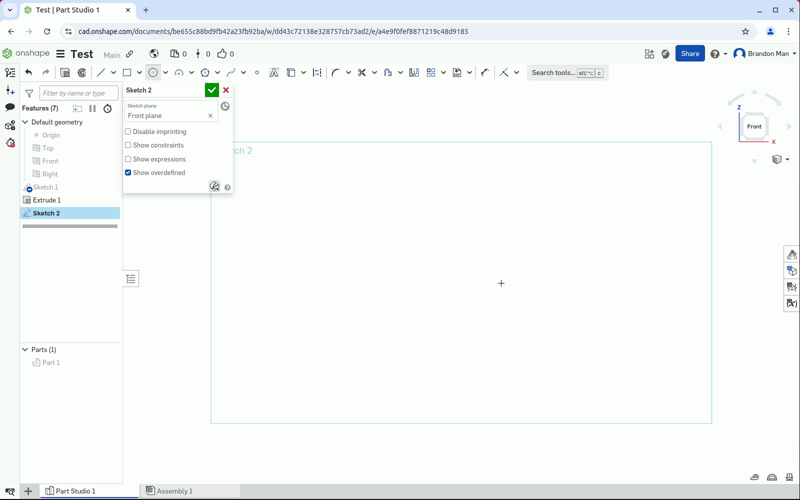
key_up(shift)
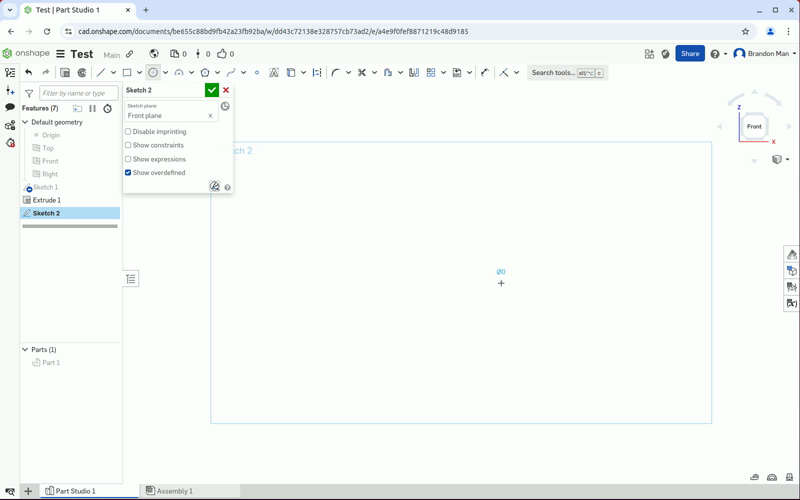
mouse_move(508, 282)
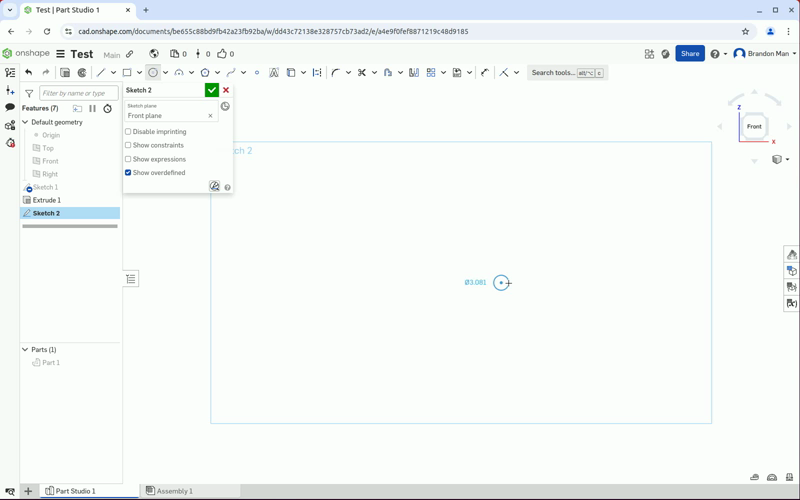
click(508, 282)
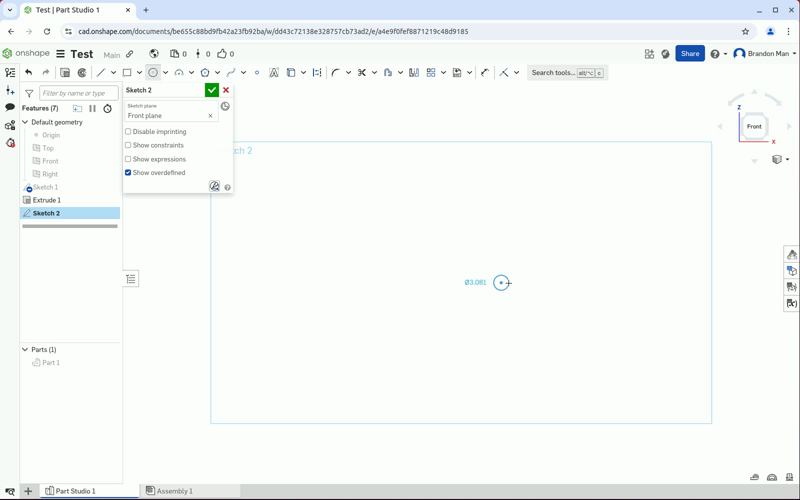
key(esc)
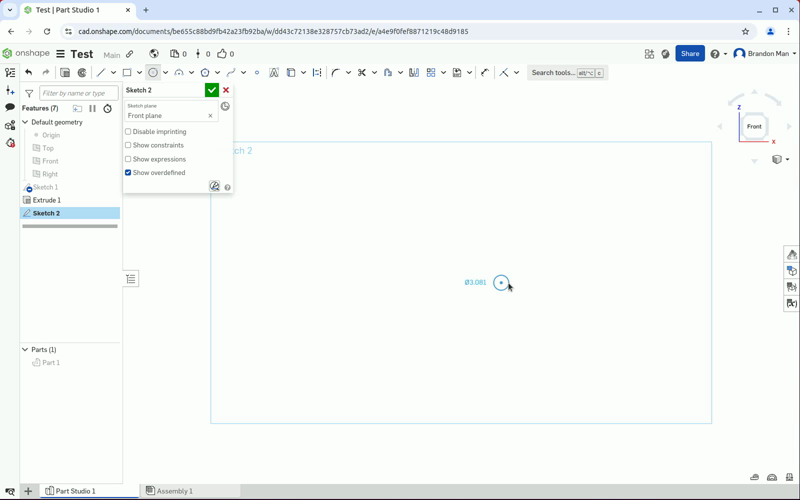
key(c)
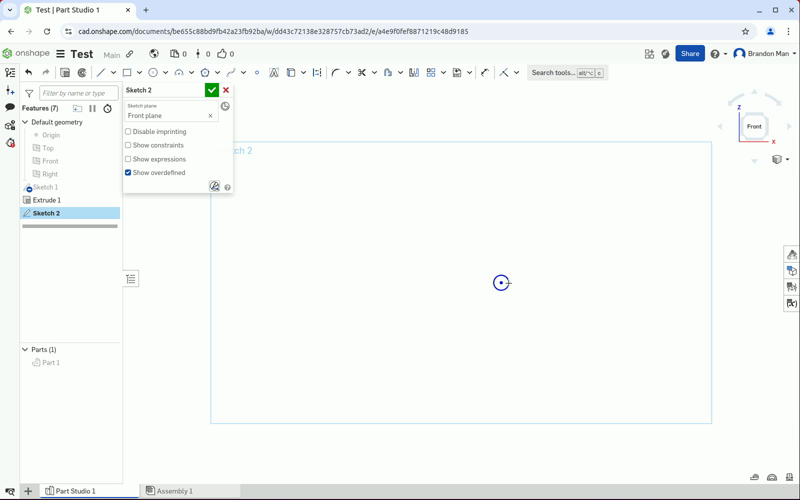
key_down(shift)
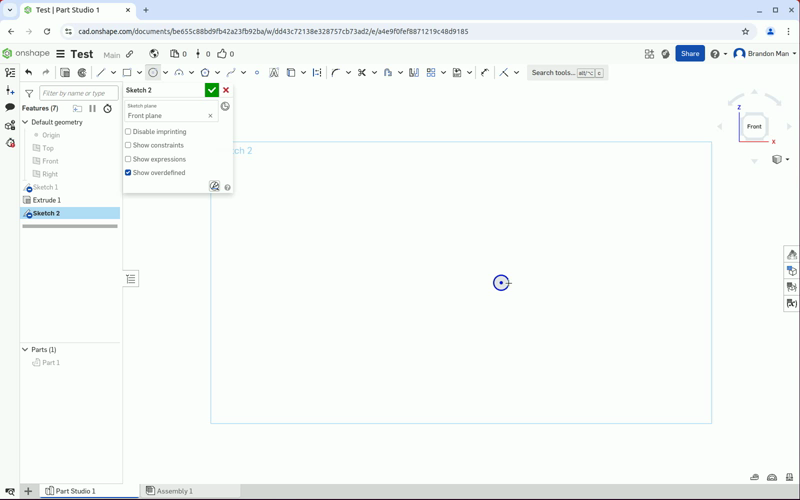
mouse_move(501, 282)
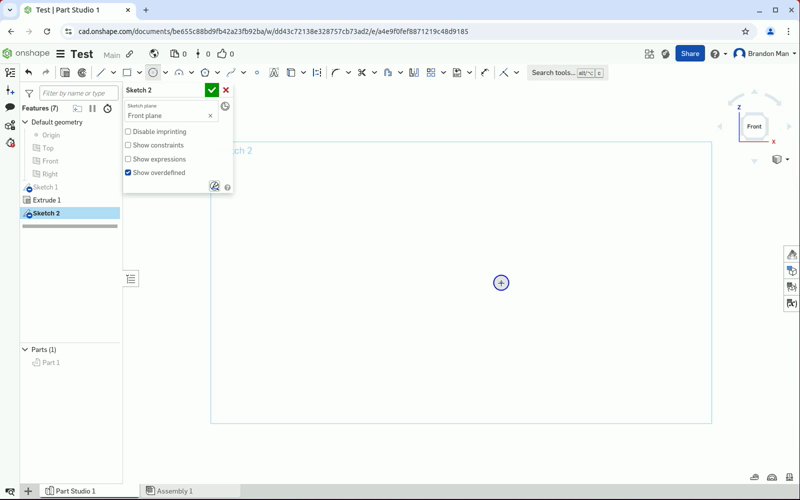
click(501, 282)
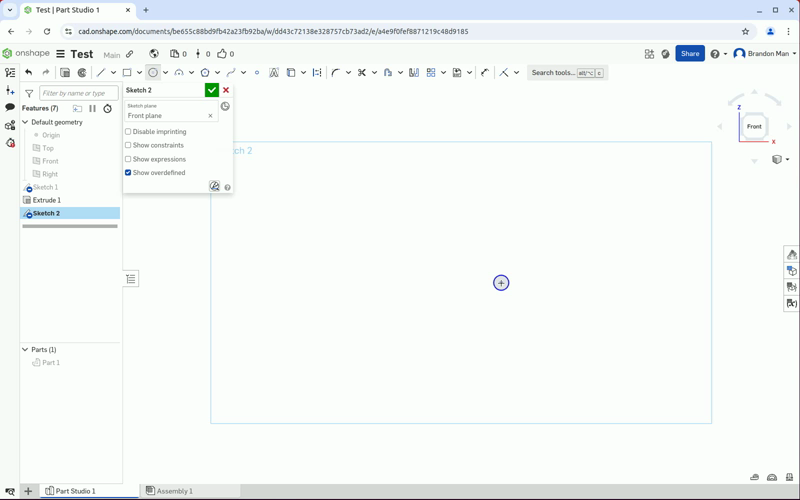
key_up(shift)
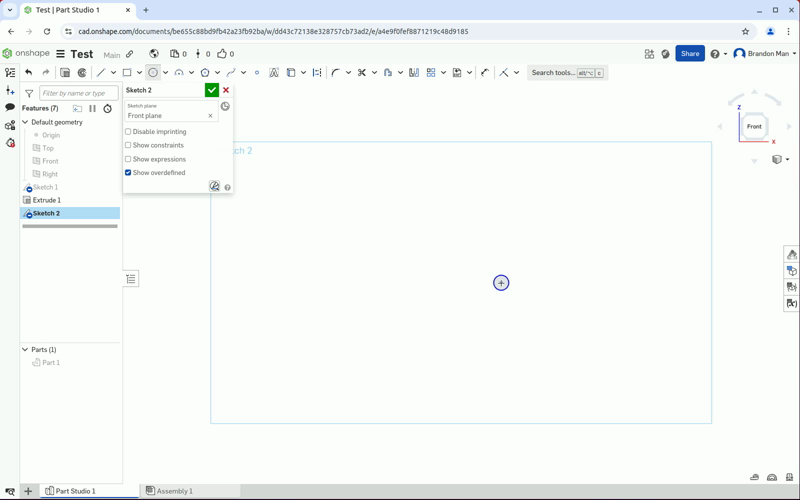
mouse_move(504, 282)
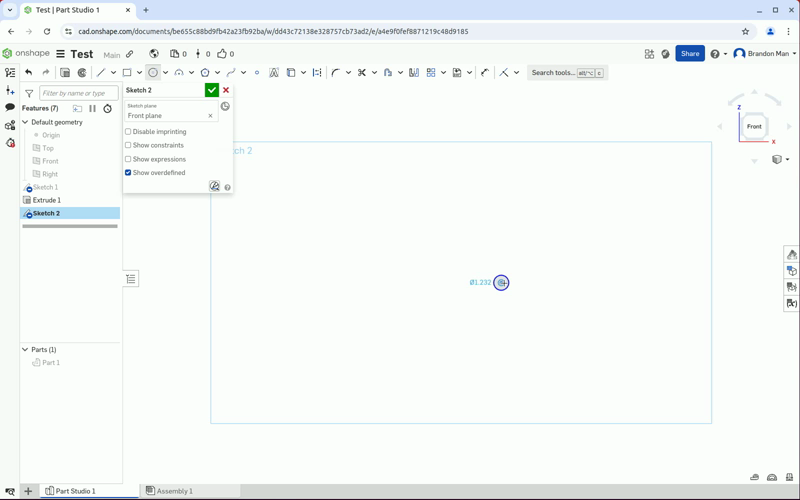
scroll(6)
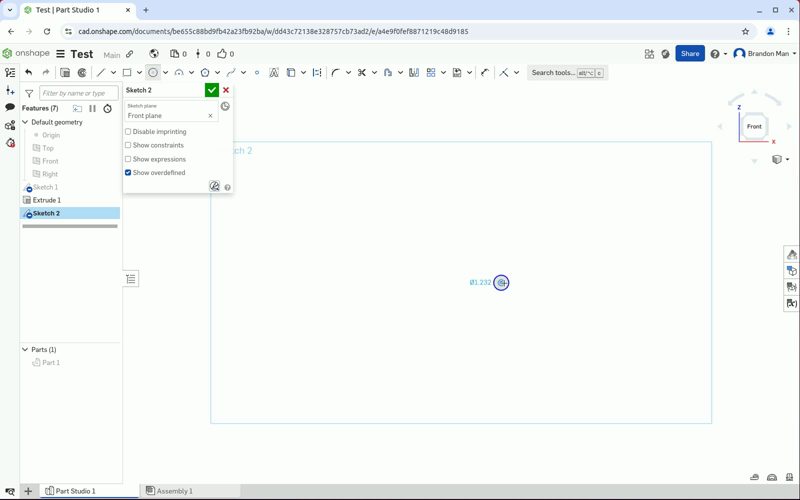
scroll(6)
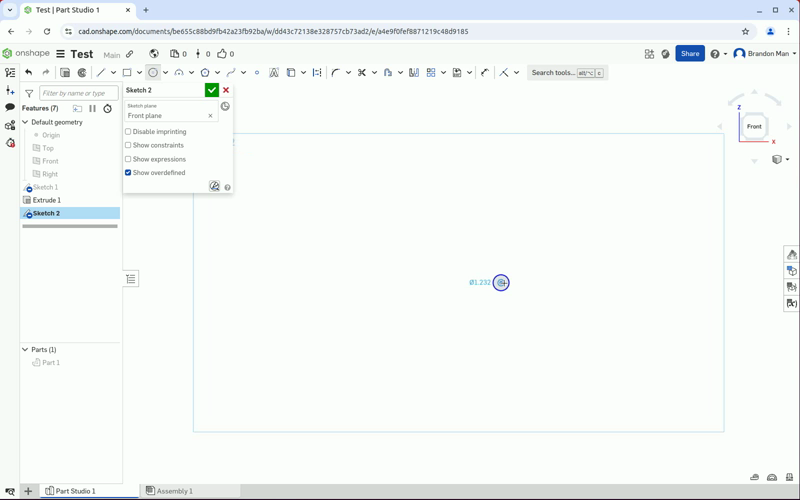
scroll(6)
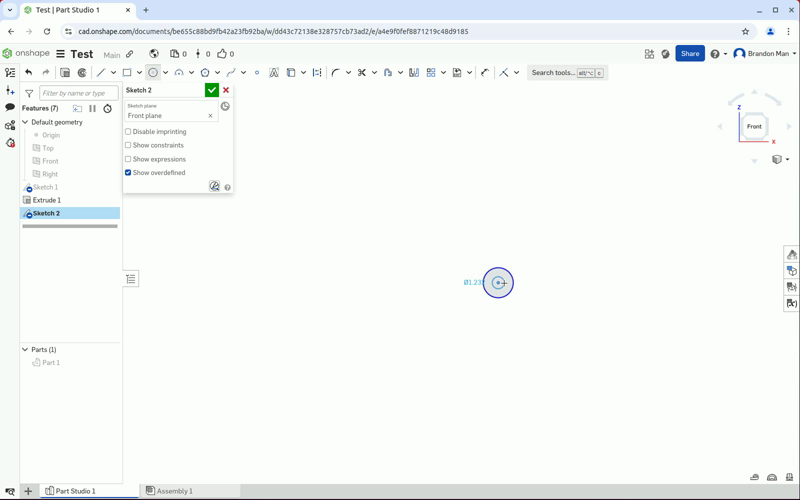
scroll(6)
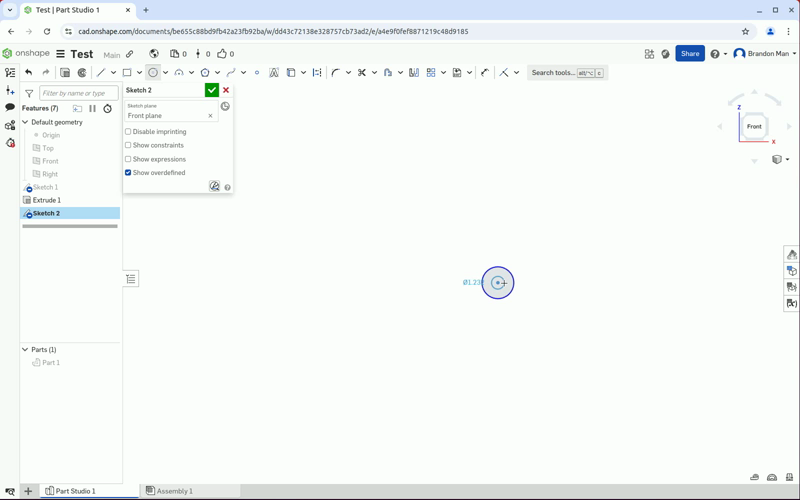
scroll(6)
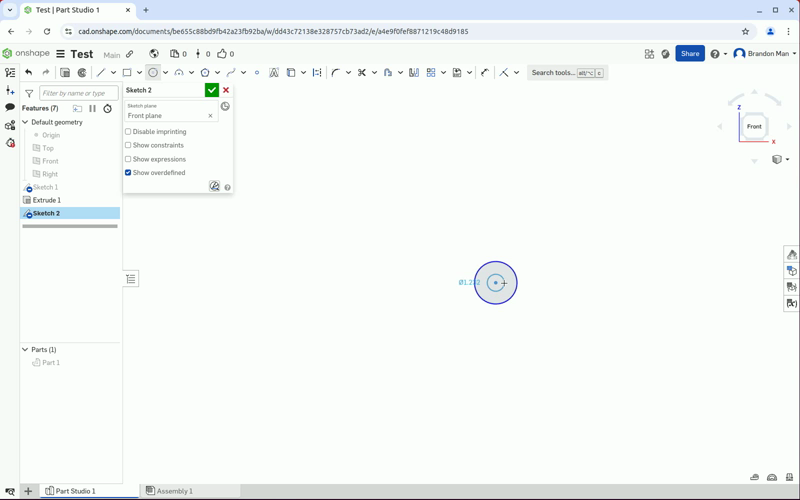
scroll(6)
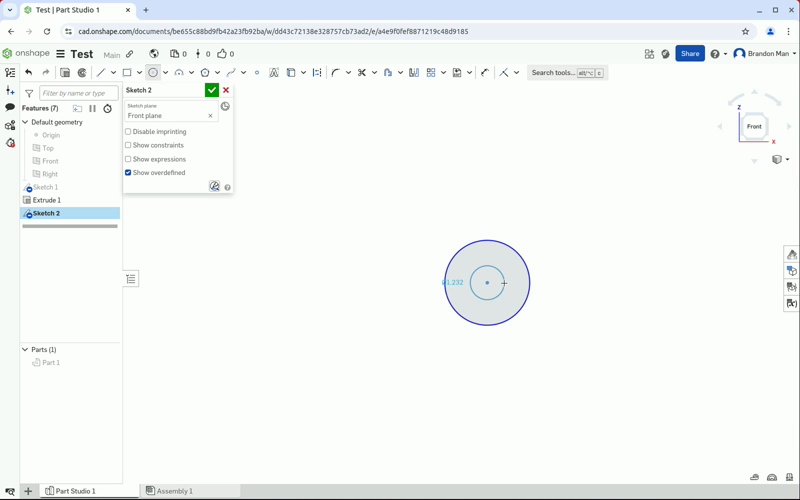
scroll(6)
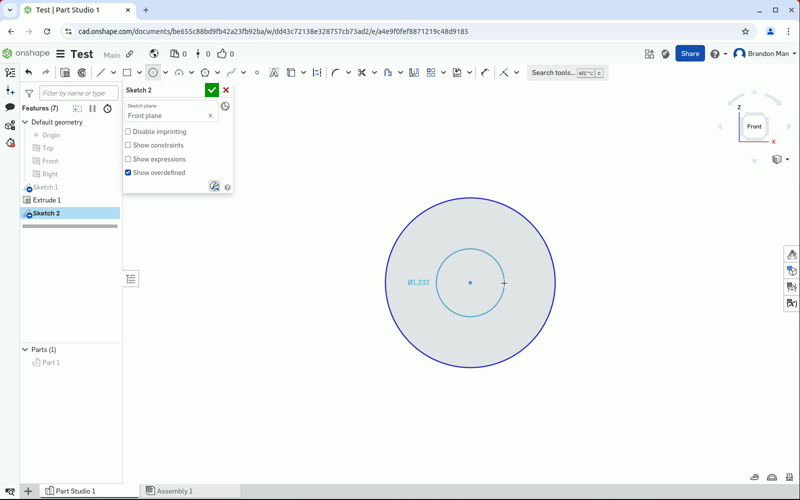
click(504, 282)
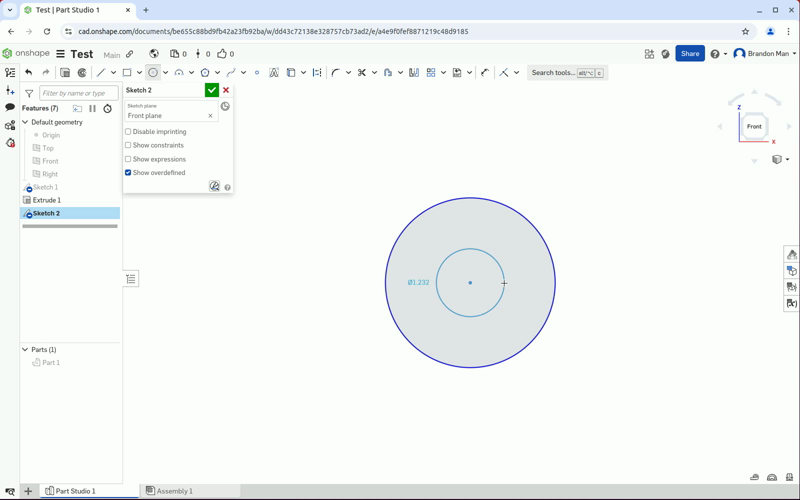
scroll(-6)
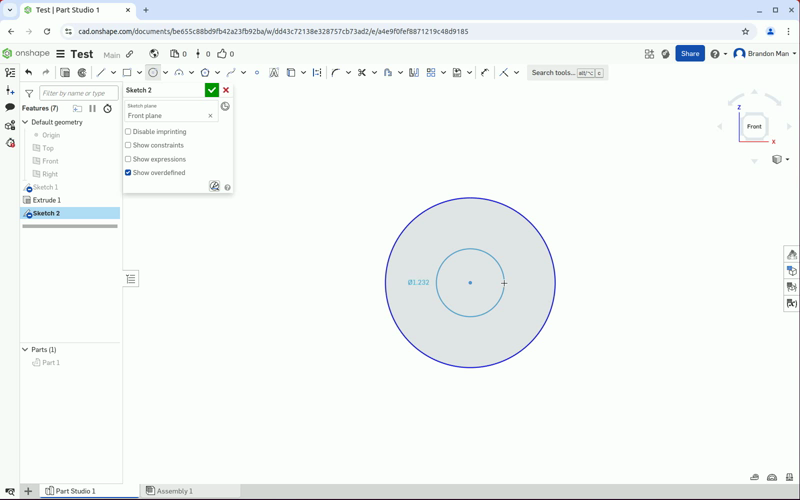
scroll(-6)
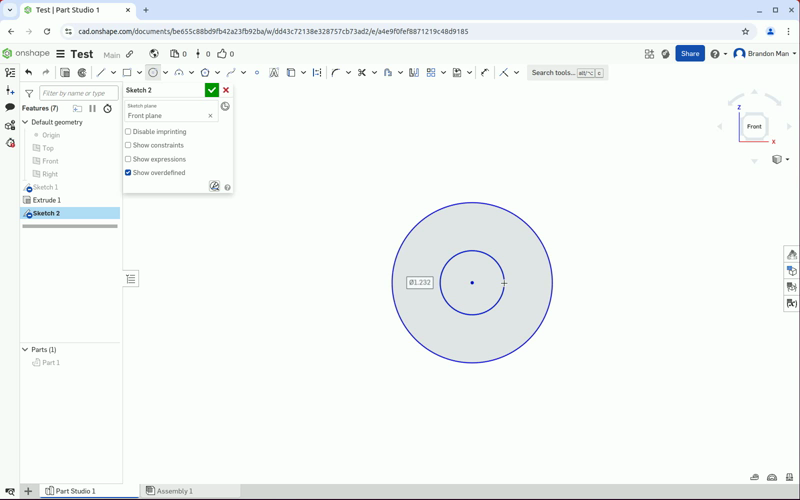
scroll(-6)
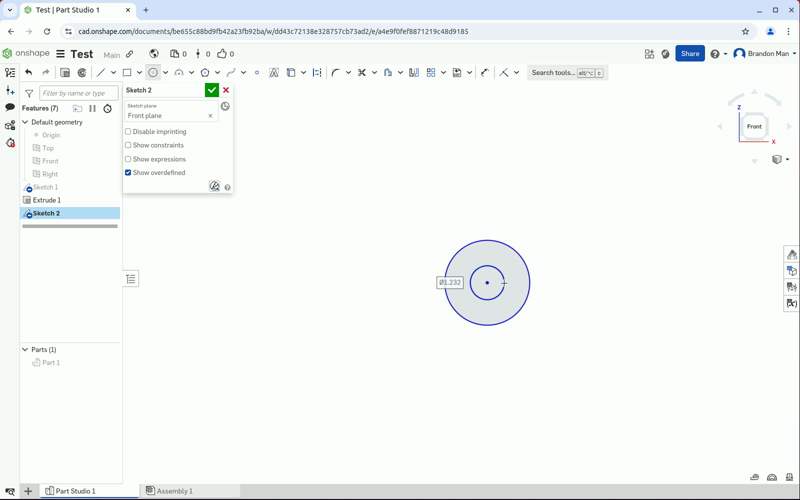
scroll(-6)
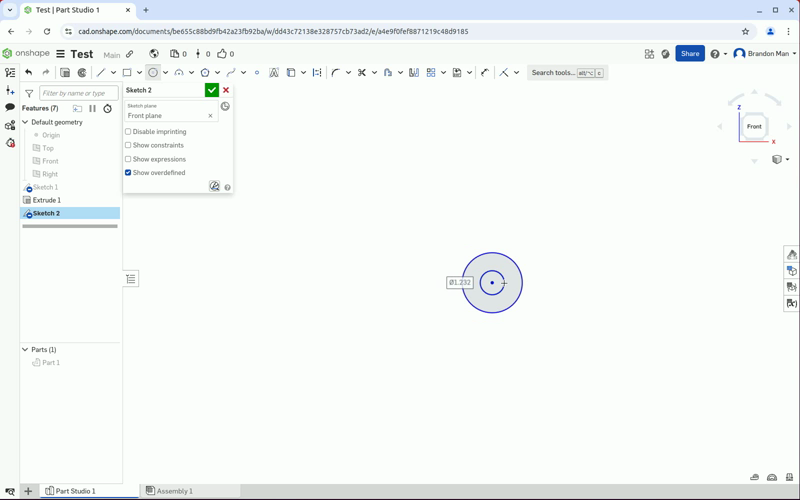
scroll(-6)
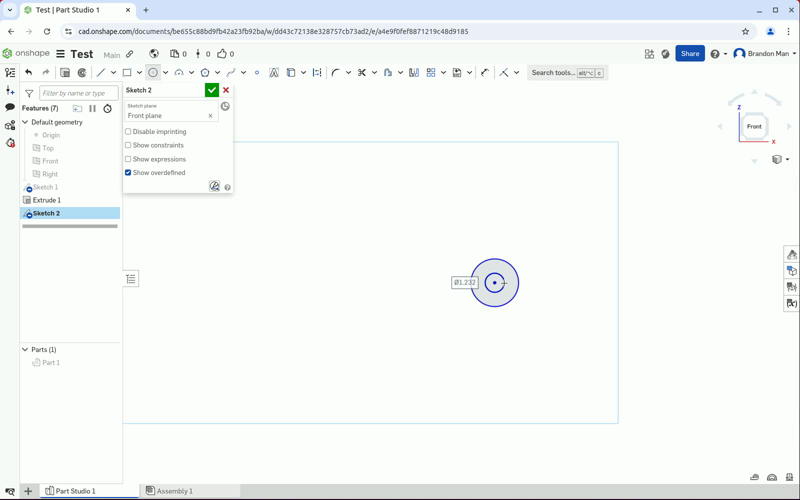
scroll(-6)
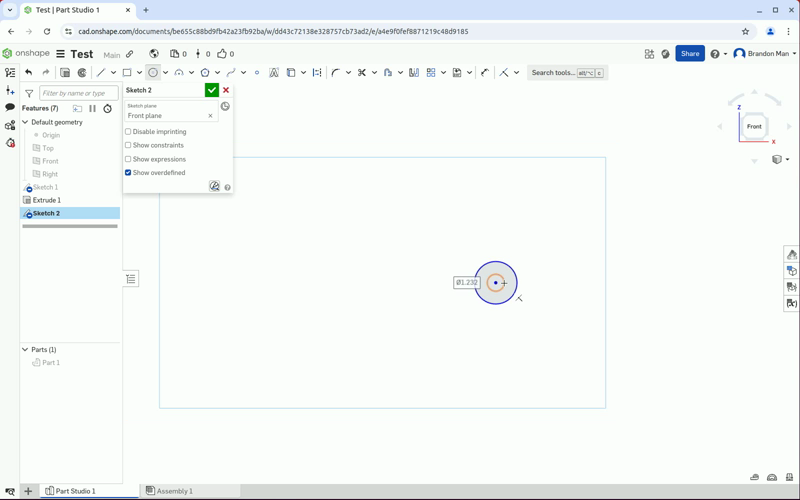
scroll(-6)
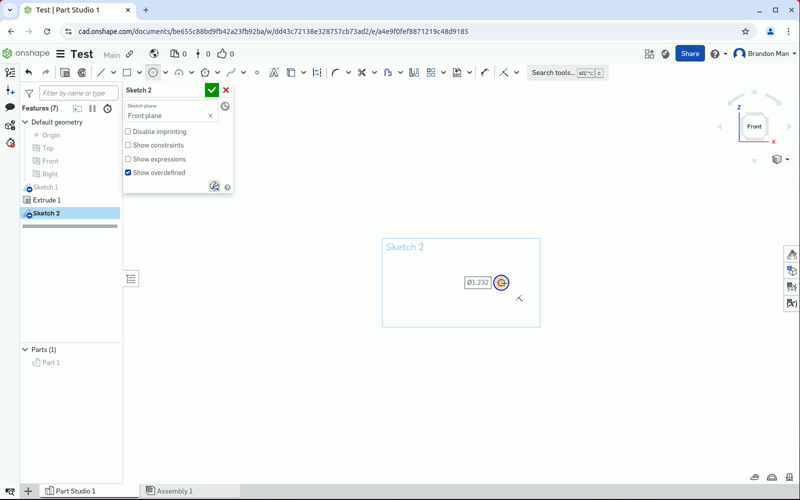
key(esc)
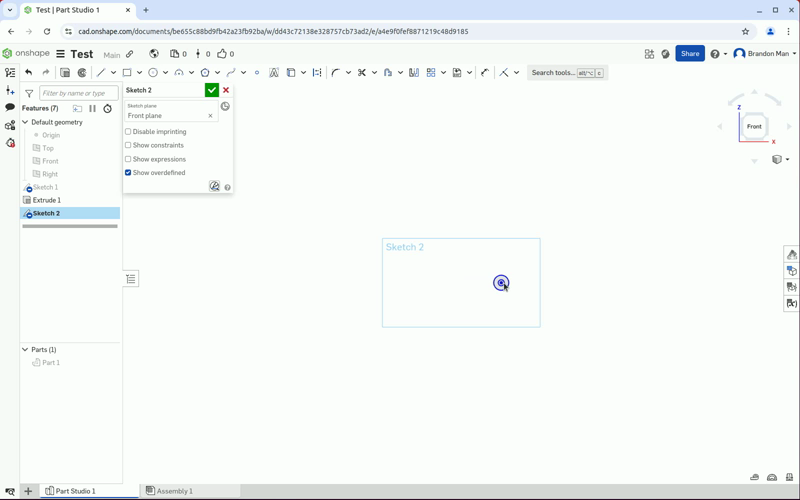
mouse_move(505, 286)
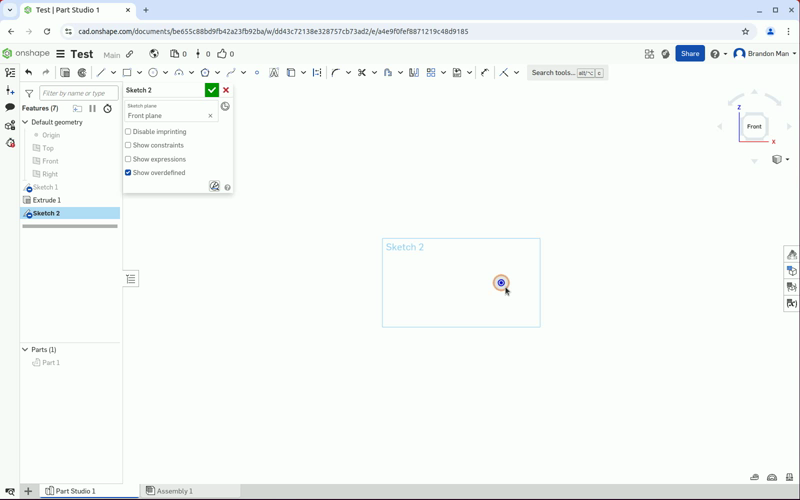
scroll(6)
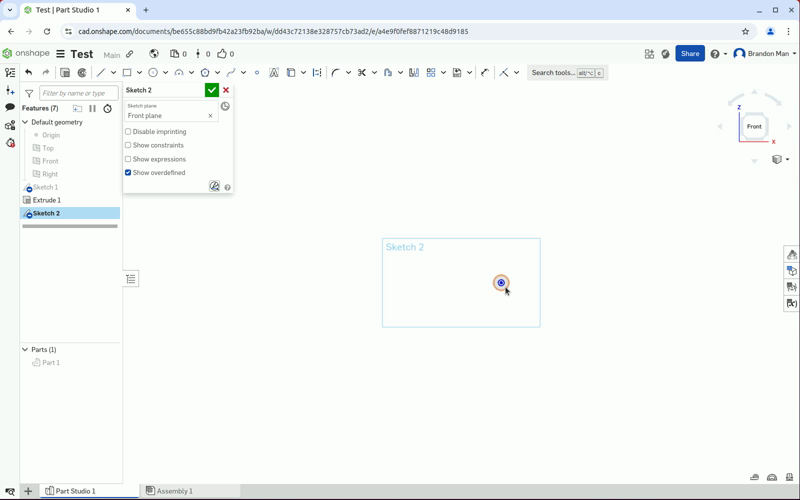
scroll(6)
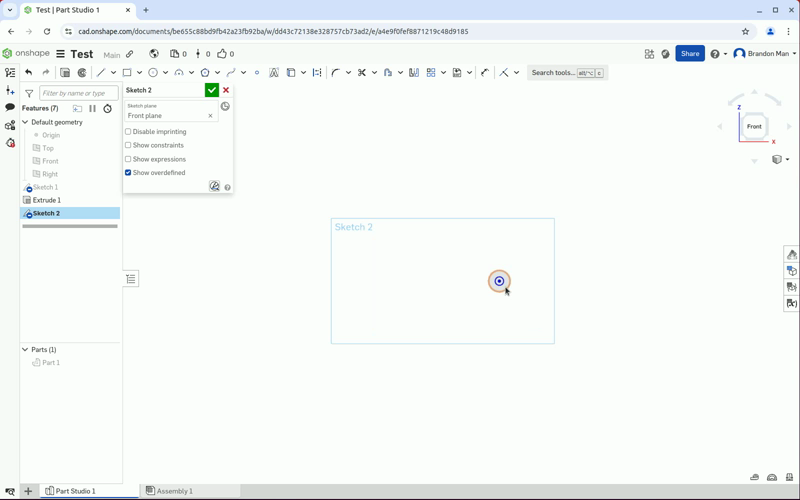
scroll(6)
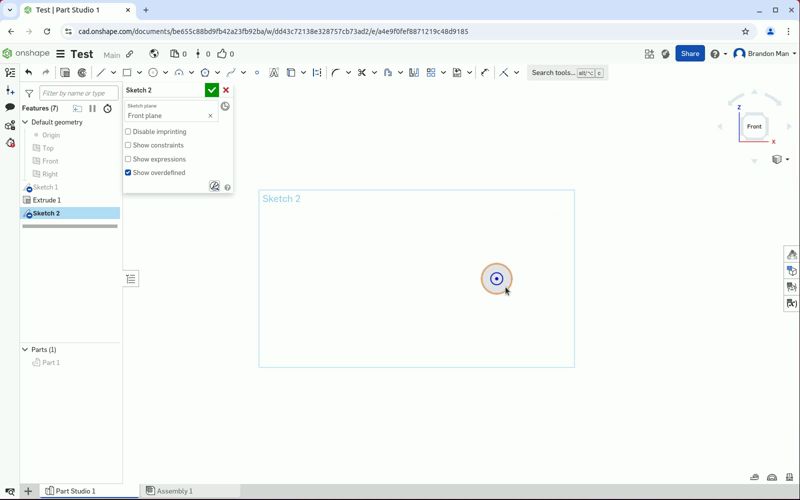
scroll(6)
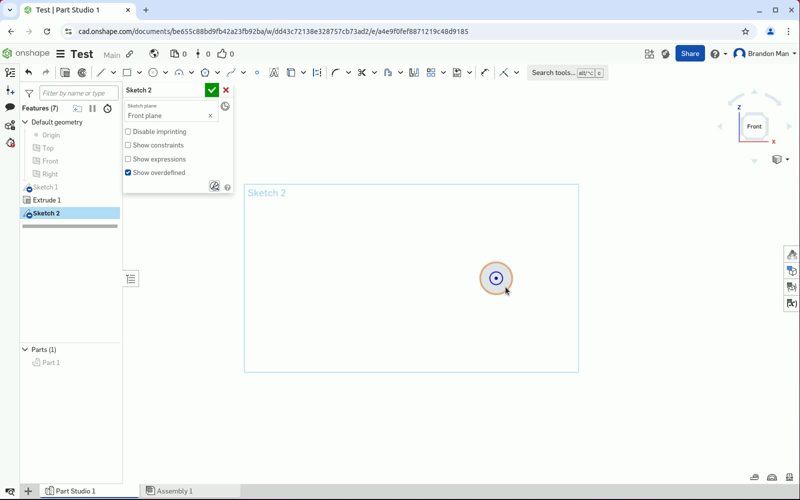
scroll(6)
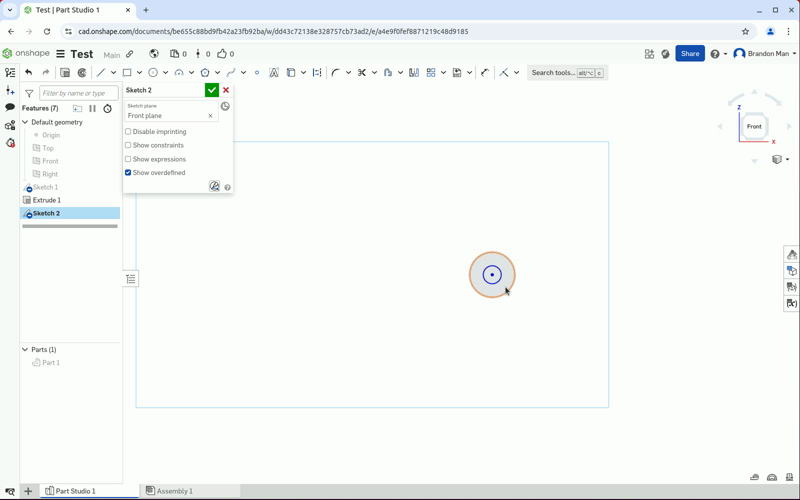
scroll(6)
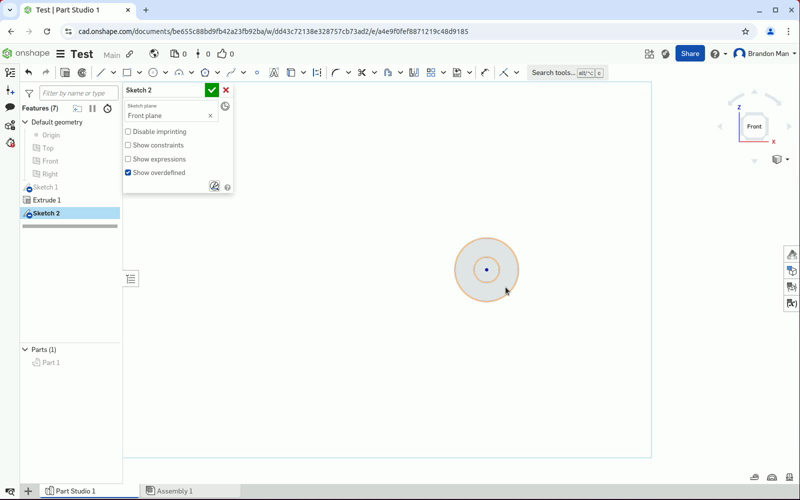
scroll(6)
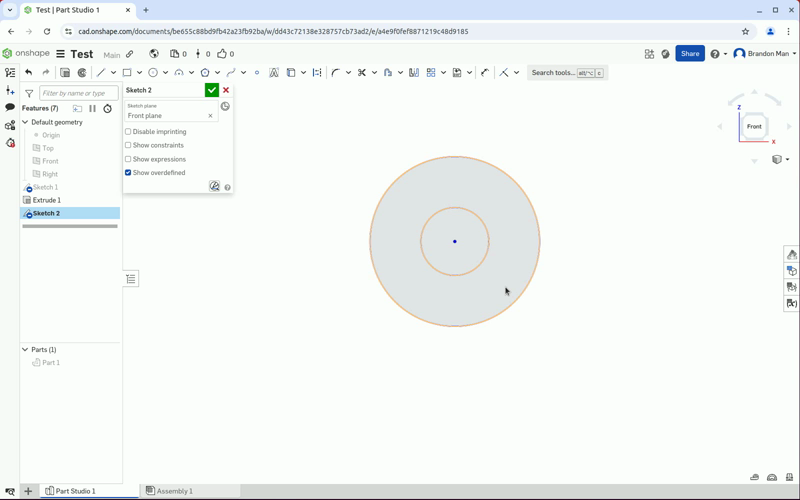
click(505, 286)
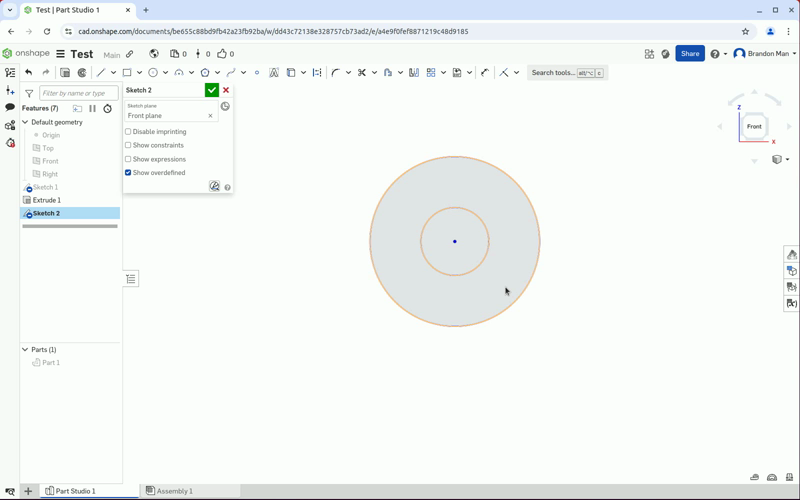
scroll(-6)
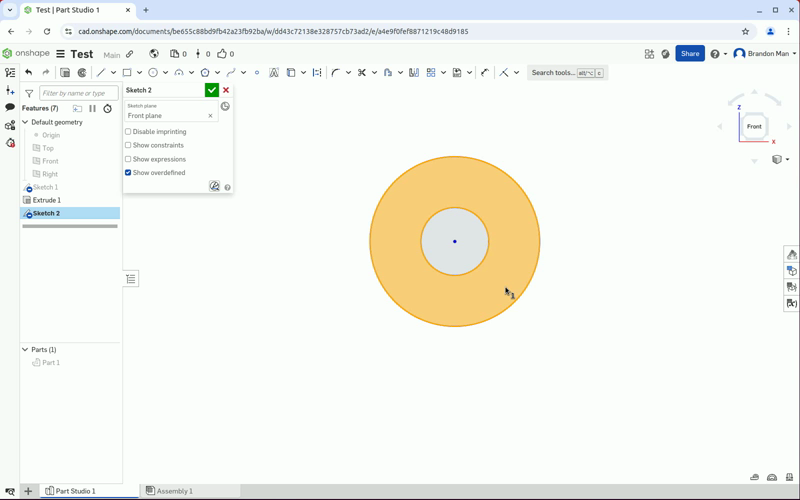
scroll(-6)
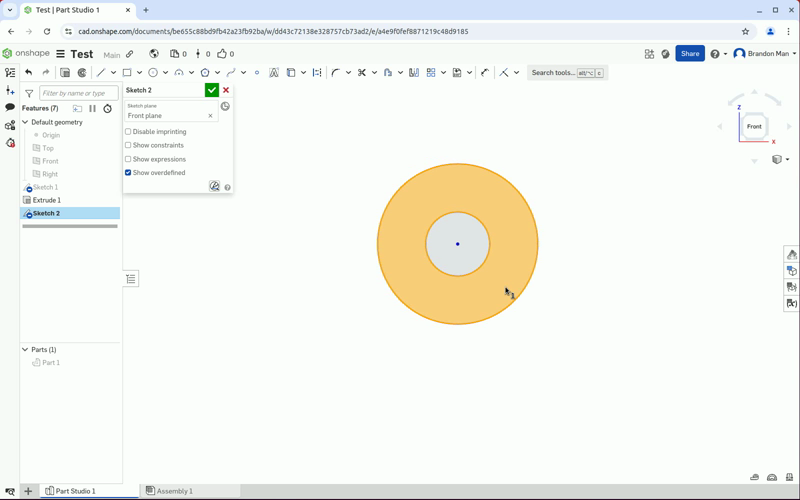
scroll(-6)
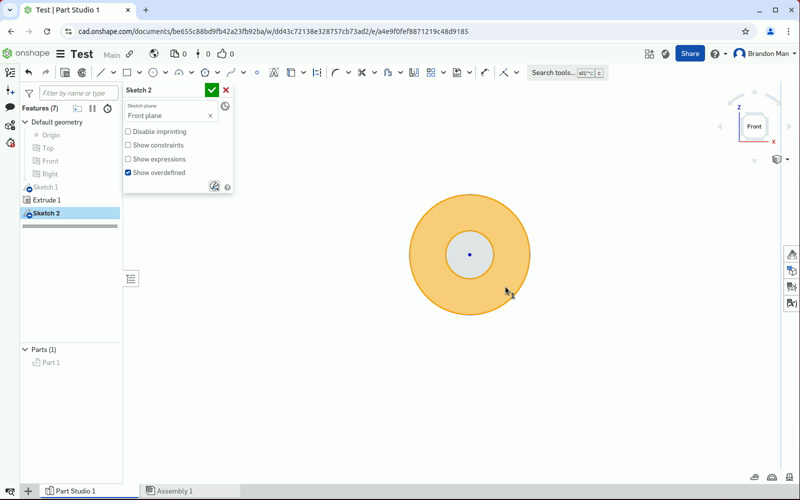
scroll(-6)
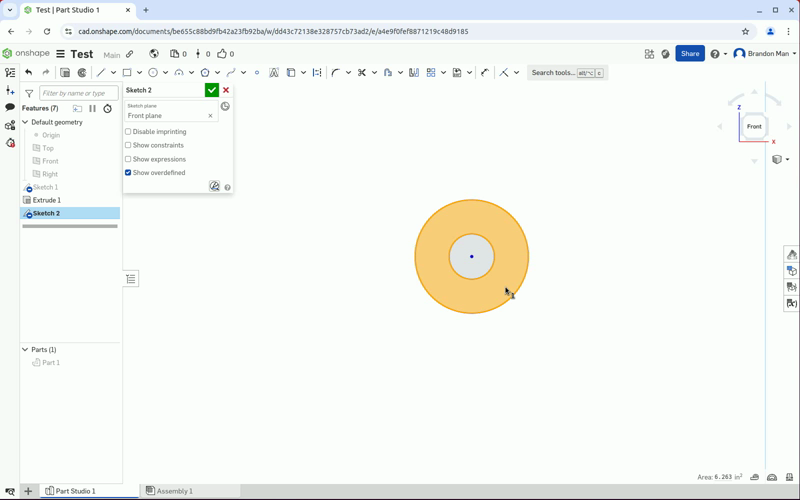
scroll(-6)
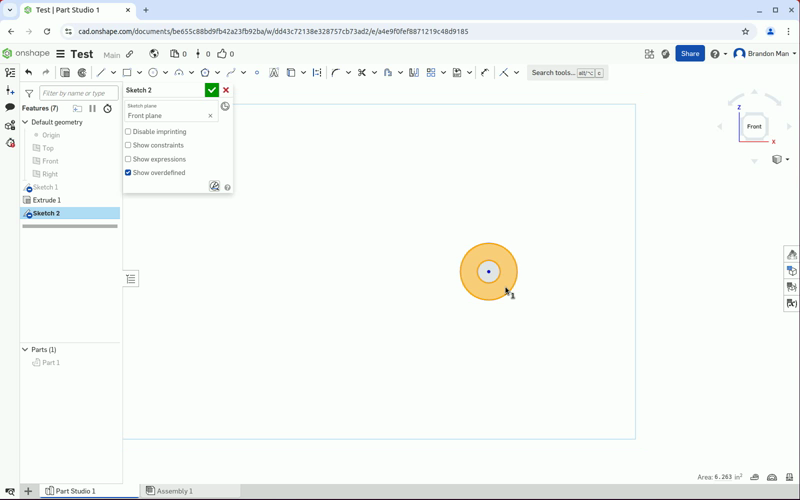
scroll(-6)
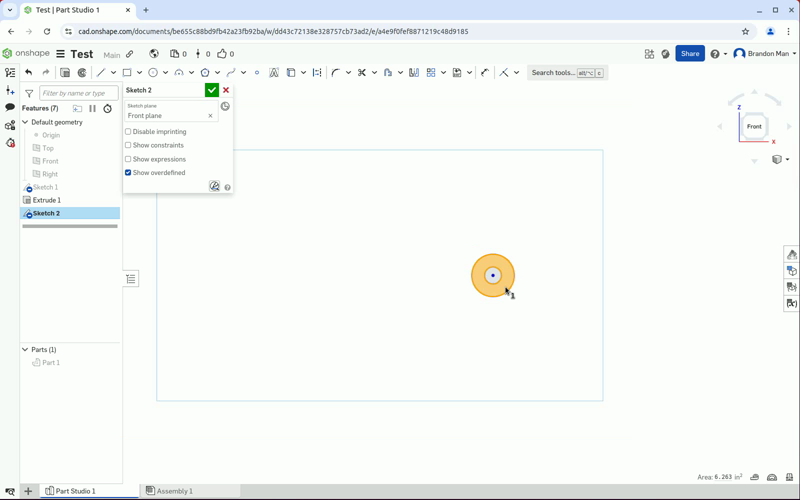
scroll(-6)
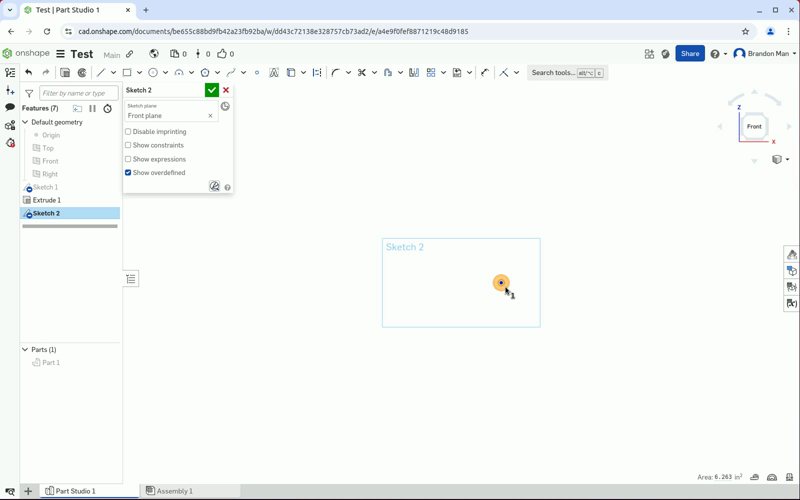
mouse_move(73, 352)
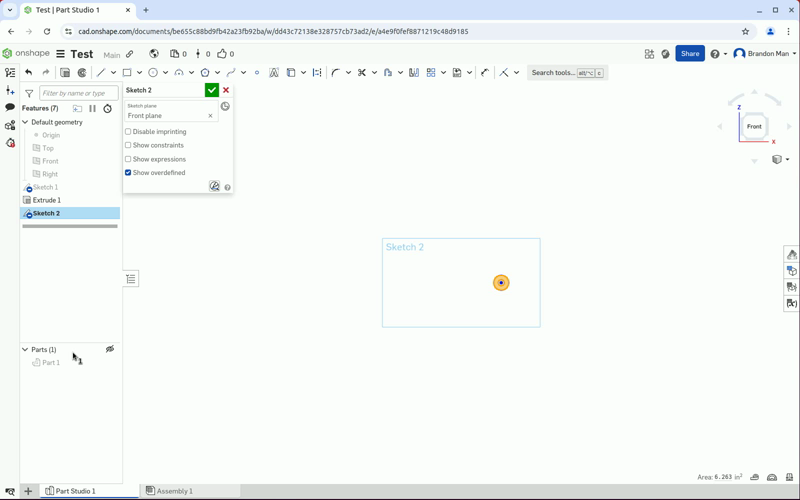
key(shift+y)
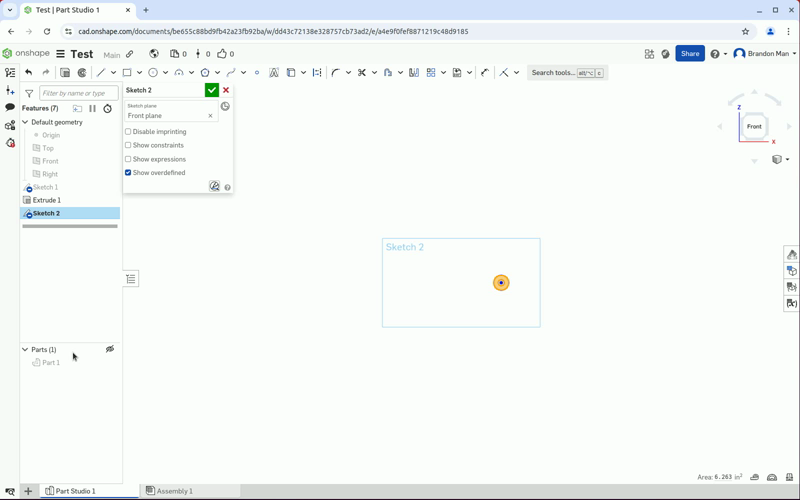
key(shift+e)
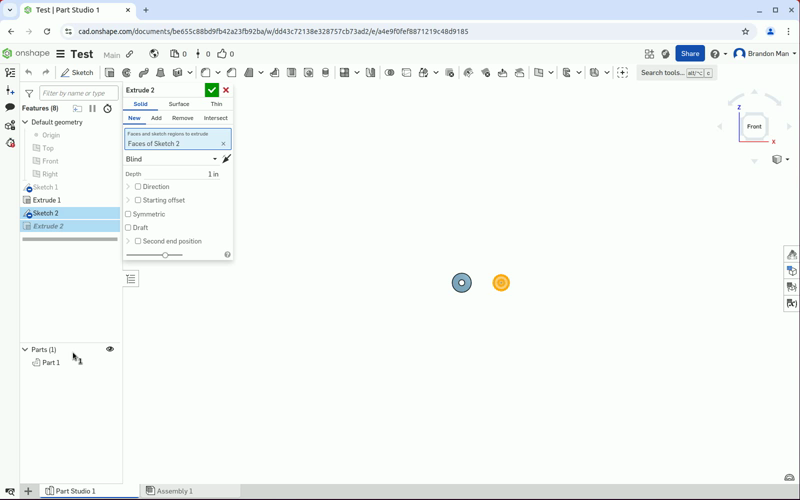
mouse_move(143, 106)
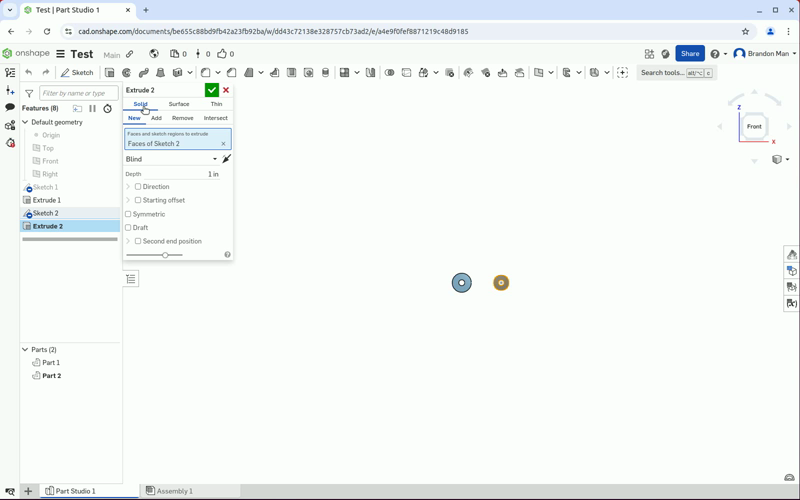
click(143, 106)
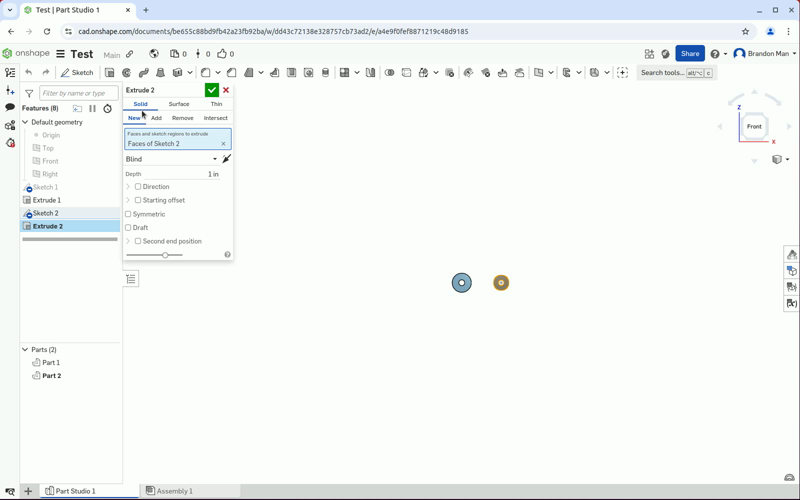
mouse_move(137, 120)
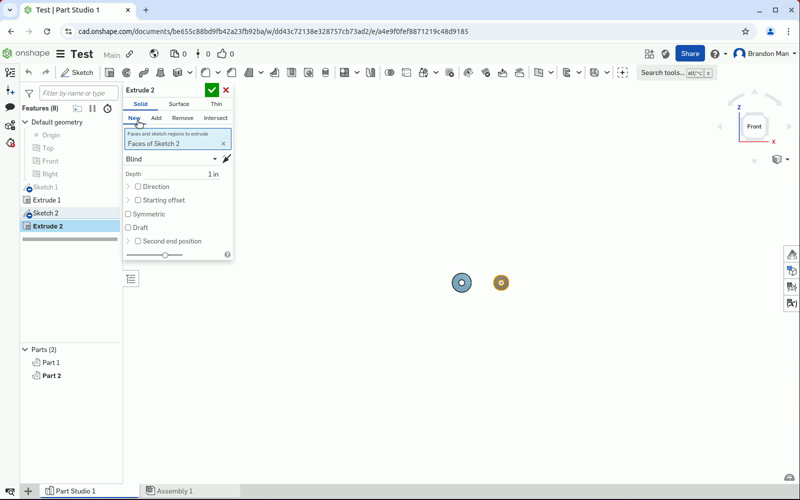
click(137, 120)
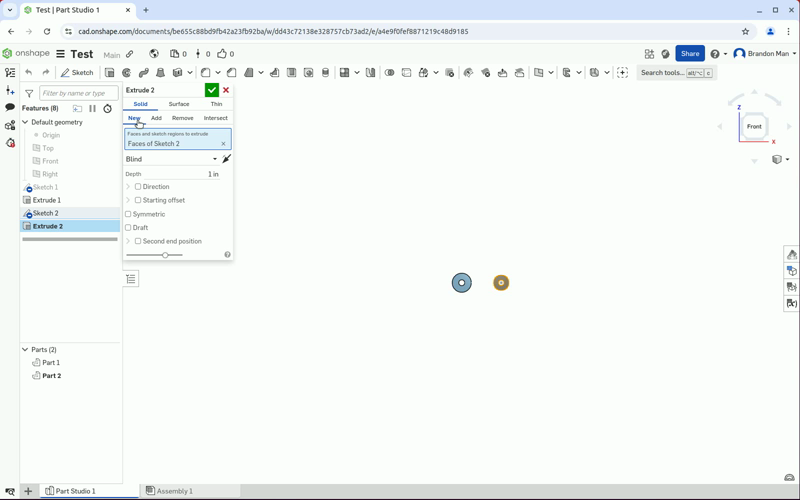
key(tab, 4)
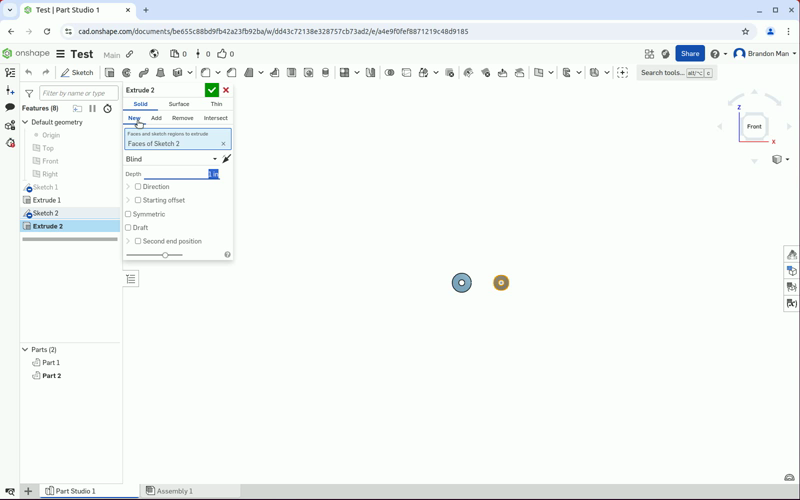
text(0.481)
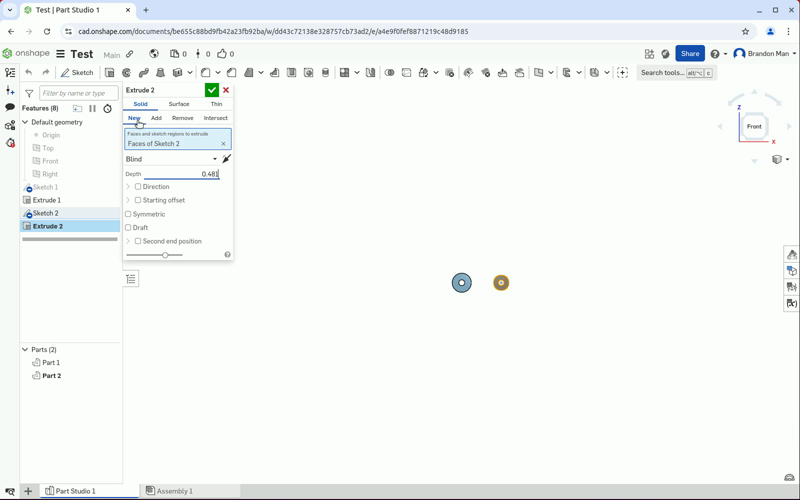
key(enter)
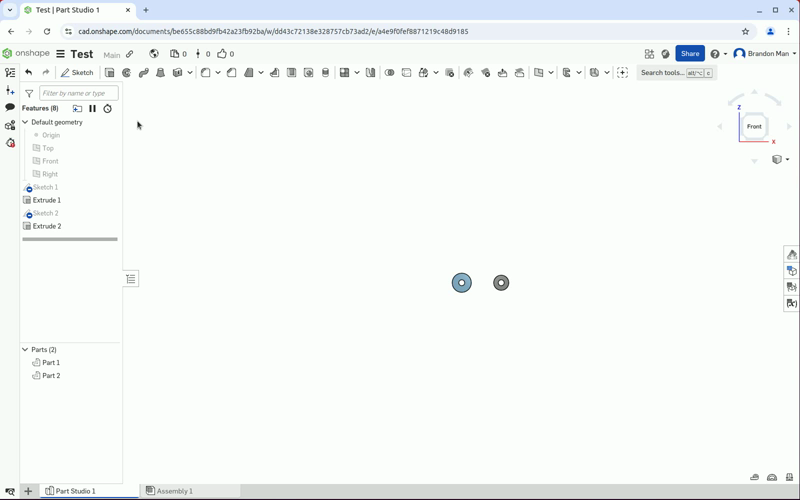
key(shift+h)
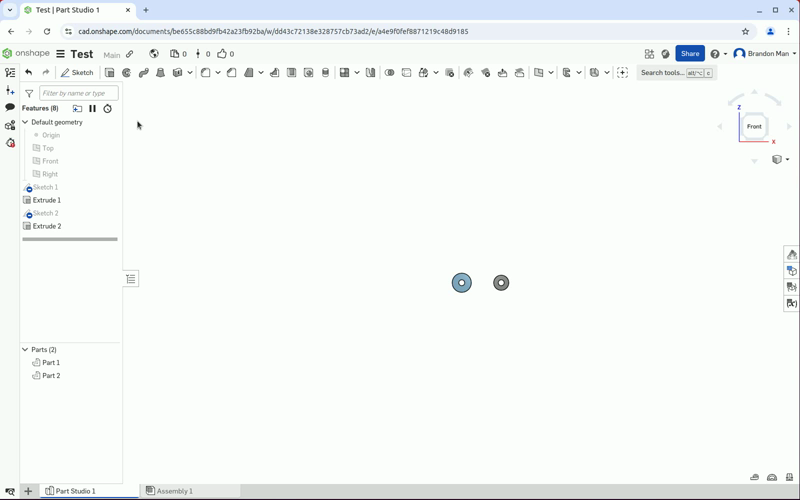
key(shift+h)
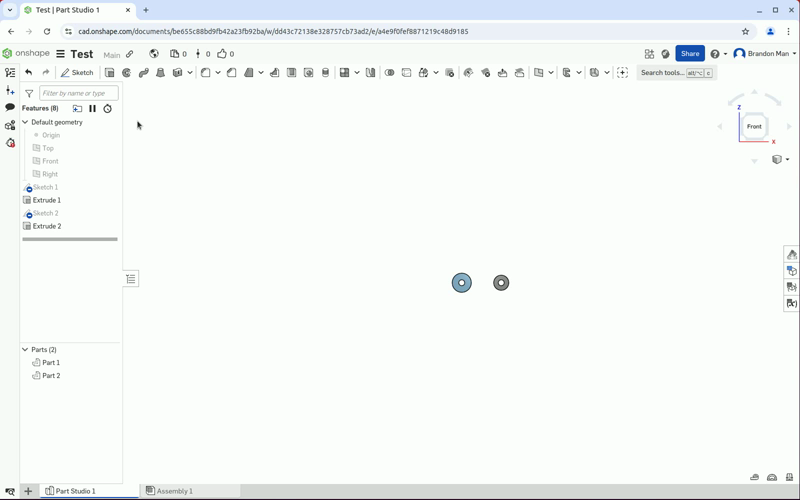
mouse_move(73, 189)
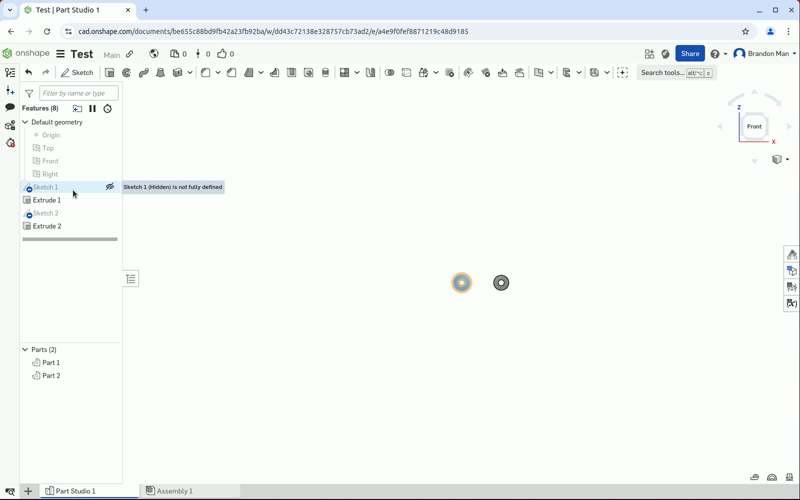
click(73, 189)
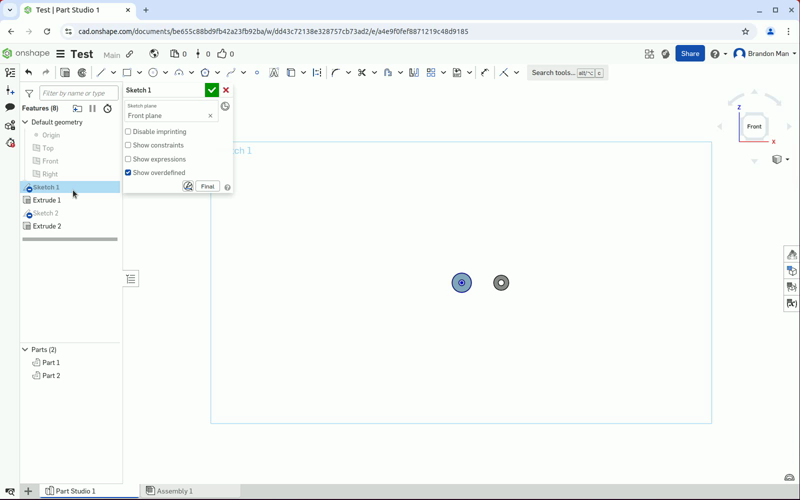
mouse_move(229, 92)
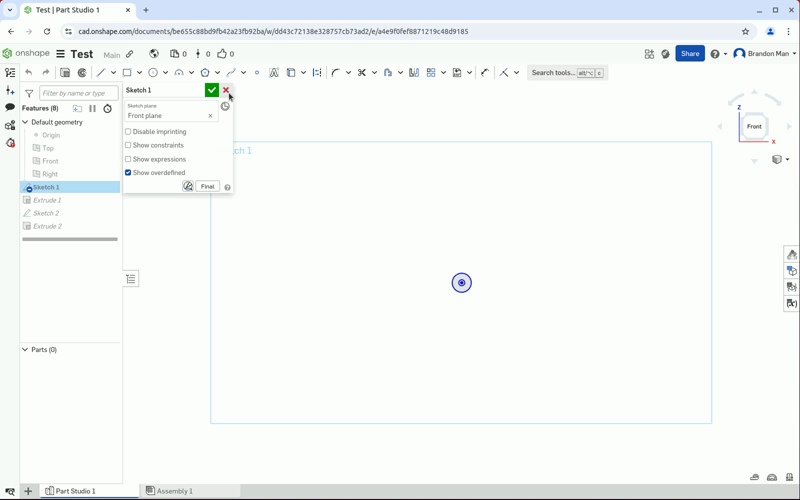
click(229, 92)
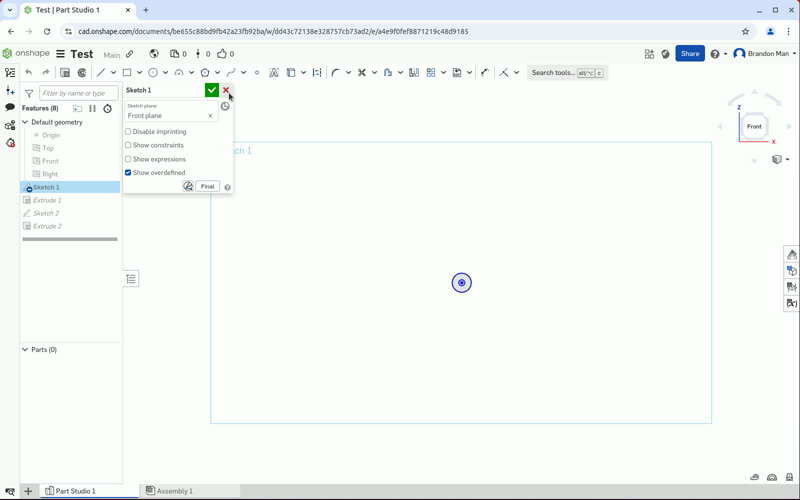
key(shift+s)
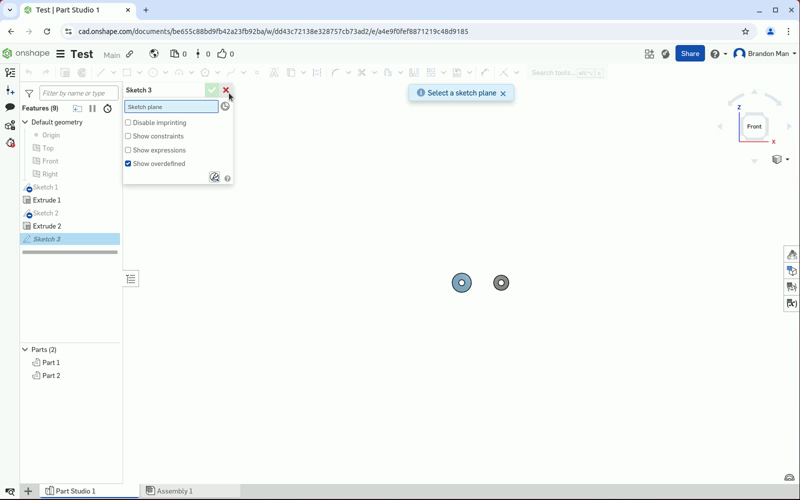
mouse_move(73, 163)
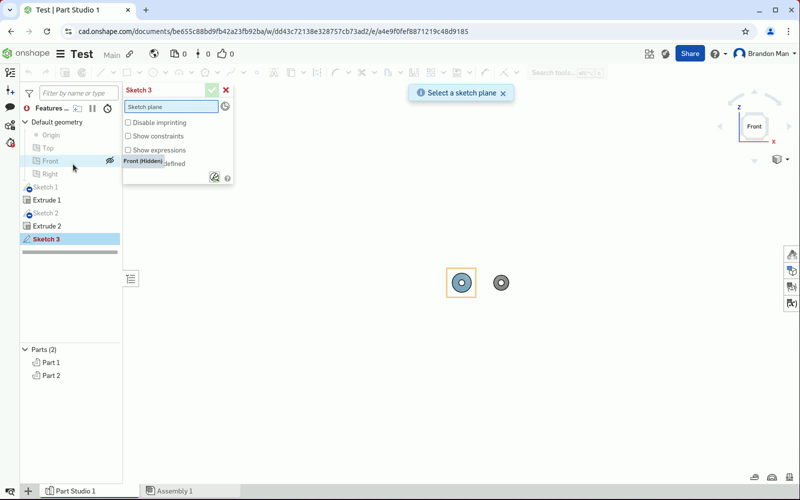
click(73, 163)
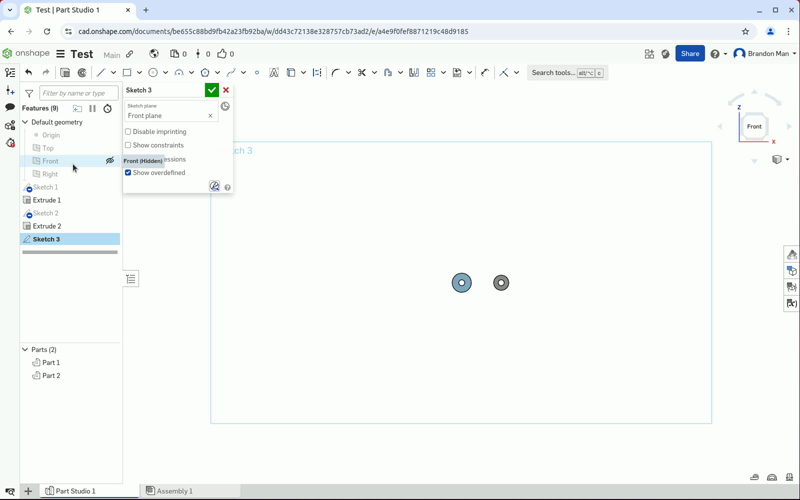
mouse_move(73, 352)
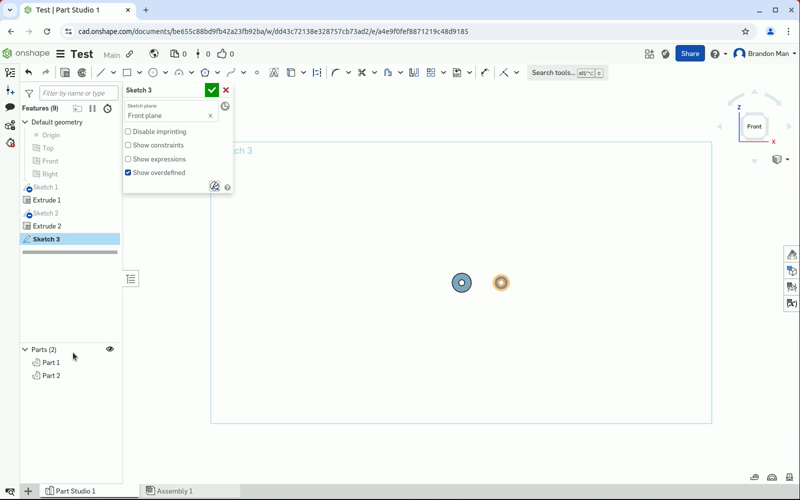
key(y)
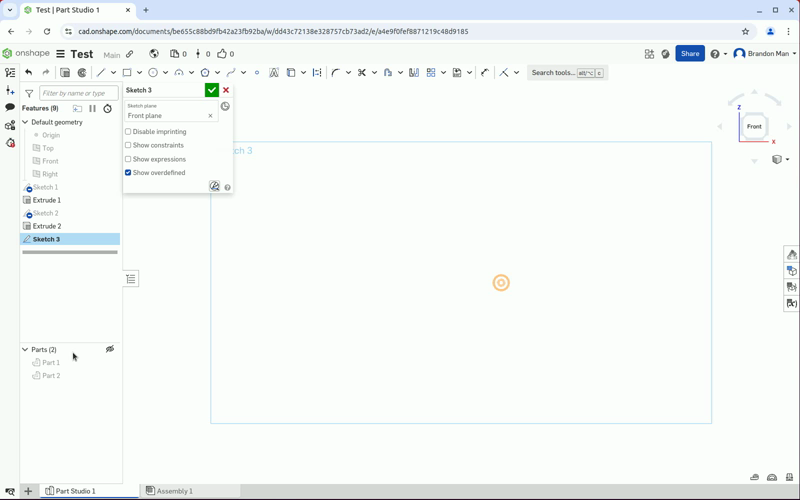
key(c)
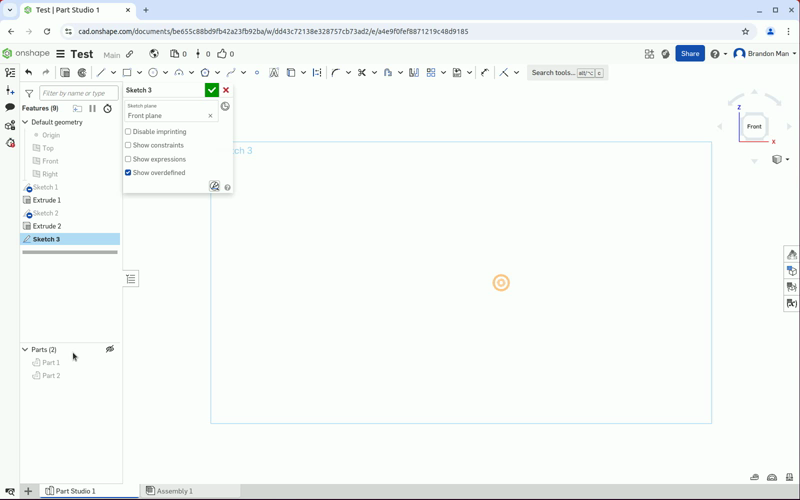
key_down(shift)
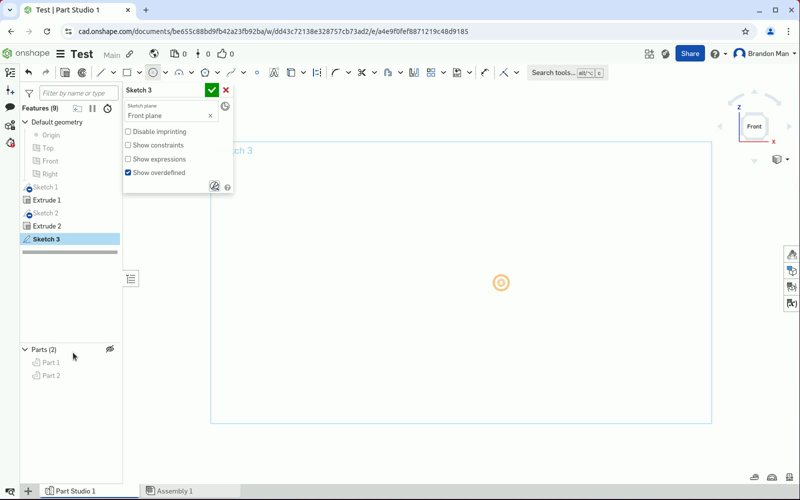
mouse_move(461, 178)
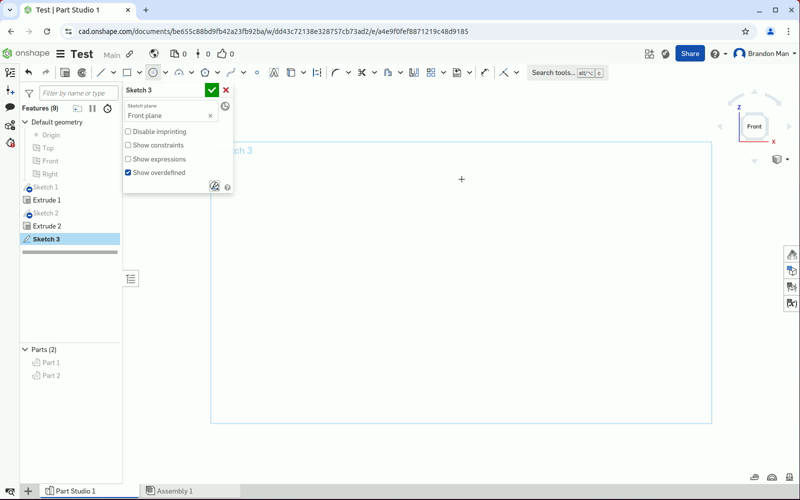
click(461, 178)
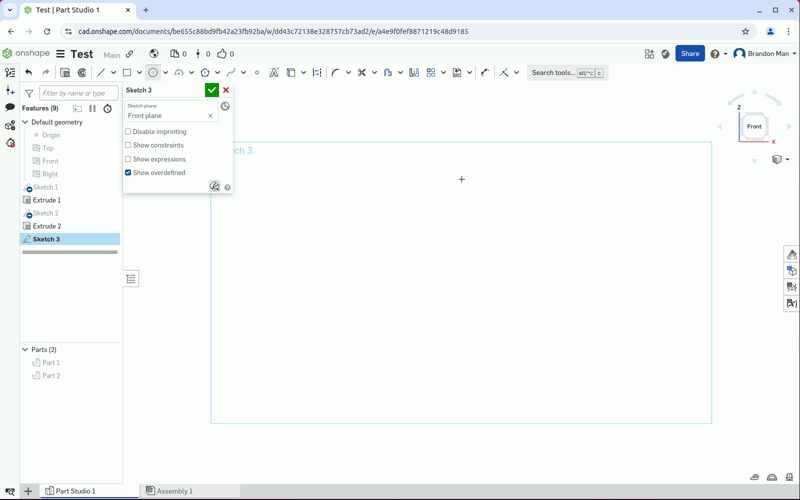
key_up(shift)
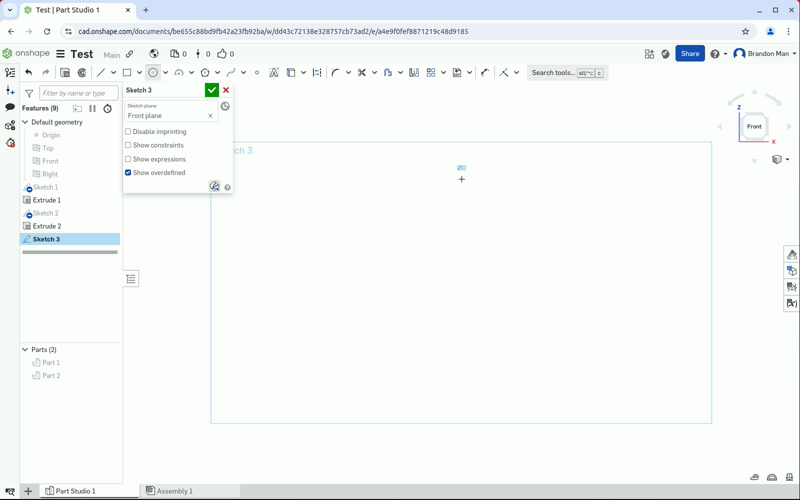
mouse_move(471, 178)
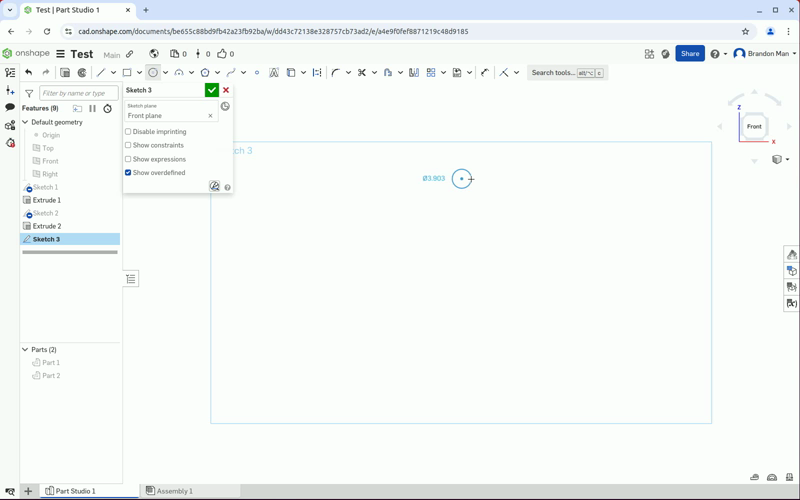
click(471, 178)
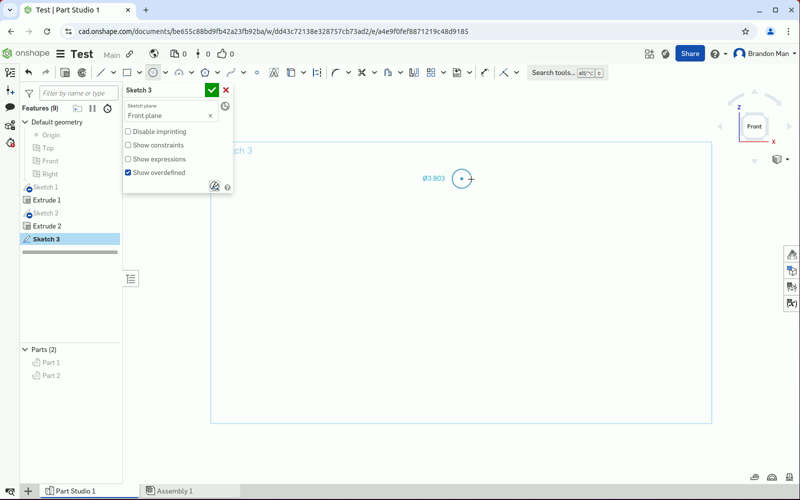
key(esc)
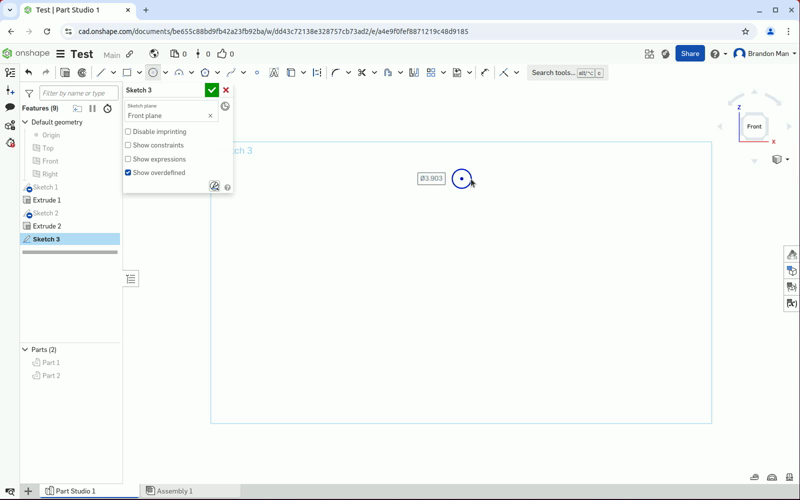
key(c)
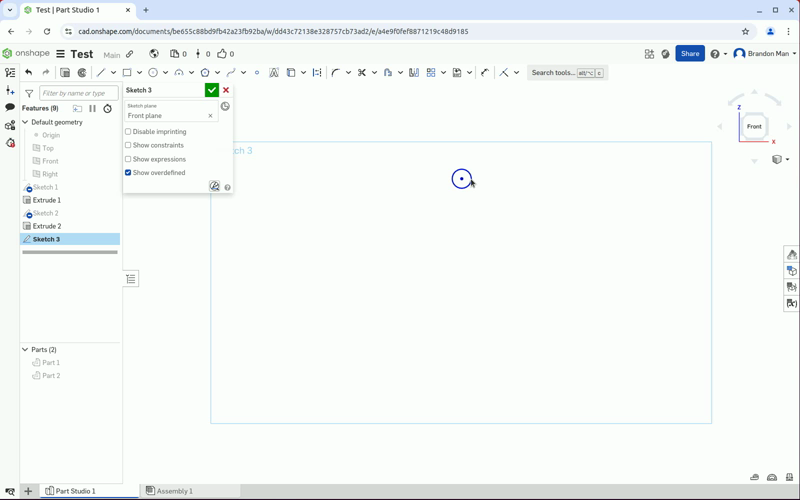
key_down(shift)
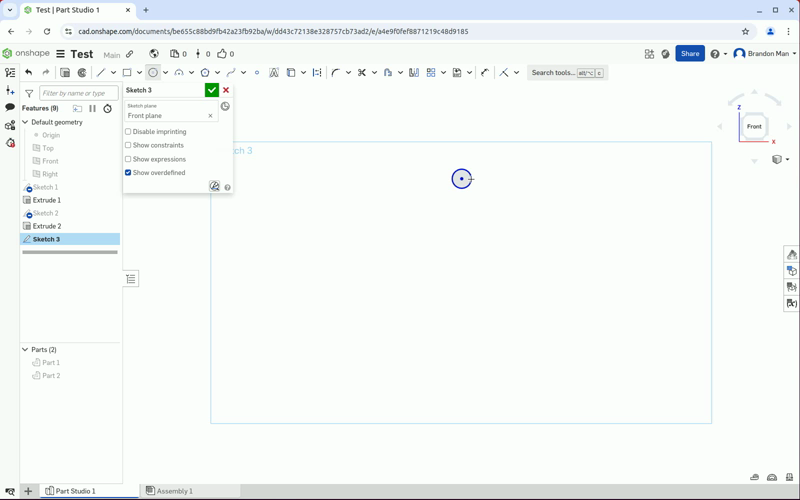
mouse_move(461, 178)
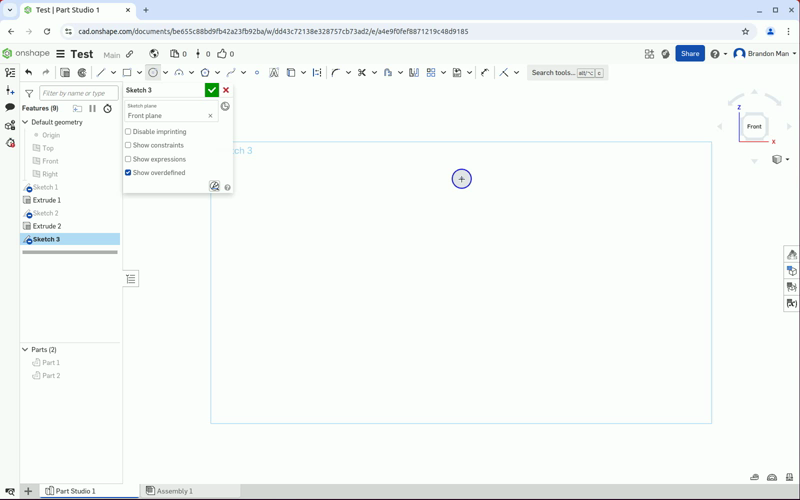
click(461, 178)
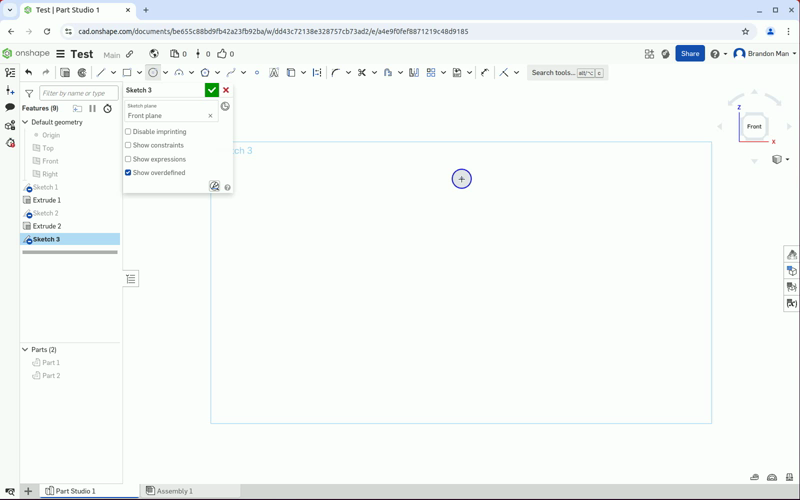
key_up(shift)
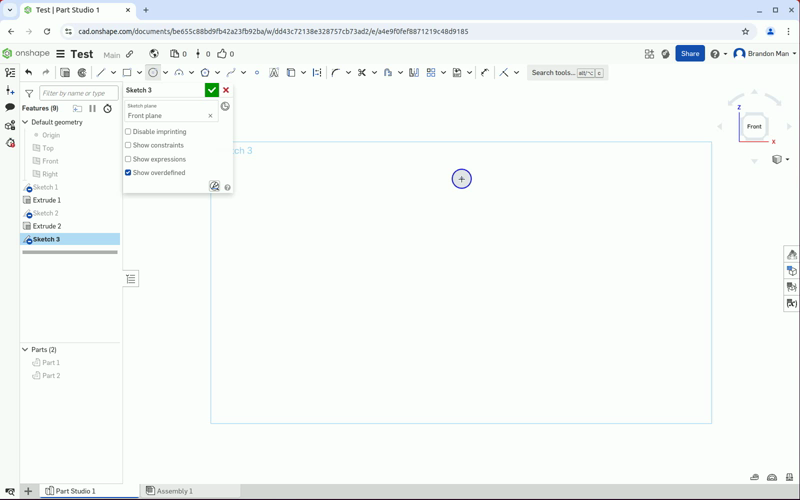
mouse_move(464, 178)
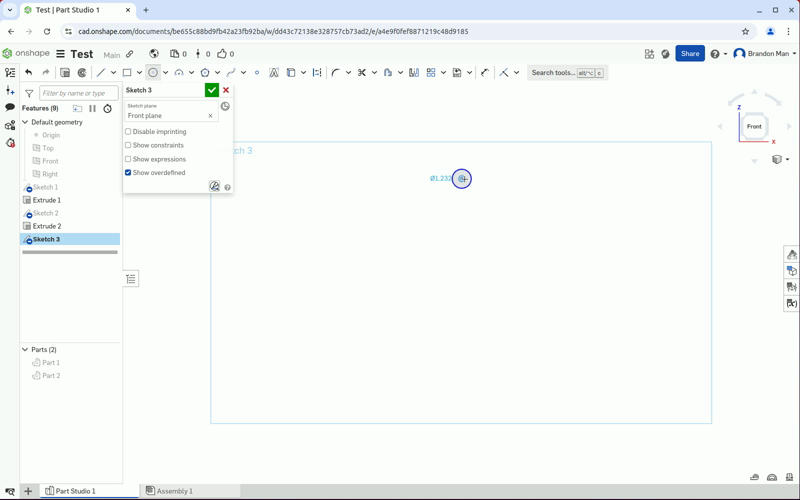
scroll(6)
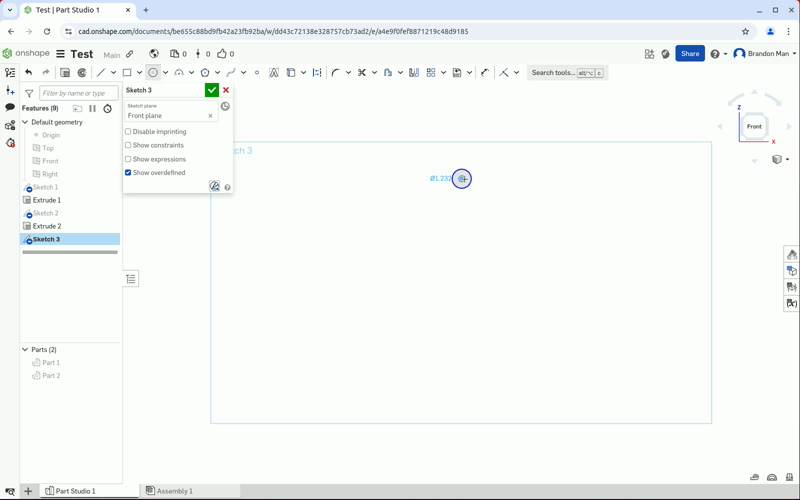
scroll(6)
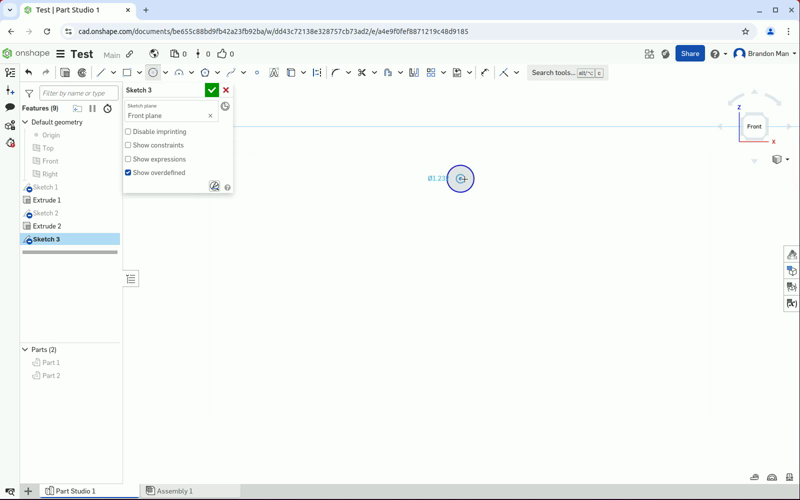
scroll(6)
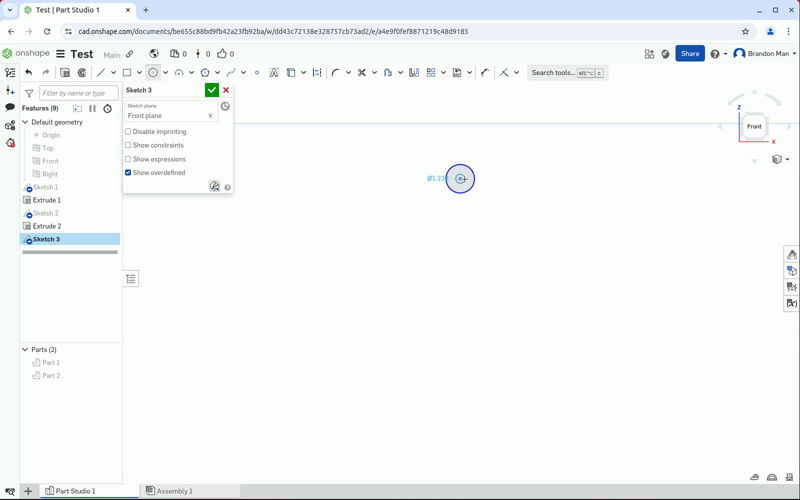
scroll(6)
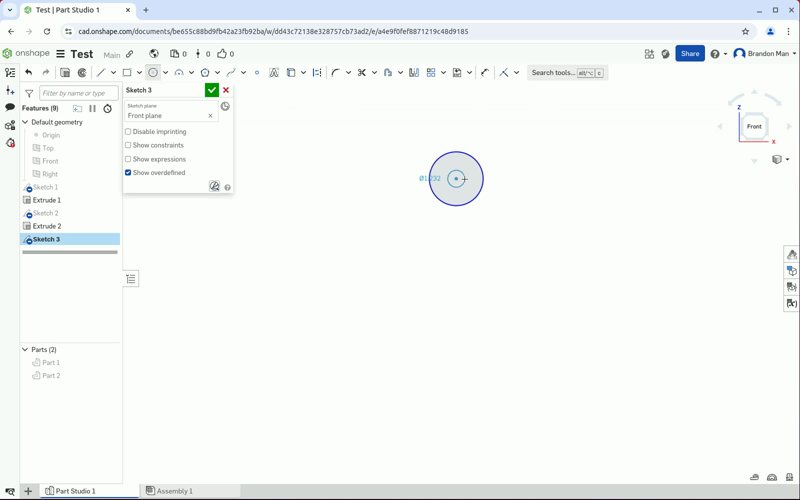
scroll(6)
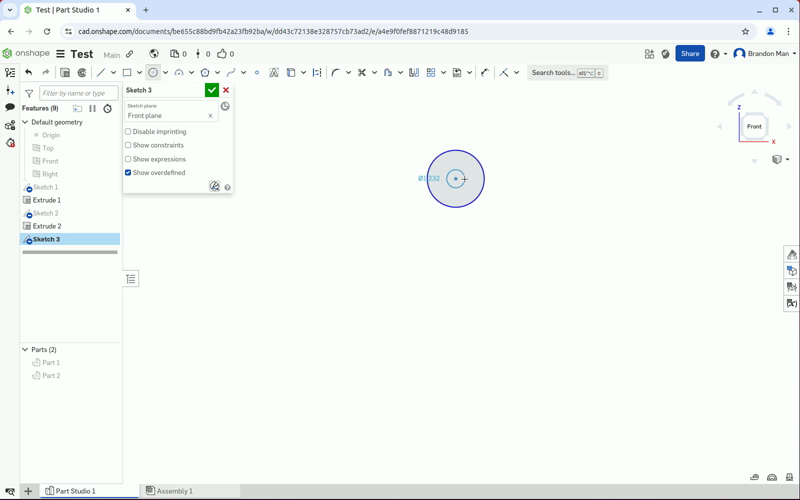
scroll(6)
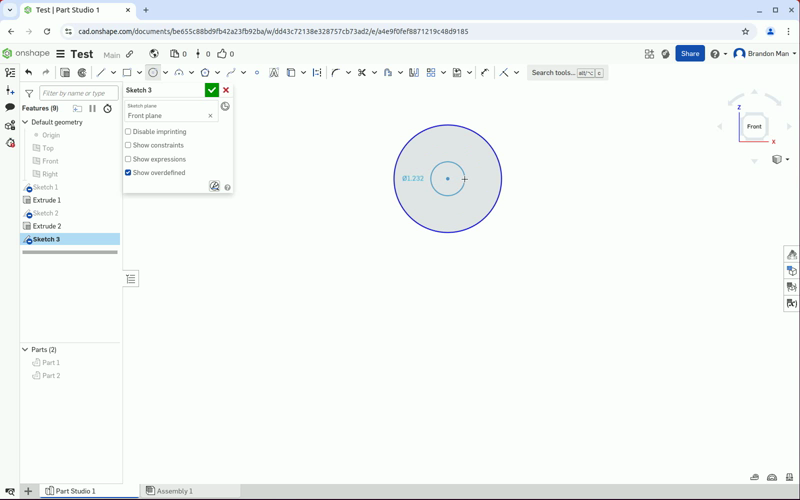
scroll(6)
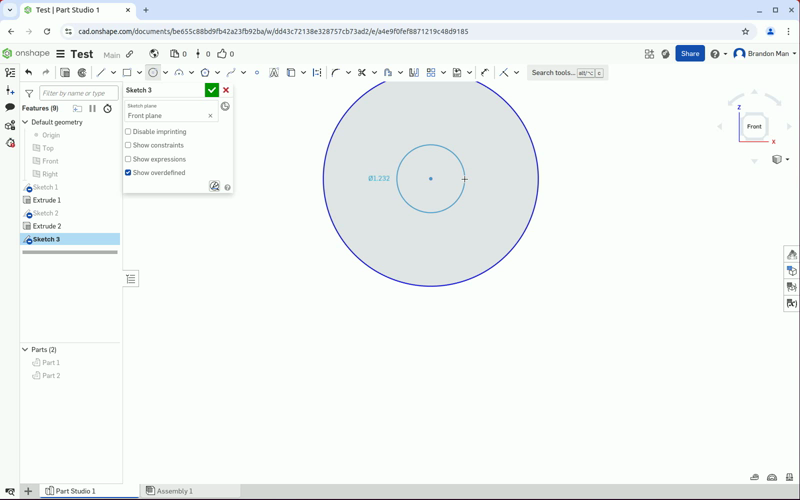
click(464, 178)
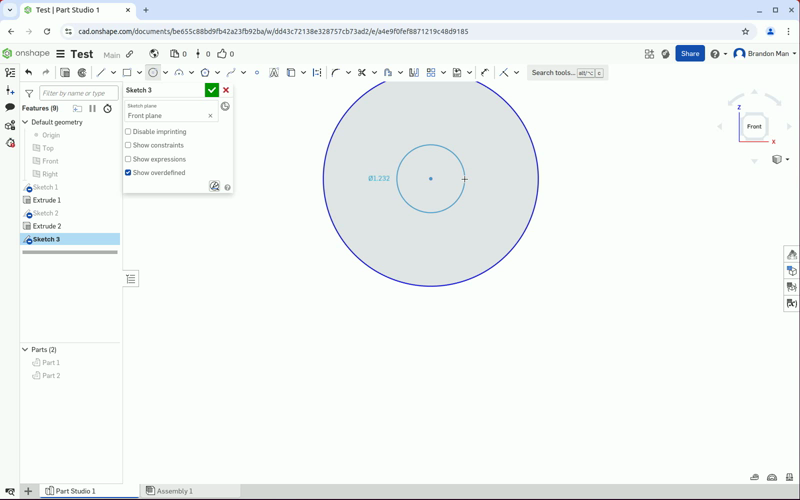
scroll(-6)
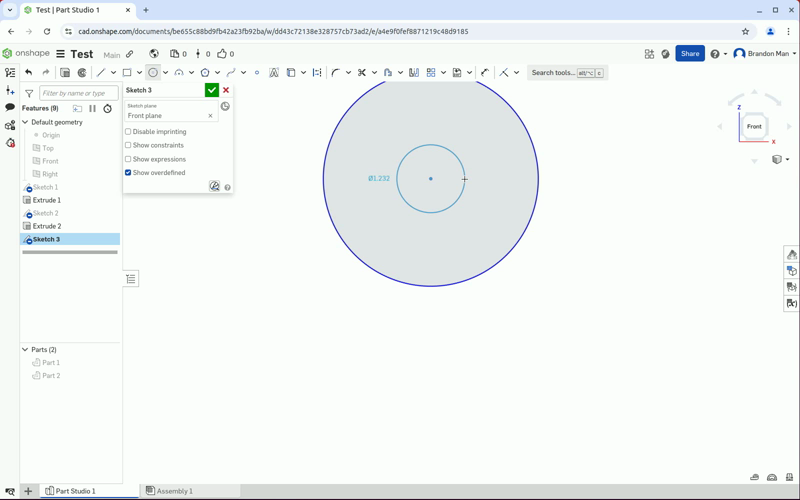
scroll(-6)
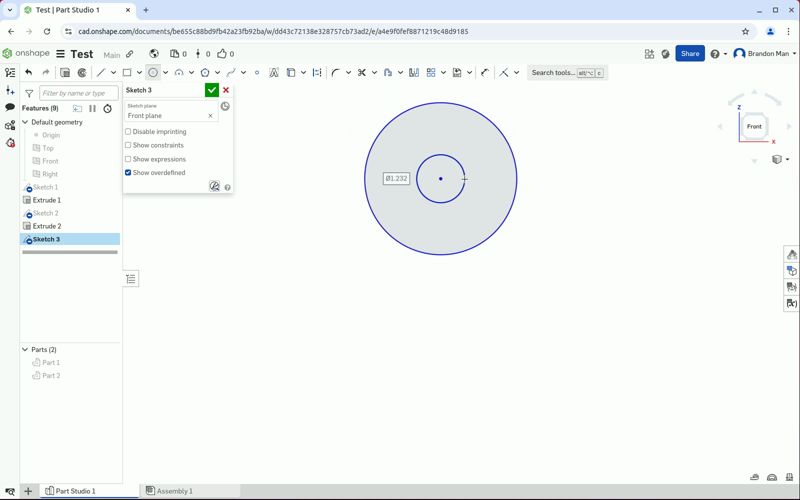
scroll(-6)
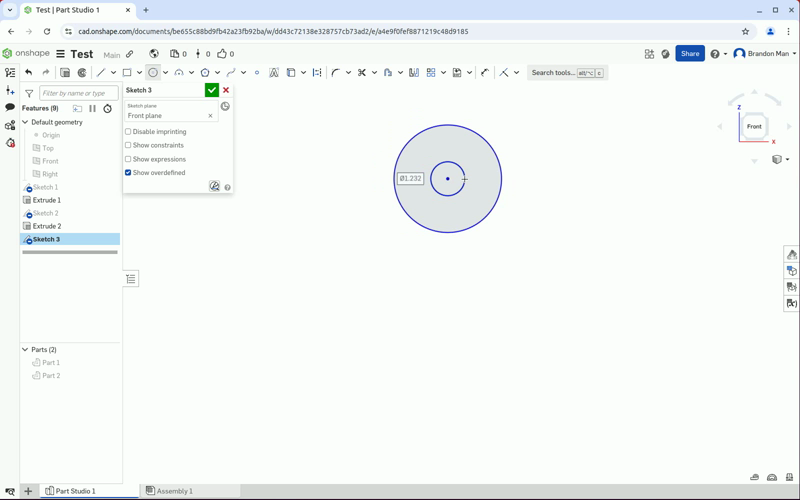
scroll(-6)
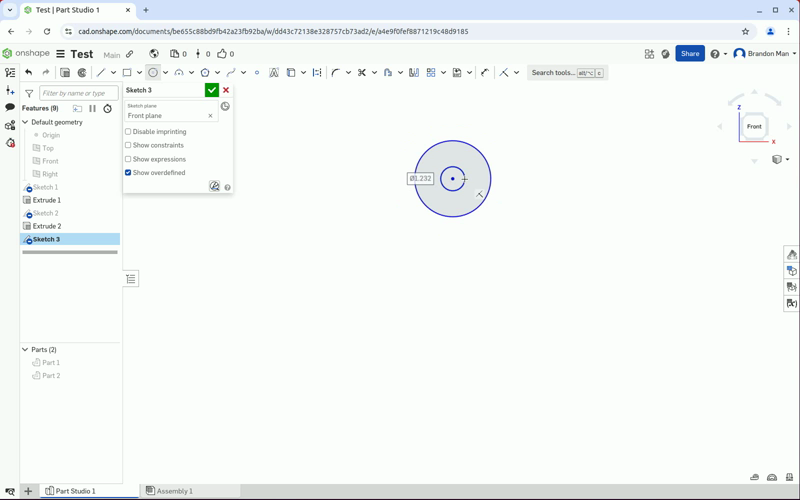
scroll(-6)
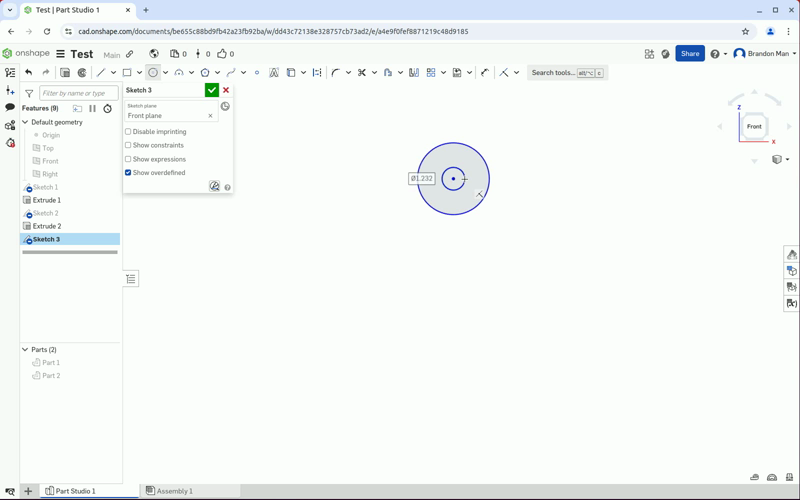
scroll(-6)
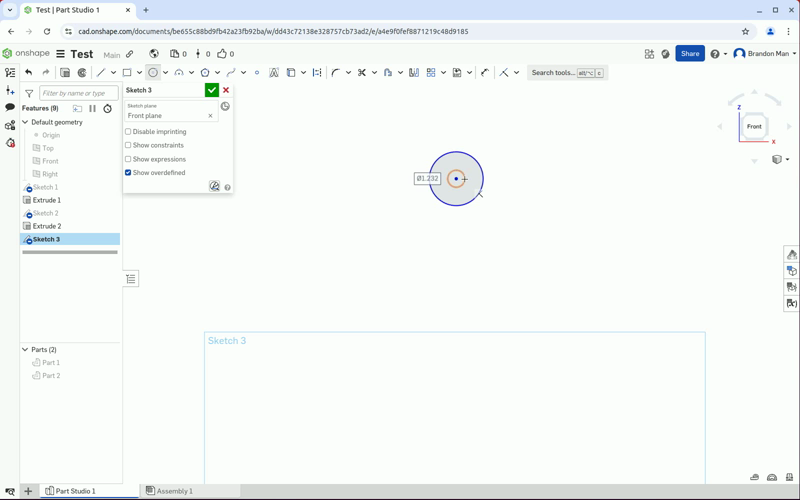
scroll(-6)
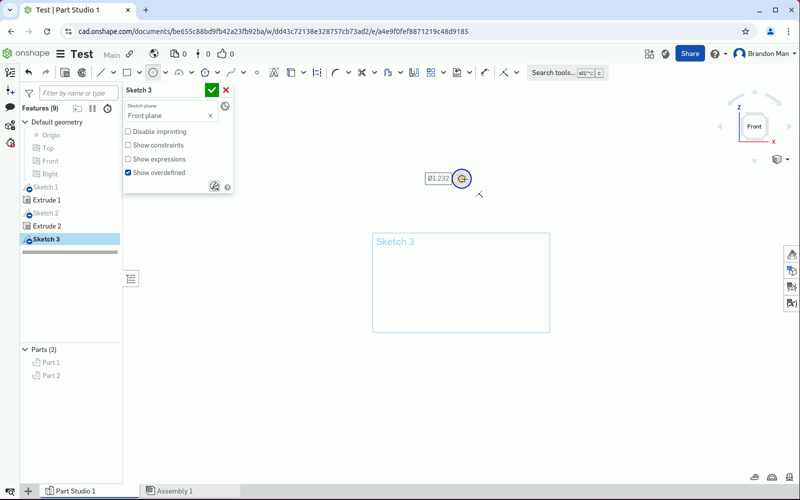
key(esc)
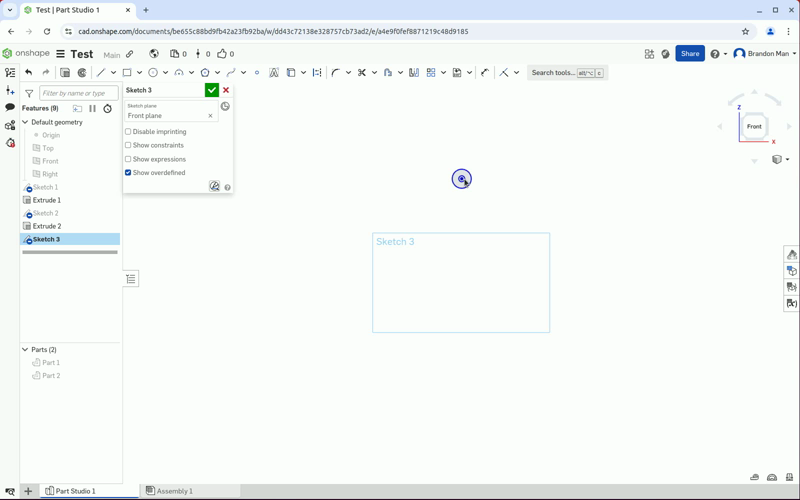
mouse_move(455, 175)
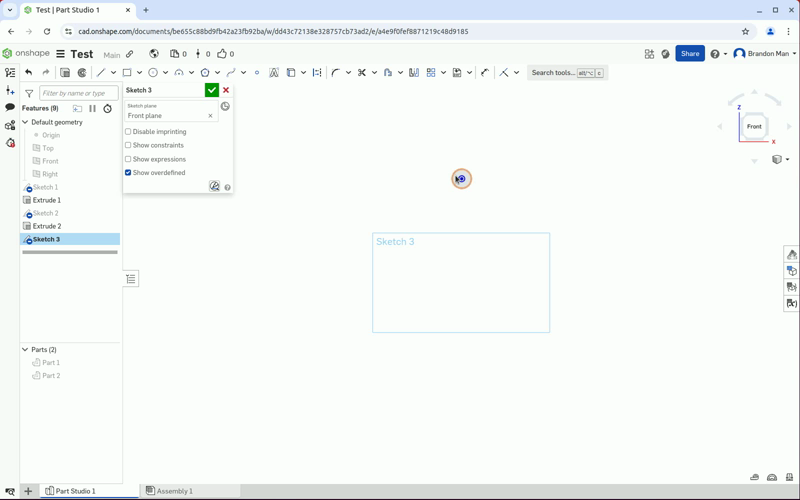
scroll(6)
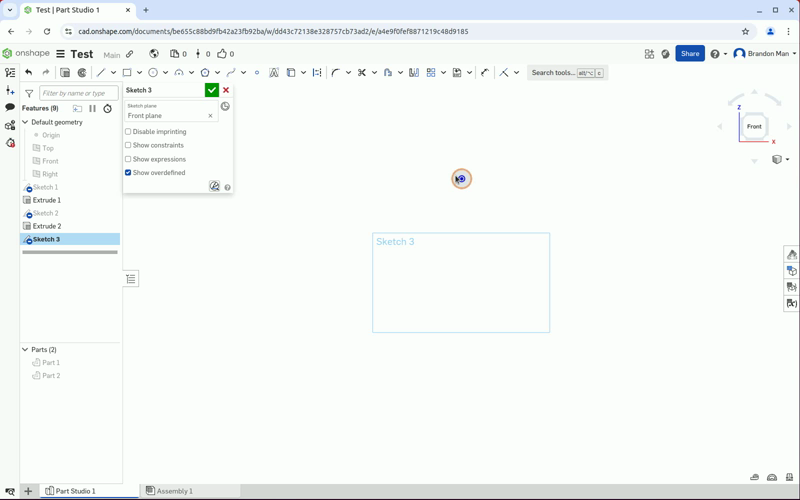
scroll(6)
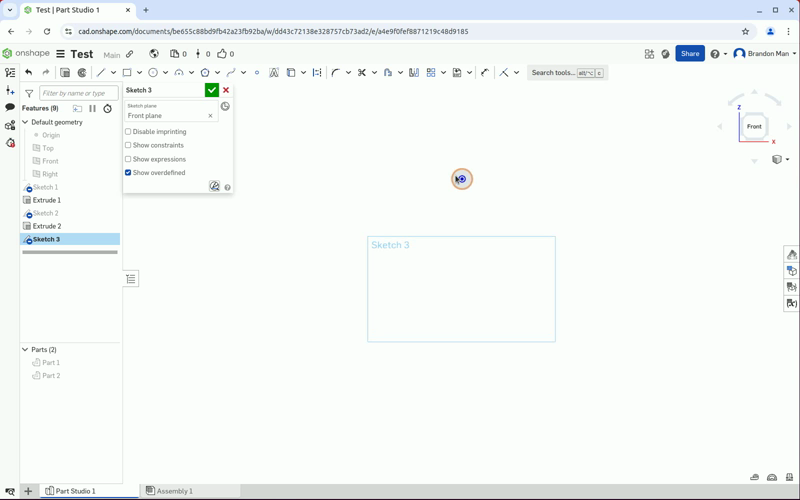
scroll(6)
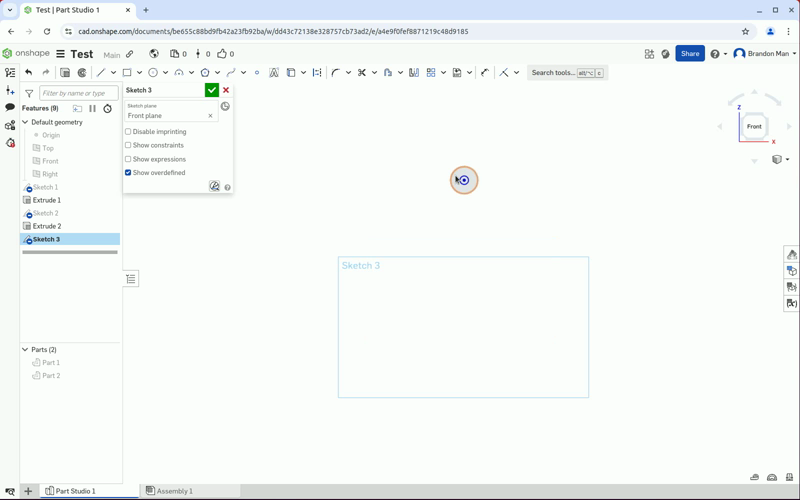
scroll(6)
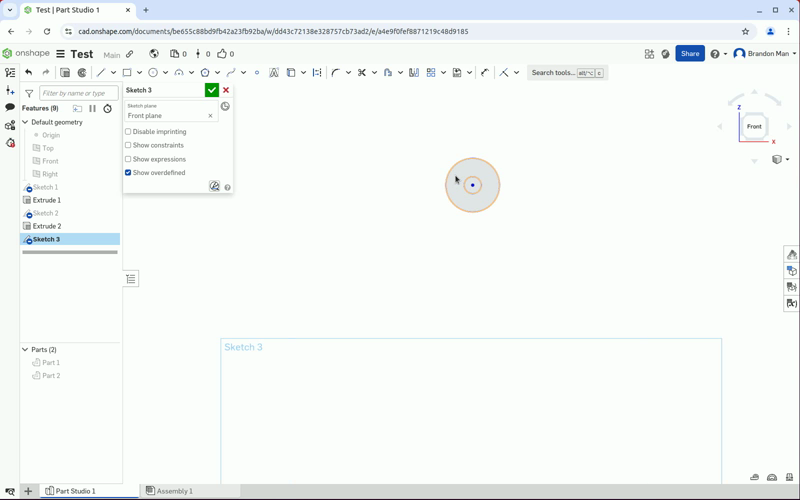
scroll(6)
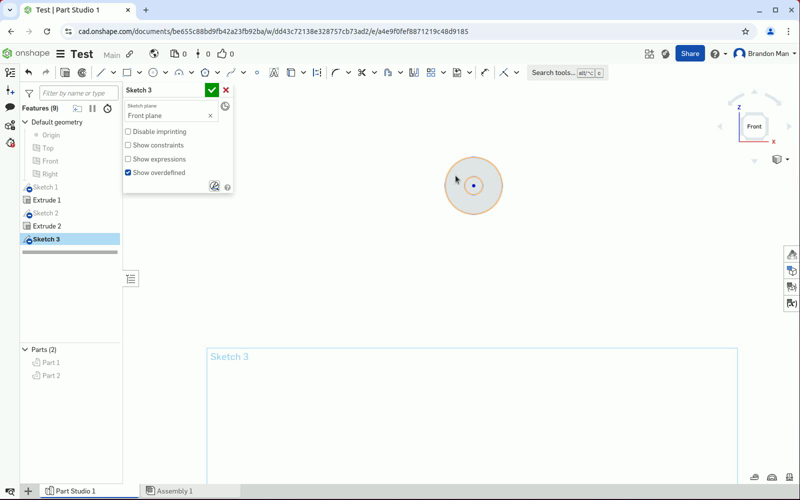
scroll(6)
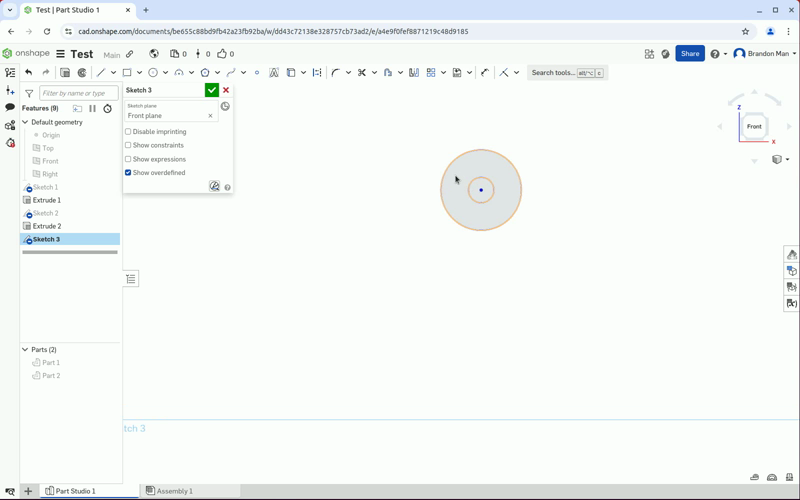
scroll(6)
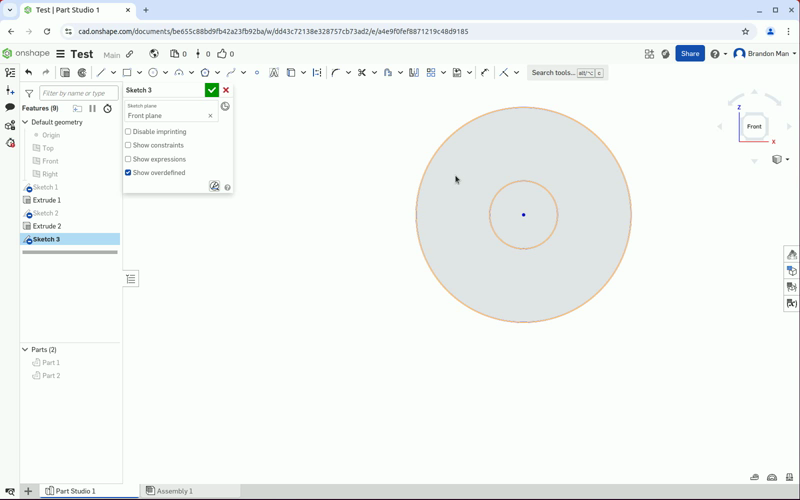
click(455, 175)
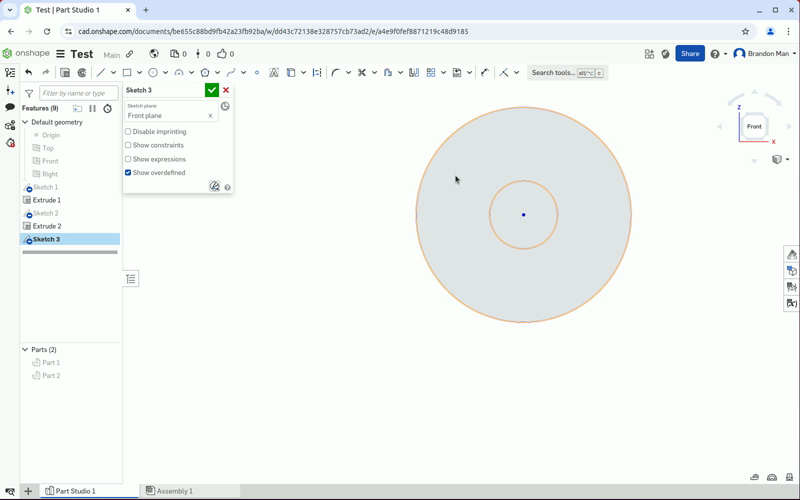
scroll(-6)
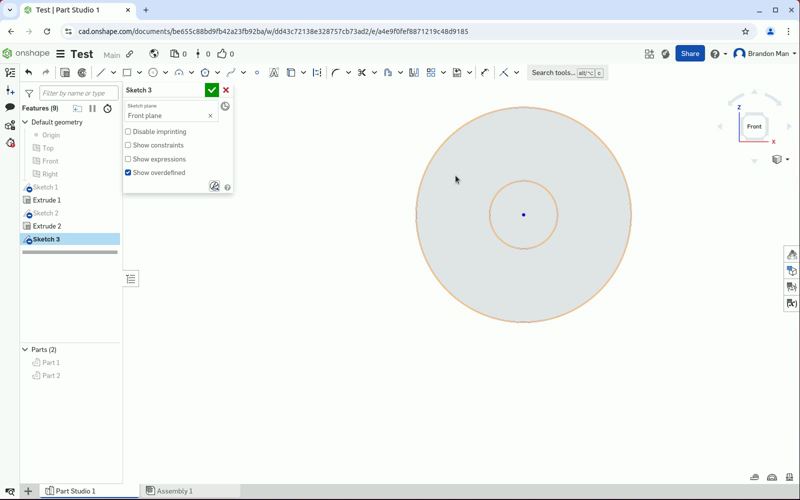
scroll(-6)
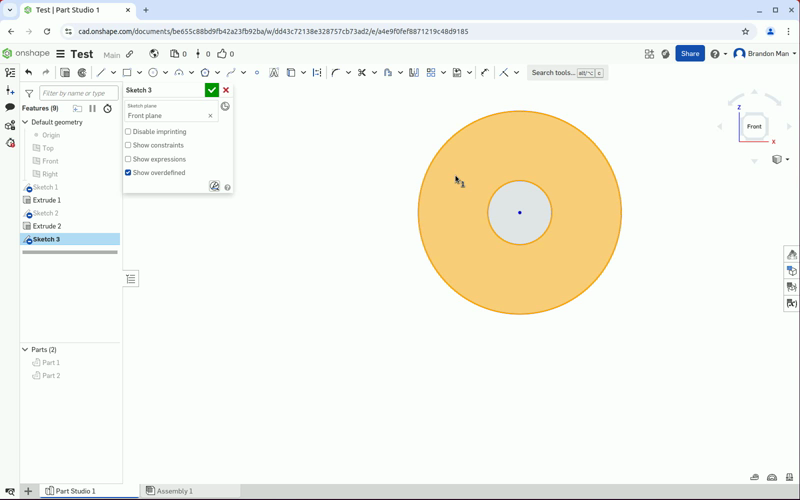
scroll(-6)
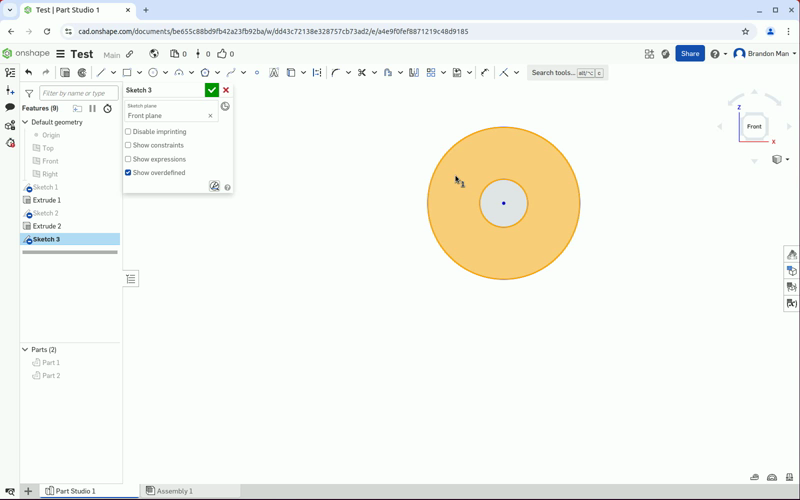
scroll(-6)
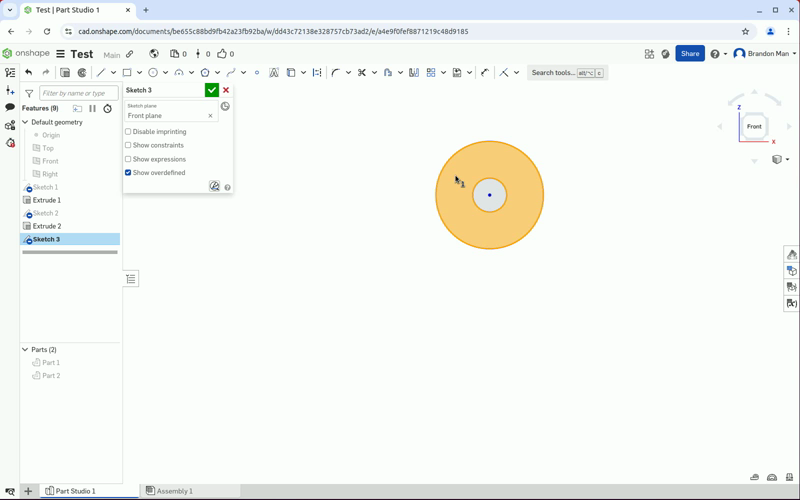
scroll(-6)
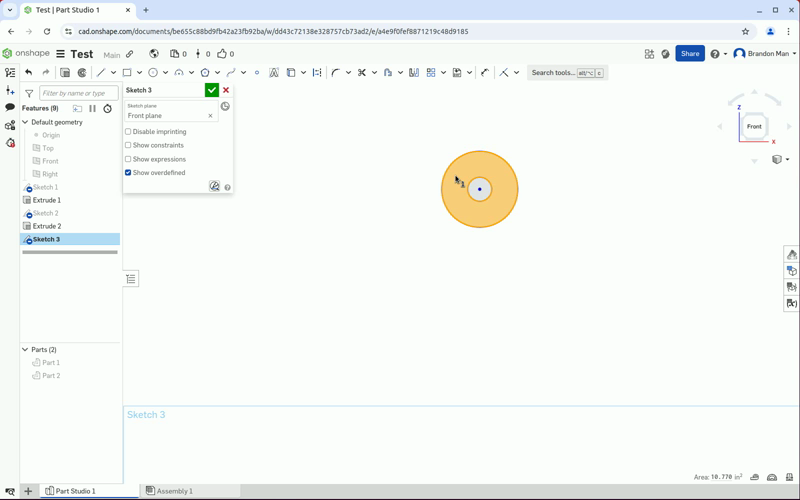
scroll(-6)
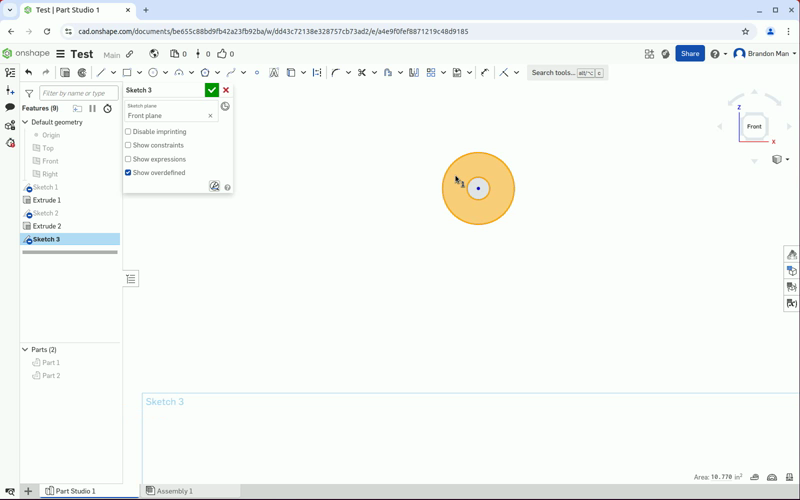
scroll(-6)
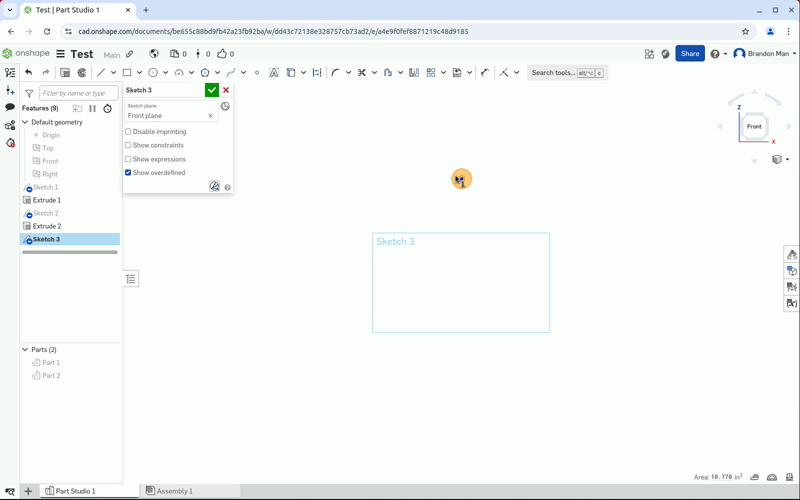
mouse_move(73, 352)
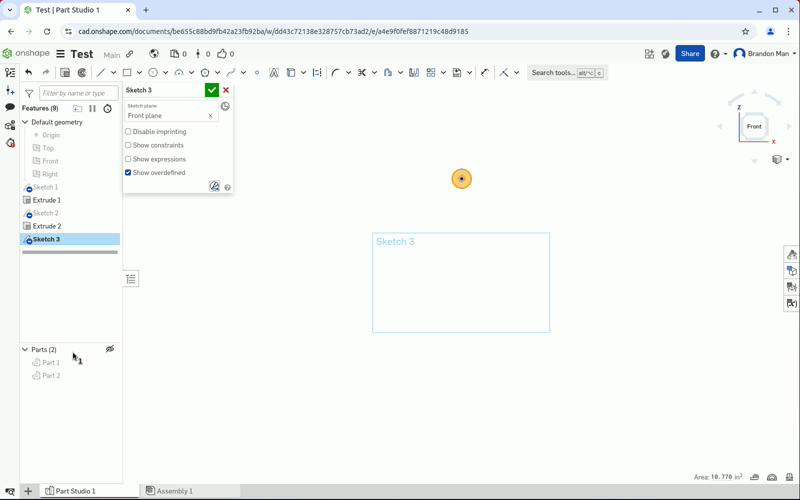
key(shift+y)
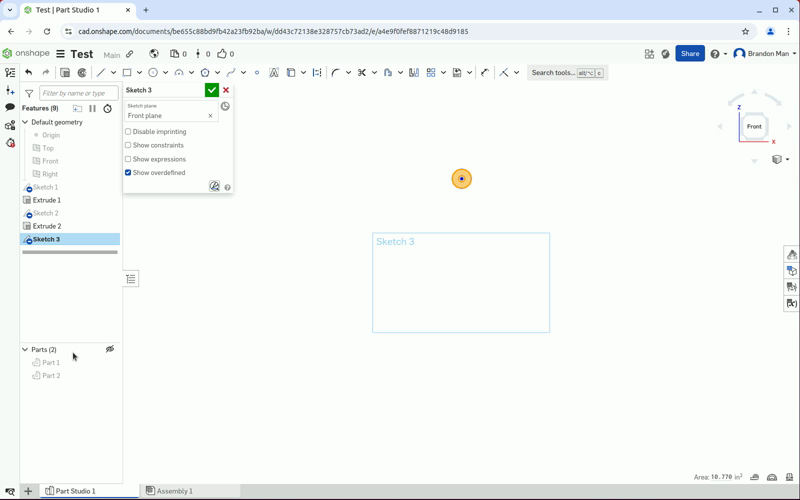
key(shift+e)
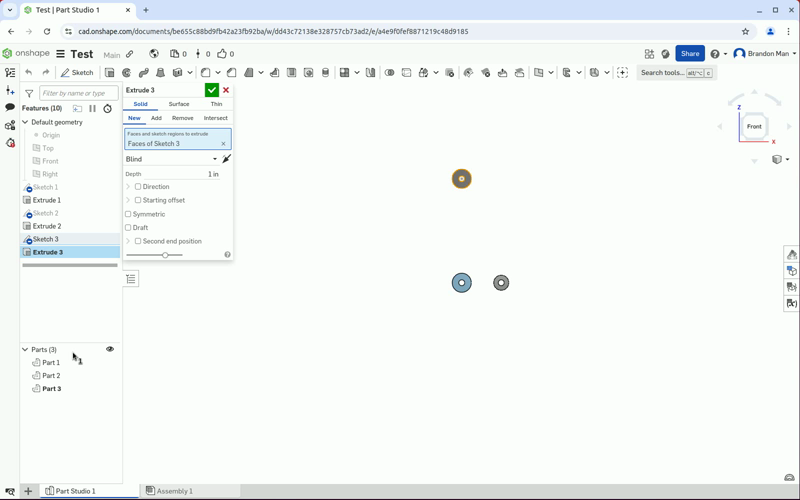
mouse_move(143, 106)
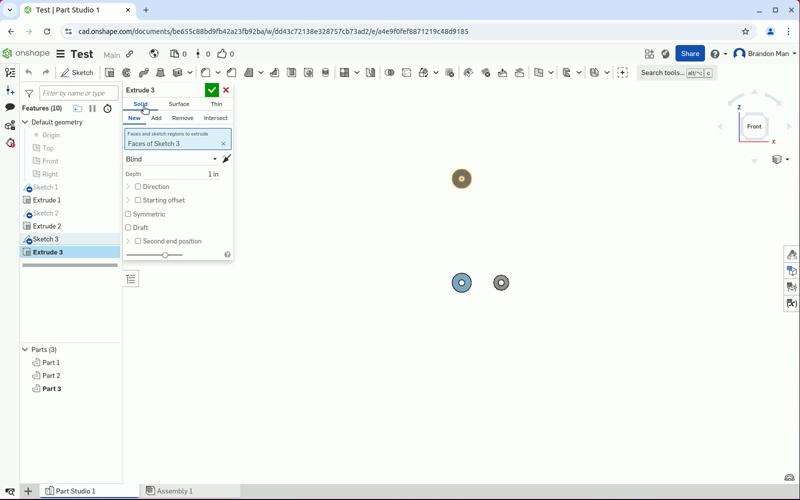
click(143, 106)
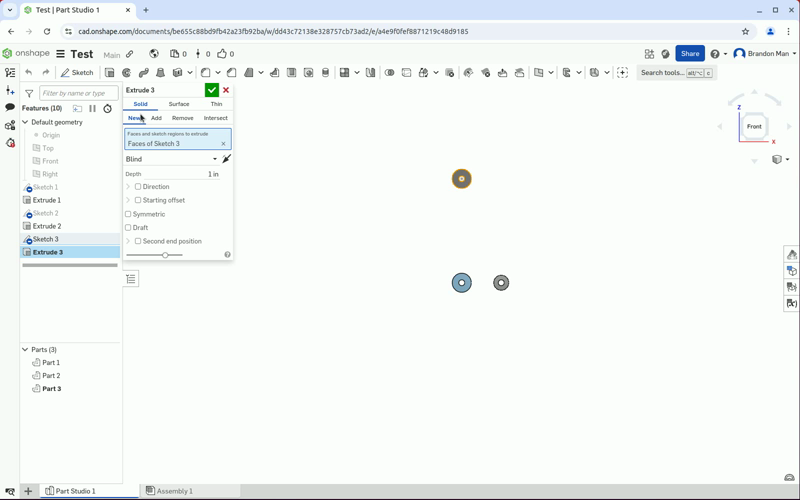
mouse_move(137, 120)
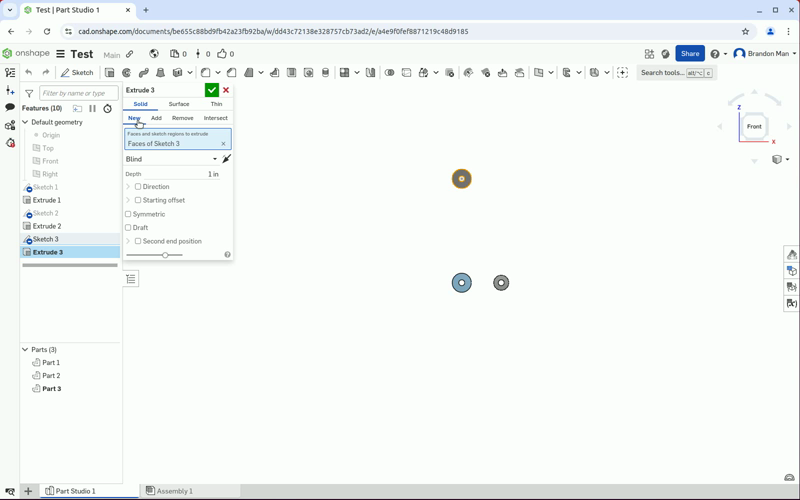
click(137, 120)
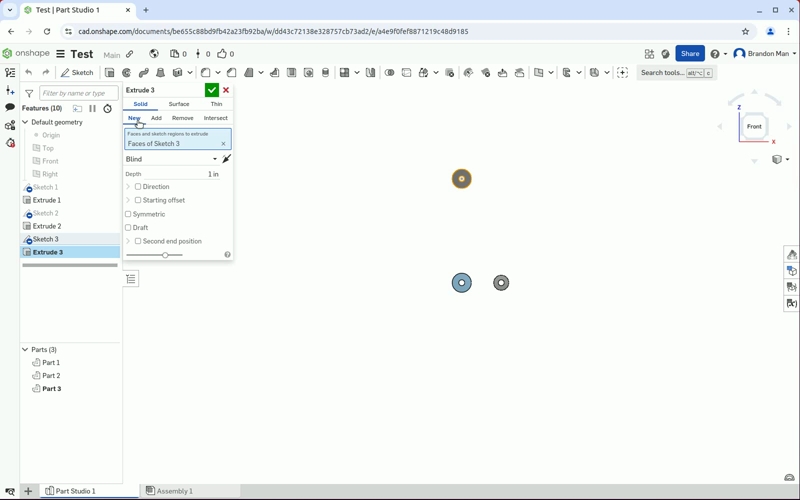
key(tab, 4)
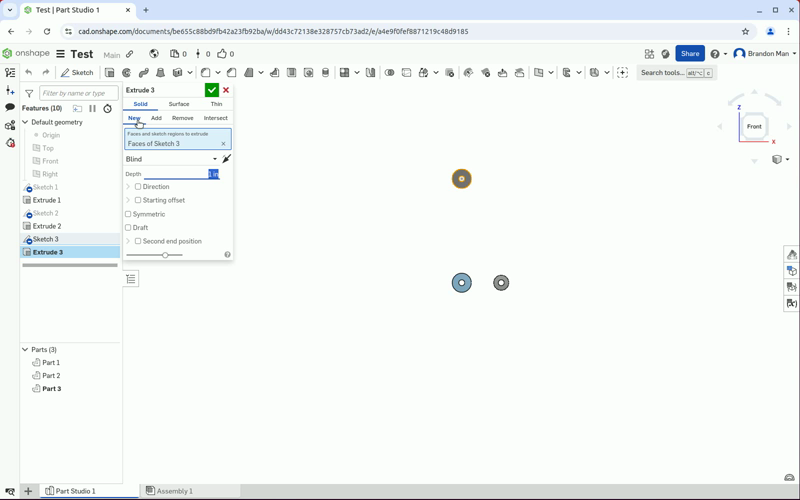
text(0.481)
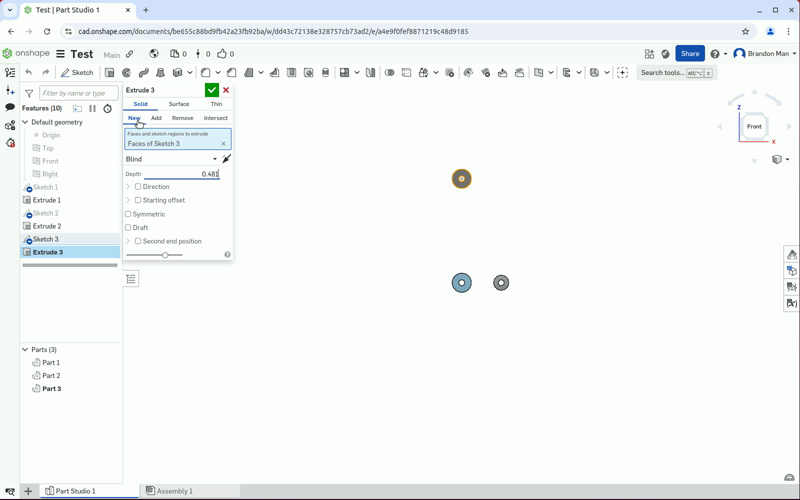
key(enter)
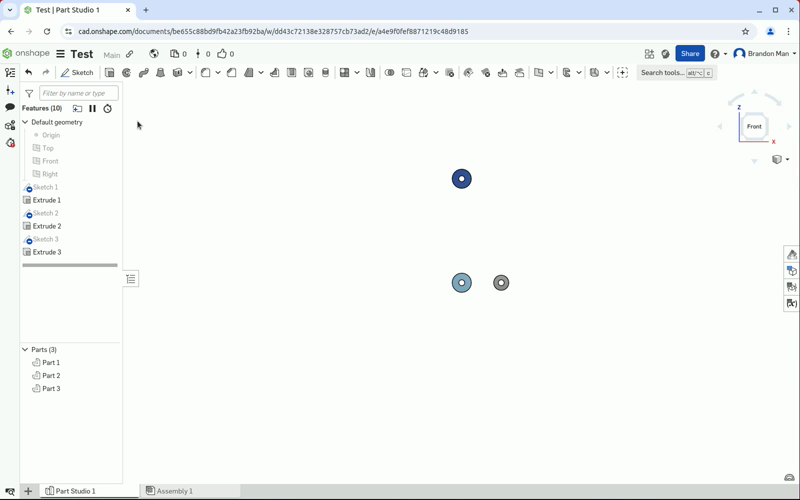
key(shift+h)
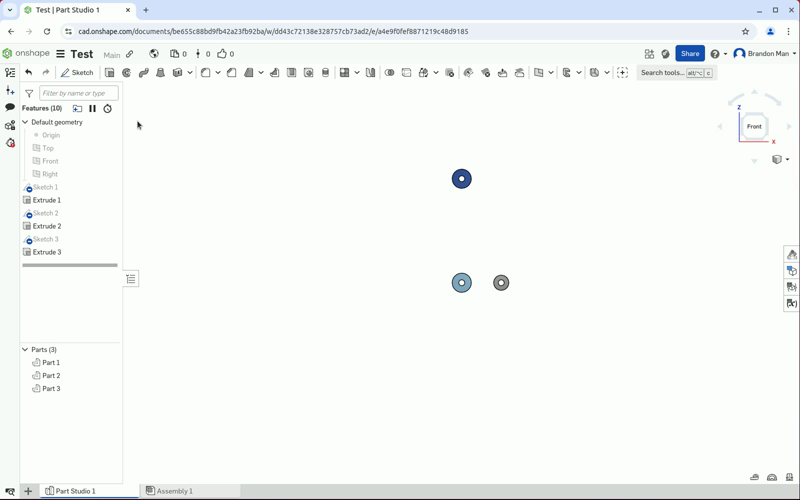
key(shift+h)
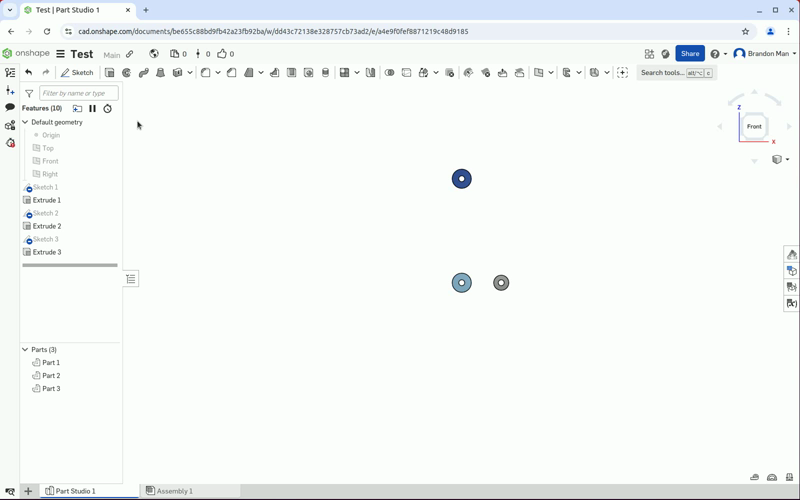
mouse_move(73, 189)
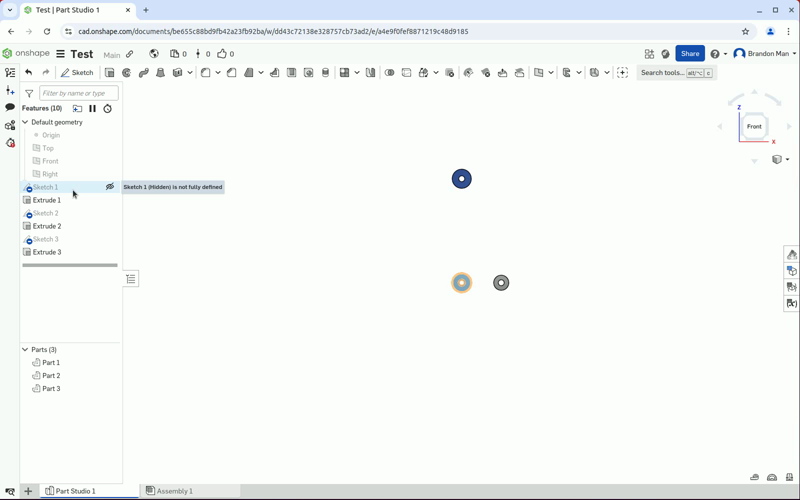
click(73, 189)
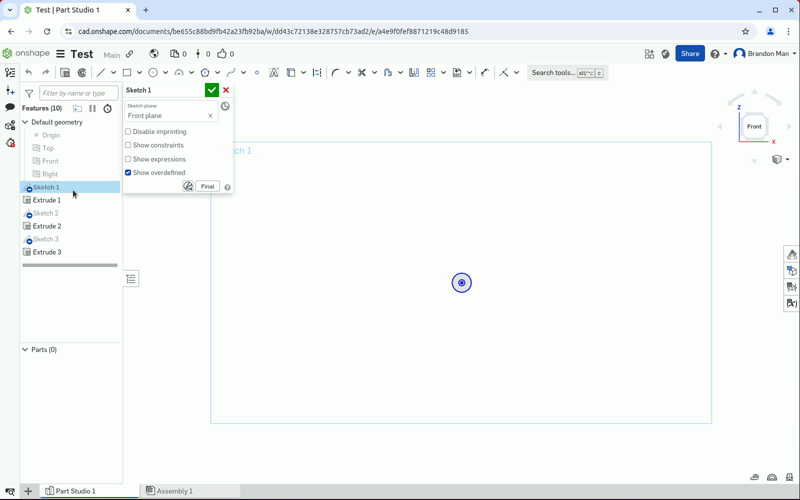
mouse_move(229, 92)
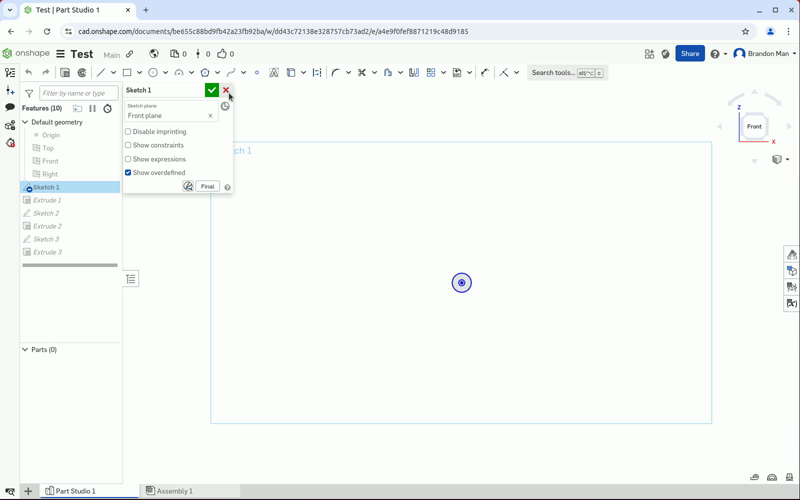
click(229, 92)
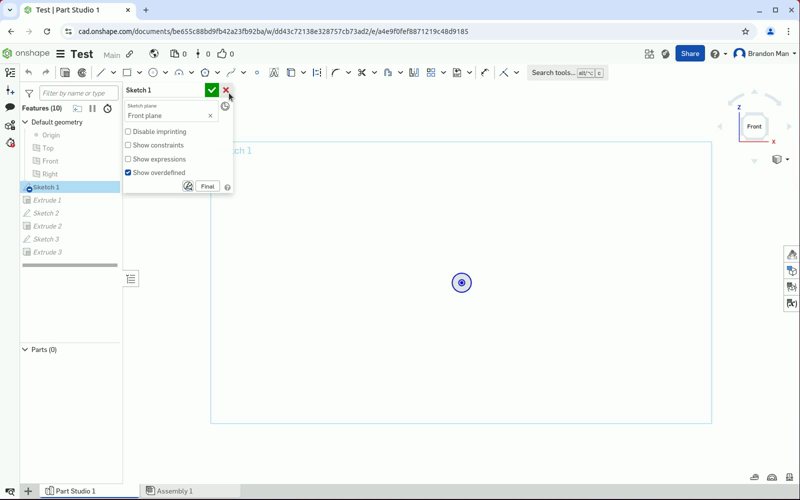
key(shift+s)
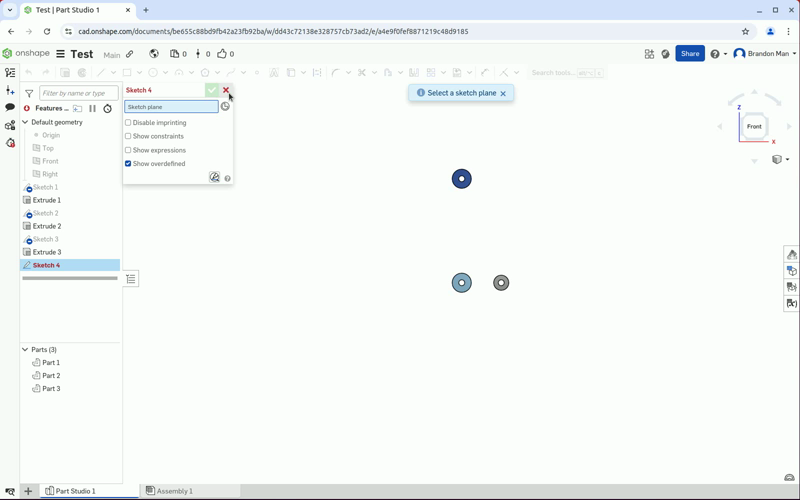
mouse_move(73, 163)
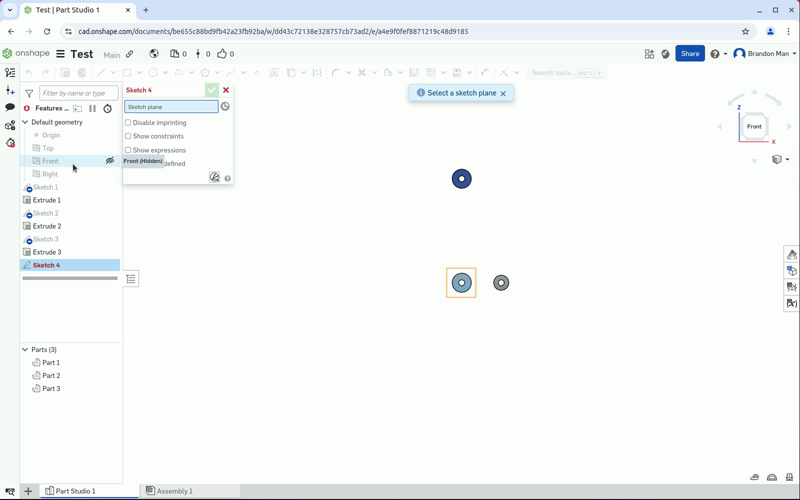
click(73, 163)
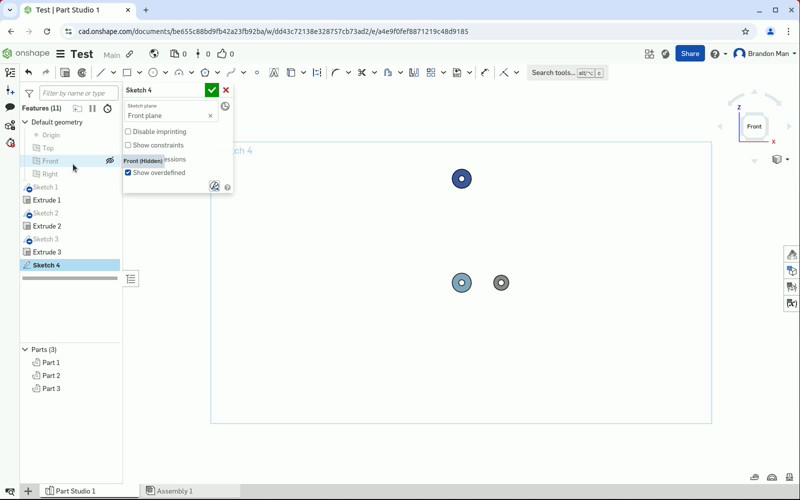
mouse_move(73, 352)
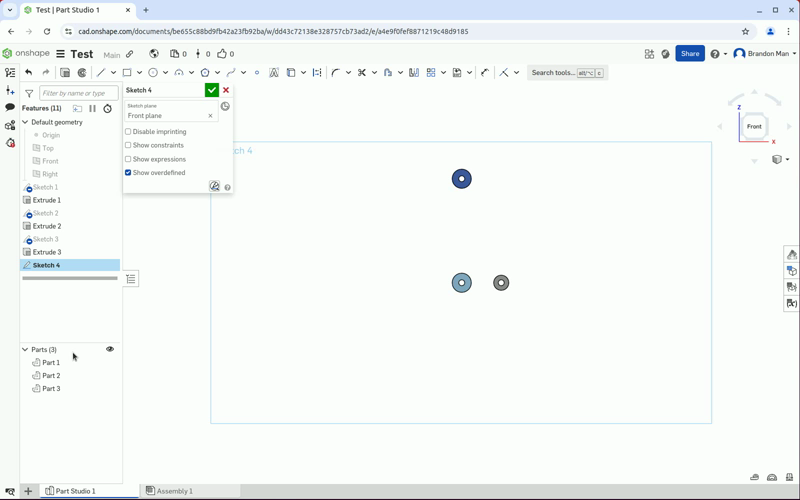
key(y)
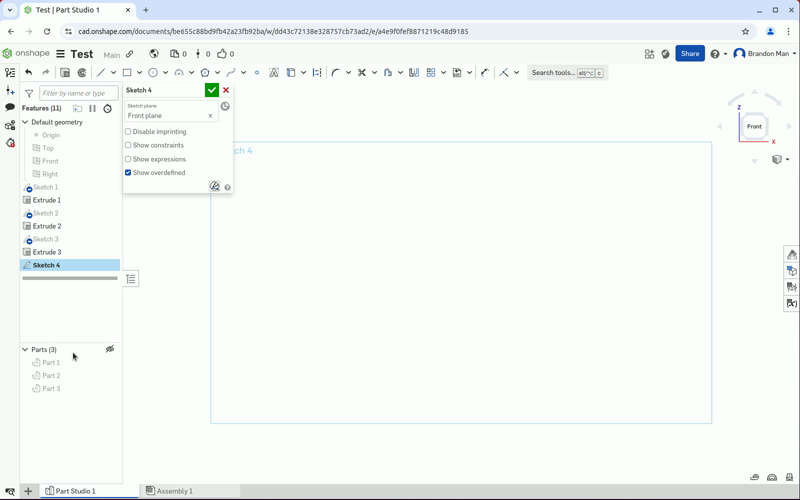
key(l)
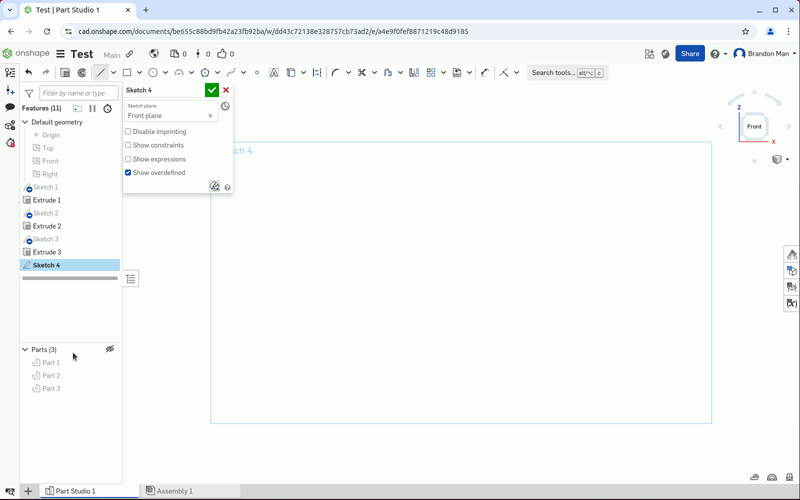
key_down(shift)
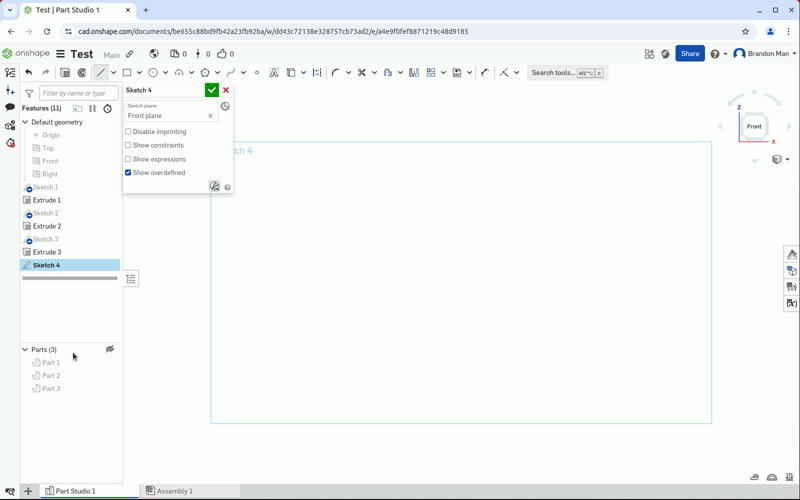
mouse_move(446, 226)
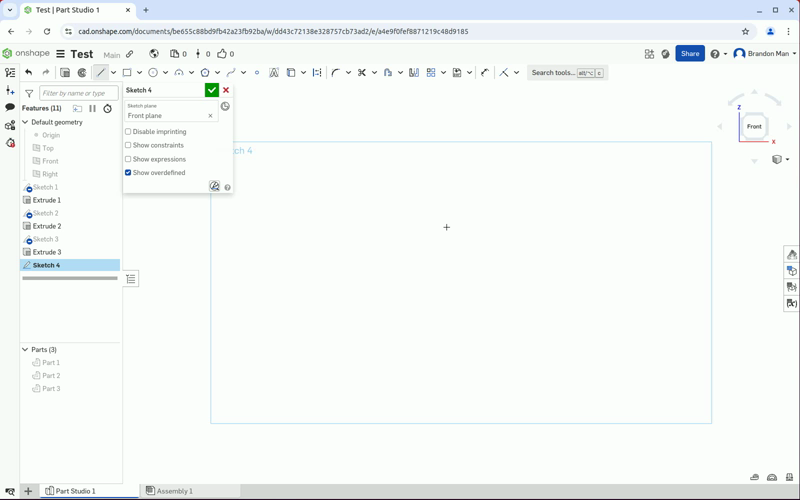
click(446, 226)
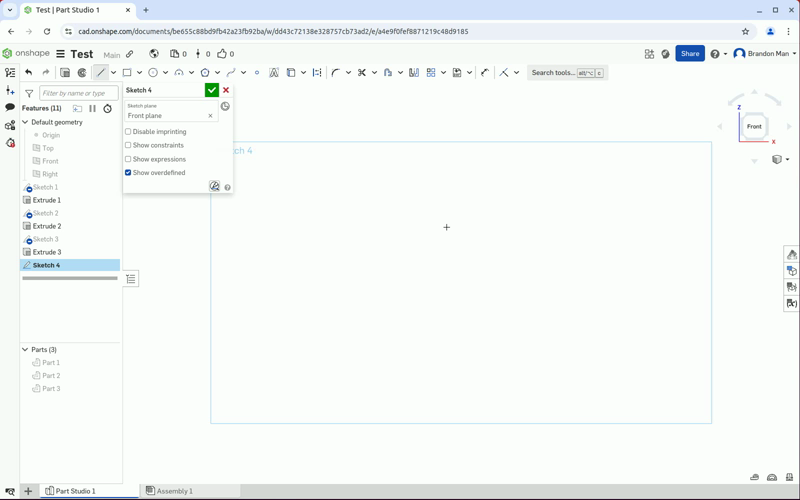
key_up(shift)
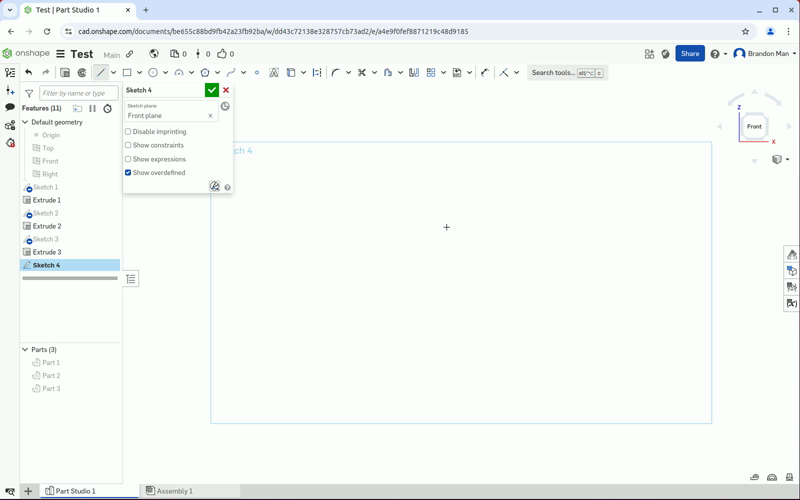
key_down(shift)
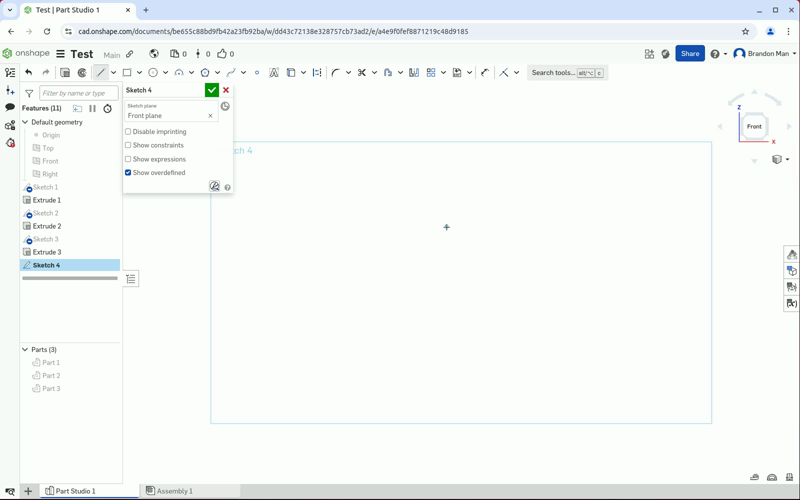
mouse_move(476, 226)
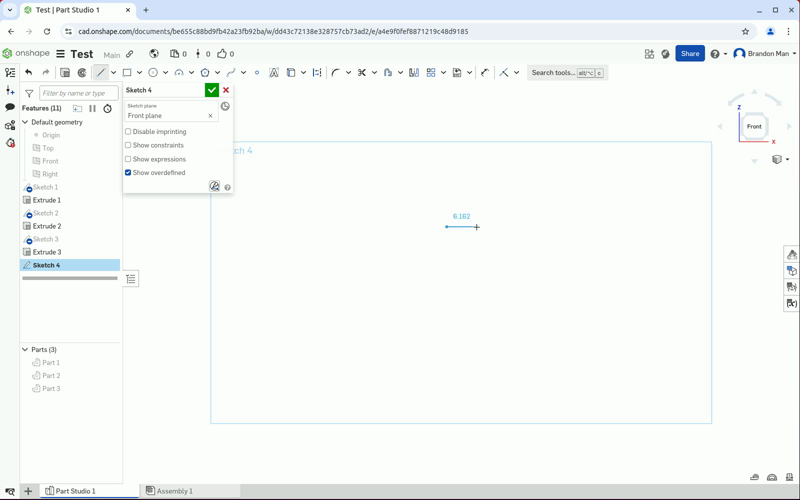
mouse_move(452, 284)
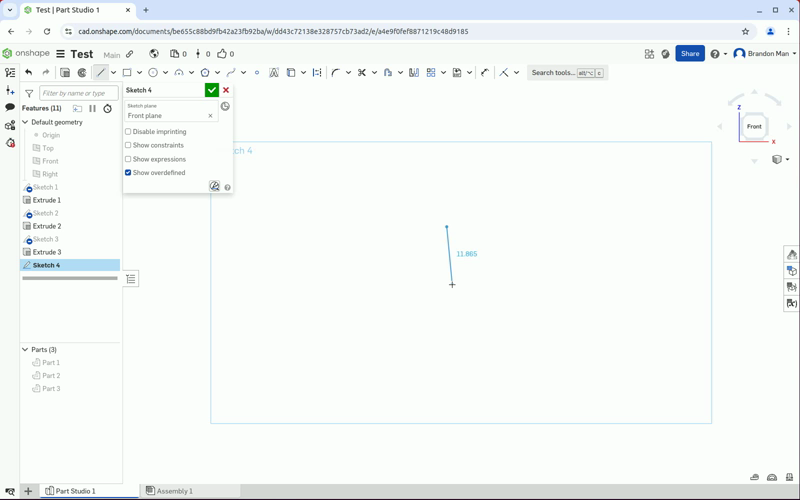
click(452, 284)
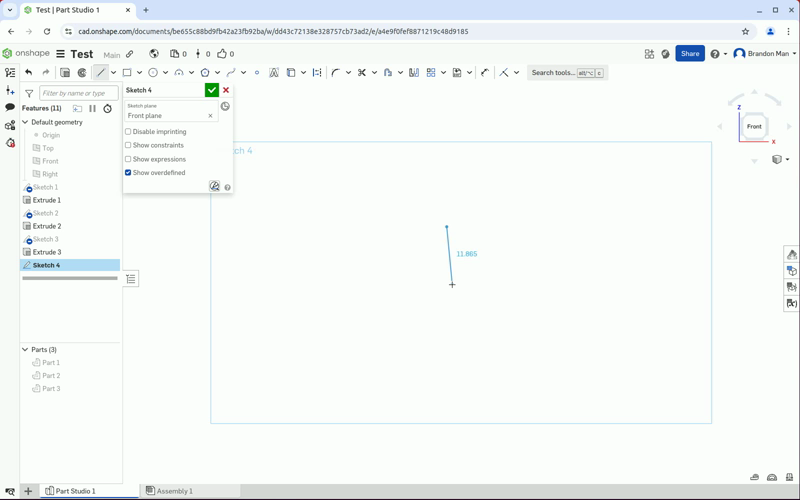
key_up(shift)
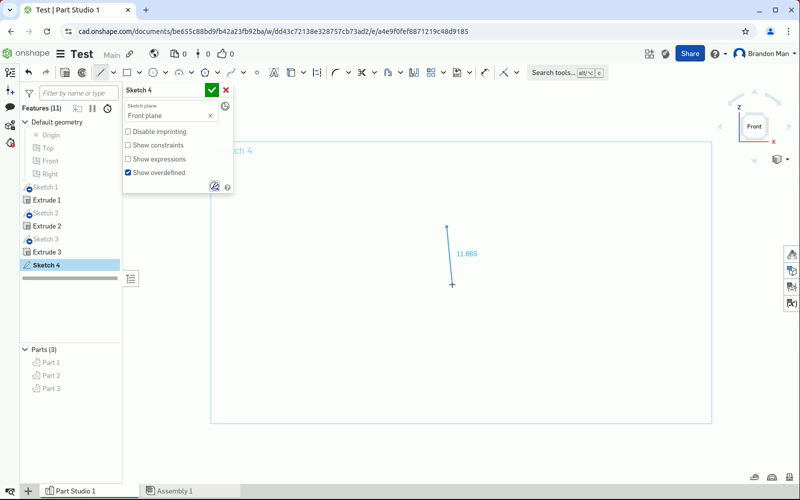
key(esc)
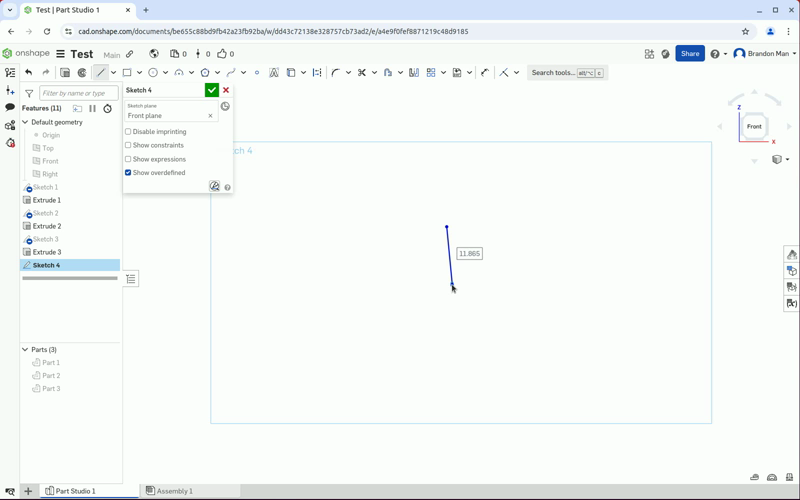
key(a)
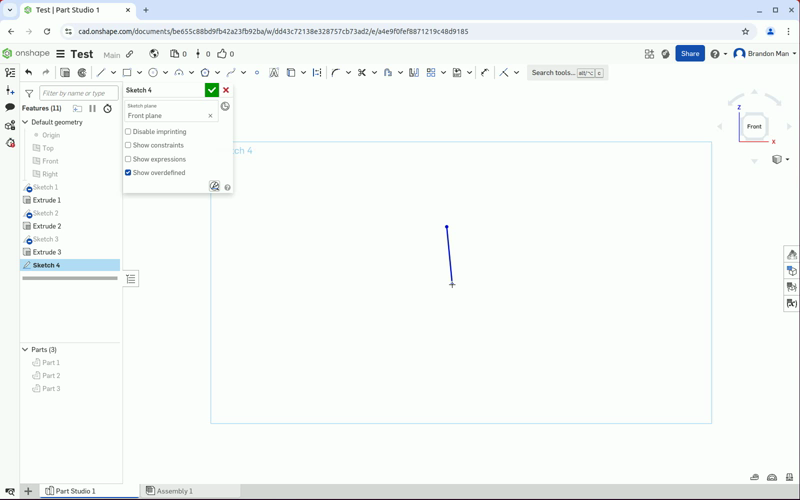
mouse_move(452, 284)
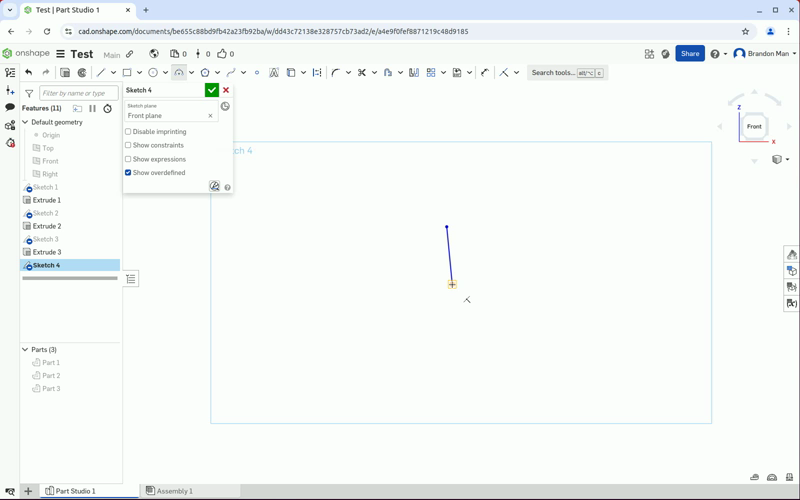
click(452, 284)
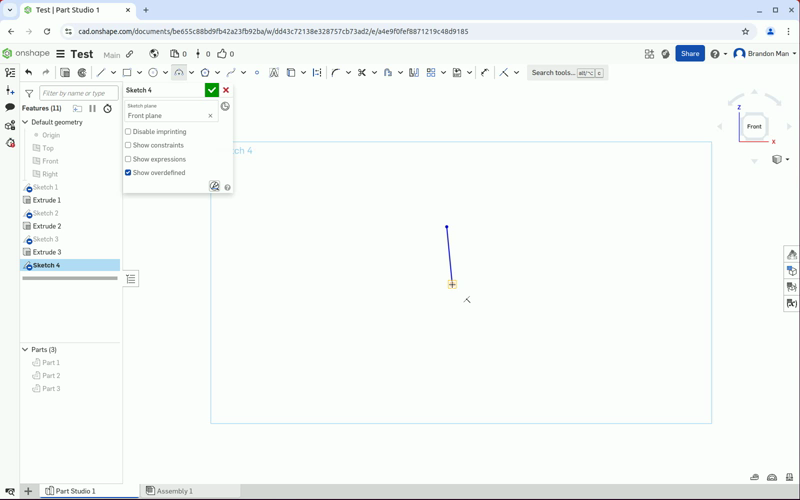
key_down(shift)
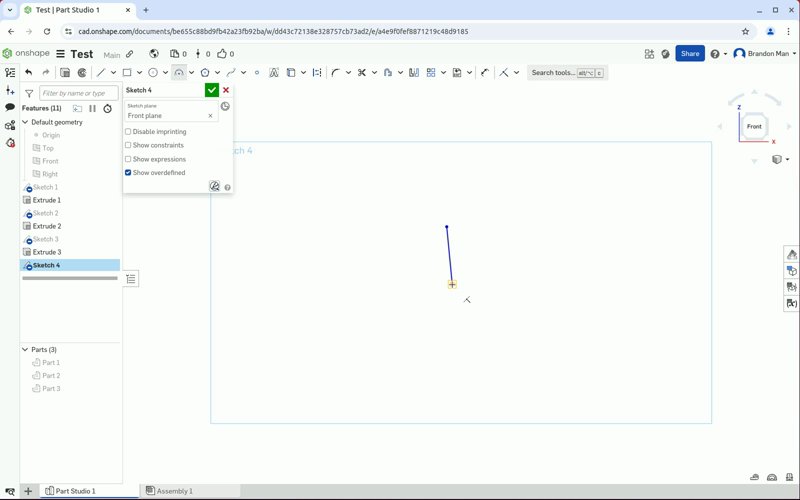
mouse_move(461, 291)
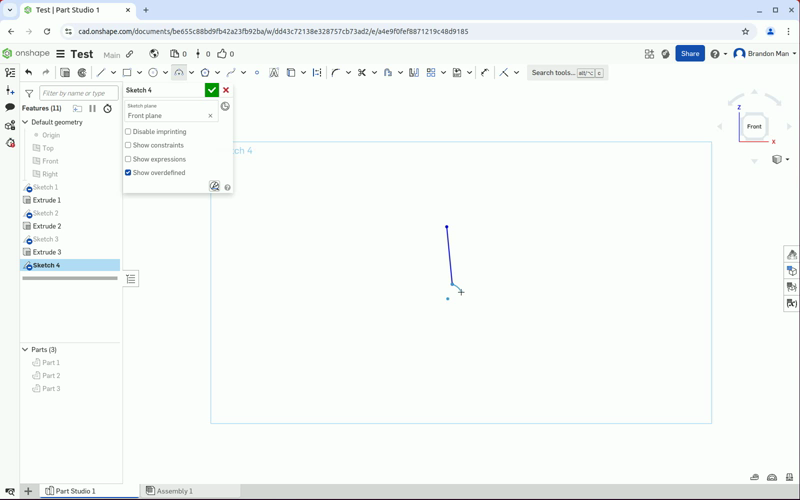
click(461, 291)
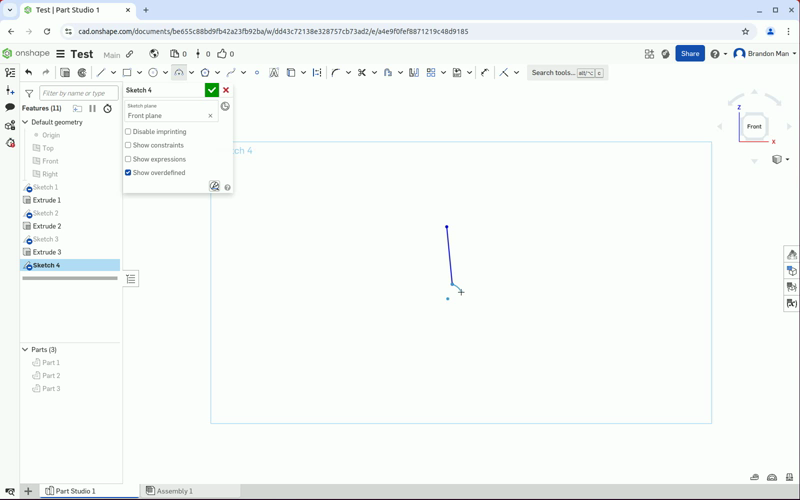
mouse_move(466, 276)
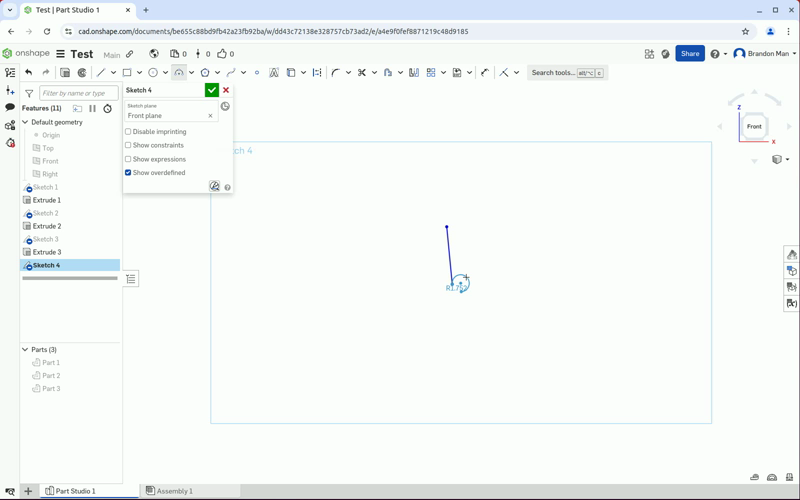
click(466, 276)
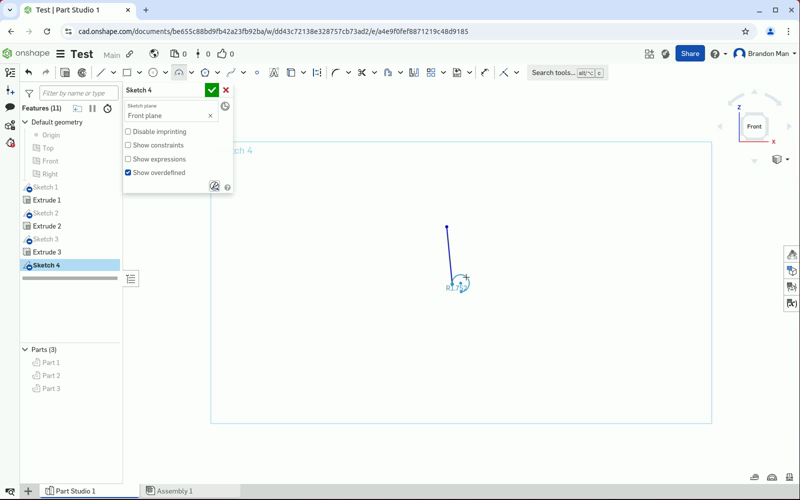
key_up(shift)
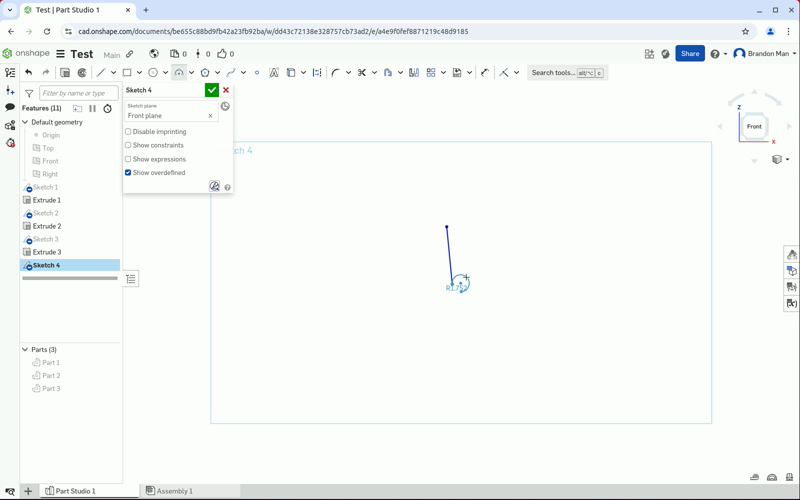
key(esc)
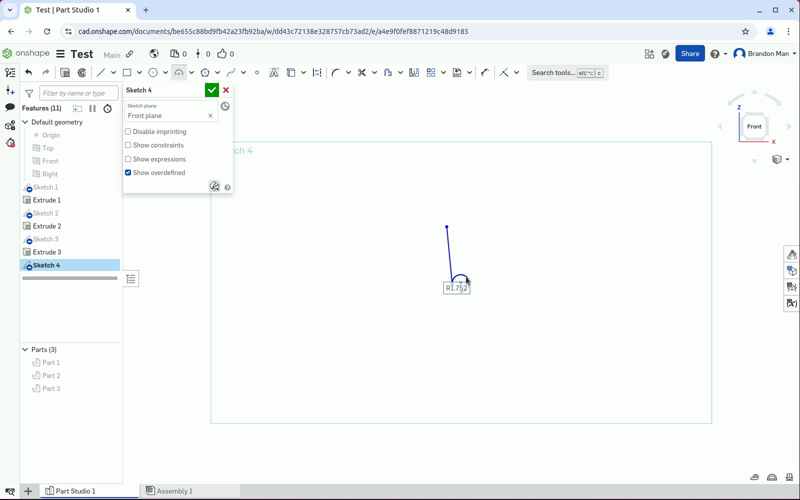
key(l)
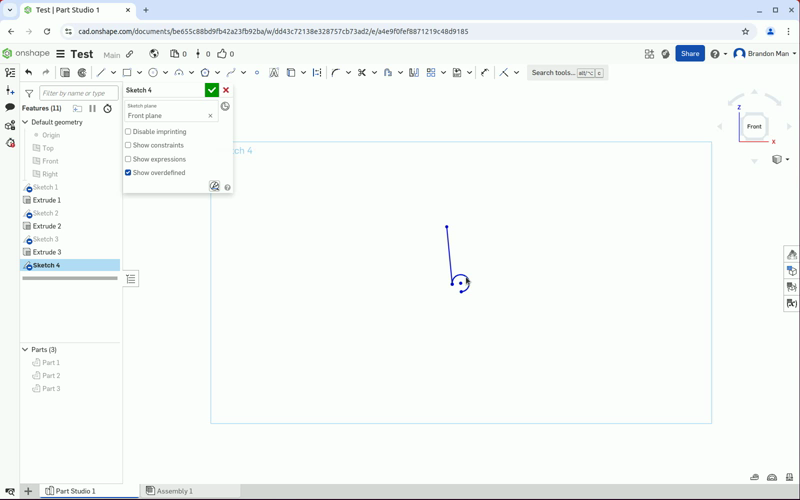
mouse_move(461, 291)
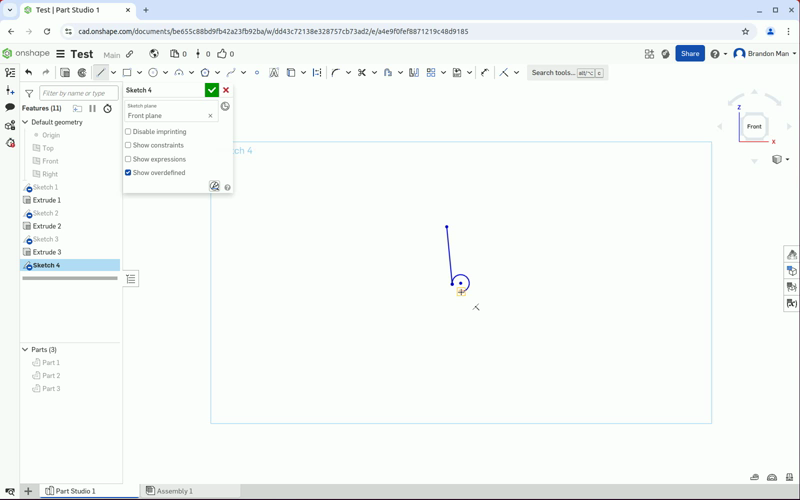
click(461, 291)
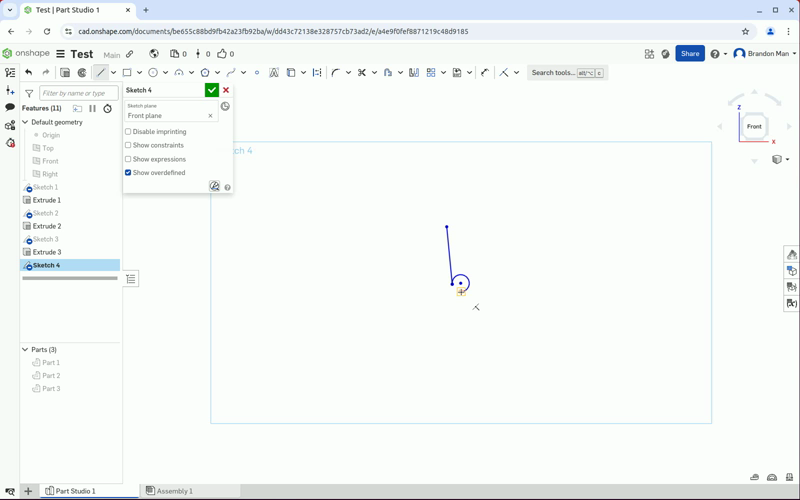
key_down(shift)
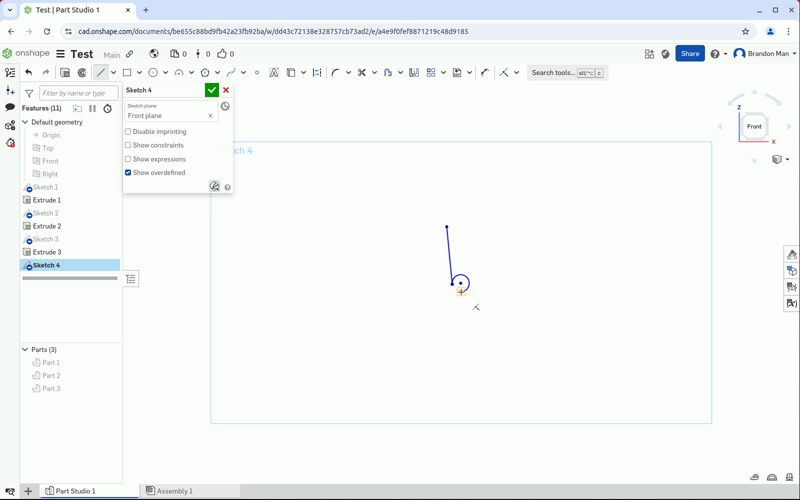
mouse_move(491, 291)
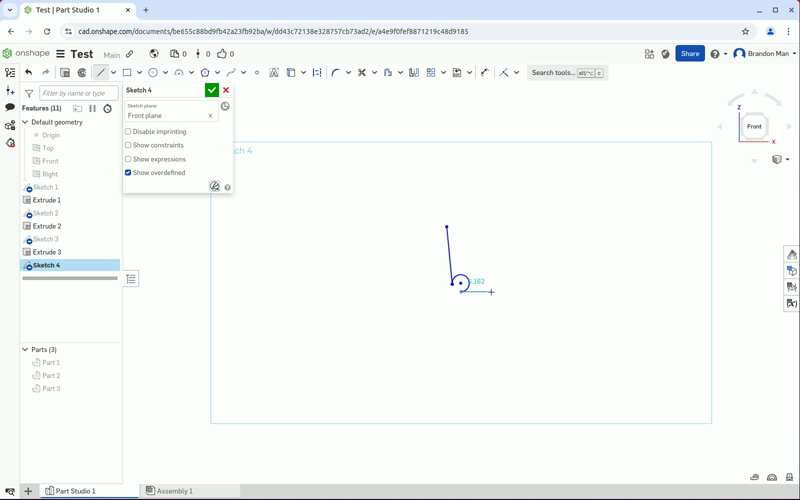
mouse_move(502, 290)
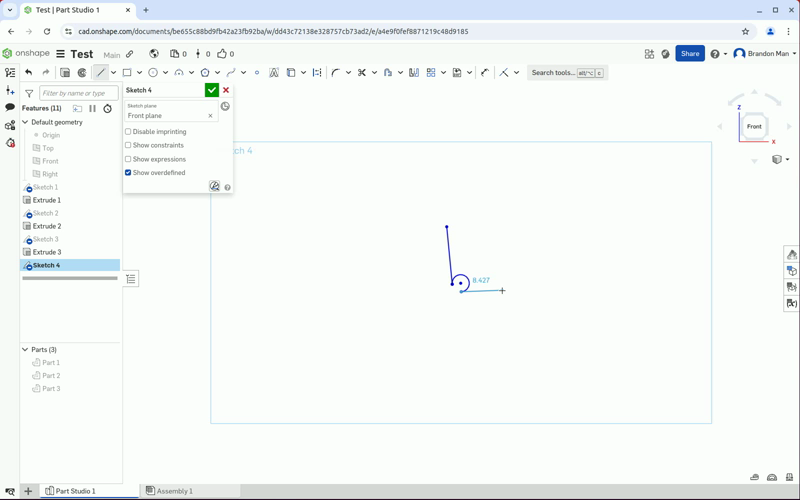
click(502, 290)
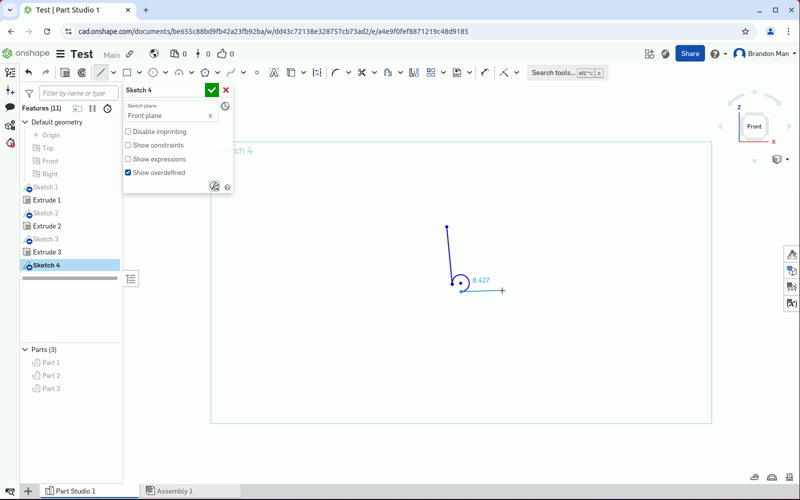
key_up(shift)
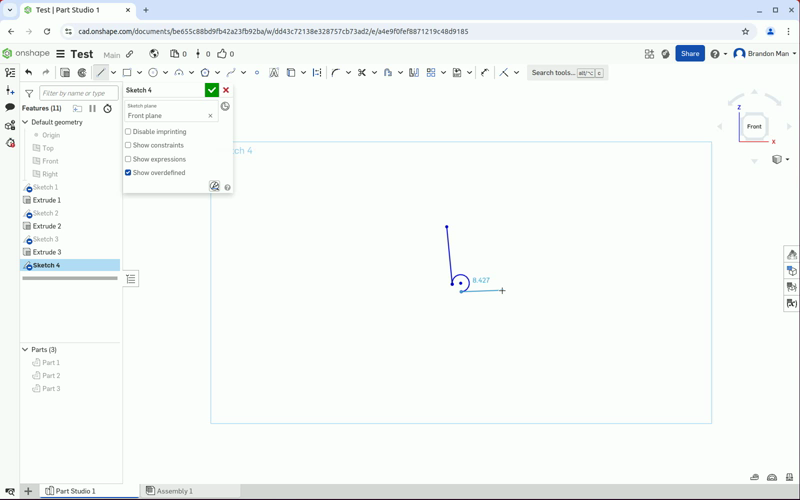
key(esc)
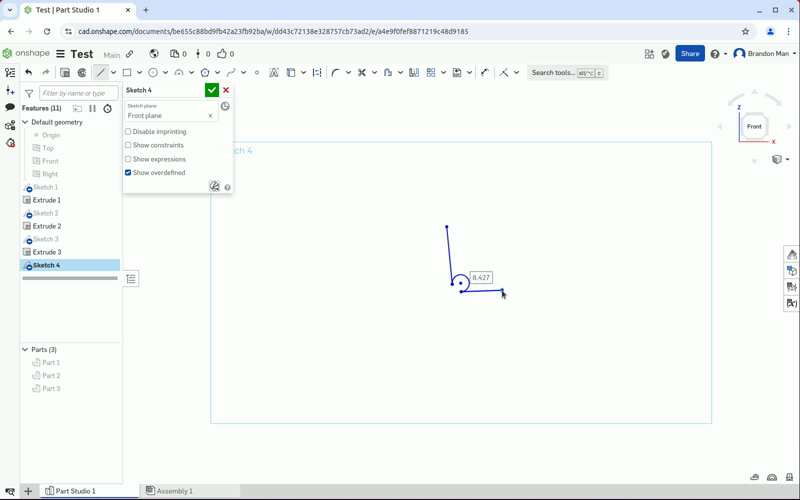
key(a)
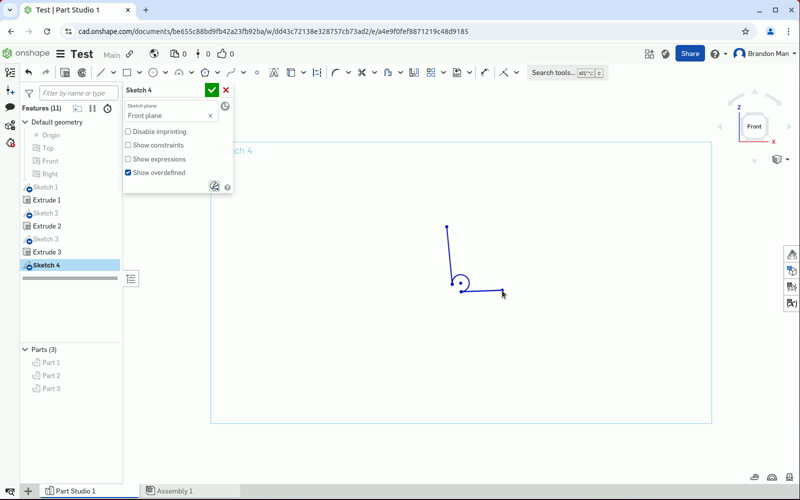
mouse_move(502, 290)
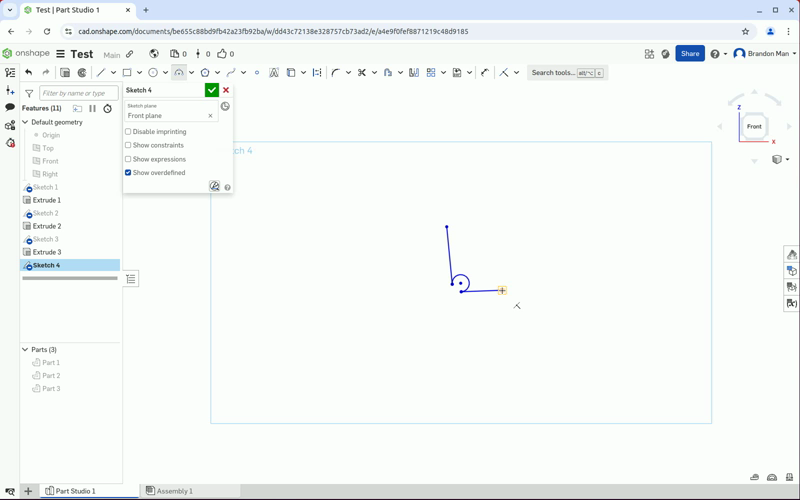
click(502, 290)
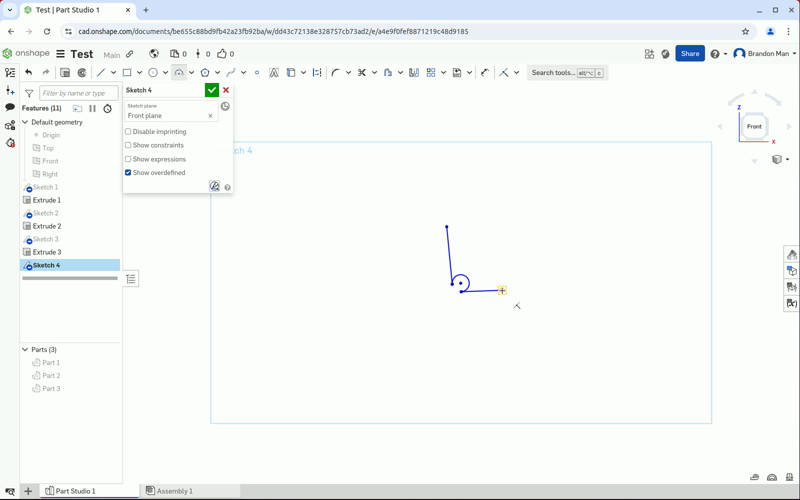
key_down(shift)
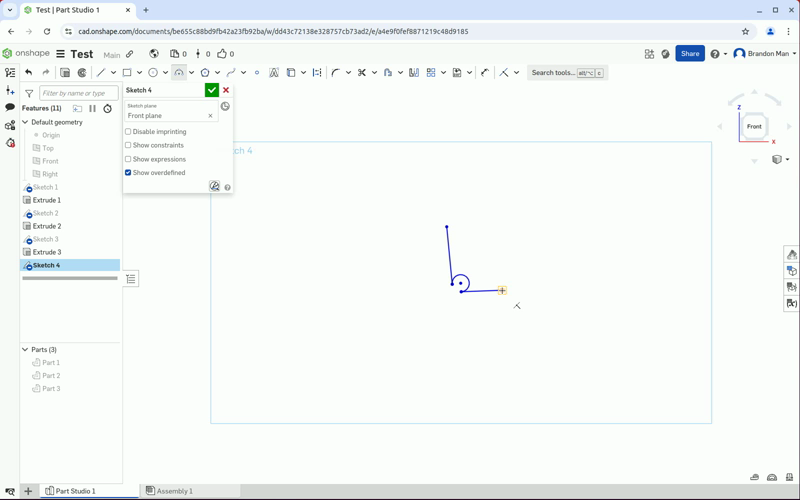
mouse_move(502, 276)
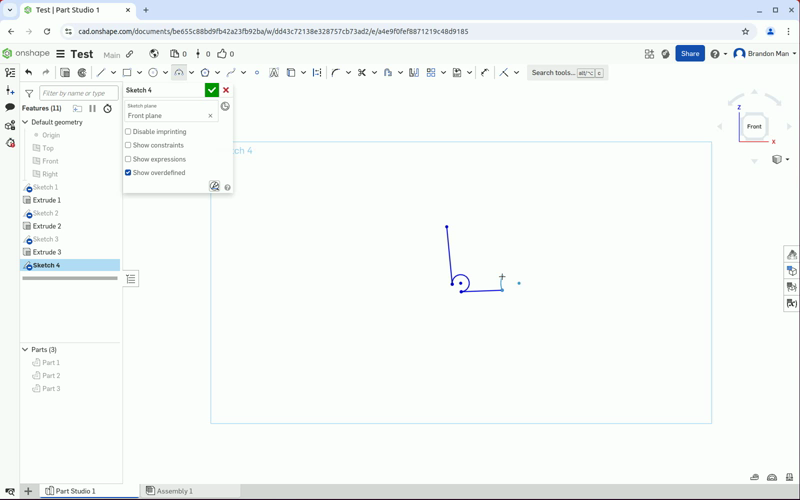
click(502, 276)
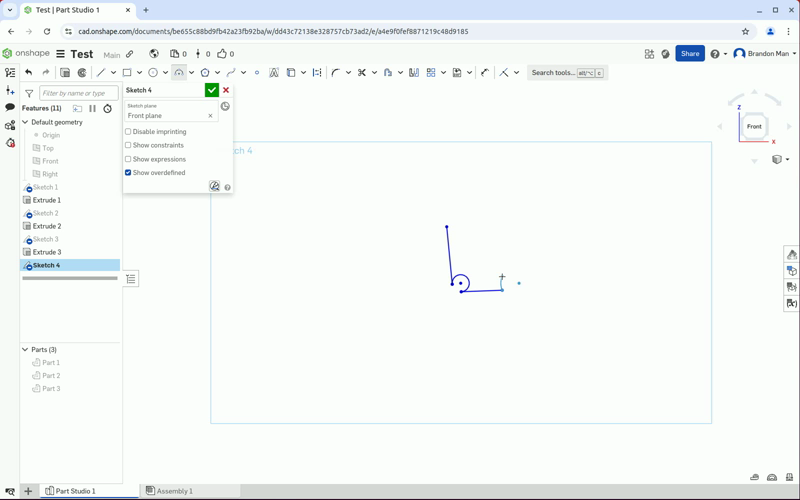
mouse_move(494, 282)
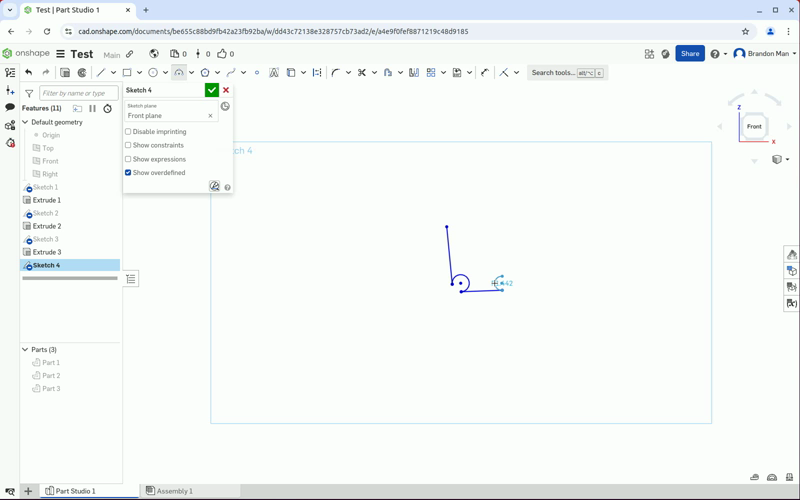
click(494, 282)
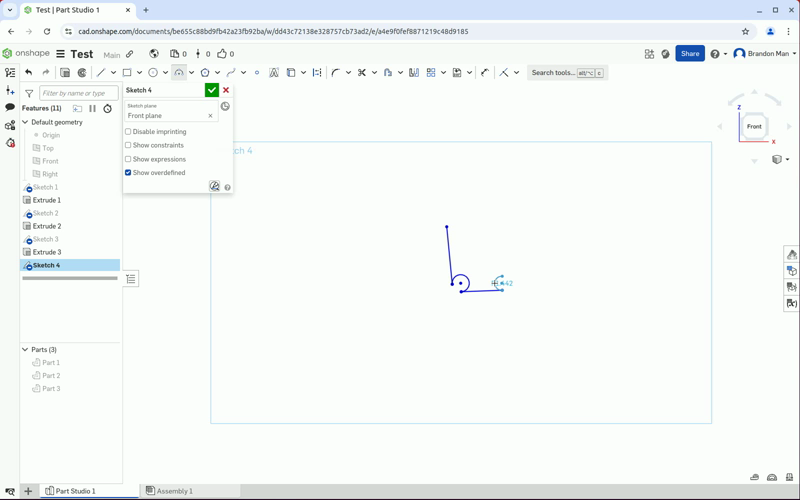
key_up(shift)
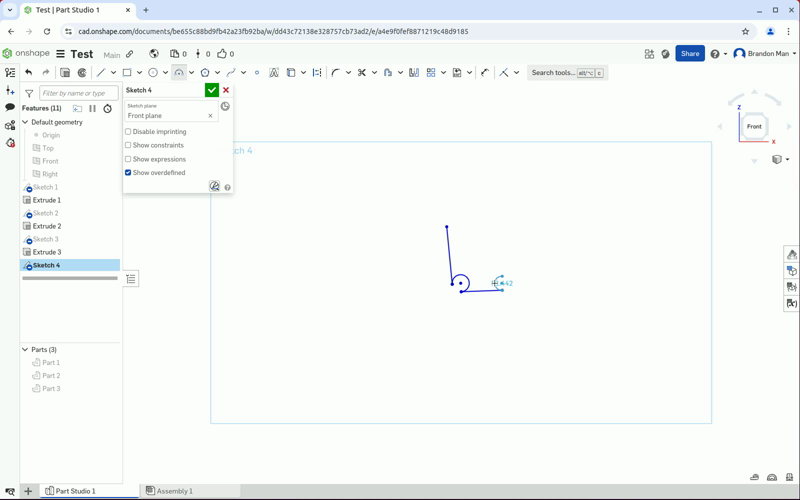
key(esc)
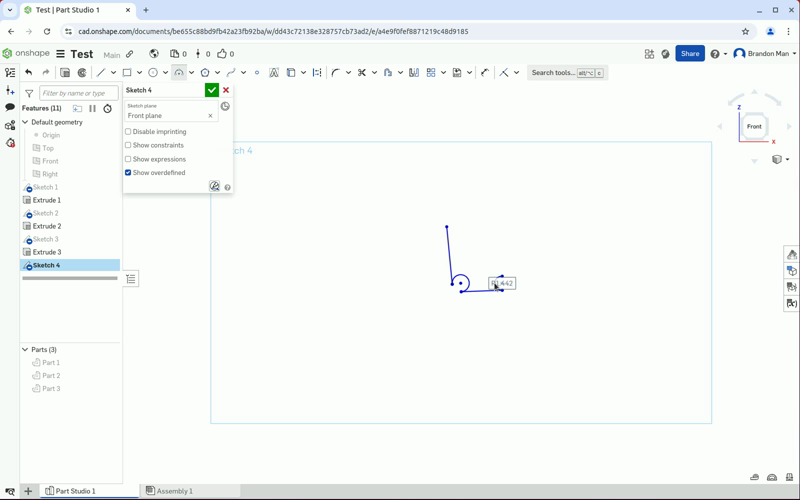
key(l)
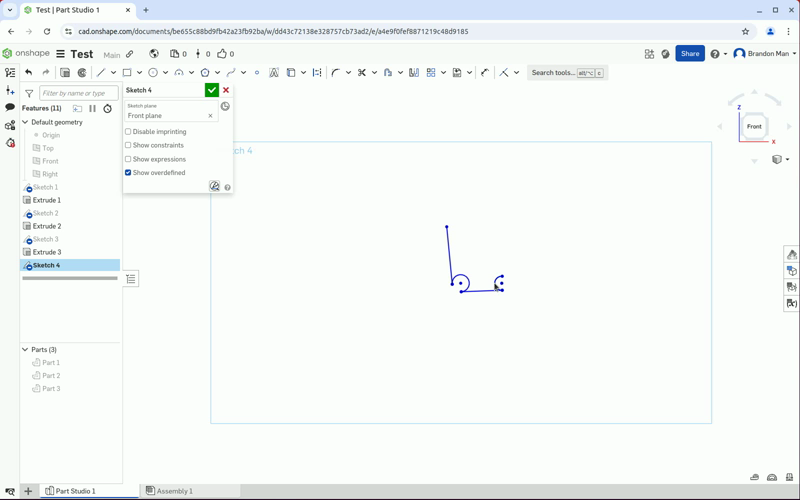
mouse_move(502, 276)
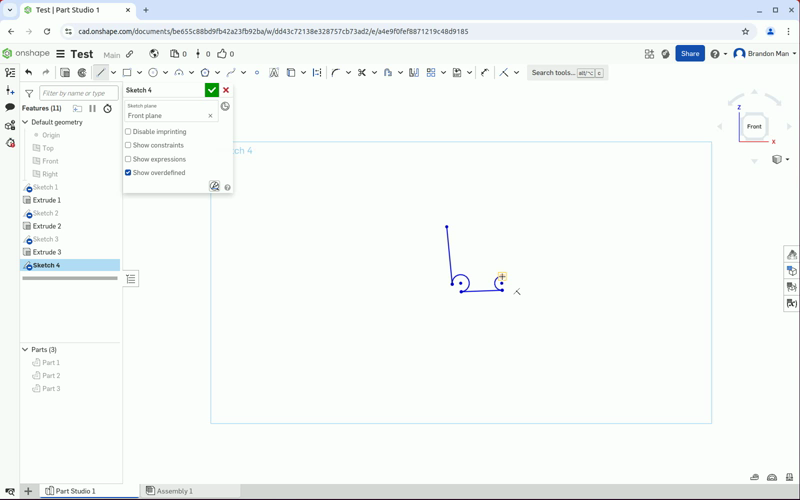
click(502, 276)
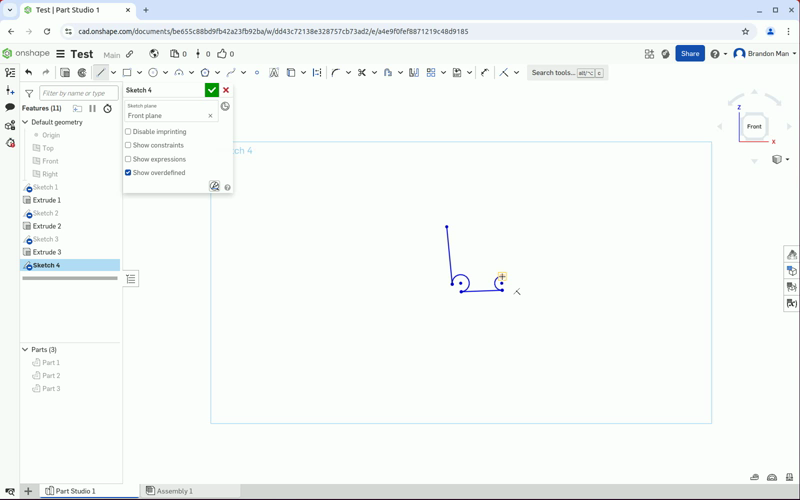
key_down(shift)
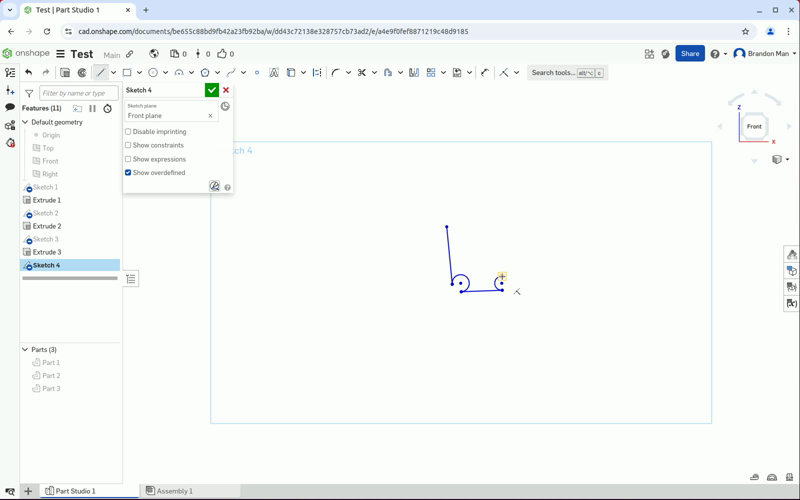
mouse_move(532, 276)
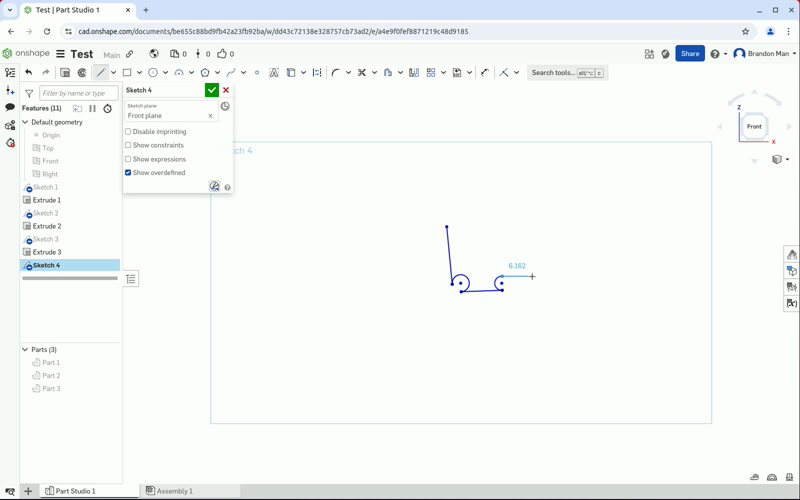
mouse_move(478, 275)
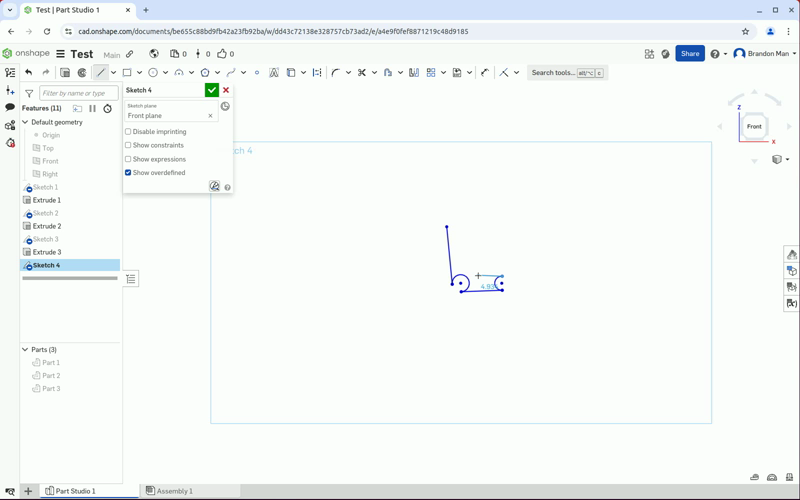
click(478, 275)
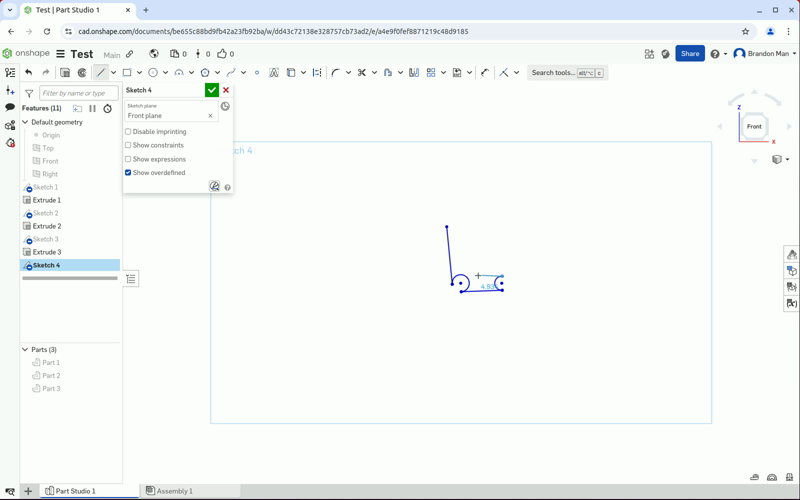
key_up(shift)
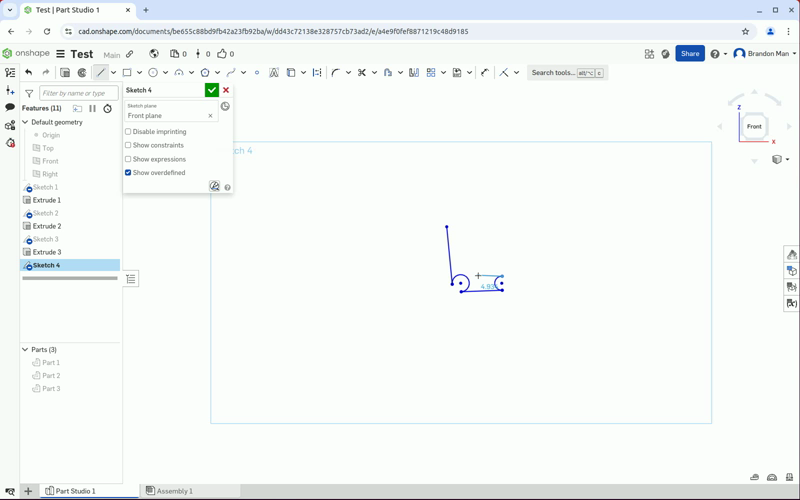
key(esc)
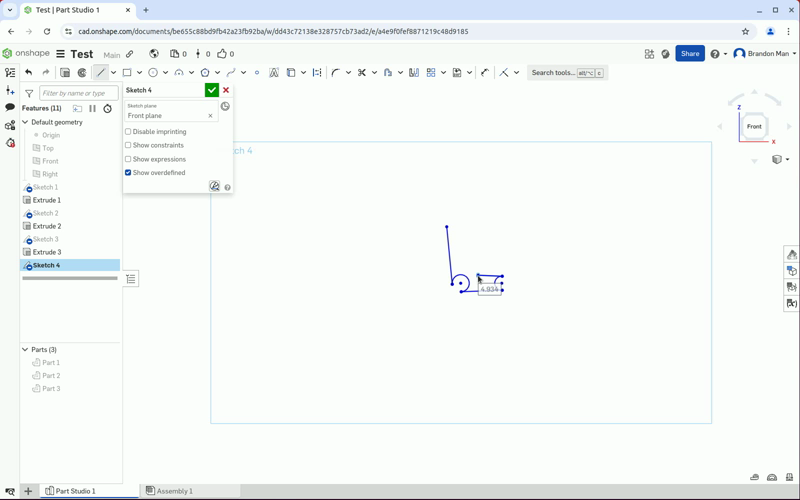
key(a)
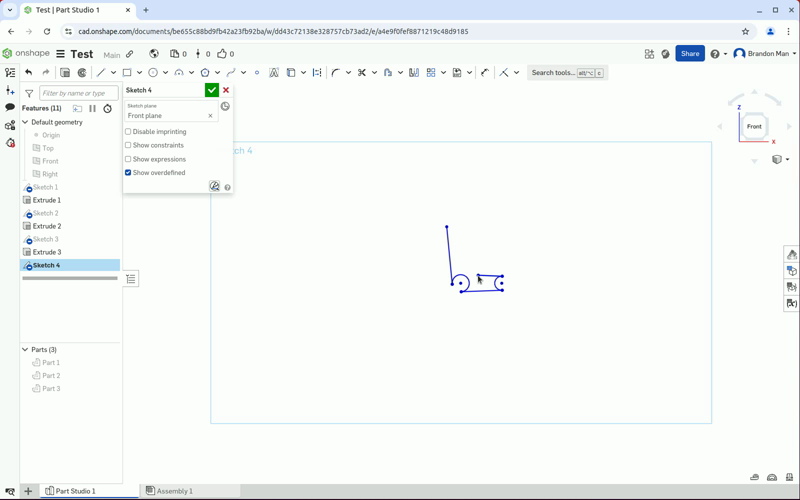
mouse_move(478, 275)
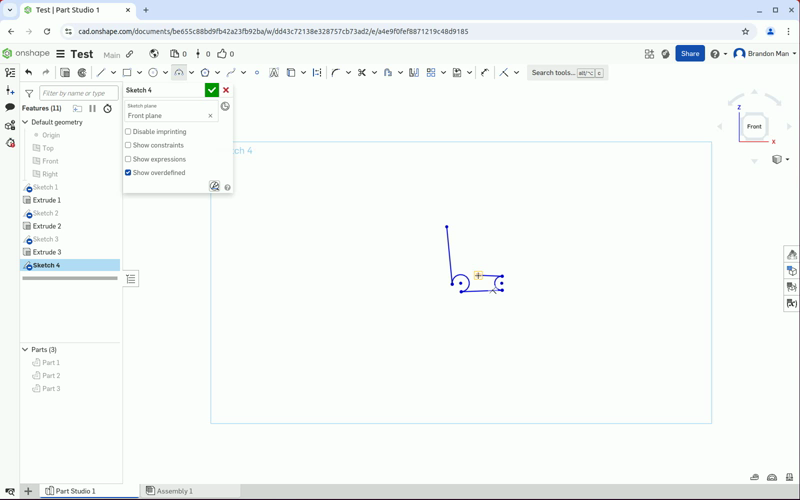
click(478, 275)
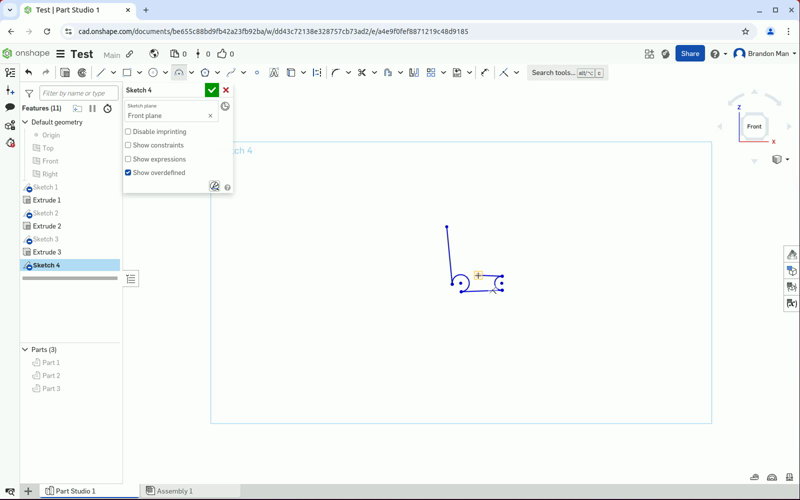
key_down(shift)
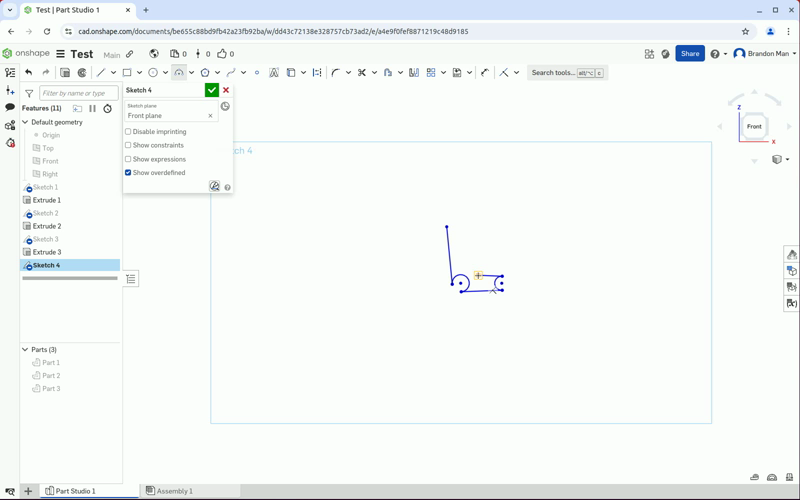
mouse_move(471, 267)
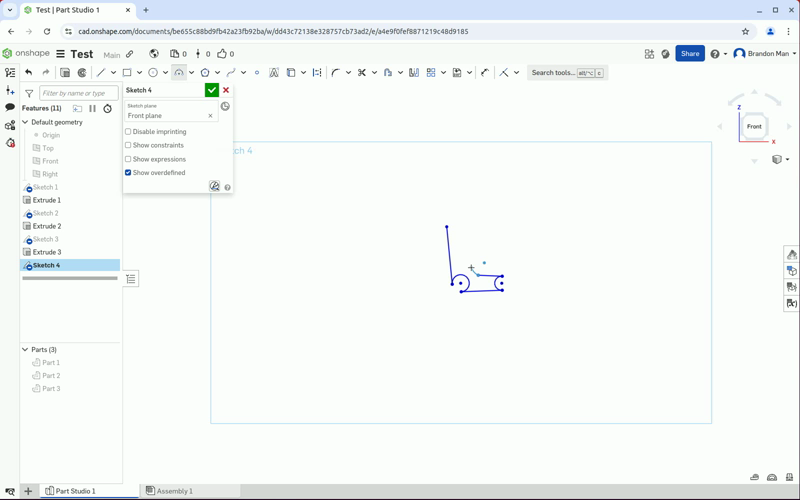
click(471, 267)
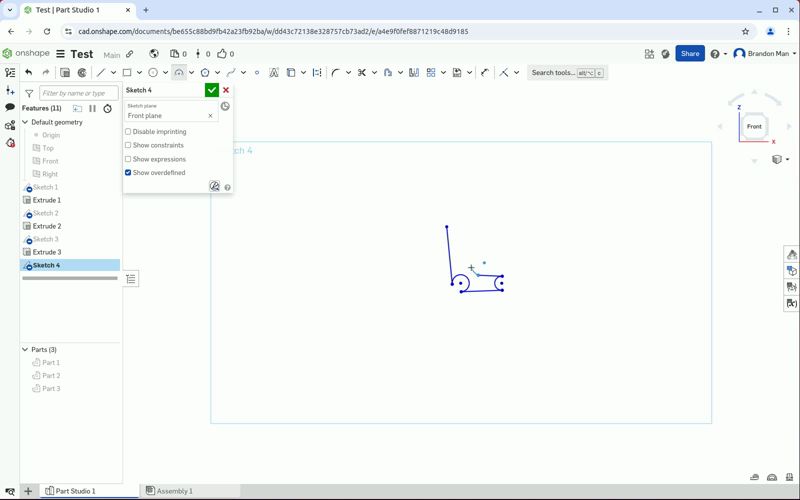
mouse_move(472, 272)
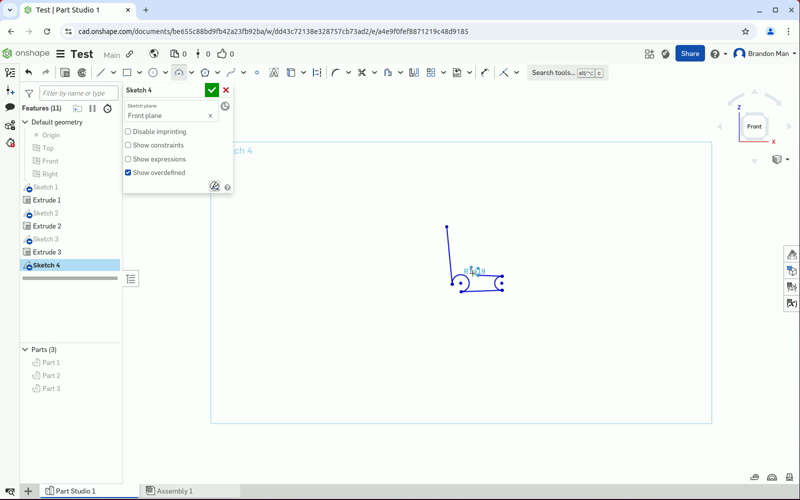
click(472, 272)
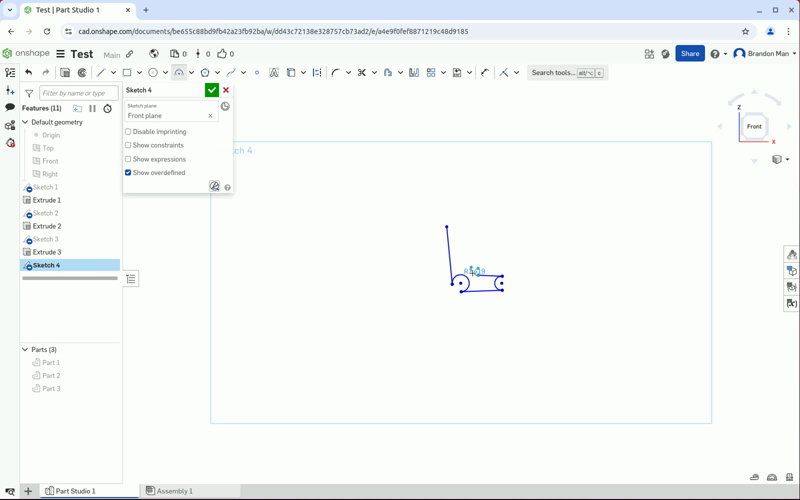
key_up(shift)
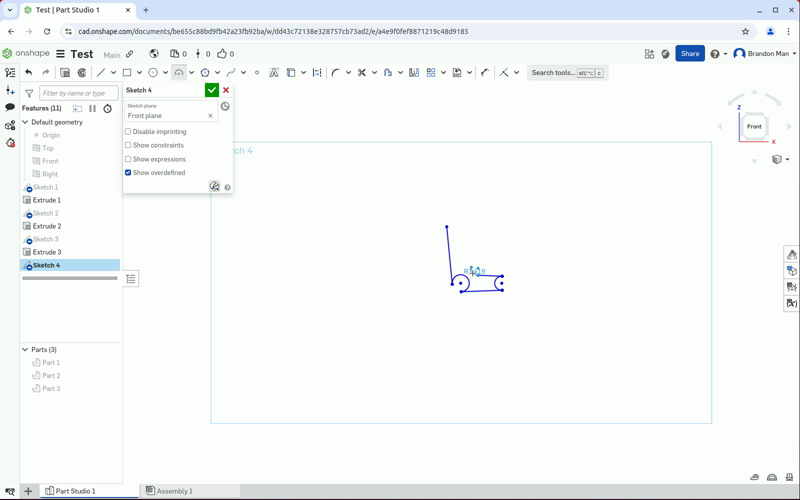
key(esc)
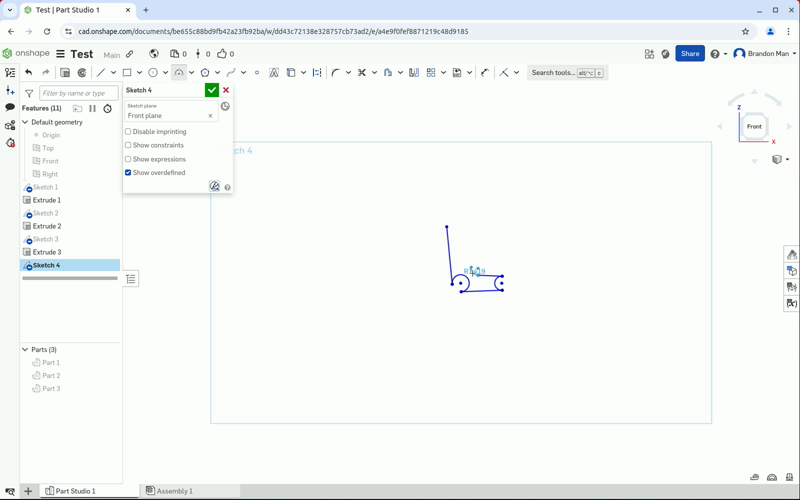
key(l)
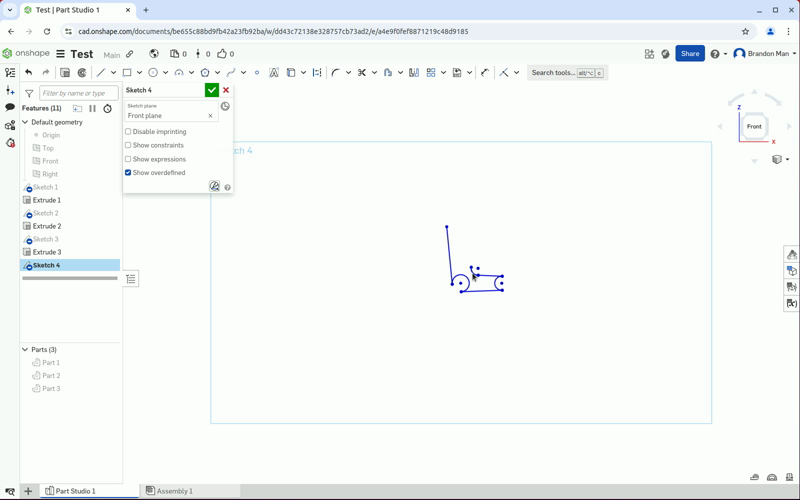
mouse_move(471, 267)
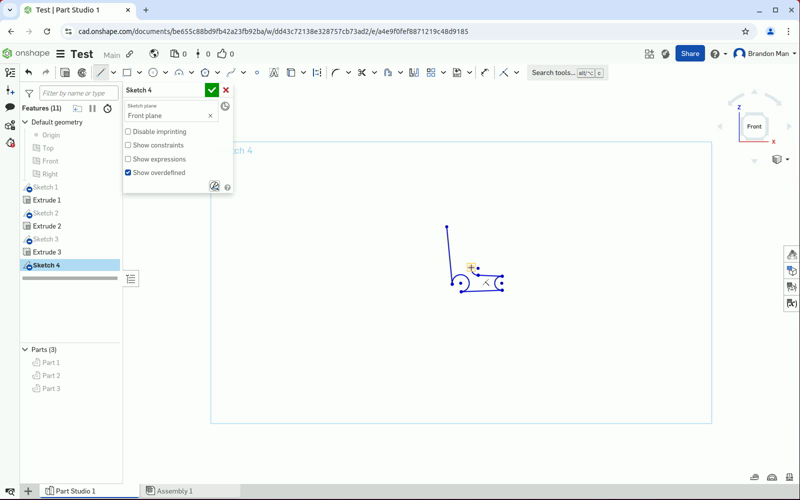
click(471, 267)
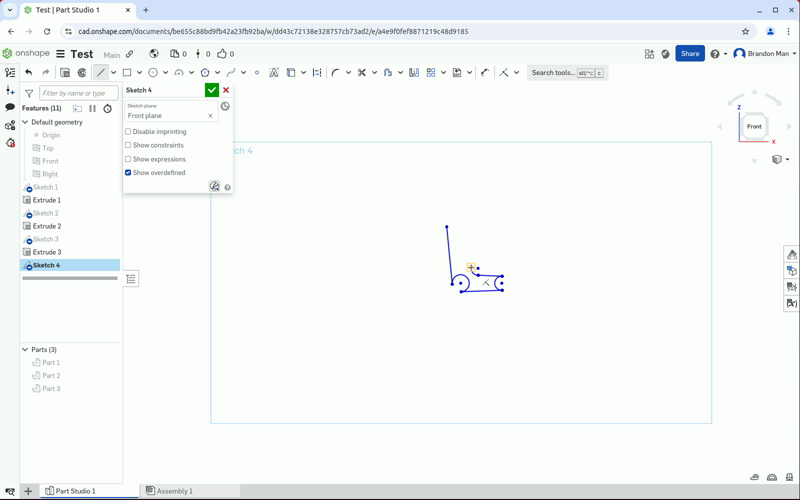
key_down(shift)
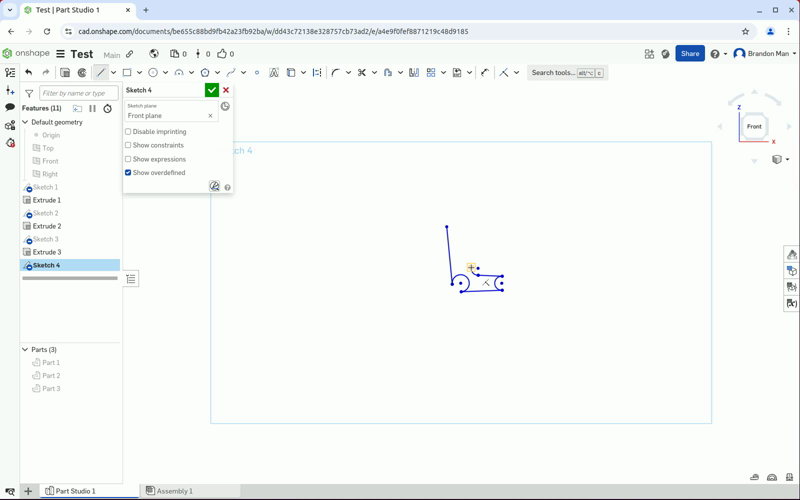
mouse_move(501, 267)
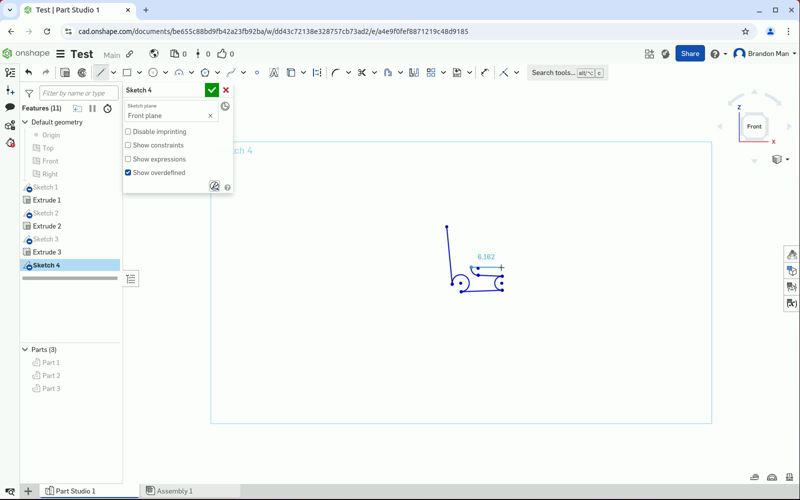
mouse_move(475, 226)
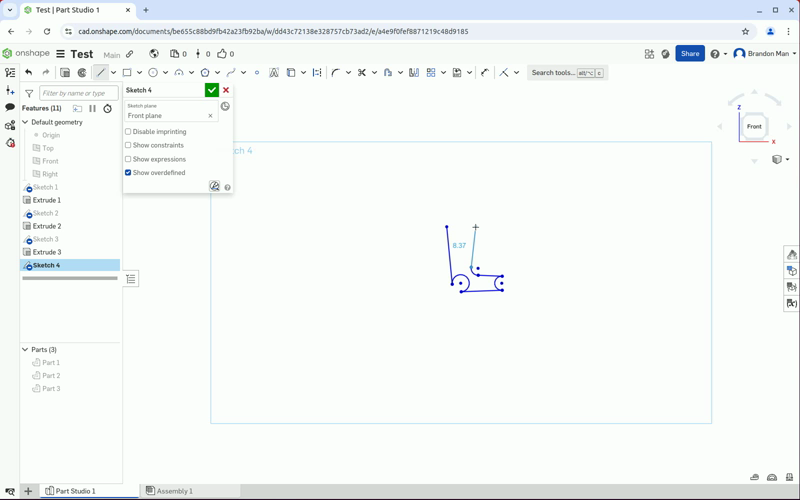
click(475, 226)
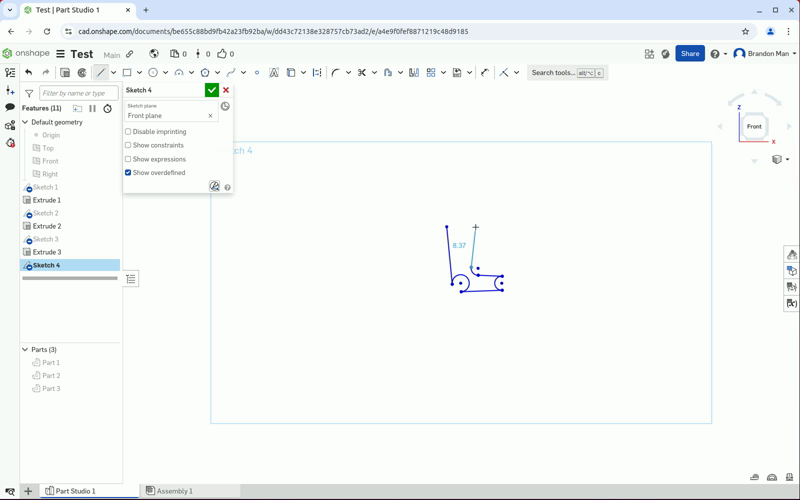
key_up(shift)
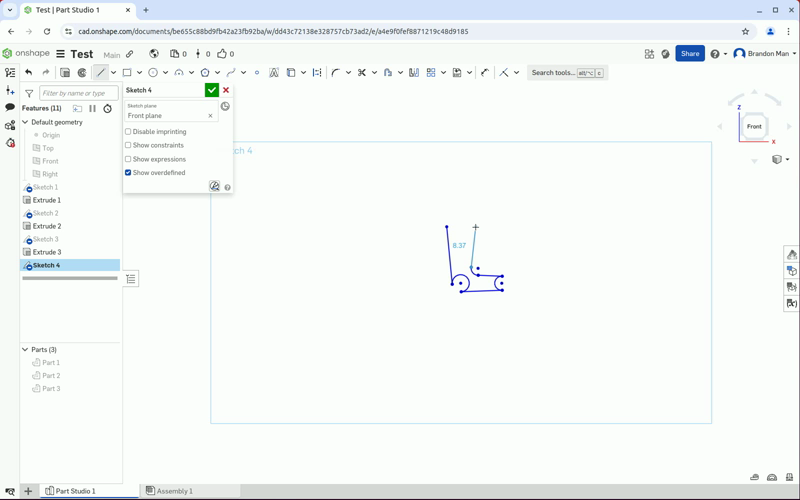
key(esc)
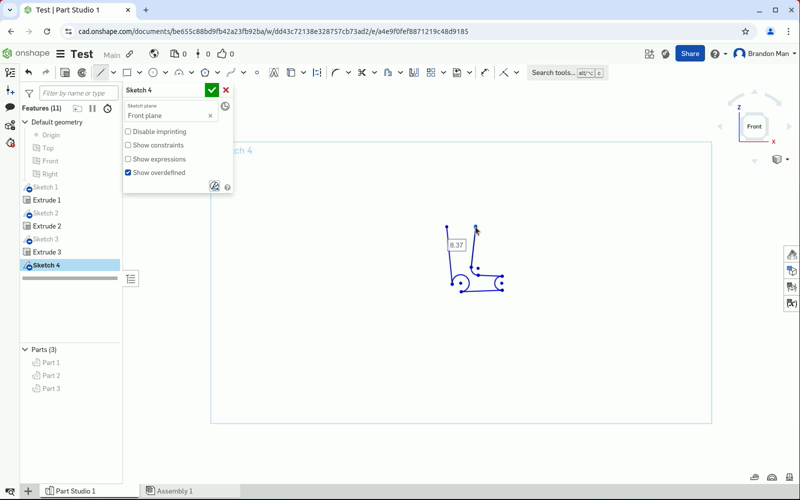
key(a)
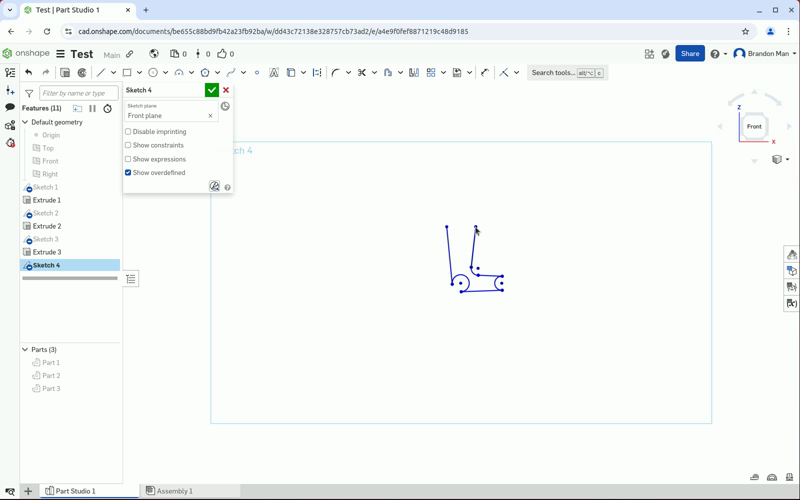
mouse_move(475, 226)
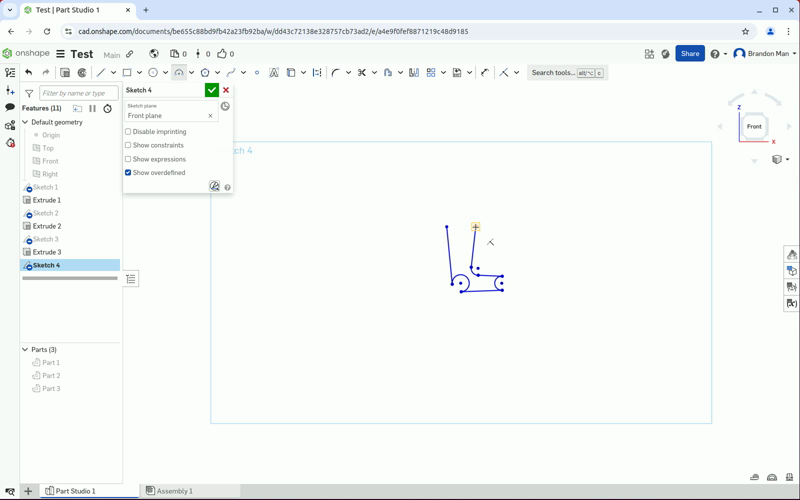
click(475, 226)
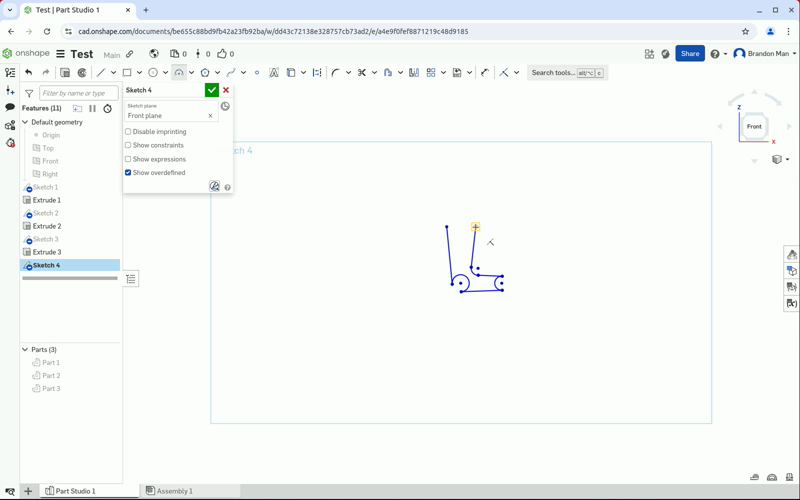
mouse_move(446, 226)
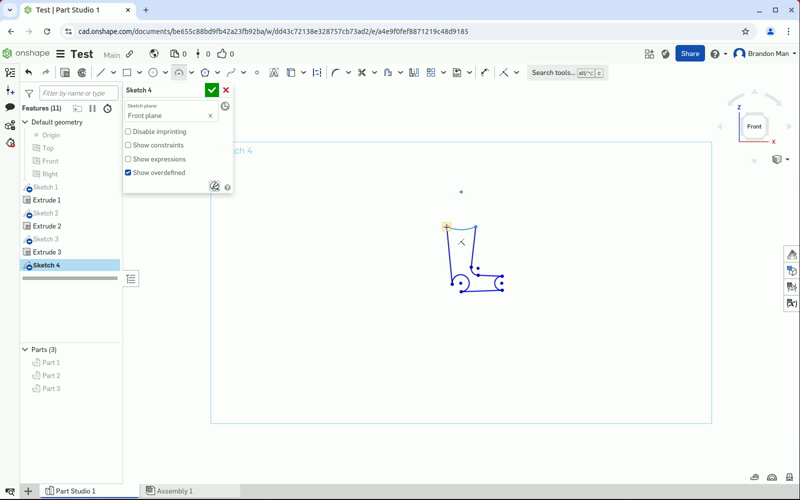
click(446, 226)
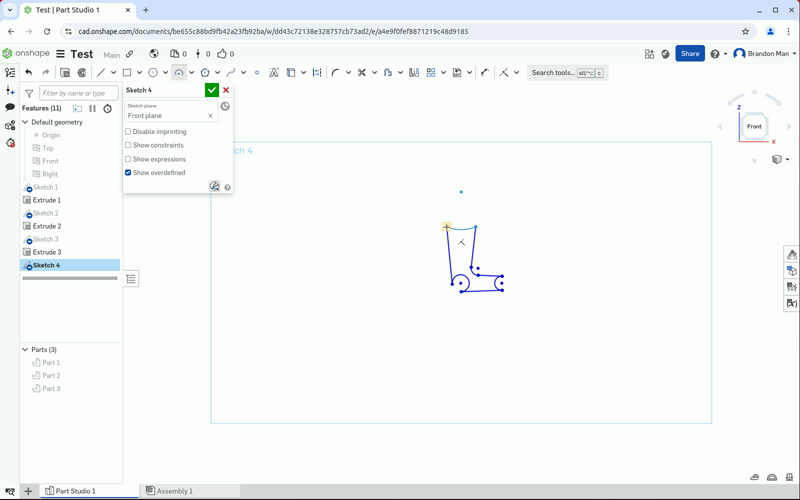
key_down(shift)
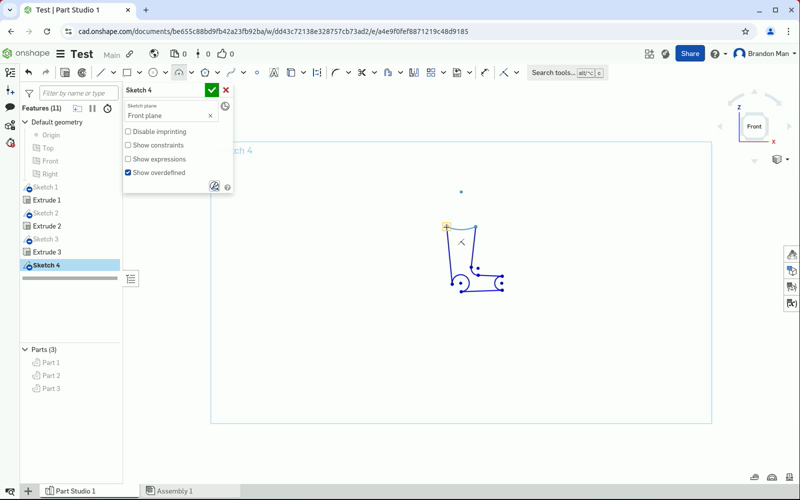
mouse_move(461, 239)
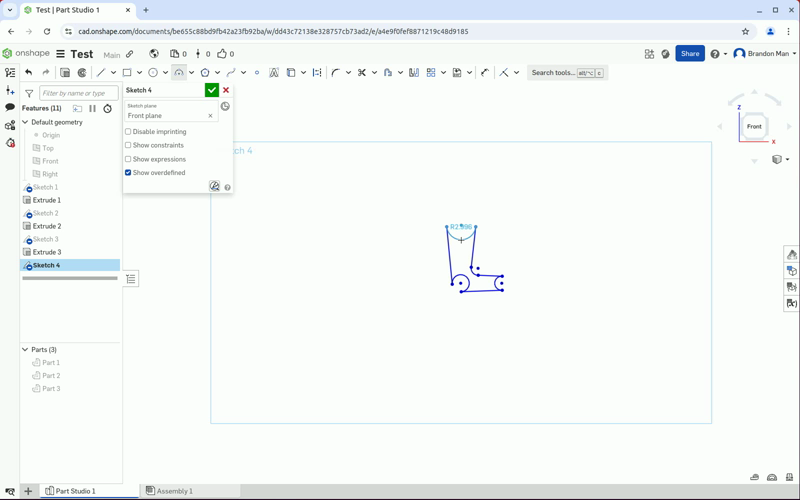
click(461, 239)
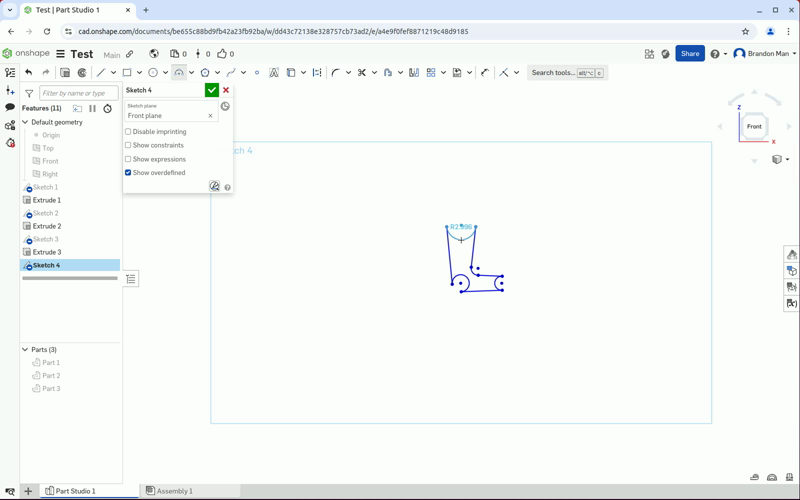
key_up(shift)
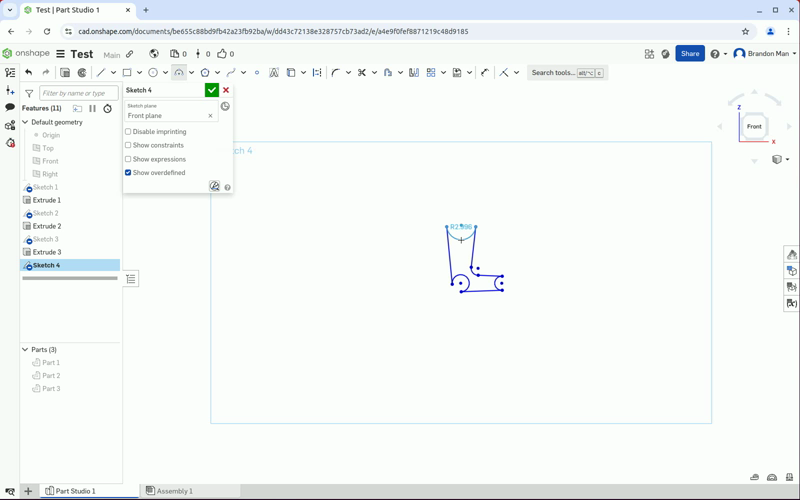
key(esc)
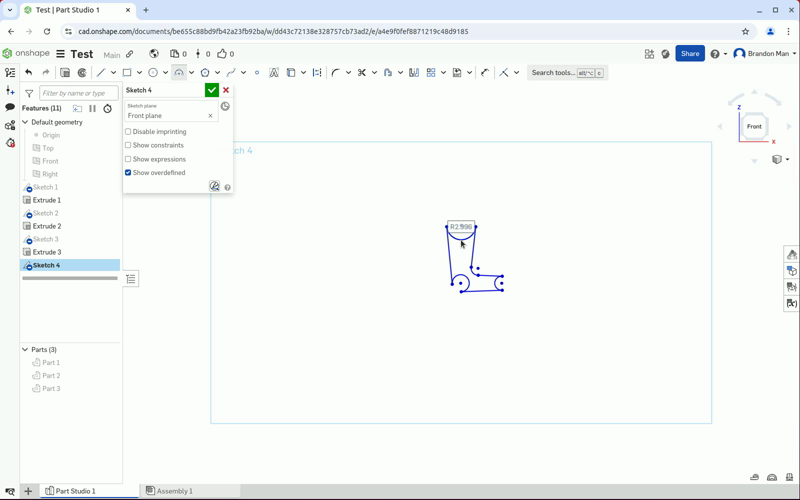
mouse_move(489, 284)
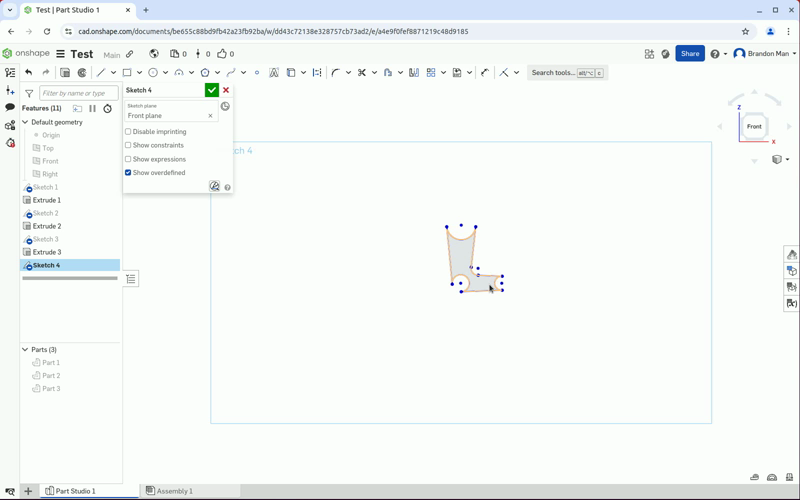
scroll(6)
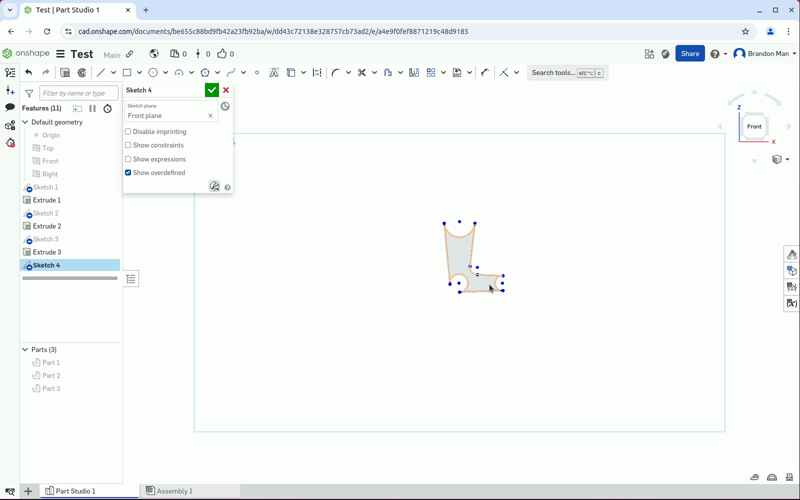
scroll(6)
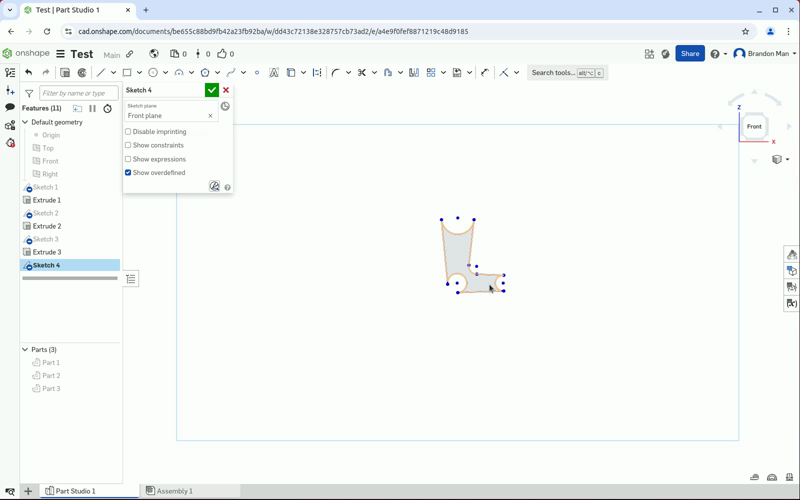
scroll(6)
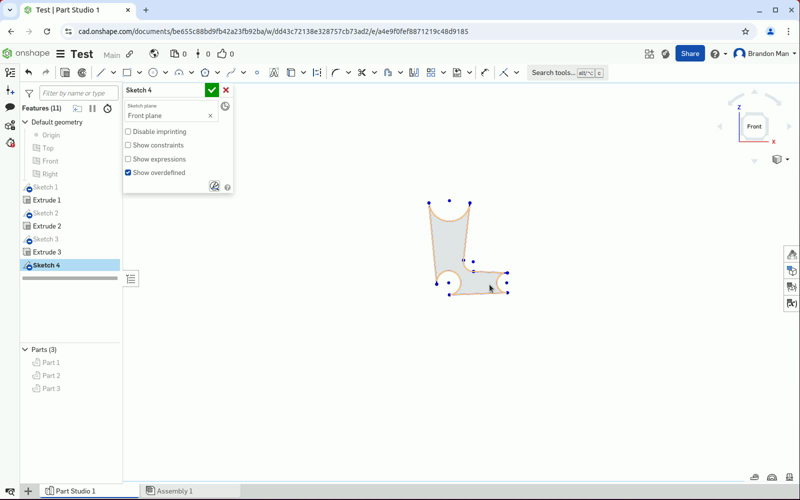
scroll(6)
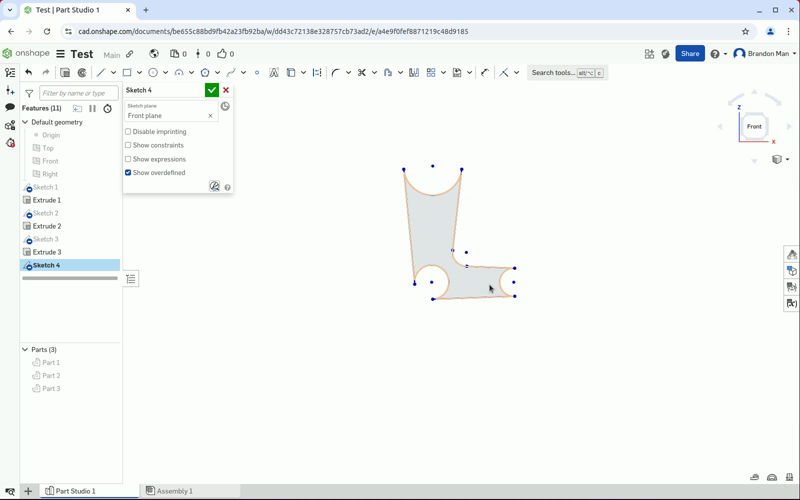
scroll(6)
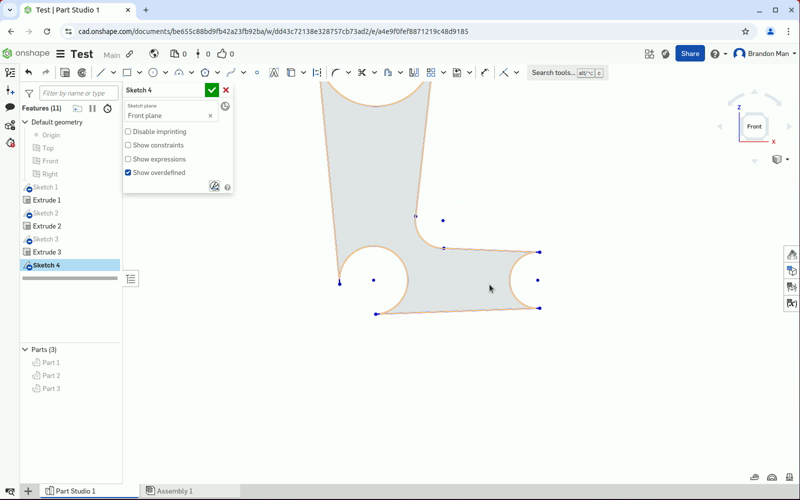
scroll(6)
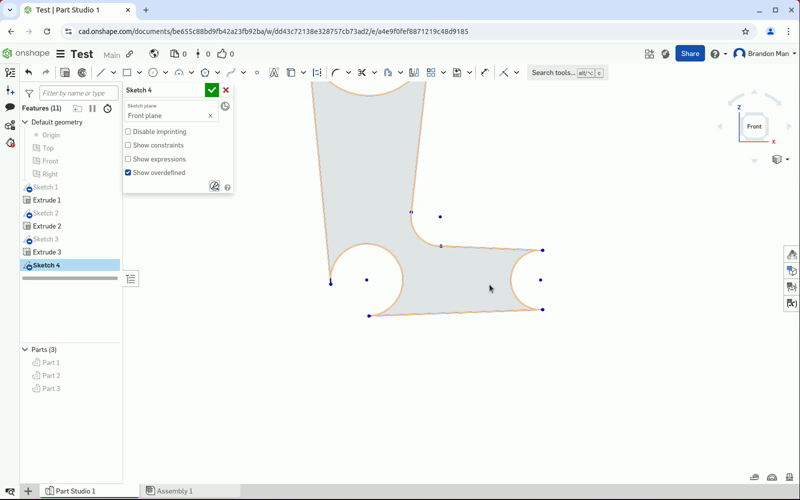
scroll(6)
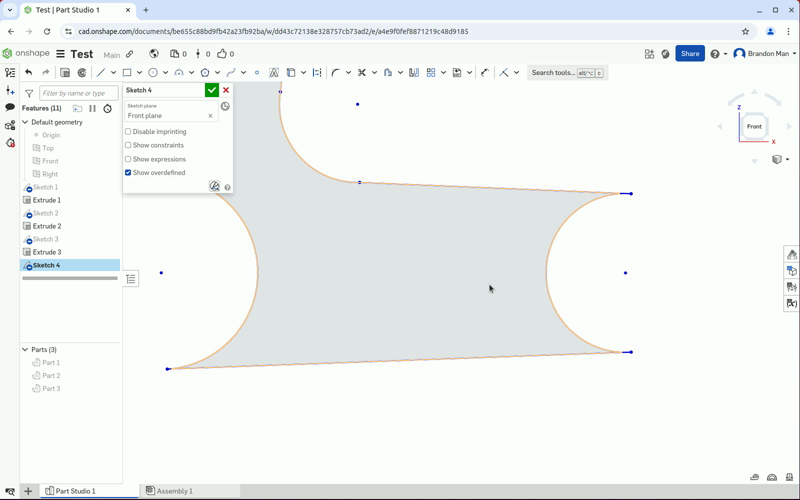
click(489, 284)
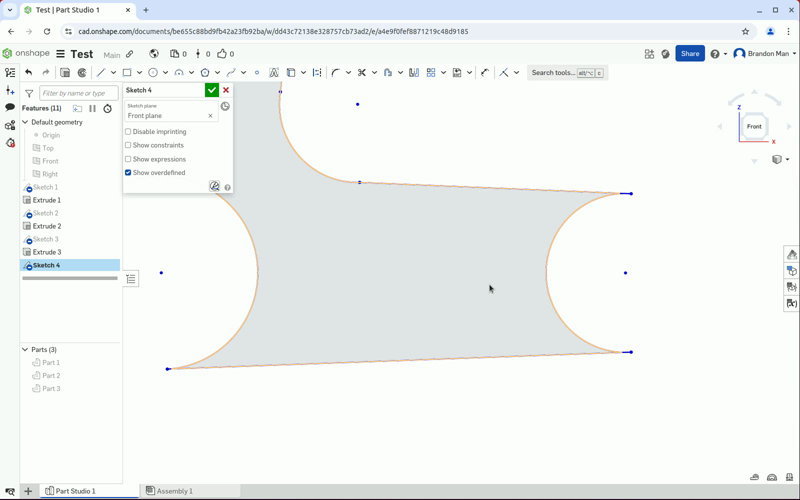
scroll(-6)
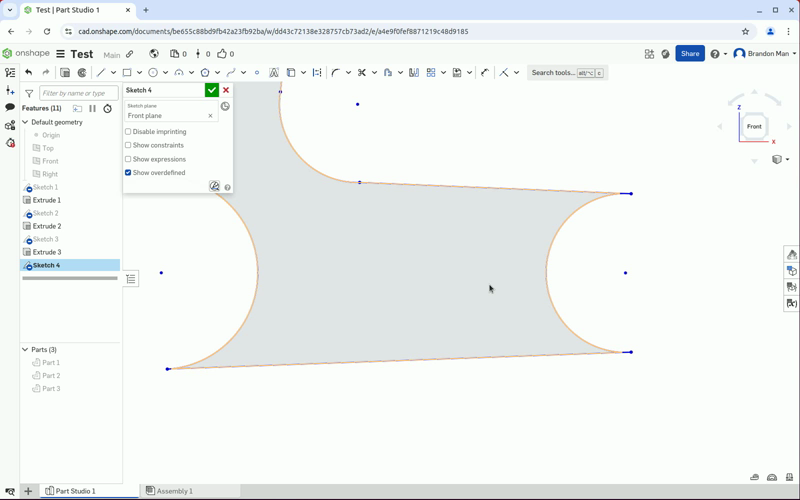
scroll(-6)
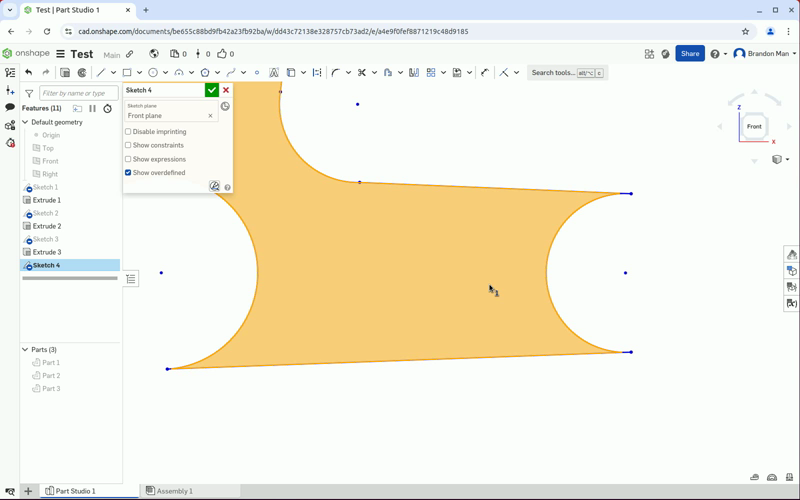
scroll(-6)
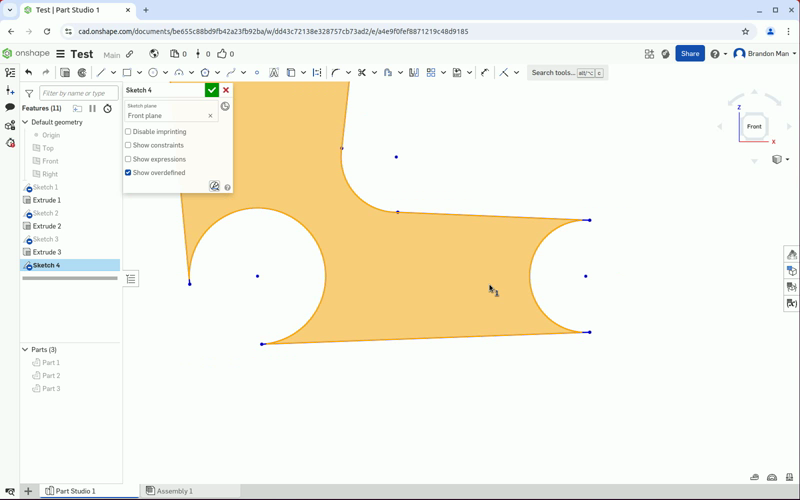
scroll(-6)
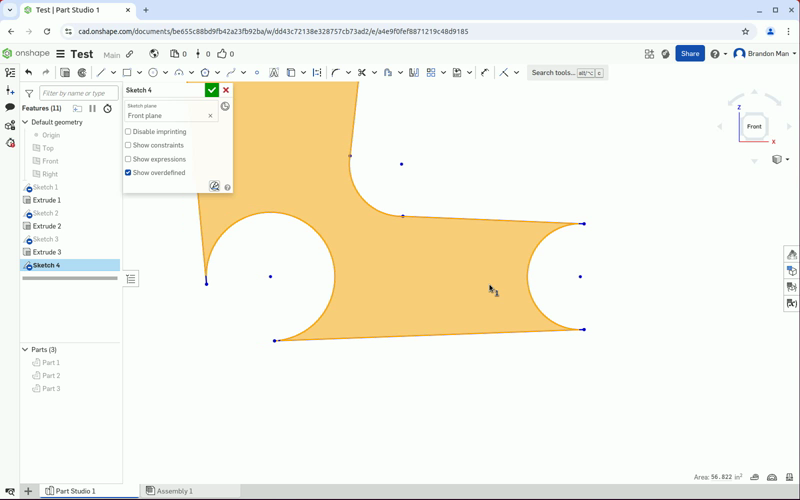
scroll(-6)
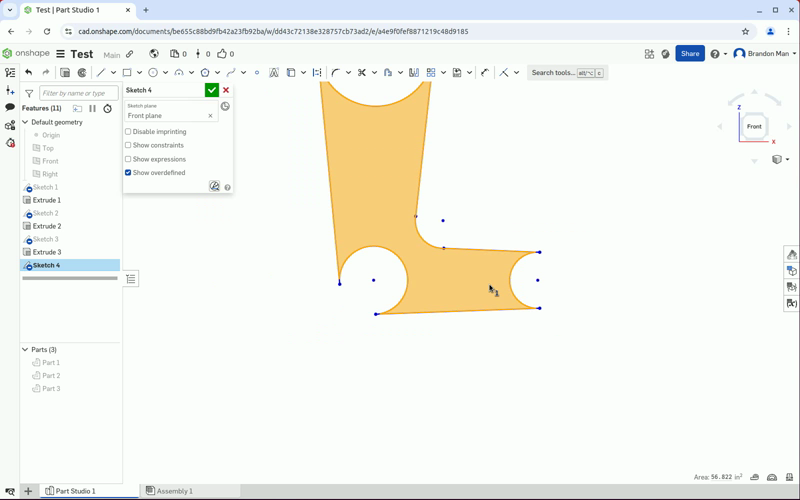
scroll(-6)
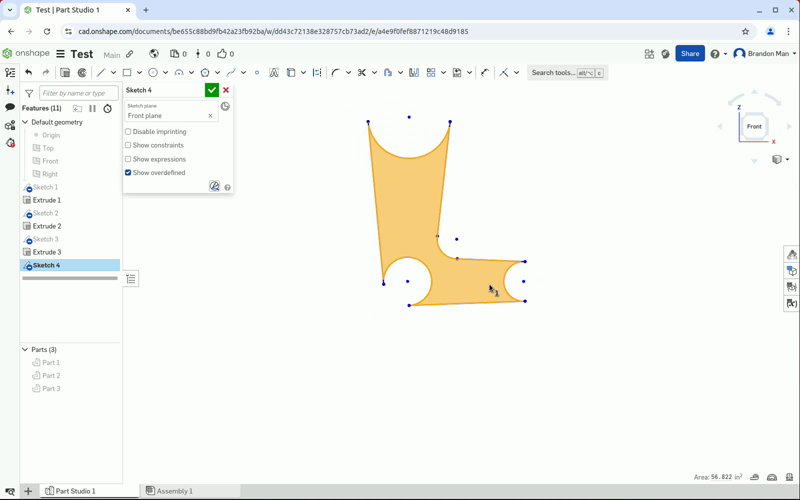
scroll(-6)
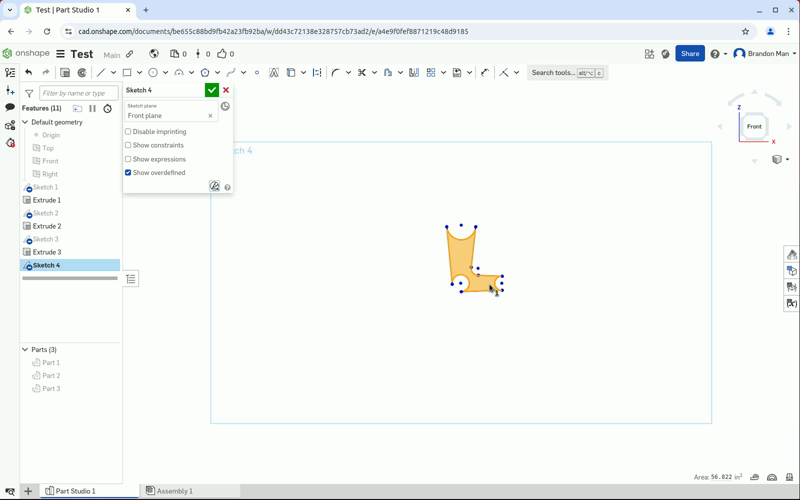
mouse_move(73, 352)
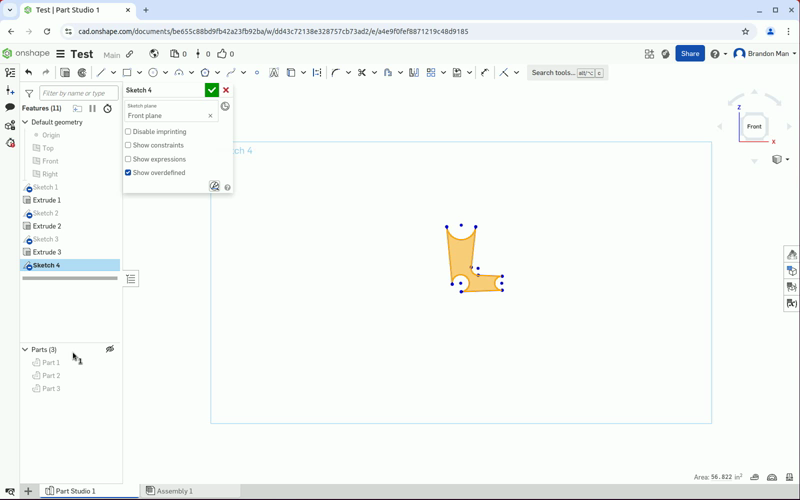
key(shift+y)
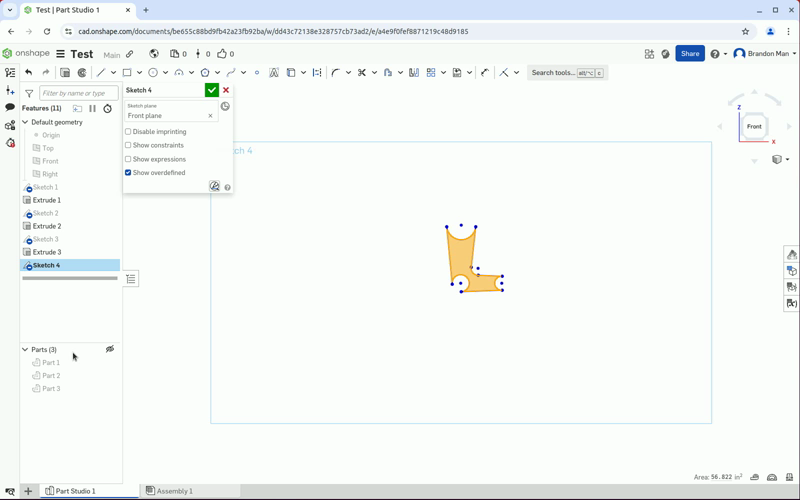
key(shift+e)
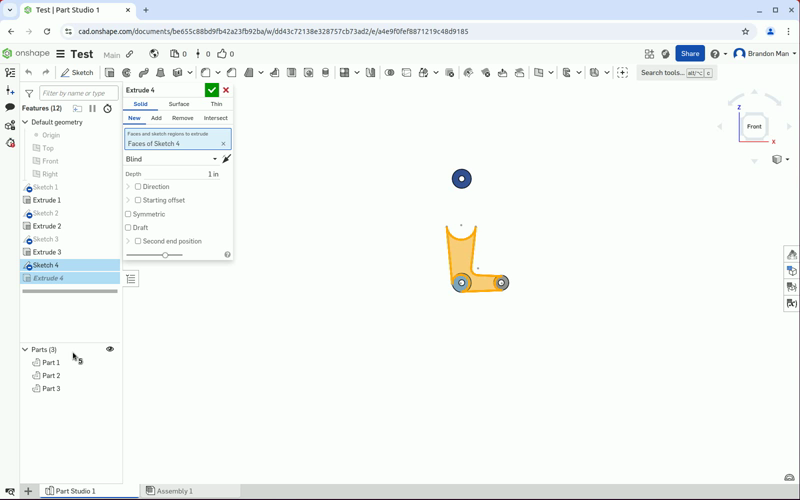
mouse_move(143, 106)
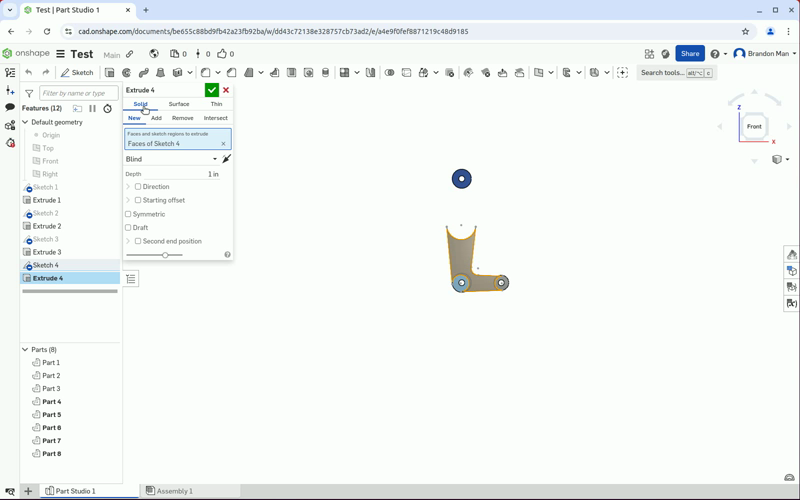
click(143, 106)
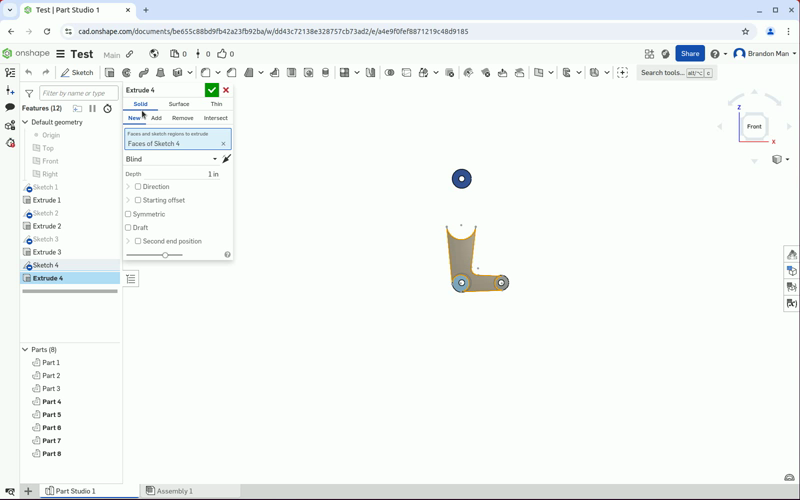
mouse_move(137, 120)
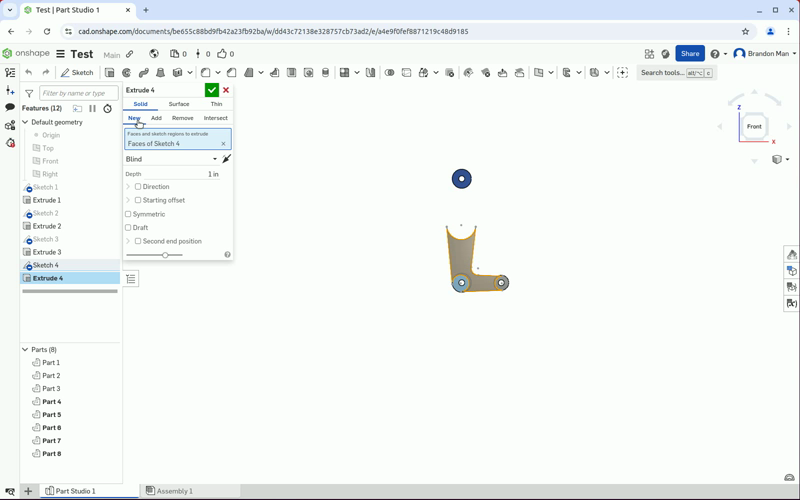
click(137, 120)
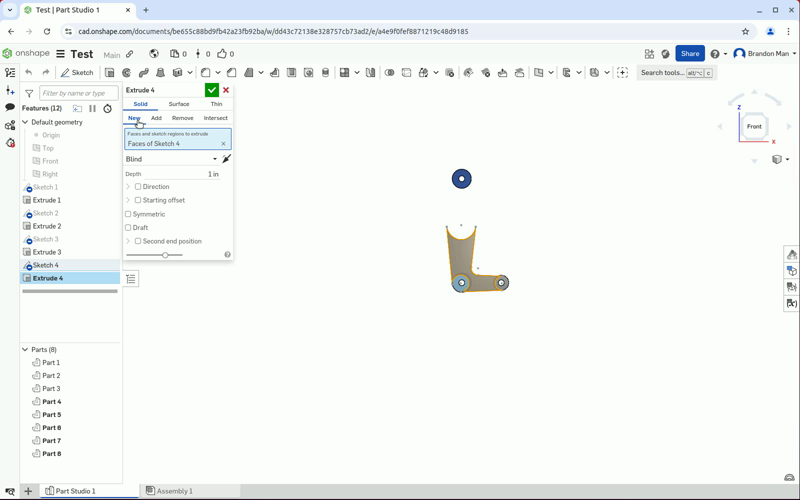
key(tab, 4)
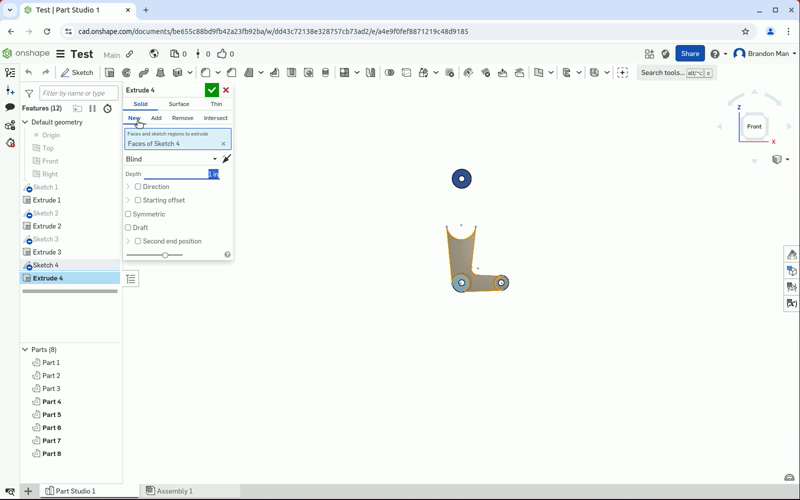
text(0.481)
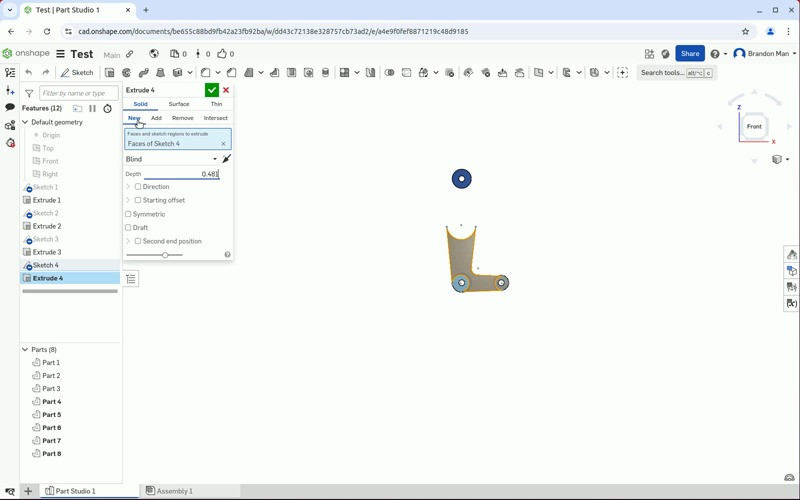
key(enter)
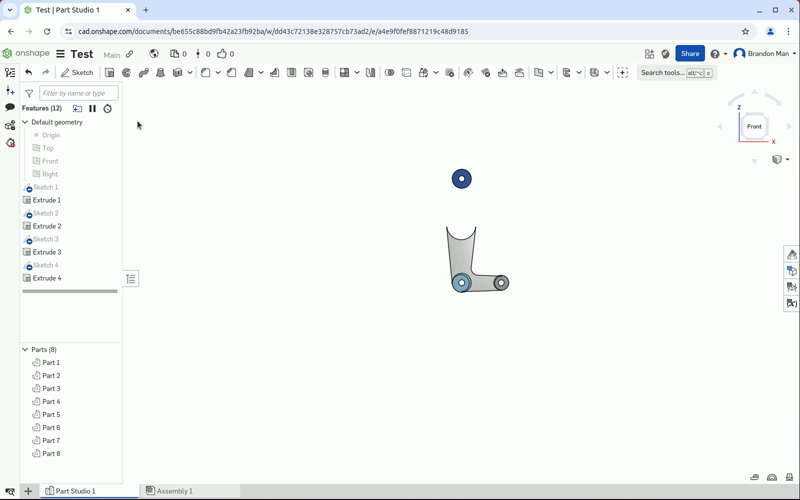
key(shift+h)
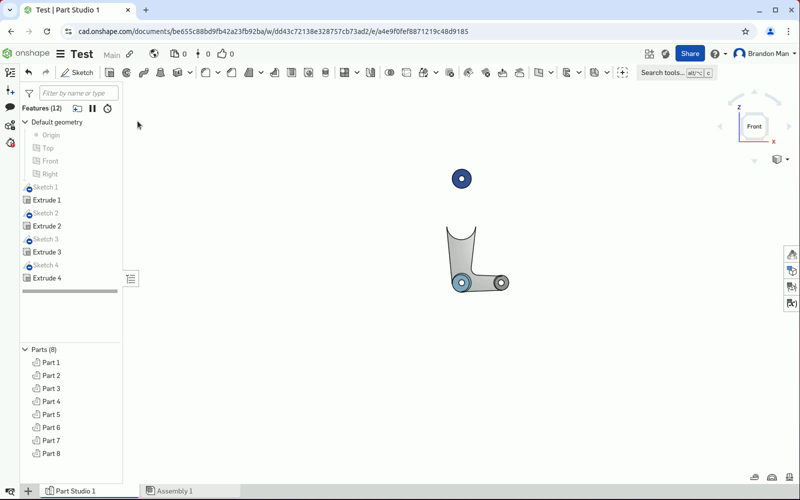
key(shift+h)
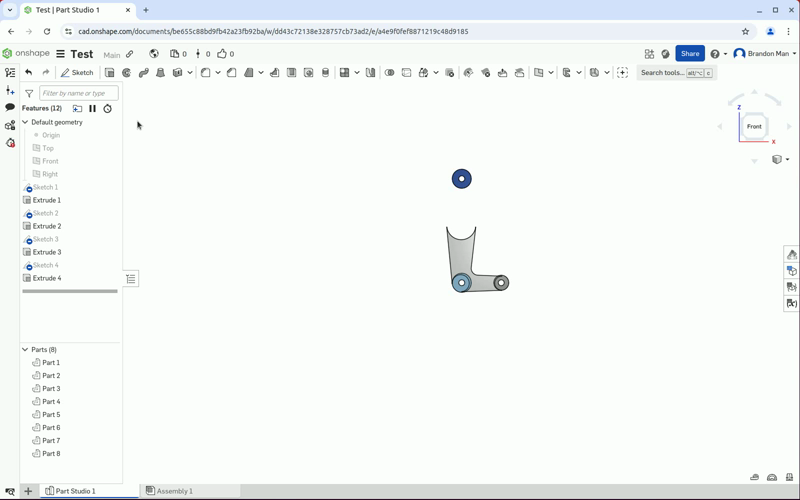
mouse_move(73, 189)
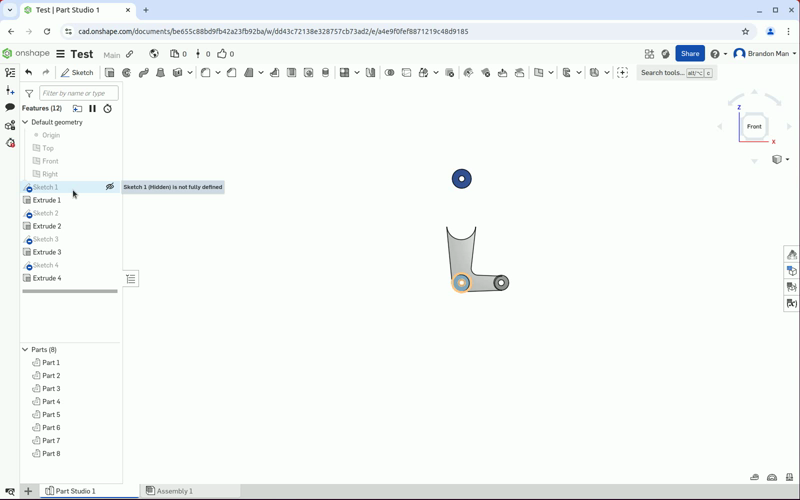
click(73, 189)
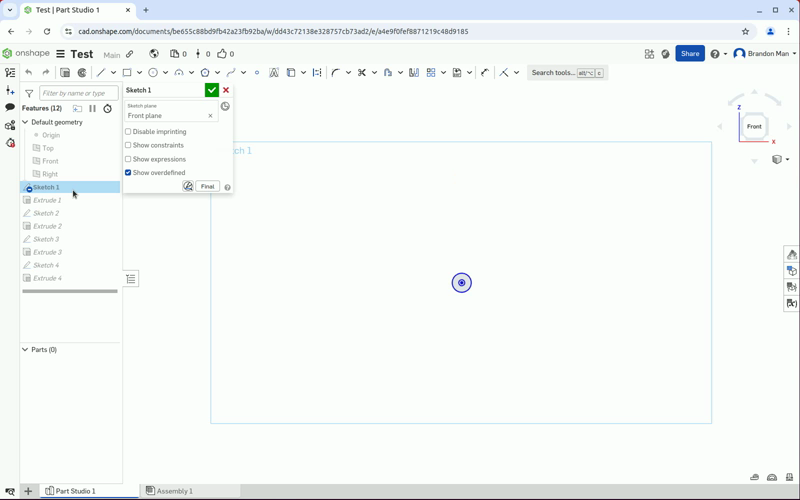
mouse_move(229, 92)
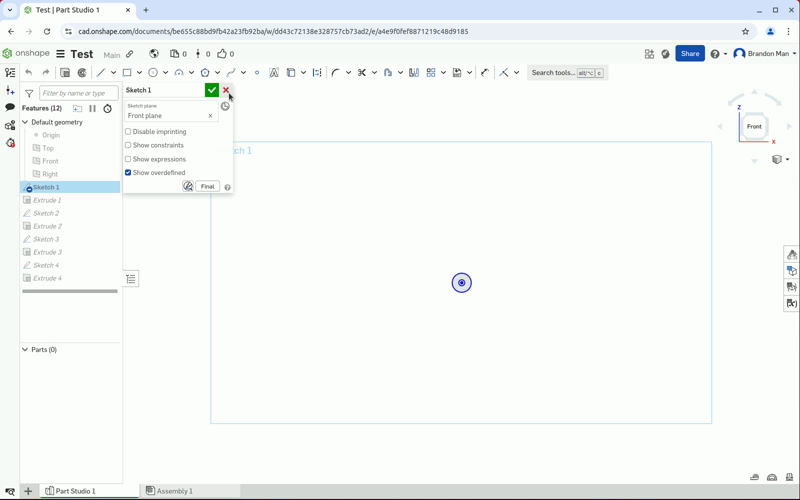
click(229, 92)
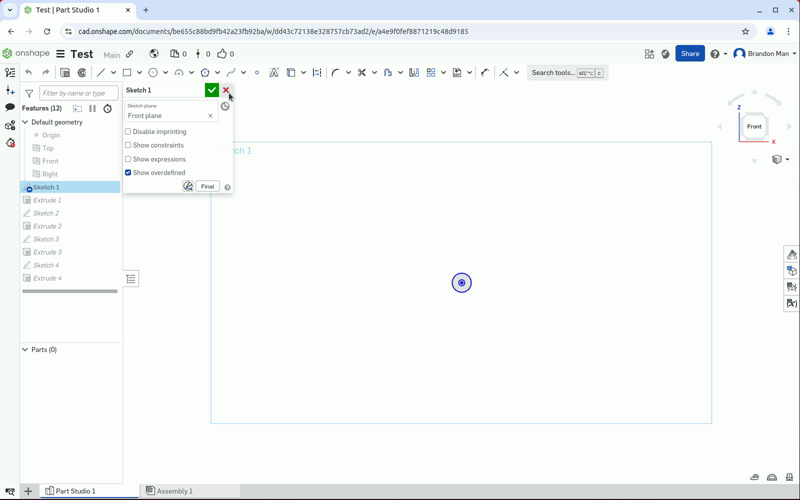
key(shift+s)
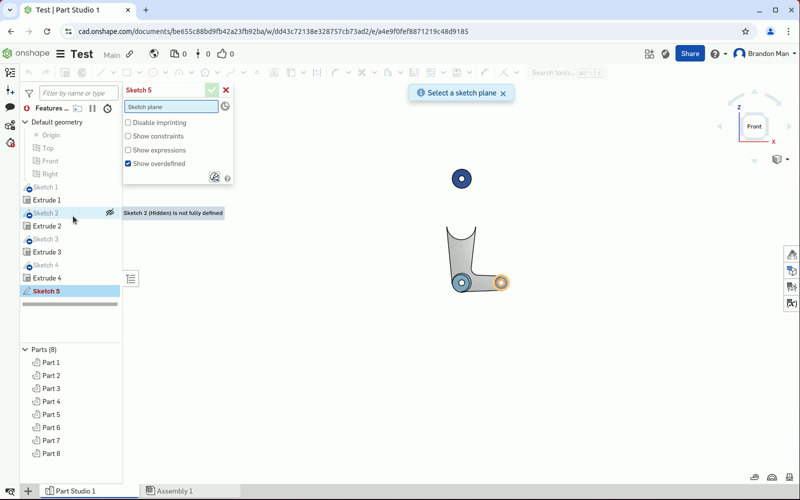
scroll(3)
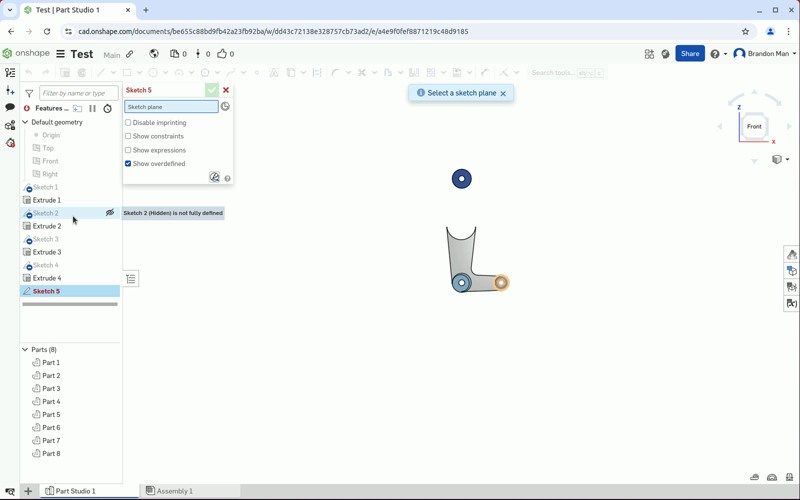
mouse_move(73, 163)
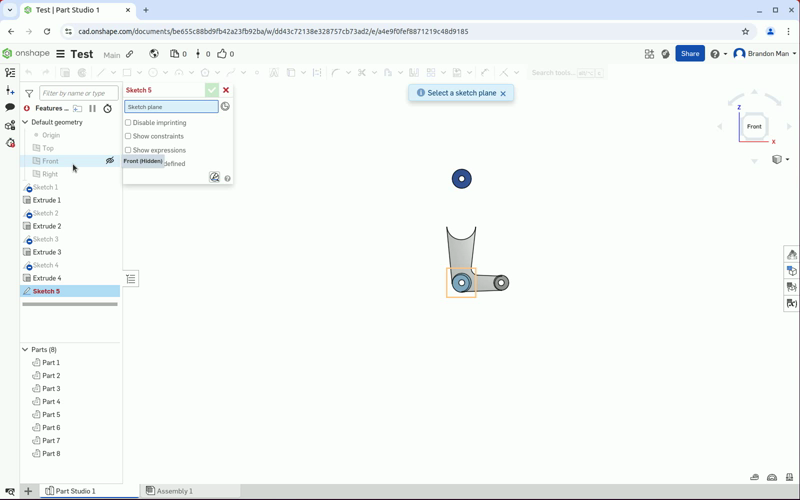
click(73, 163)
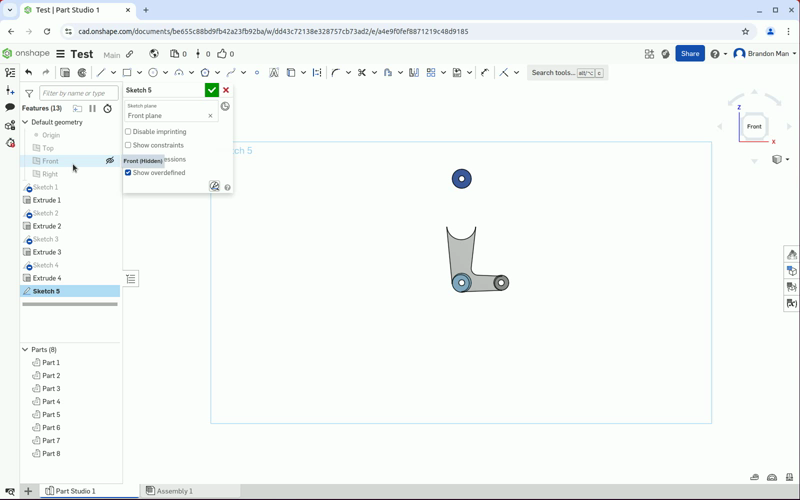
mouse_move(73, 352)
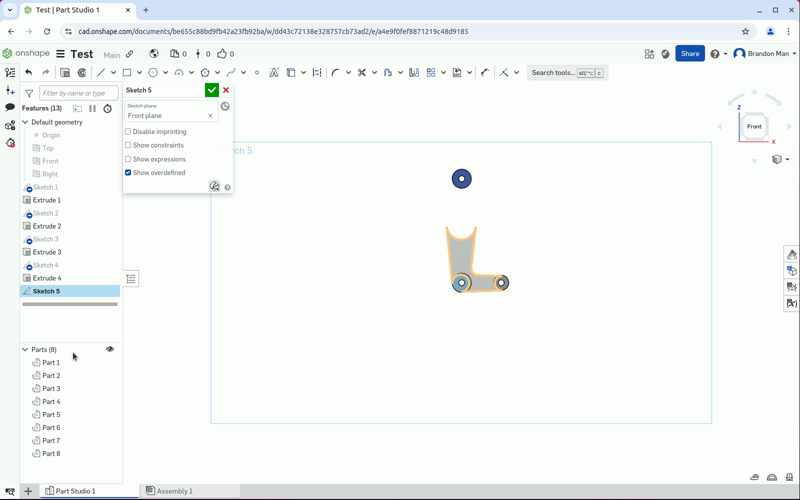
key(y)
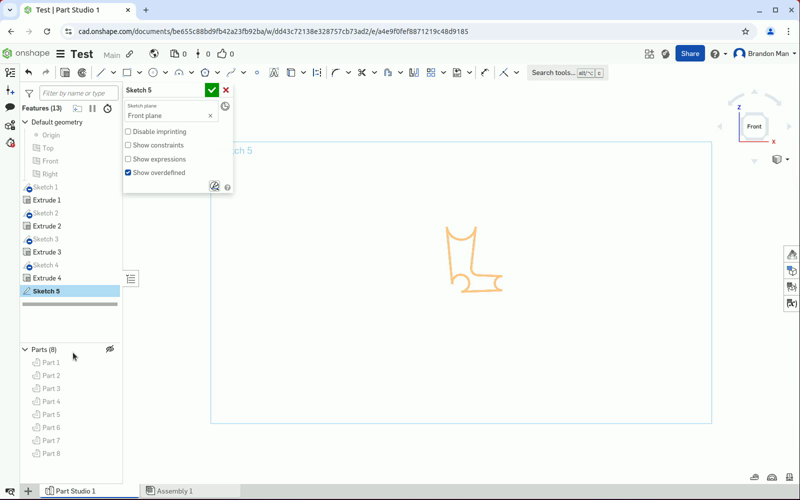
key(c)
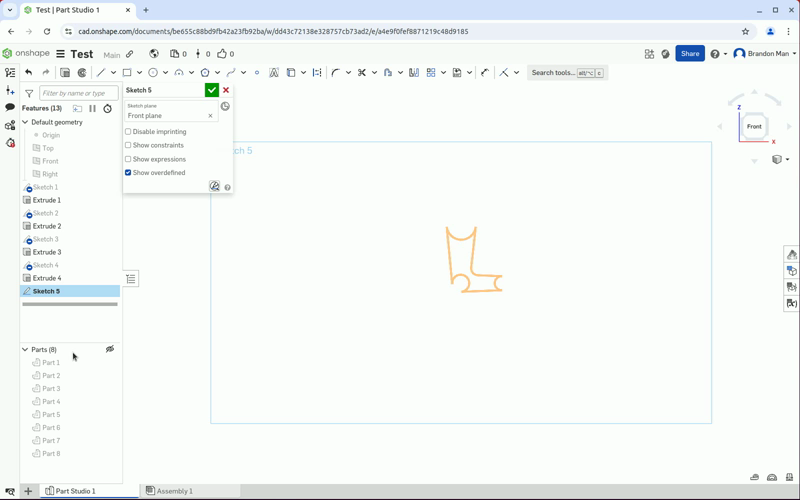
key_down(shift)
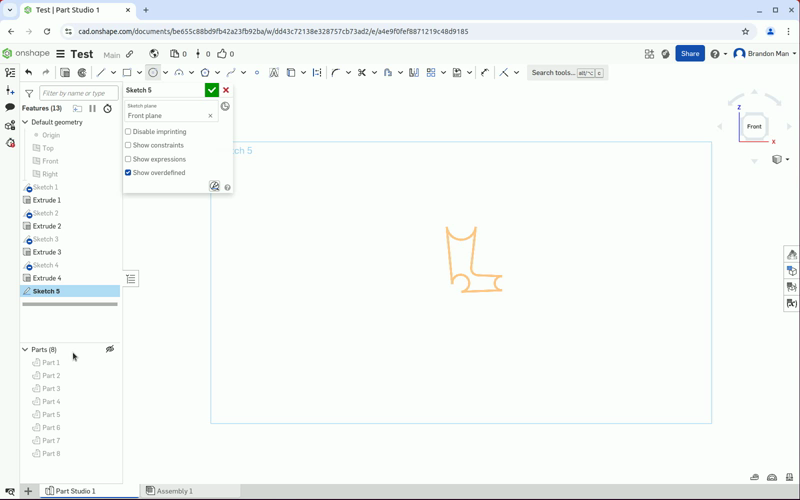
mouse_move(461, 225)
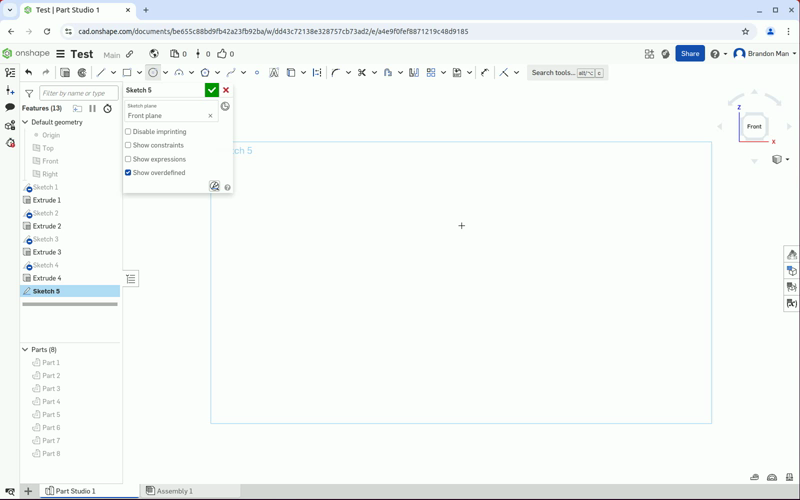
click(461, 225)
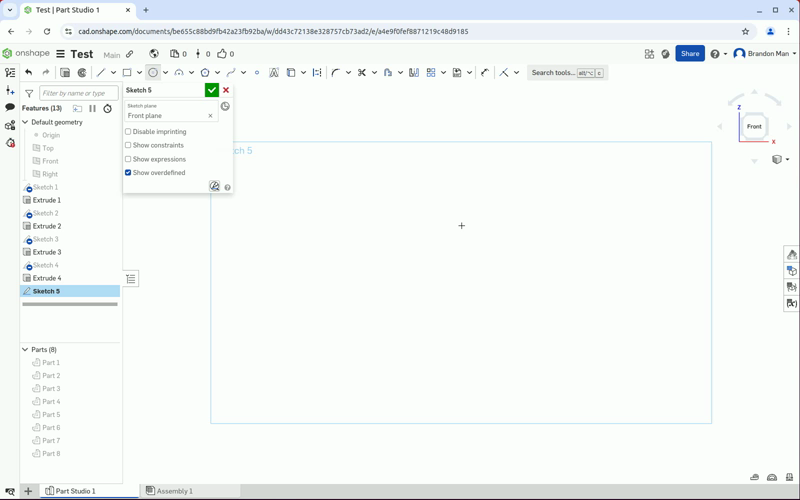
key_up(shift)
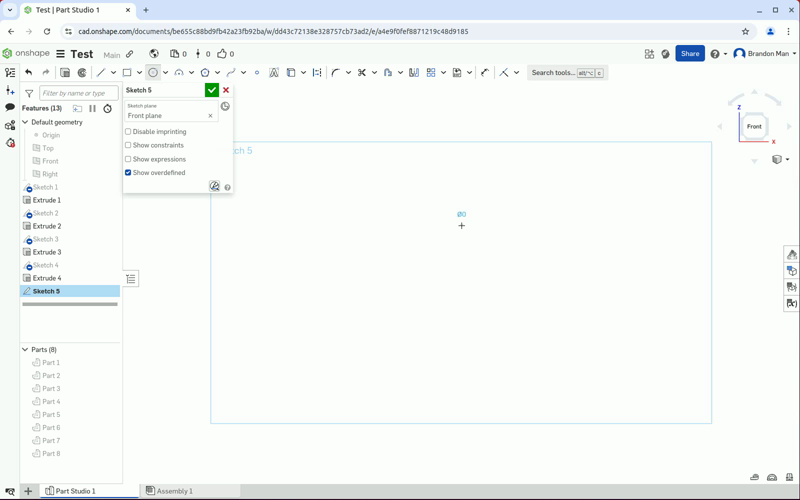
mouse_move(477, 225)
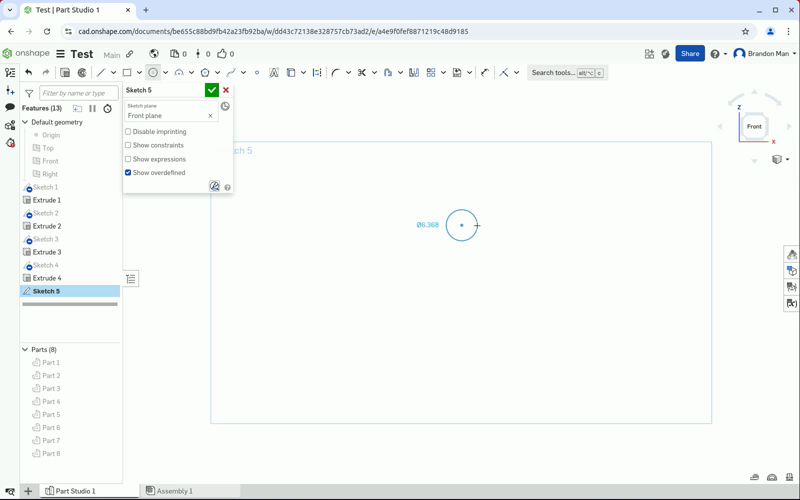
click(477, 225)
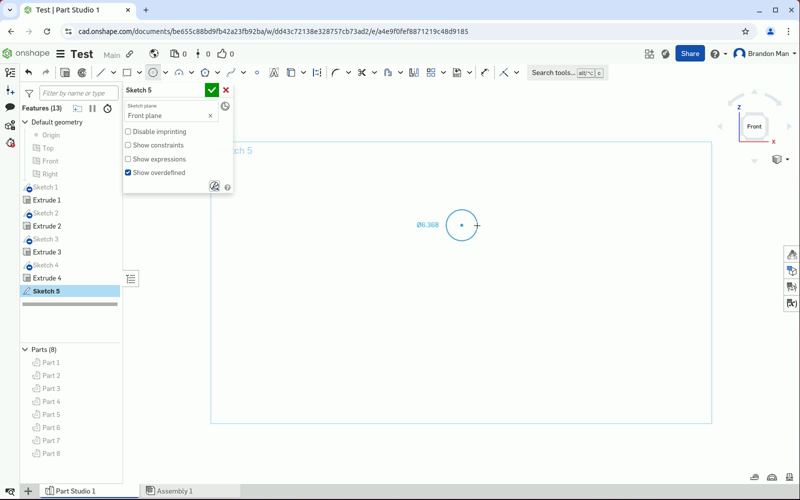
key(esc)
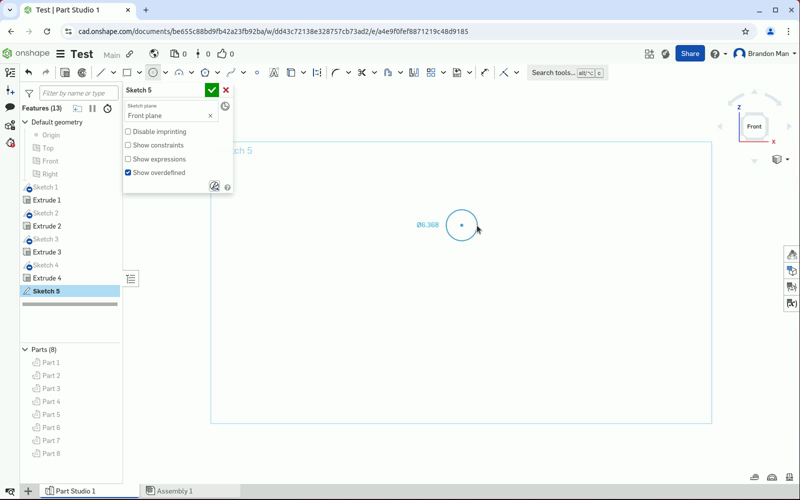
key(c)
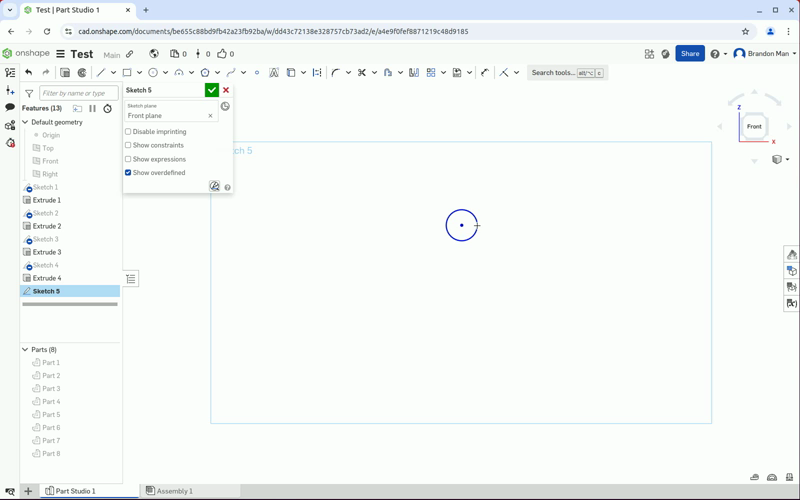
key_down(shift)
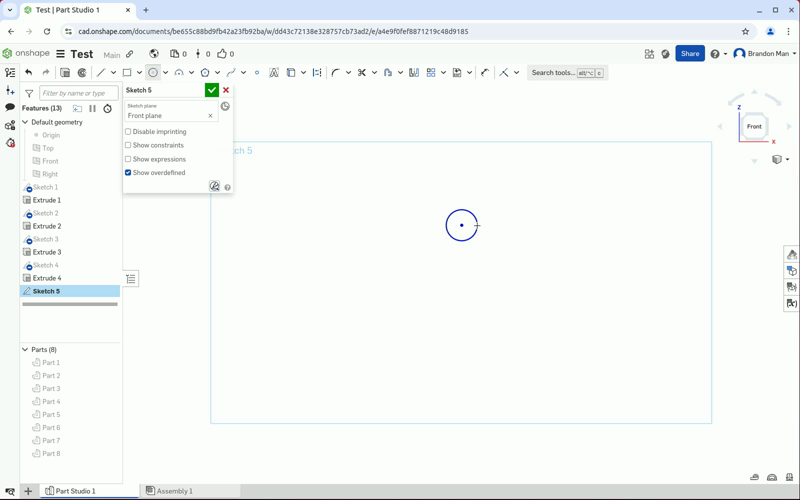
mouse_move(461, 225)
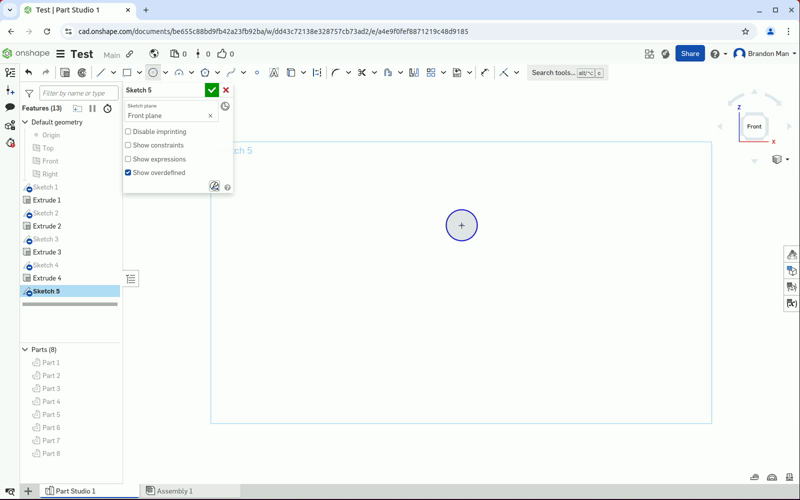
click(461, 225)
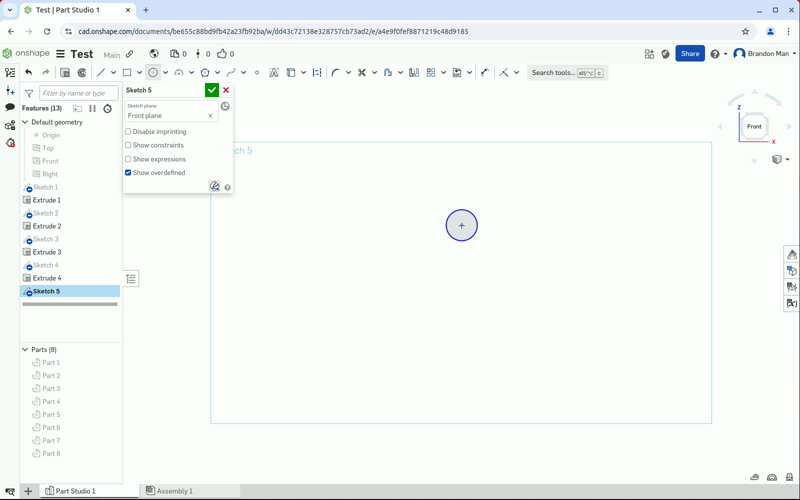
key_up(shift)
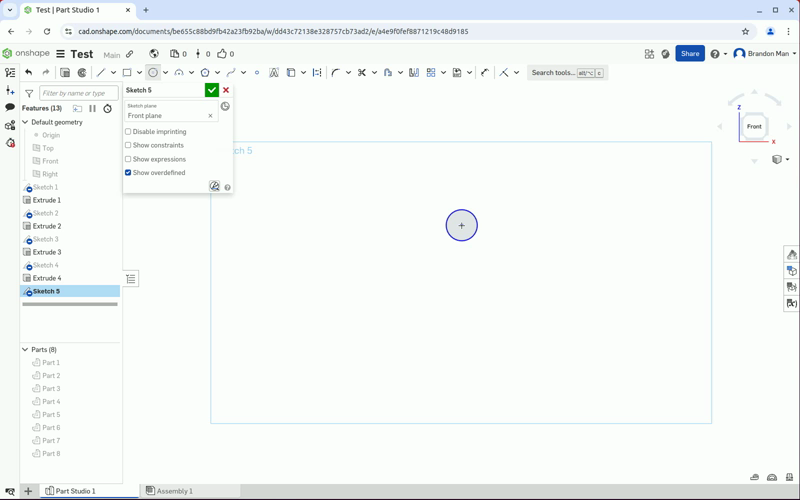
mouse_move(465, 225)
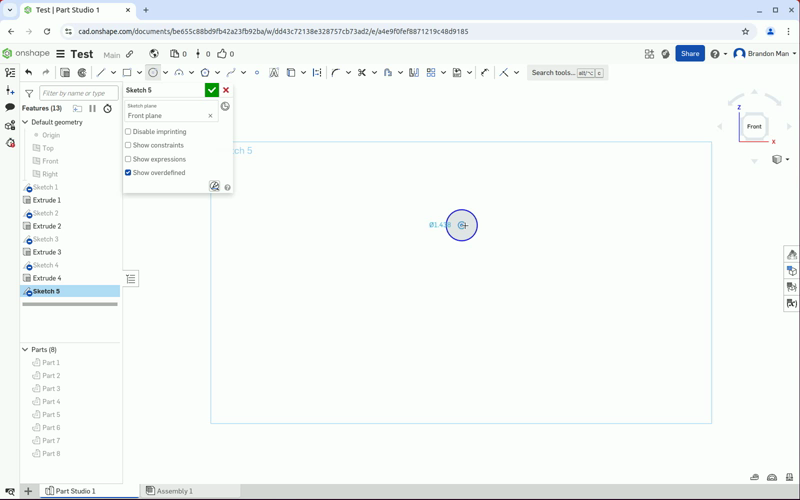
scroll(6)
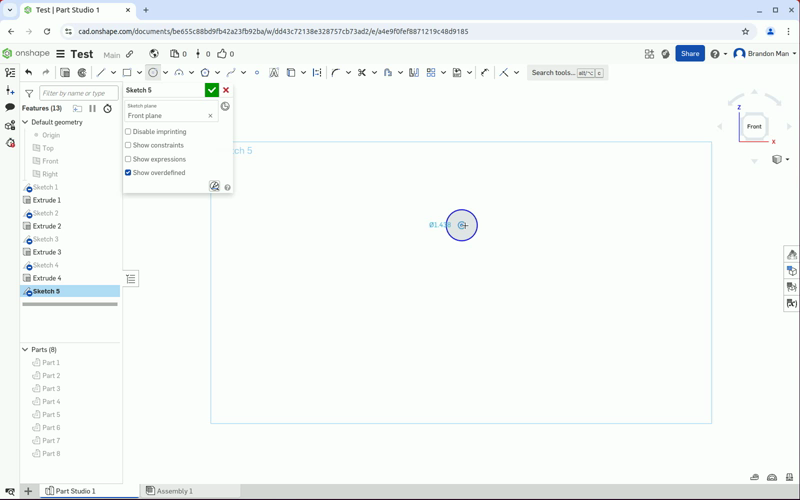
scroll(6)
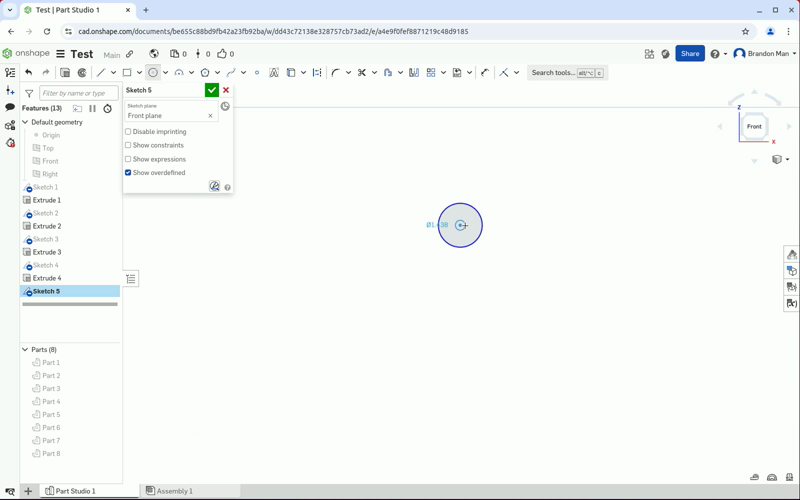
scroll(6)
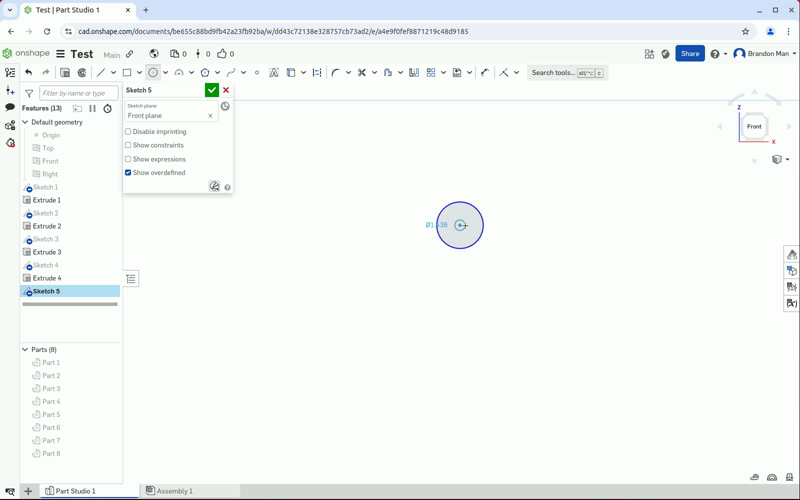
scroll(6)
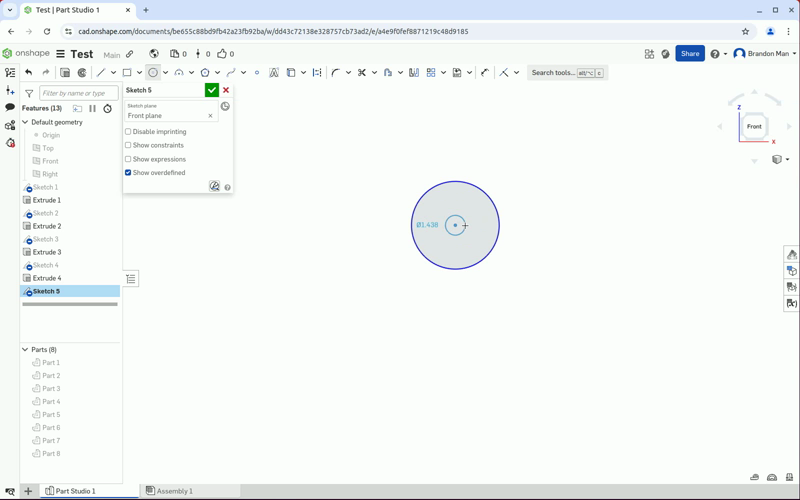
scroll(6)
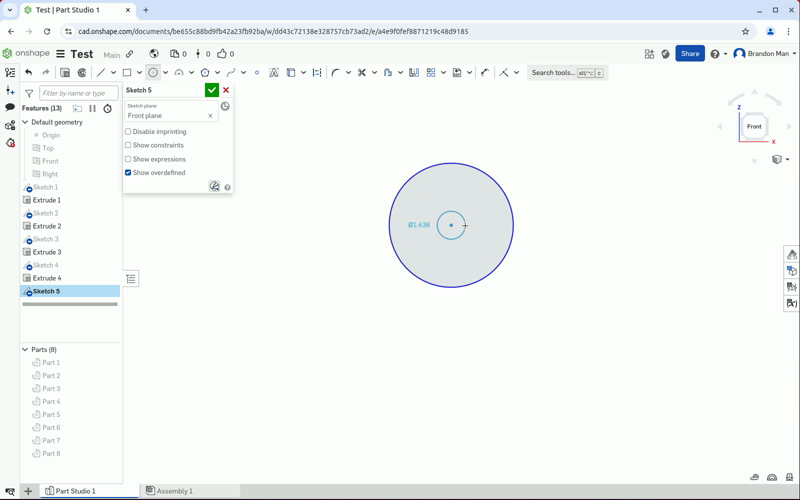
scroll(6)
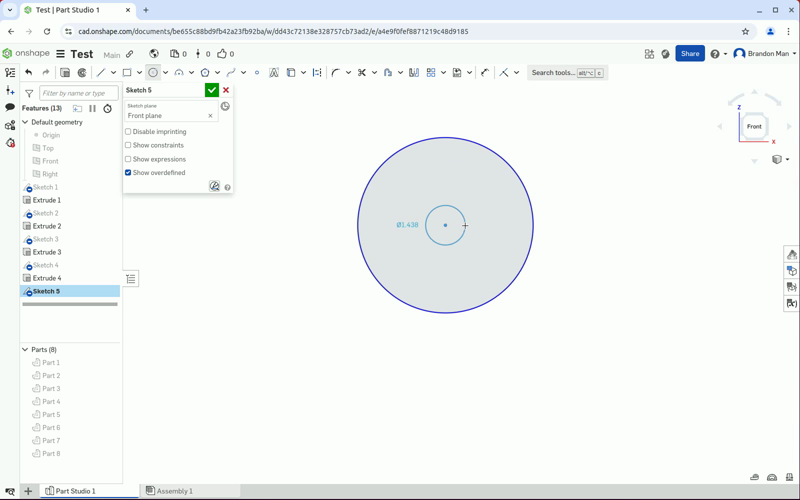
scroll(6)
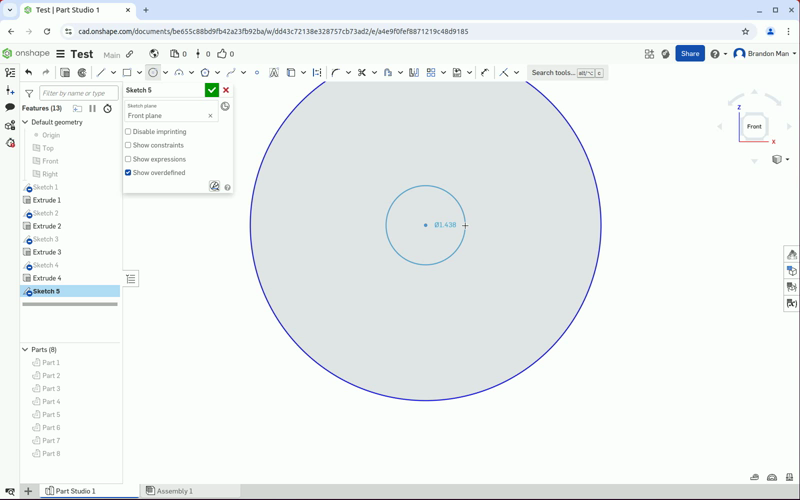
click(465, 225)
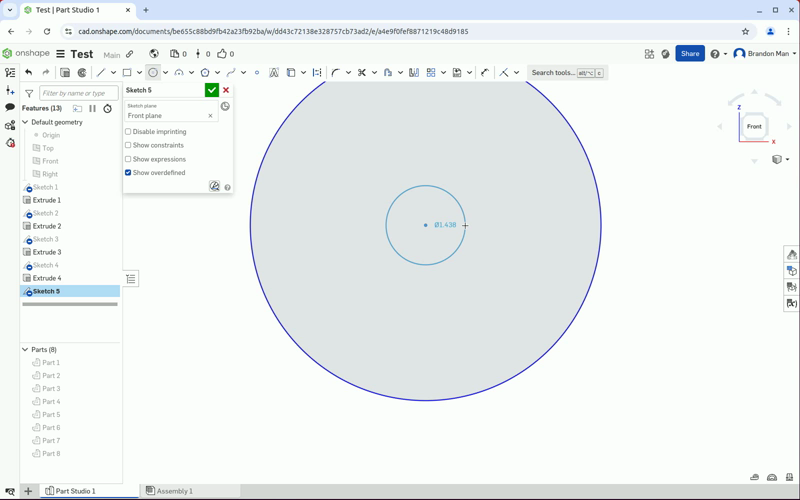
scroll(-6)
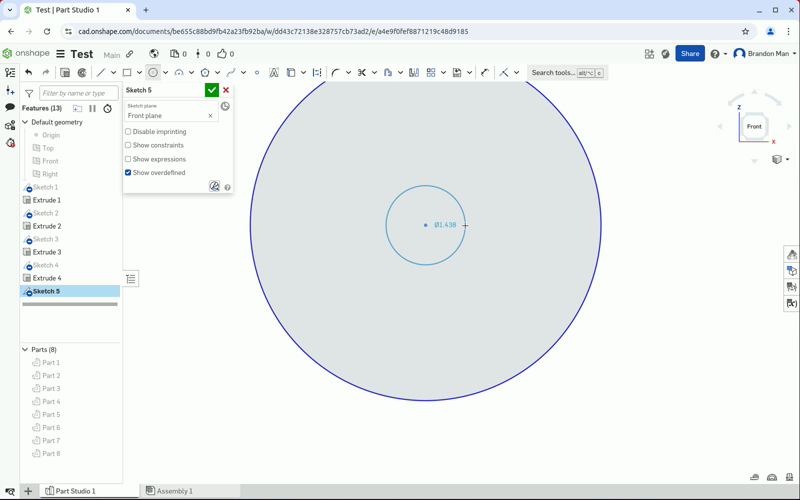
scroll(-6)
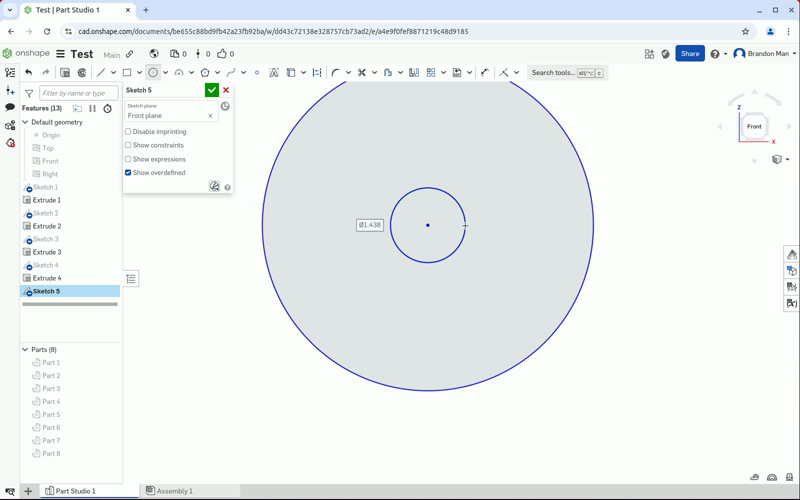
scroll(-6)
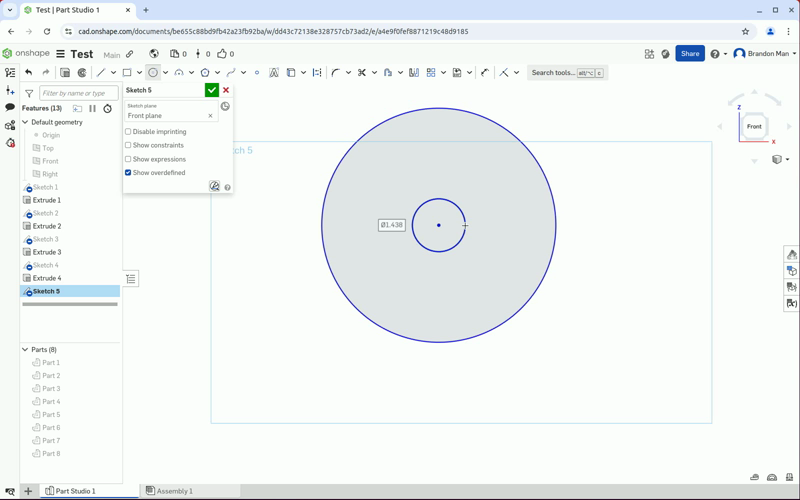
scroll(-6)
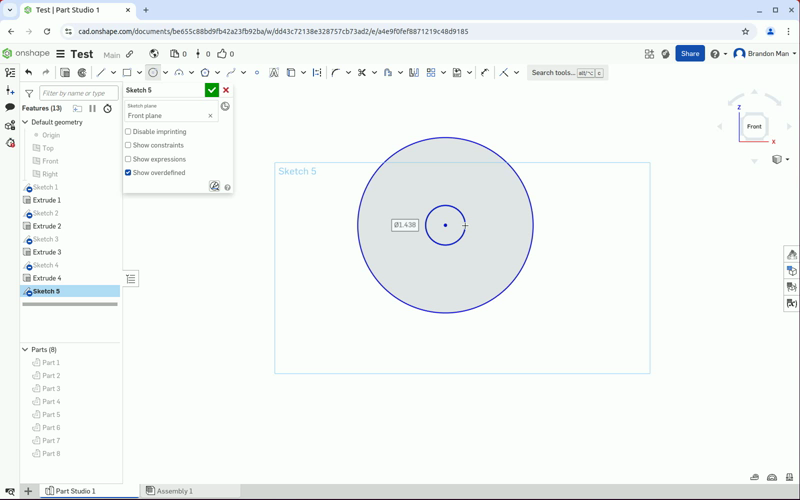
scroll(-6)
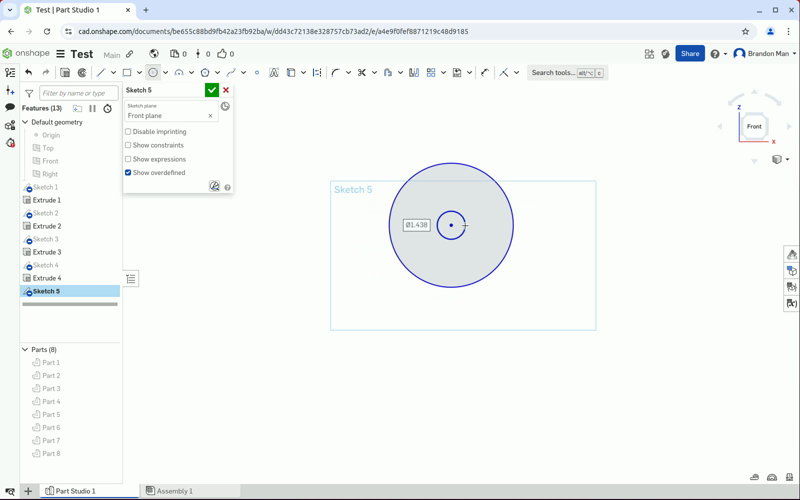
scroll(-6)
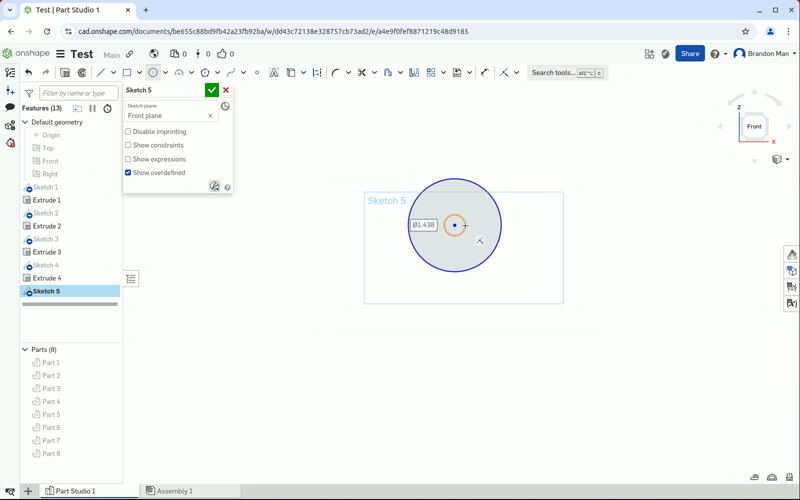
scroll(-6)
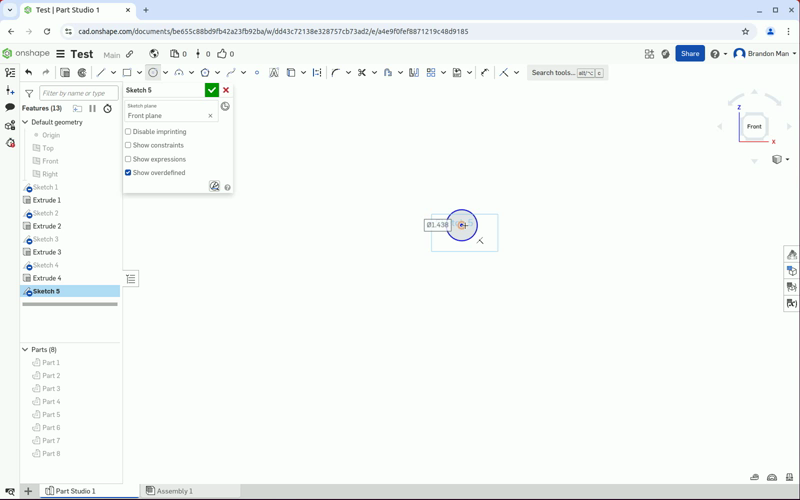
key(esc)
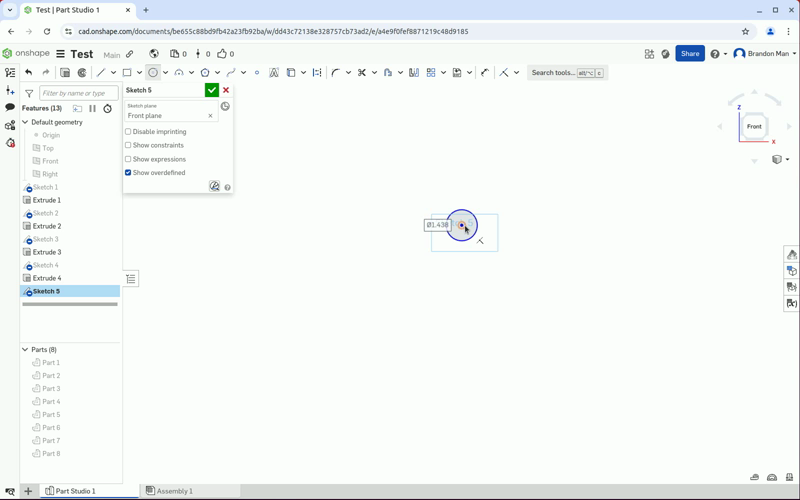
mouse_move(472, 234)
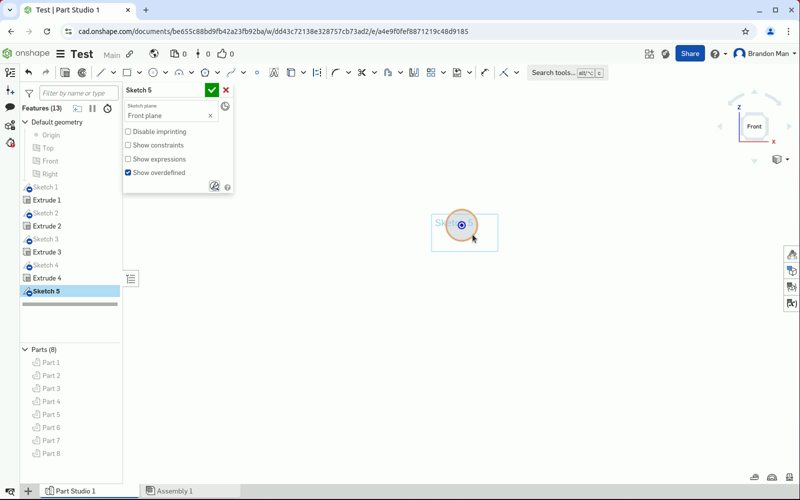
scroll(6)
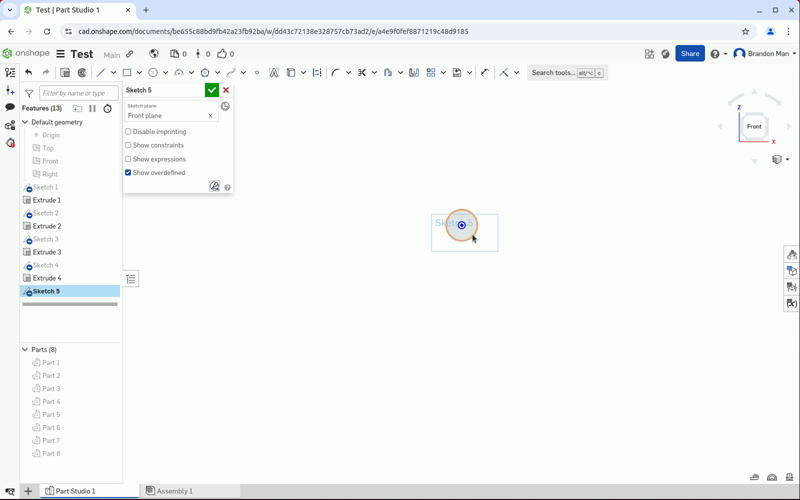
scroll(6)
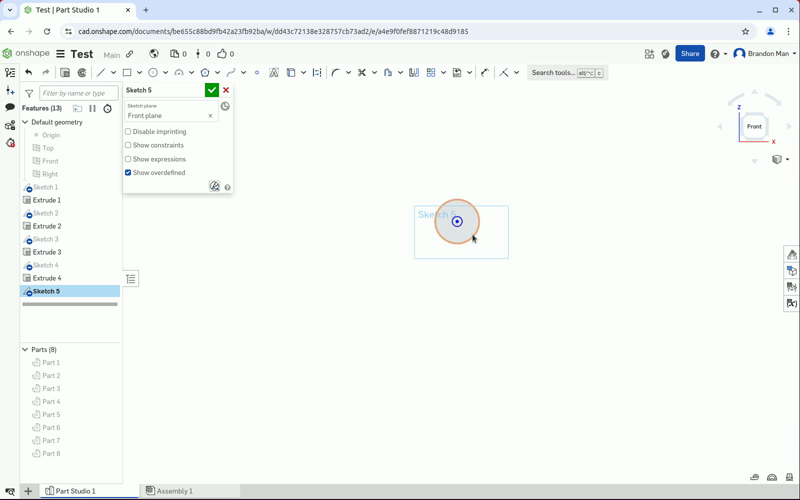
scroll(6)
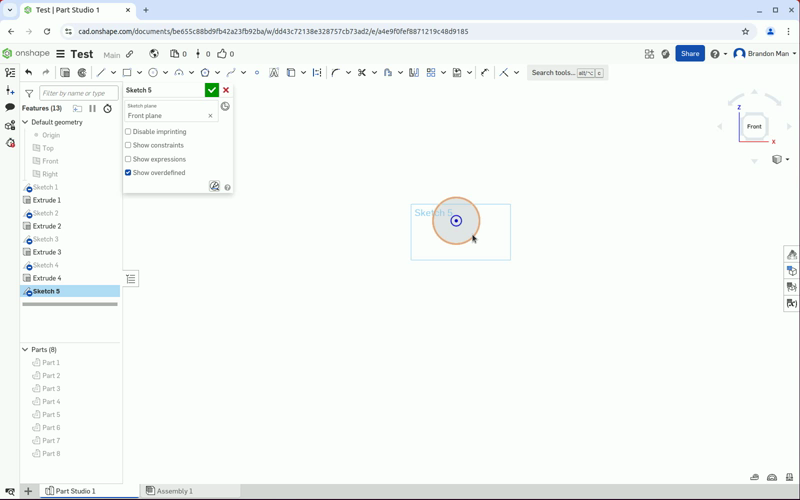
scroll(6)
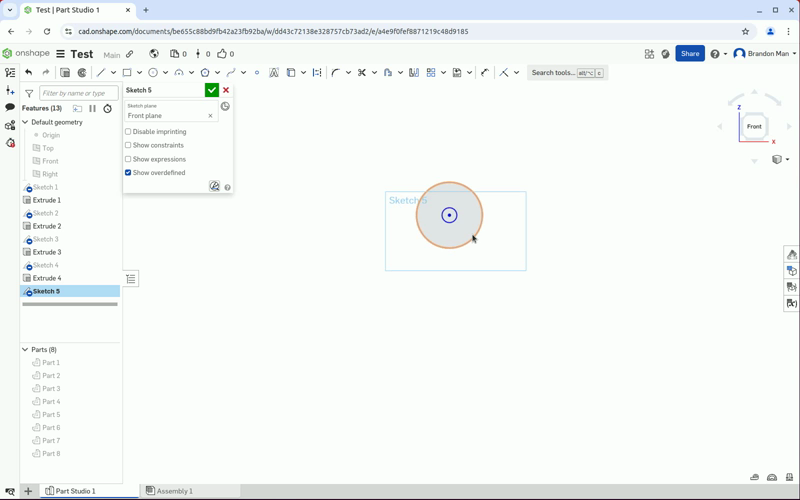
scroll(6)
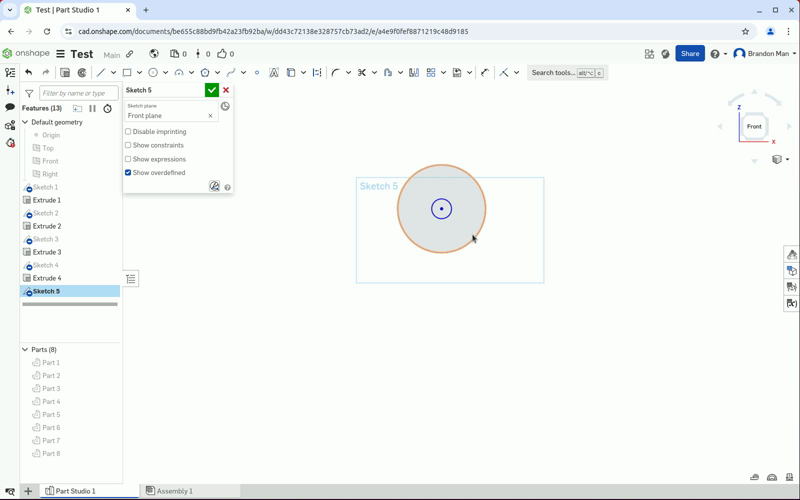
scroll(6)
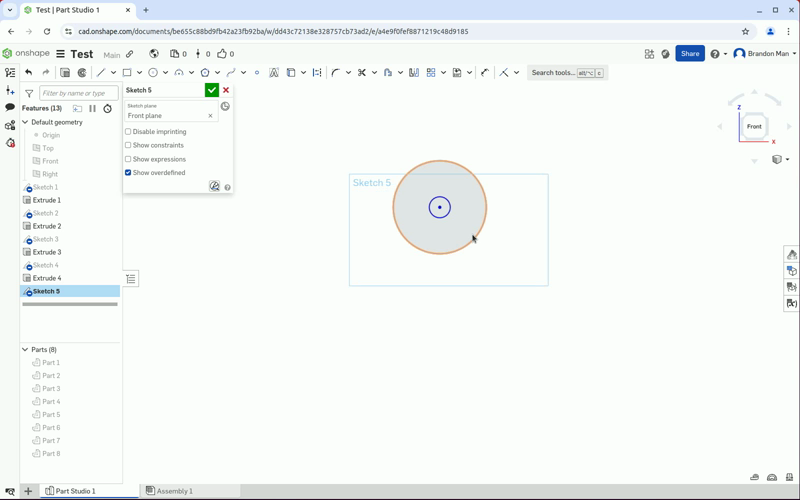
scroll(6)
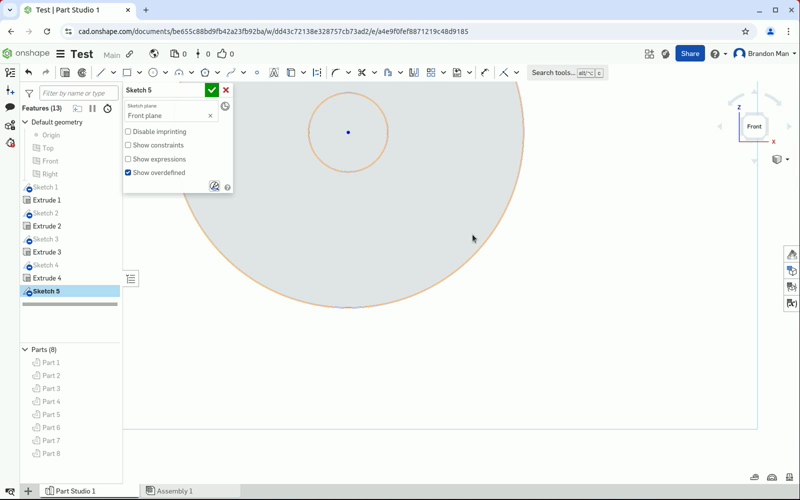
click(472, 234)
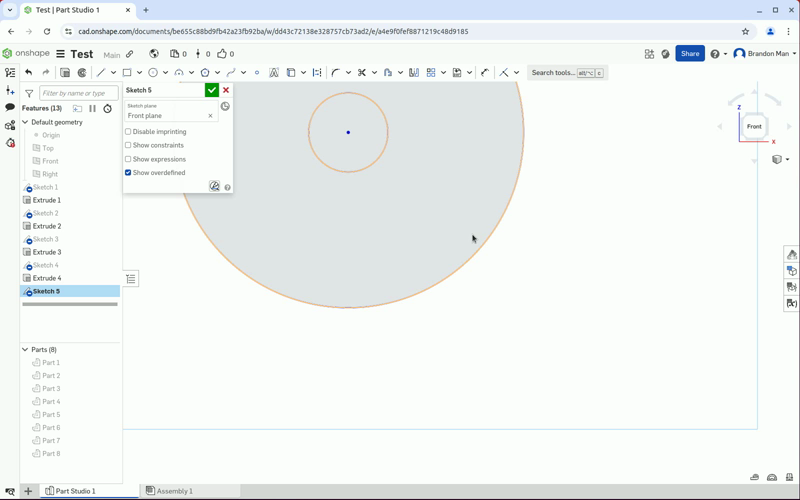
scroll(-6)
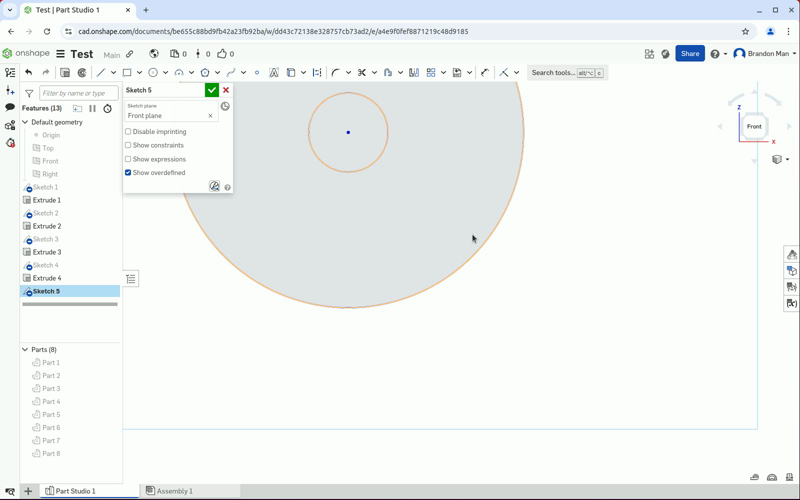
scroll(-6)
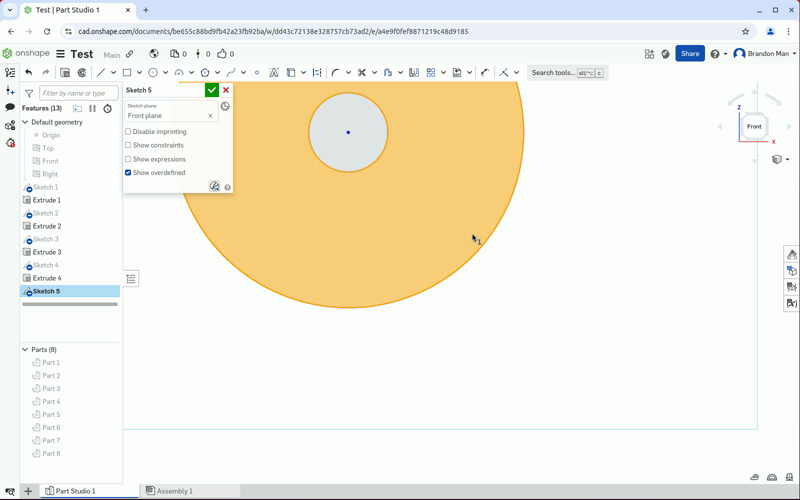
scroll(-6)
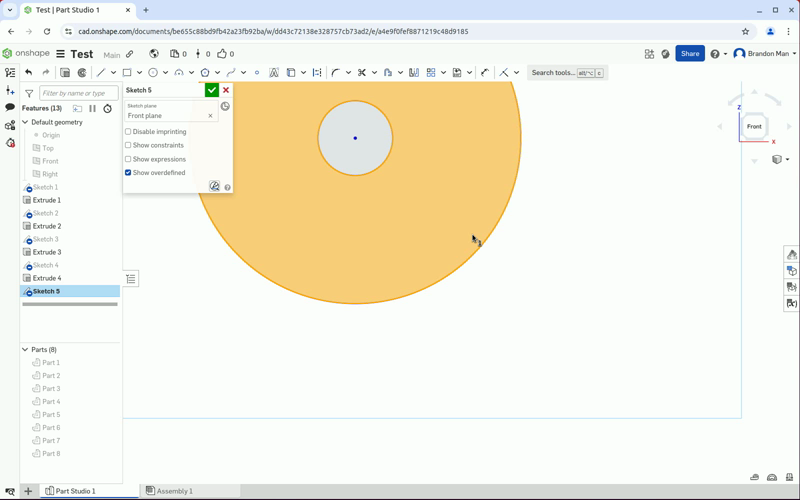
scroll(-6)
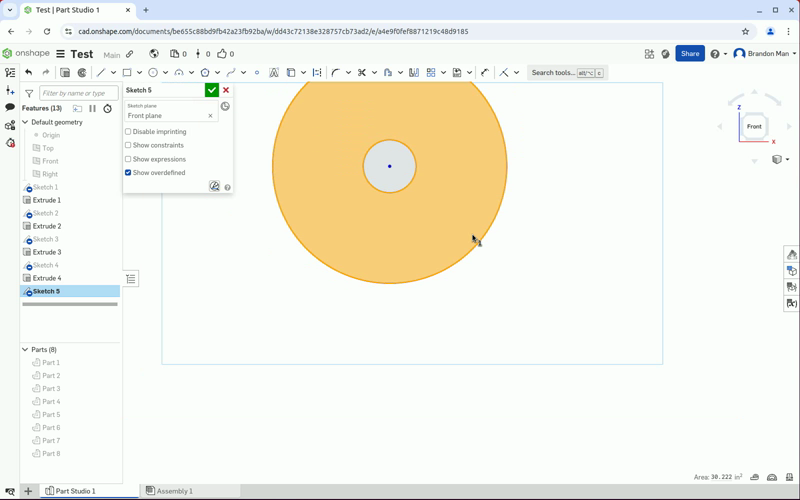
scroll(-6)
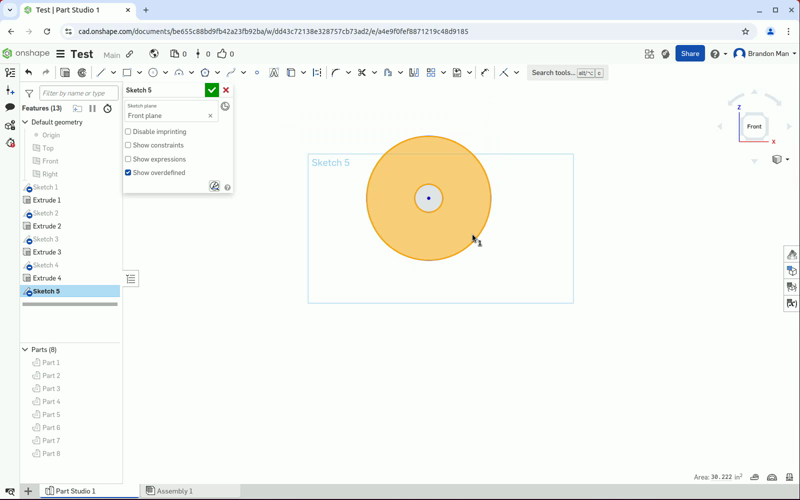
scroll(-6)
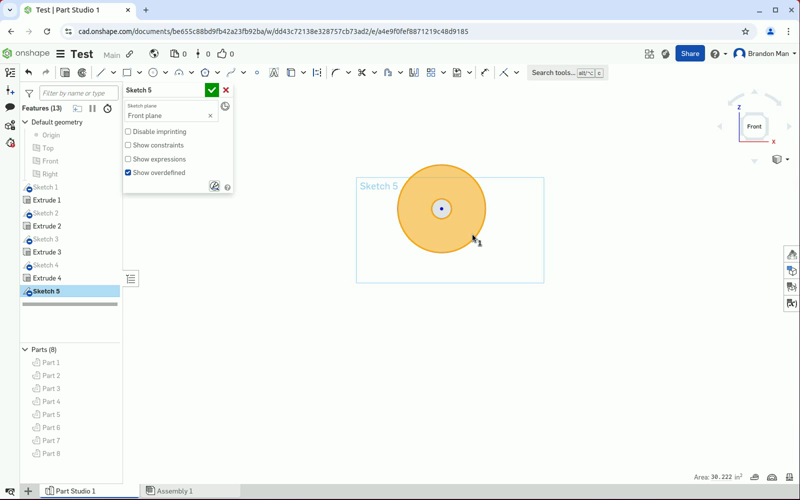
scroll(-6)
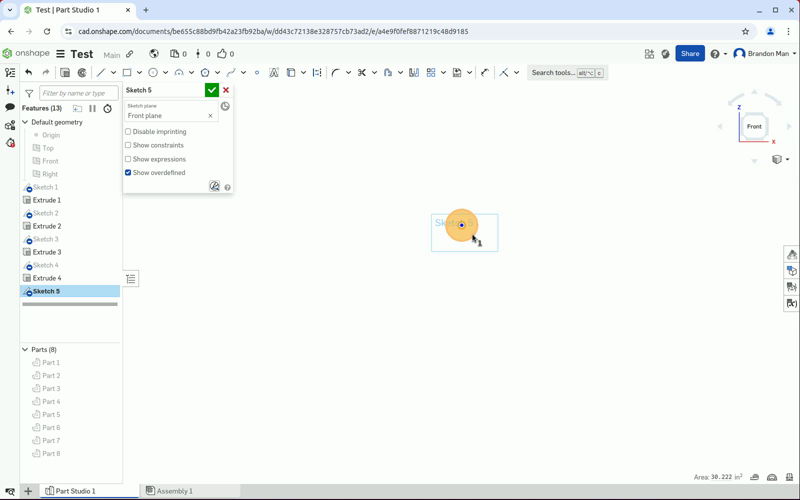
mouse_move(73, 352)
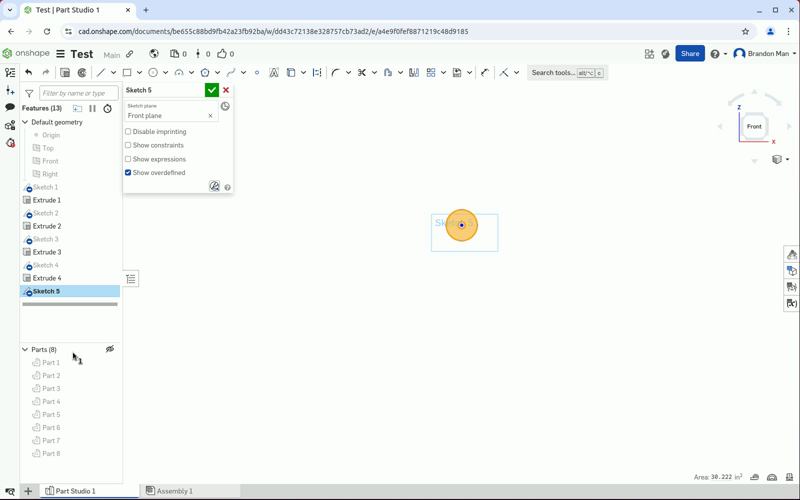
key(shift+y)
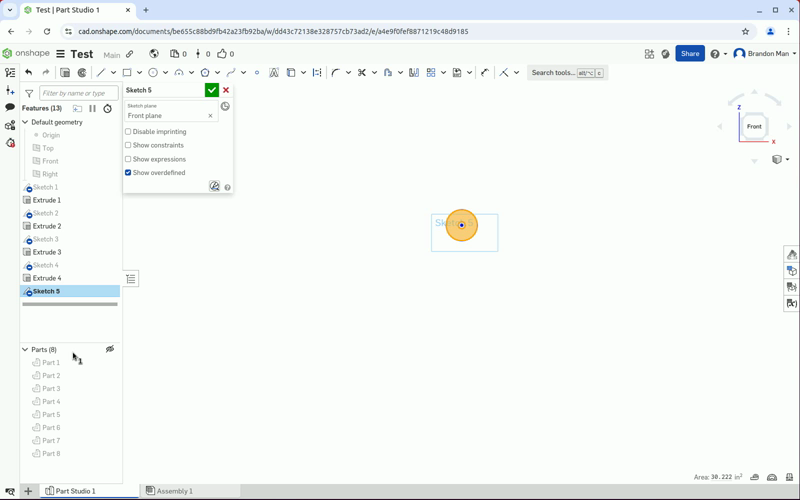
key(shift+e)
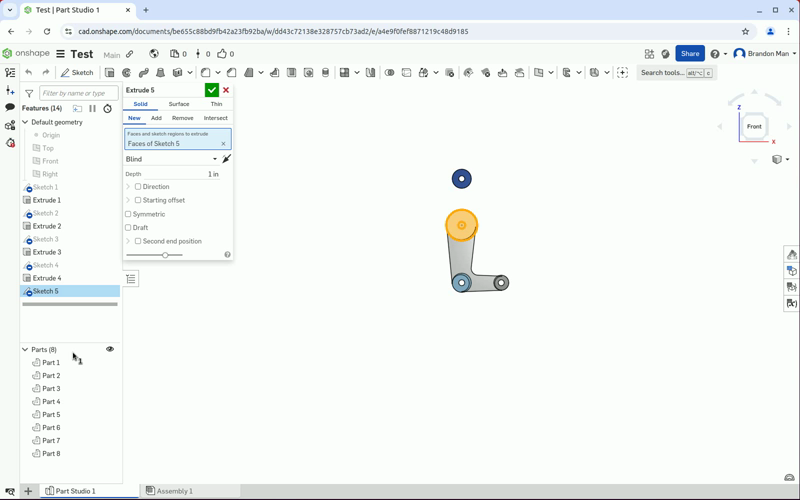
mouse_move(143, 106)
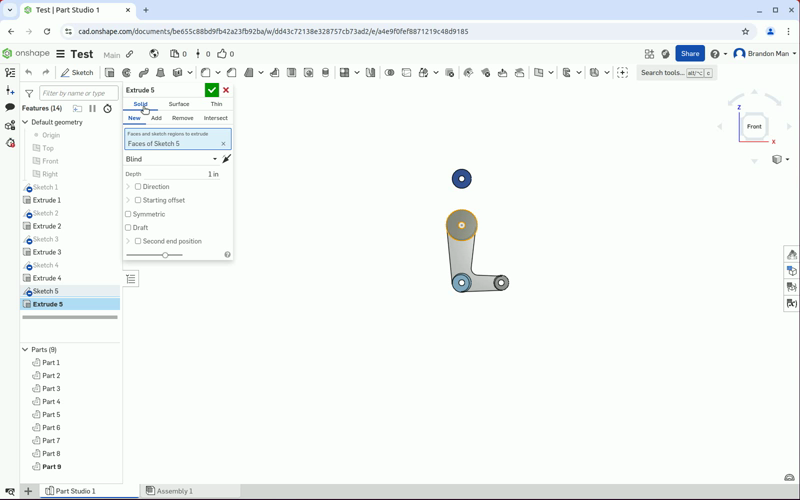
click(143, 106)
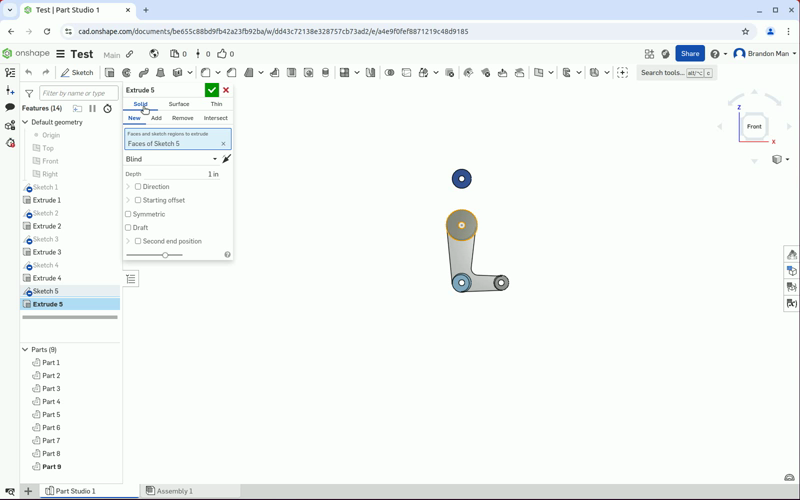
mouse_move(137, 120)
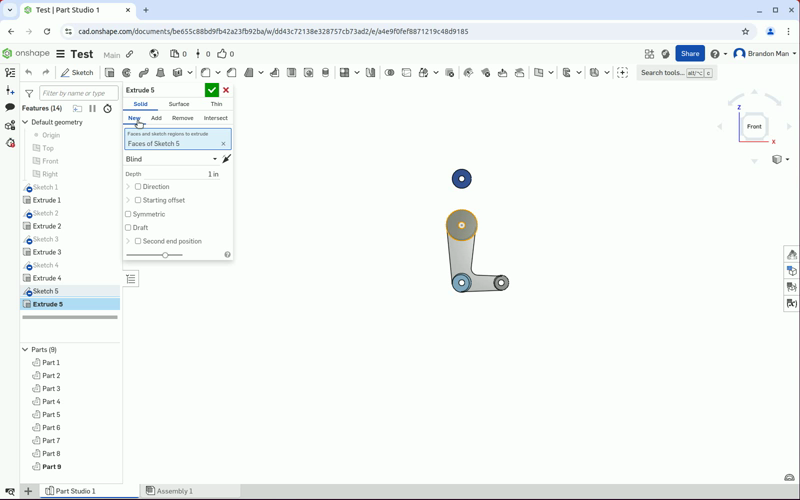
click(137, 120)
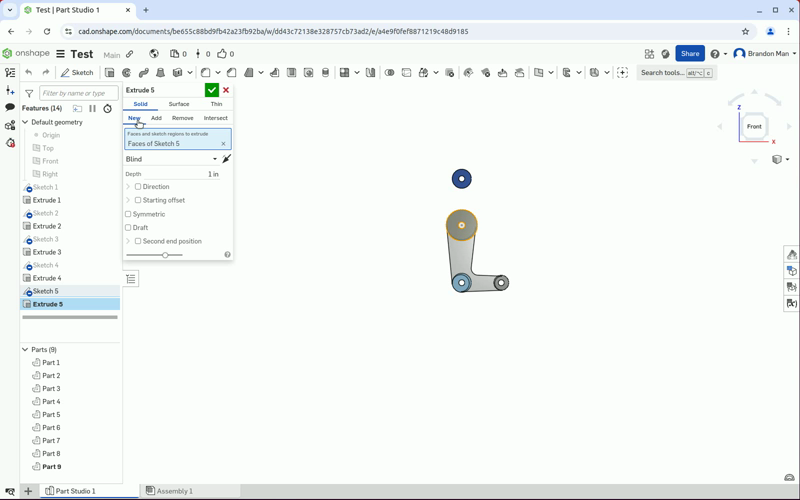
key(tab, 4)
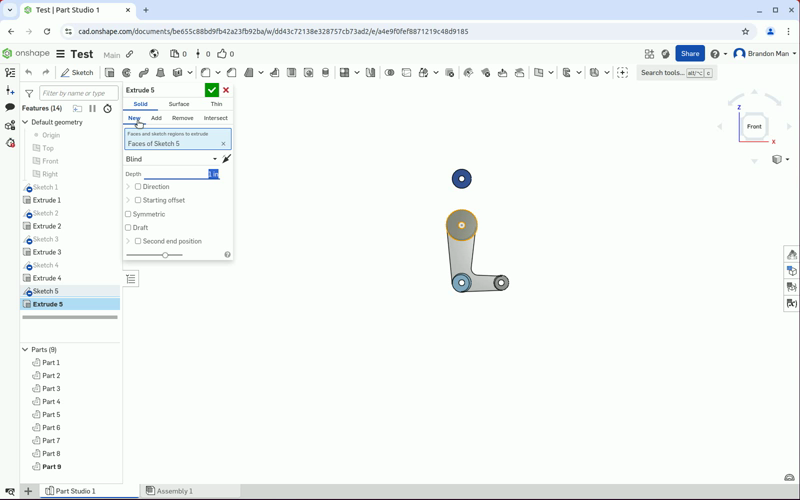
text(0.481)
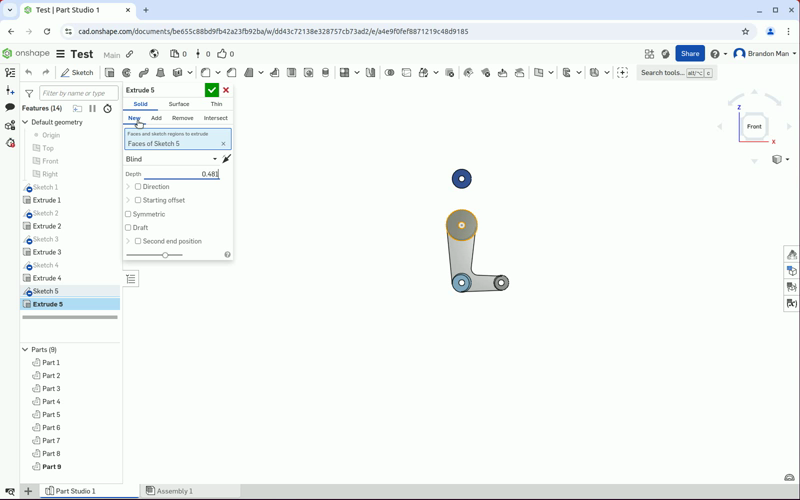
key(enter)
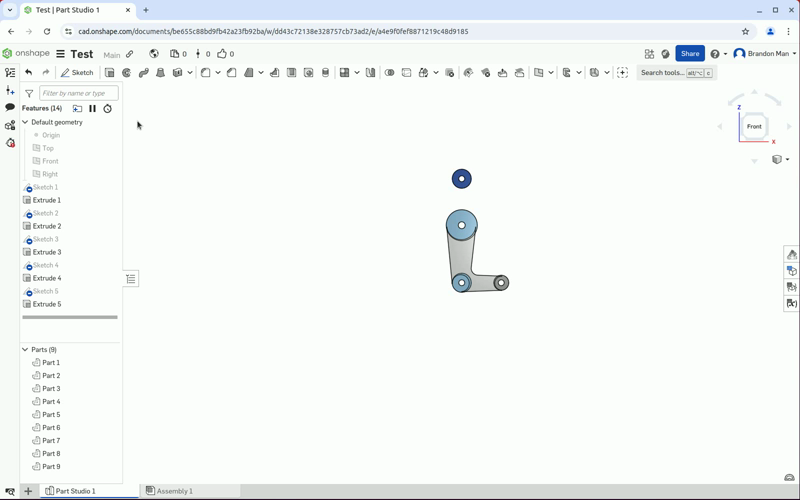
key(shift+h)
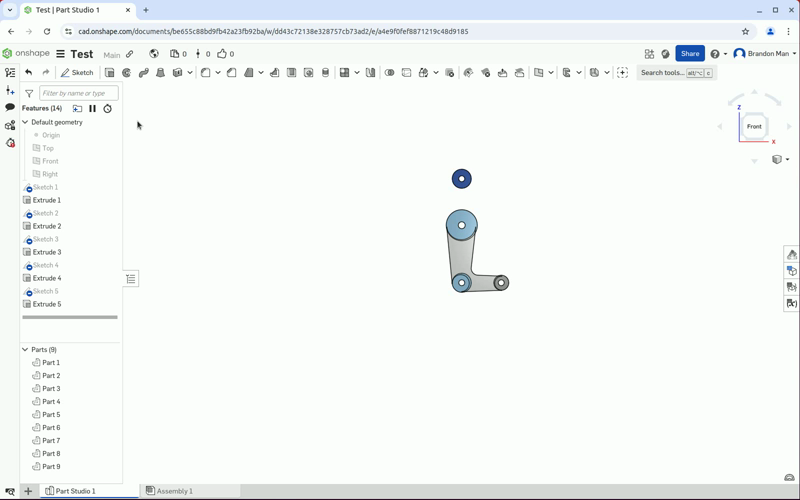
key(shift+h)
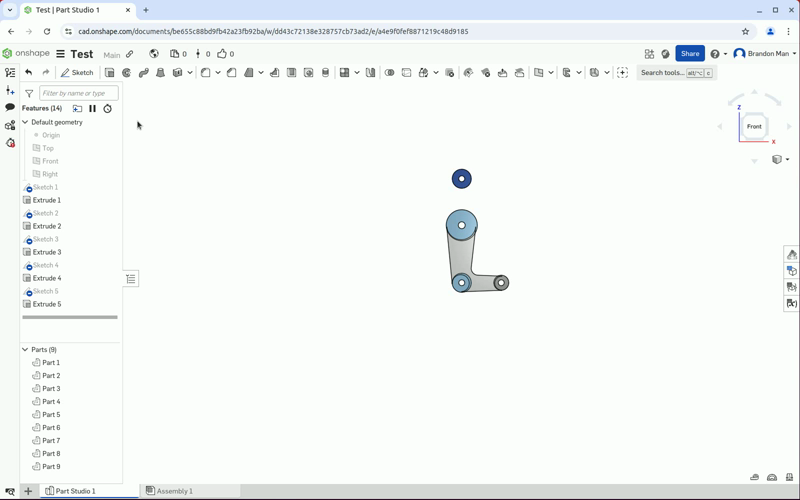
mouse_move(73, 189)
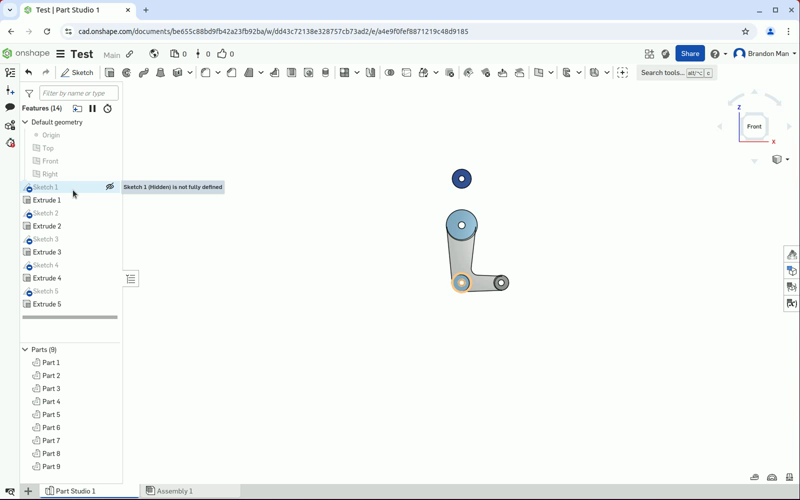
click(73, 189)
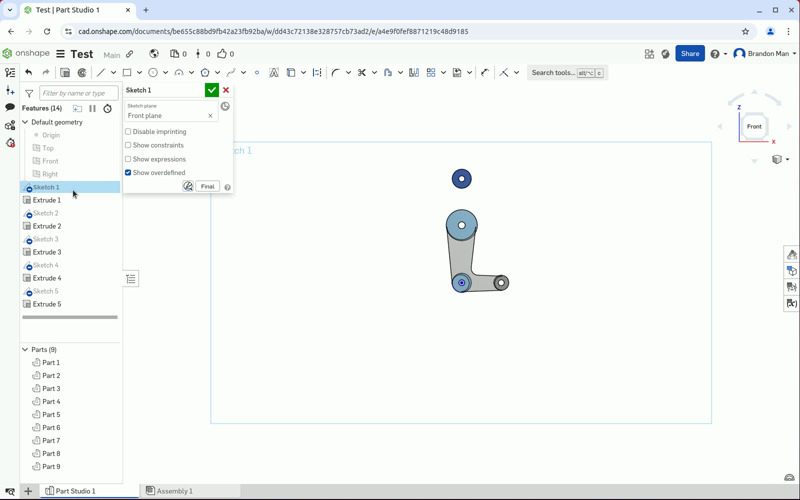
mouse_move(229, 92)
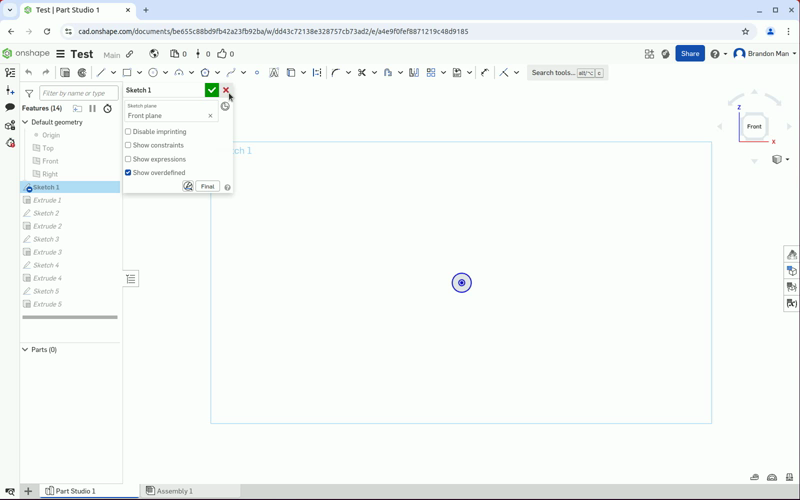
click(229, 92)
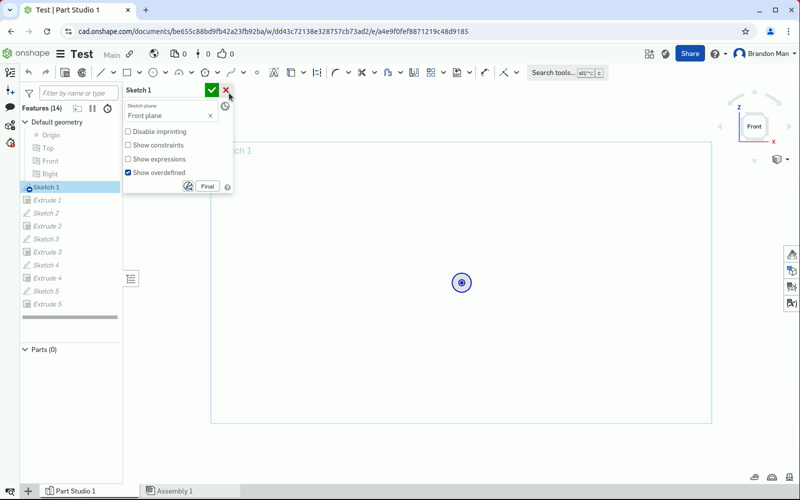
key(shift+s)
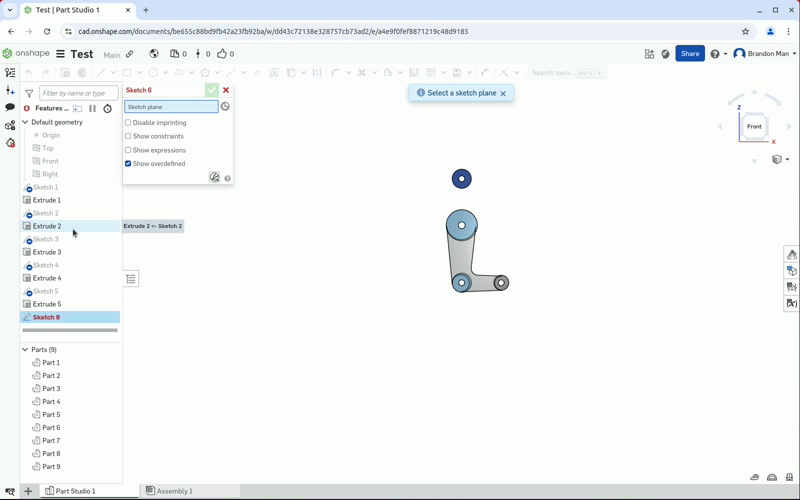
scroll(3)
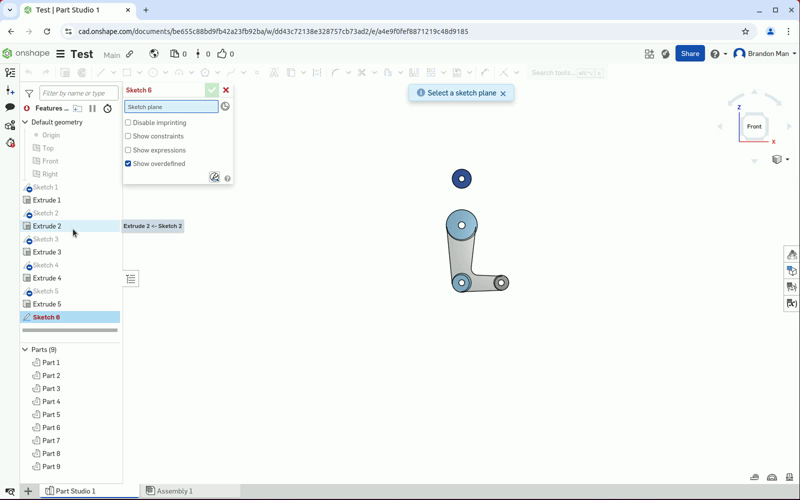
mouse_move(73, 163)
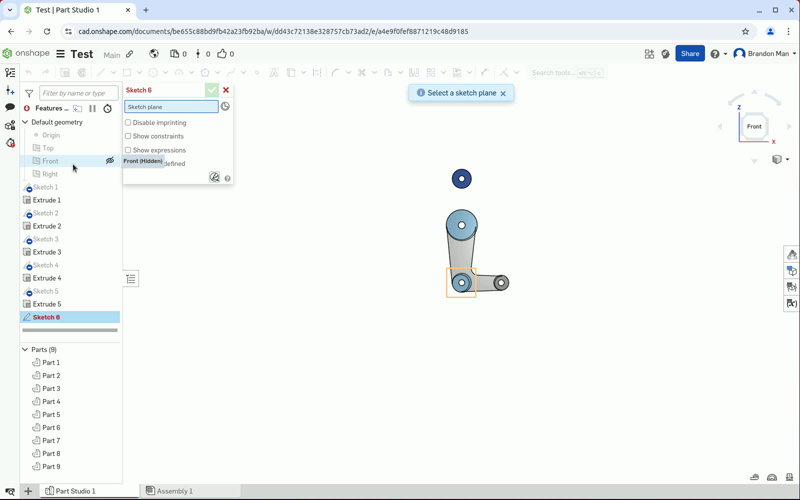
click(73, 163)
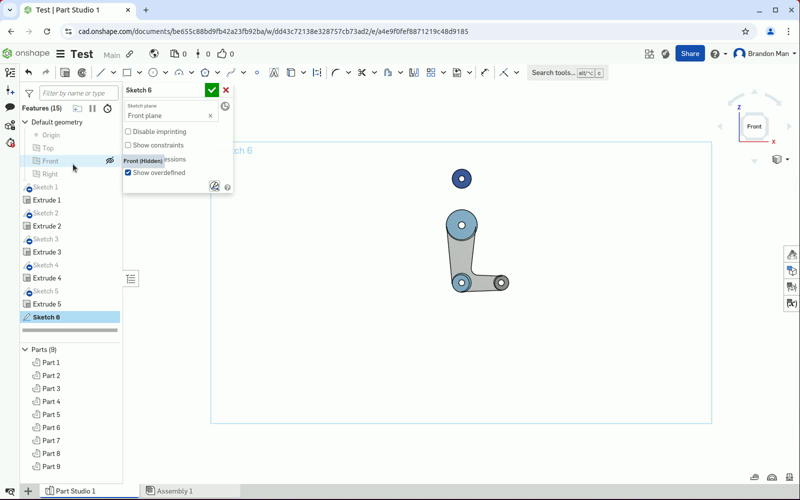
mouse_move(73, 352)
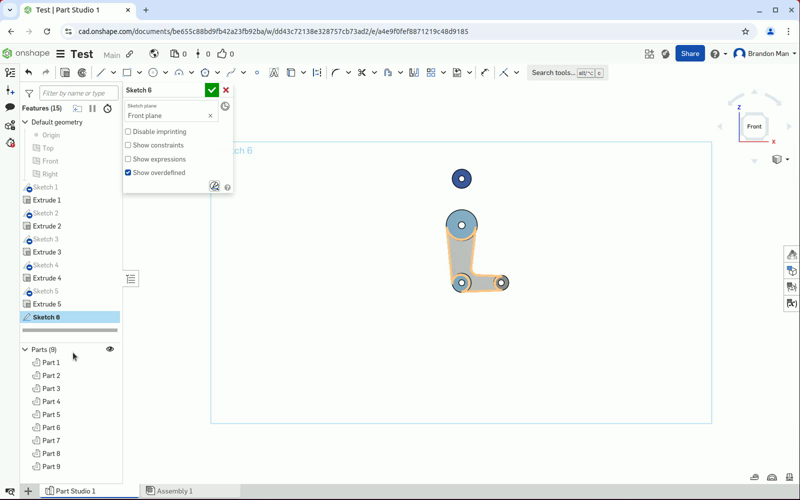
key(y)
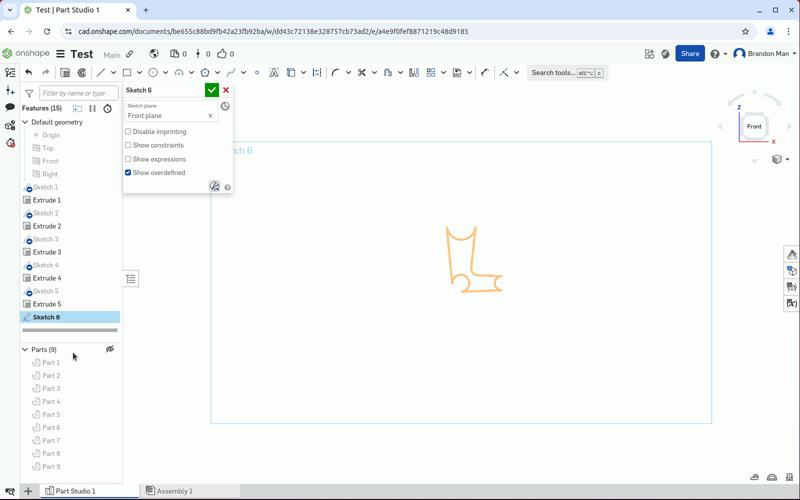
key(a)
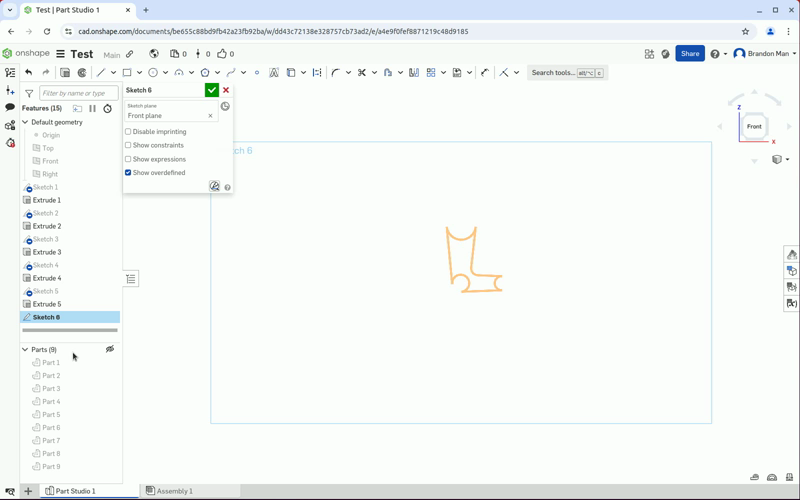
key_down(shift)
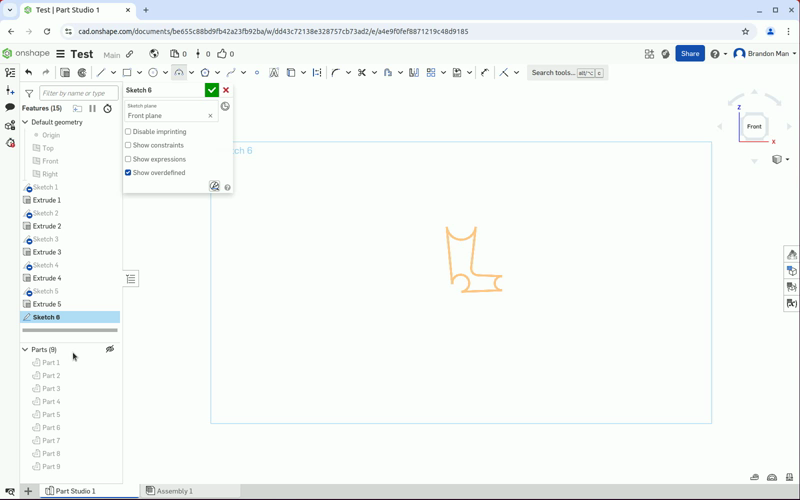
mouse_move(446, 223)
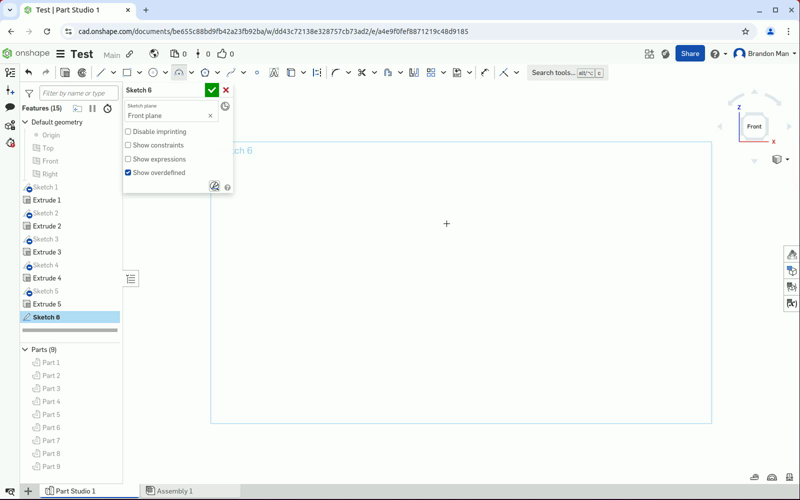
click(446, 223)
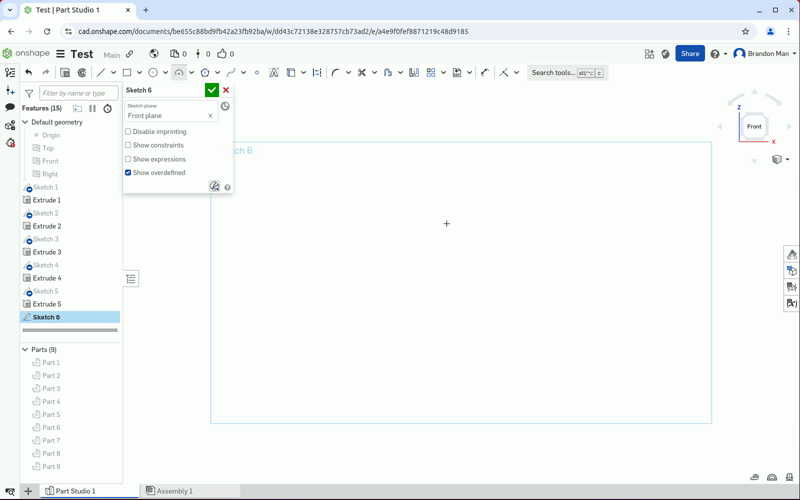
key_up(shift)
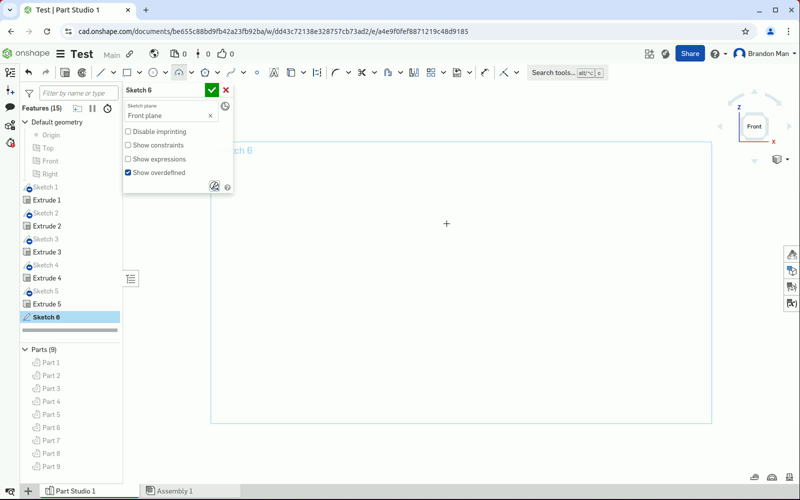
key_down(shift)
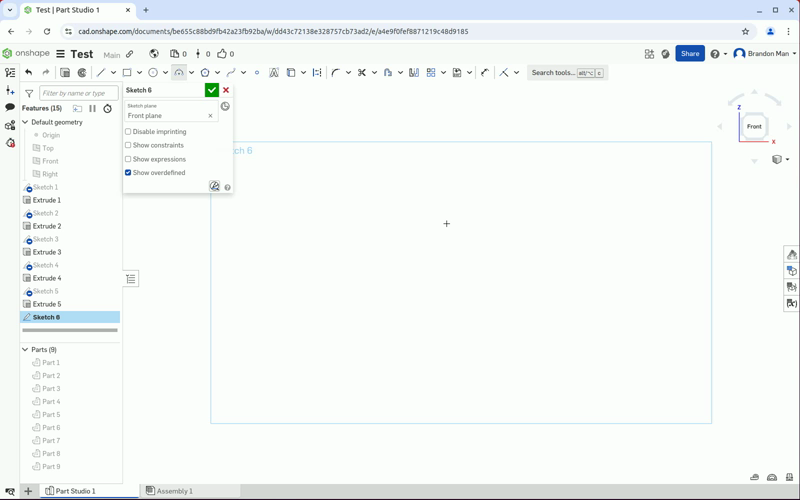
mouse_move(476, 223)
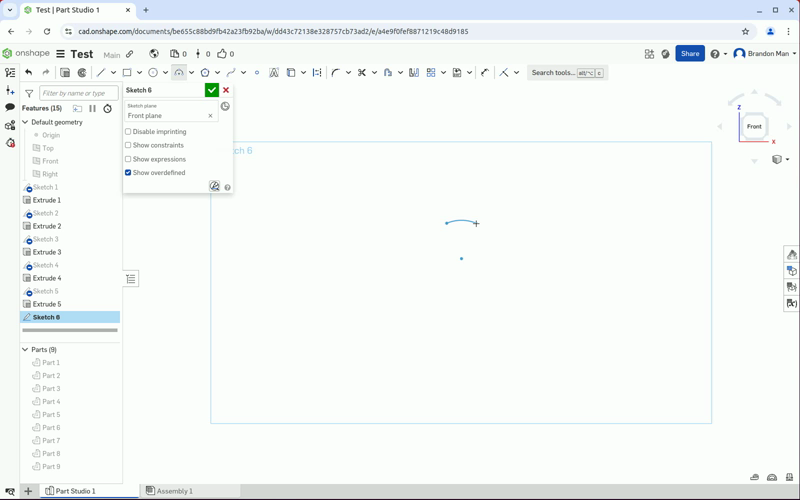
click(476, 223)
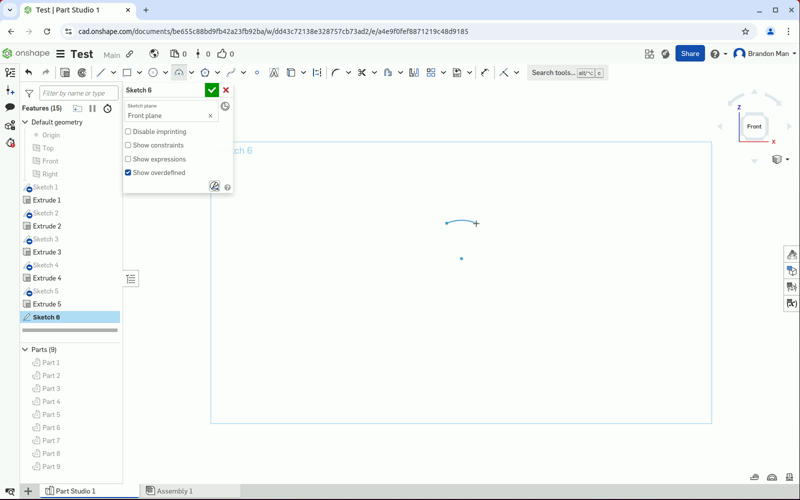
mouse_move(461, 210)
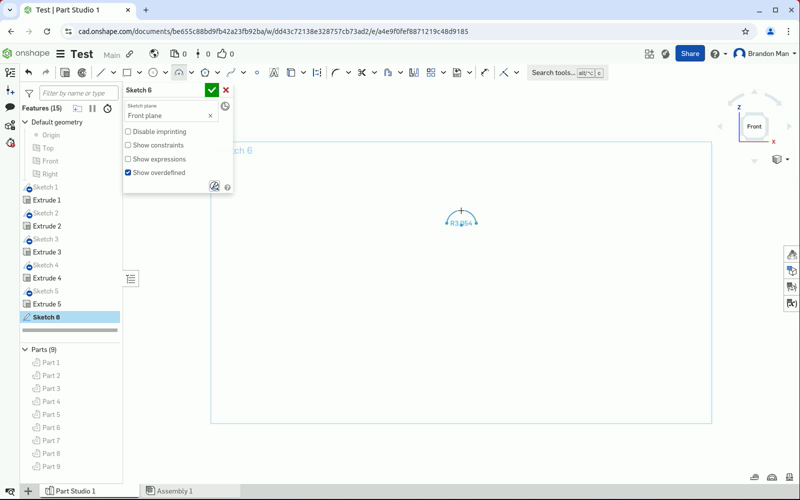
click(461, 210)
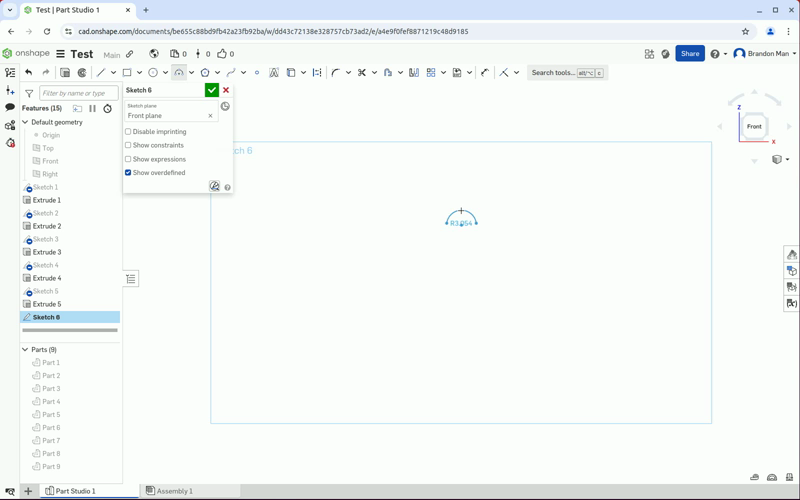
key_up(shift)
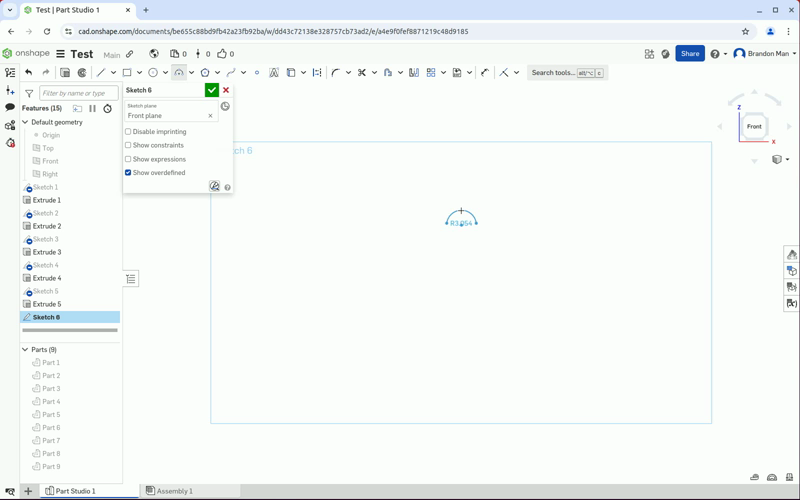
key(esc)
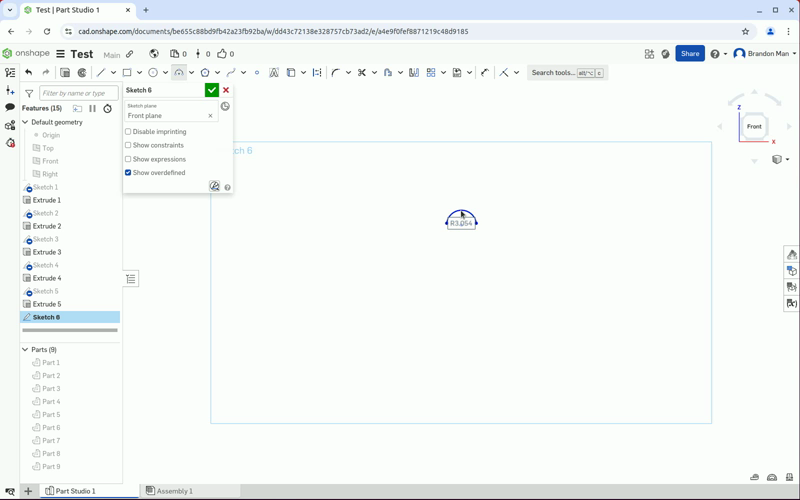
key(l)
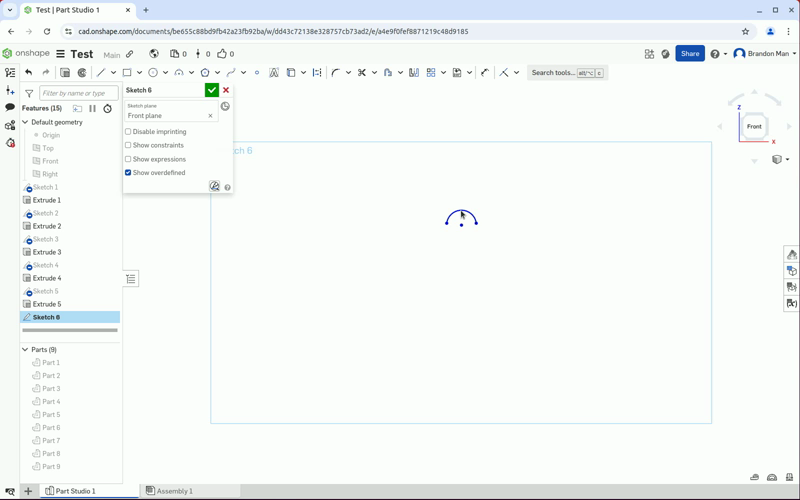
mouse_move(476, 223)
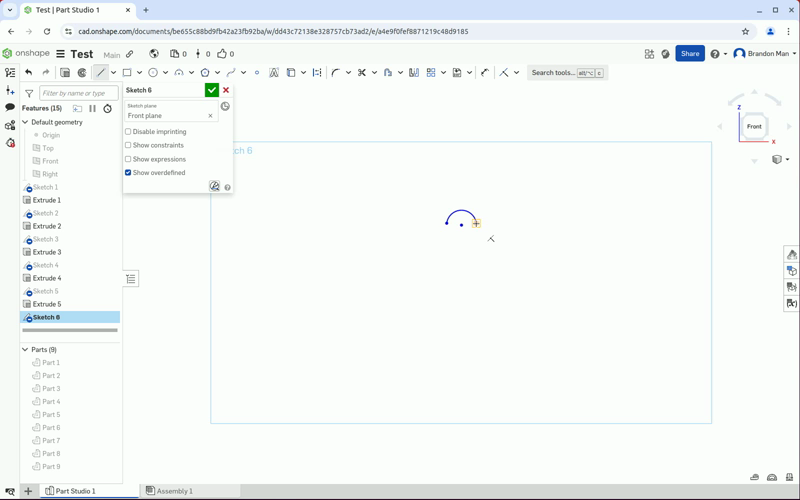
click(476, 223)
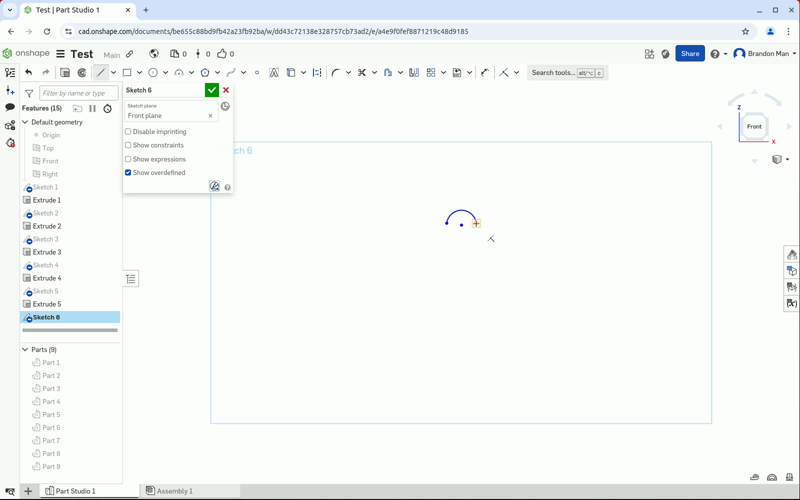
key_down(shift)
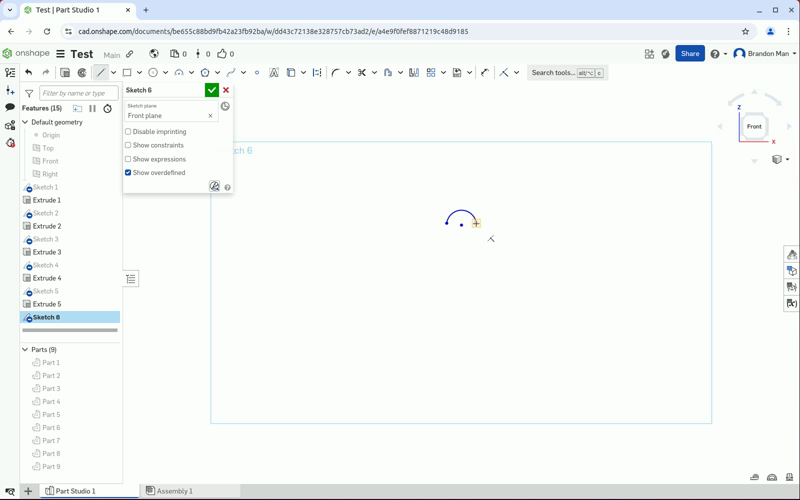
mouse_move(506, 223)
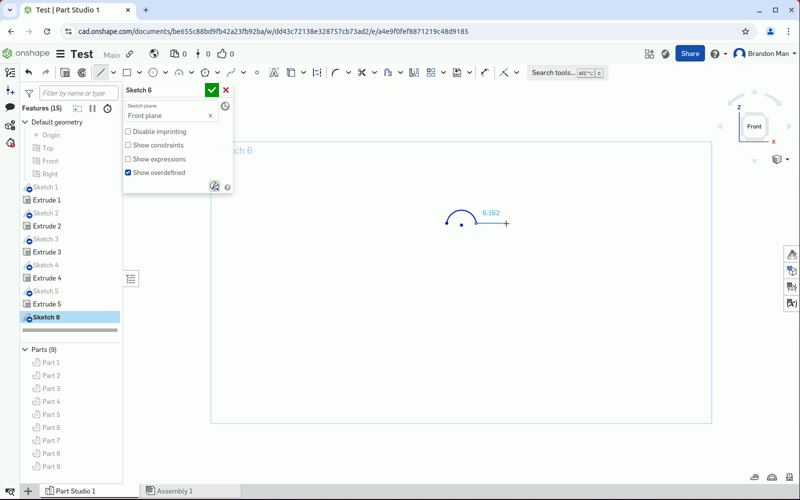
mouse_move(470, 176)
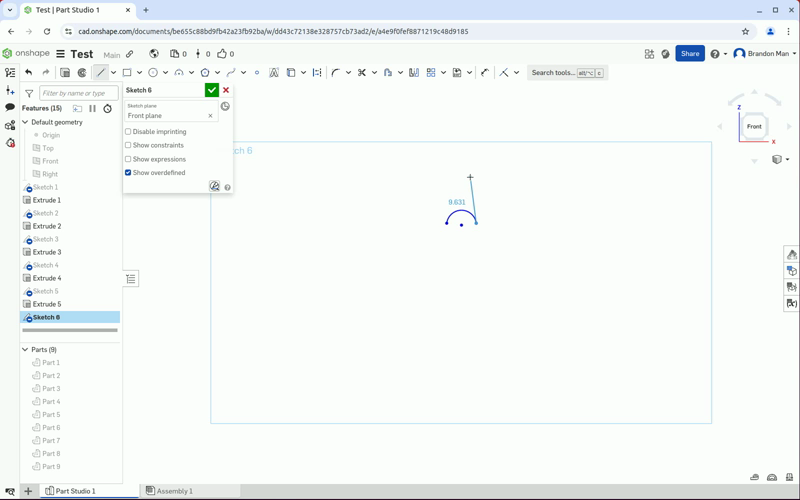
click(470, 176)
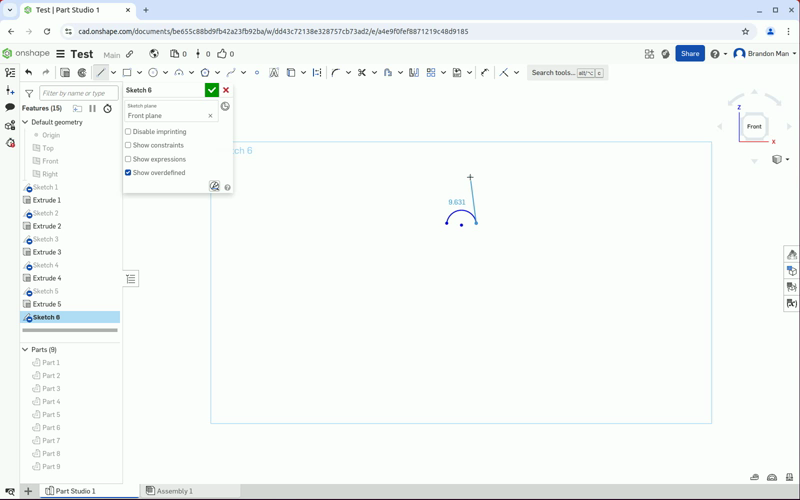
key_up(shift)
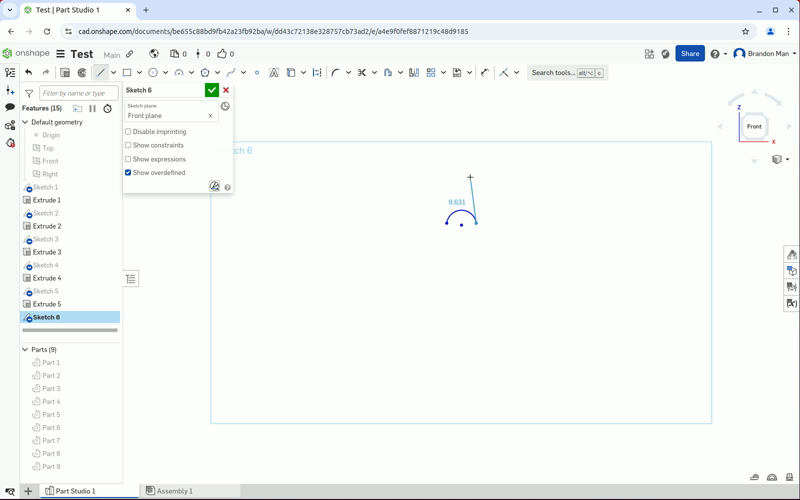
key(esc)
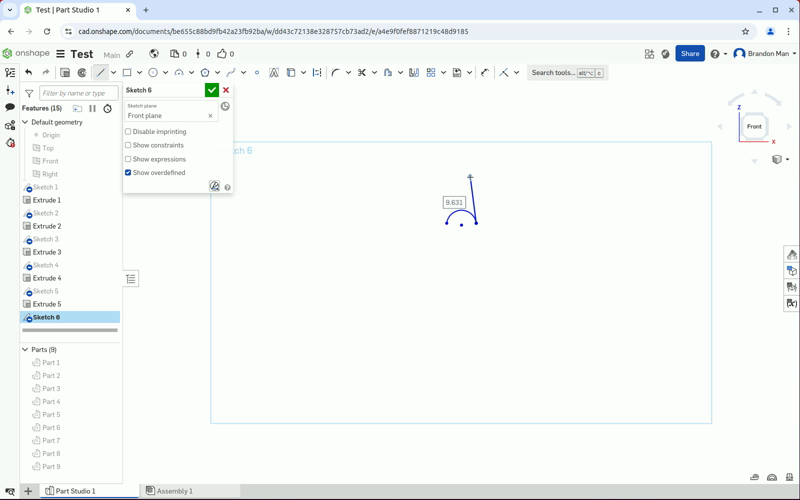
key(a)
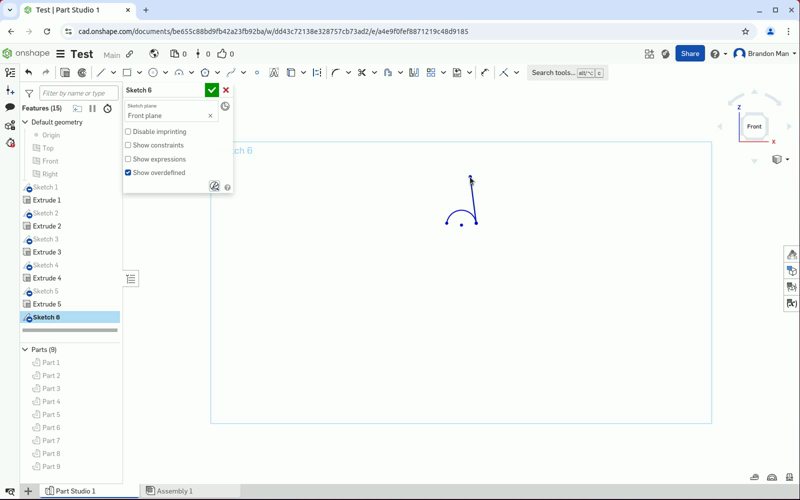
mouse_move(470, 176)
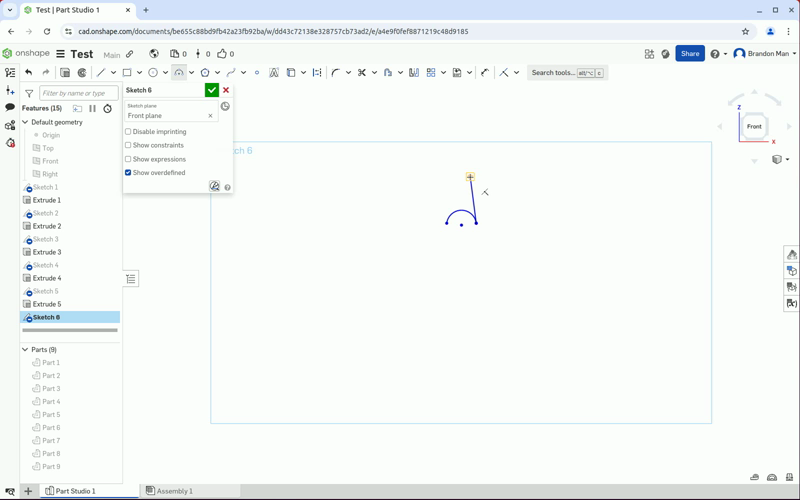
click(470, 176)
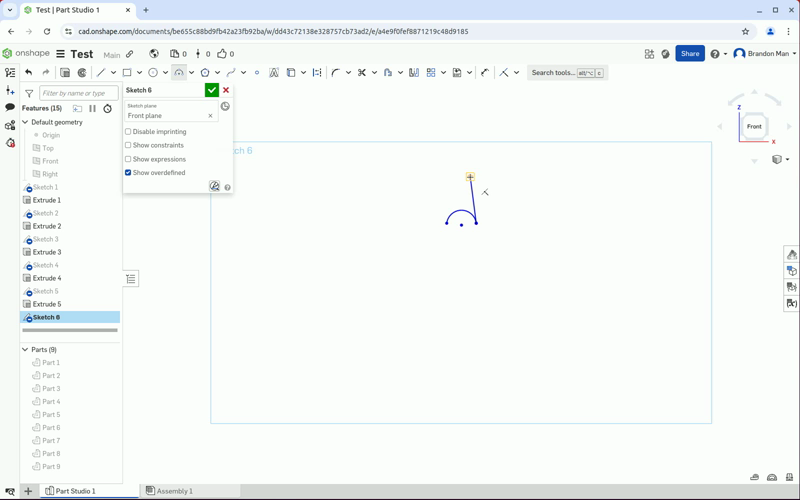
key_down(shift)
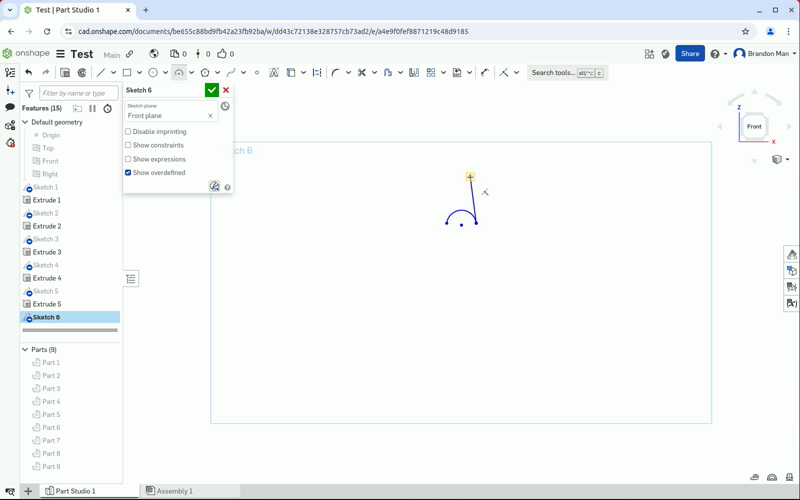
mouse_move(452, 176)
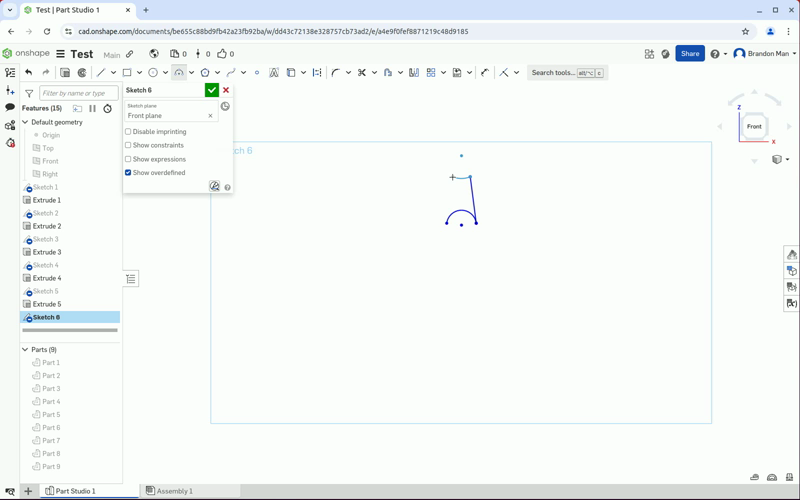
click(452, 176)
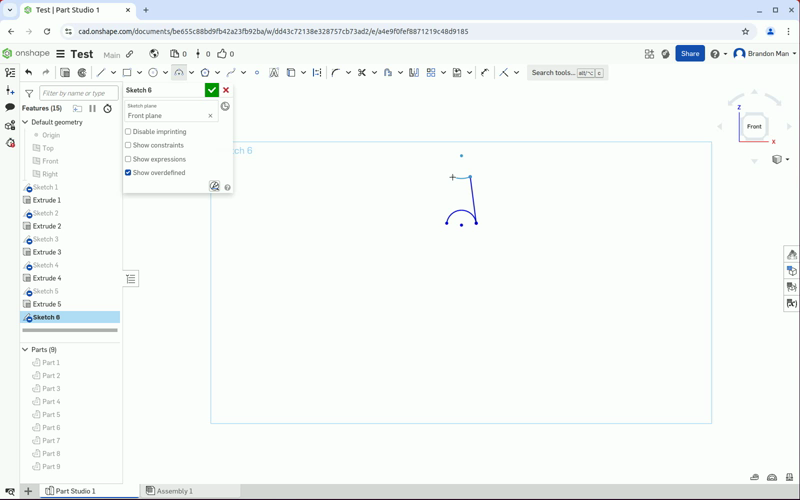
mouse_move(461, 186)
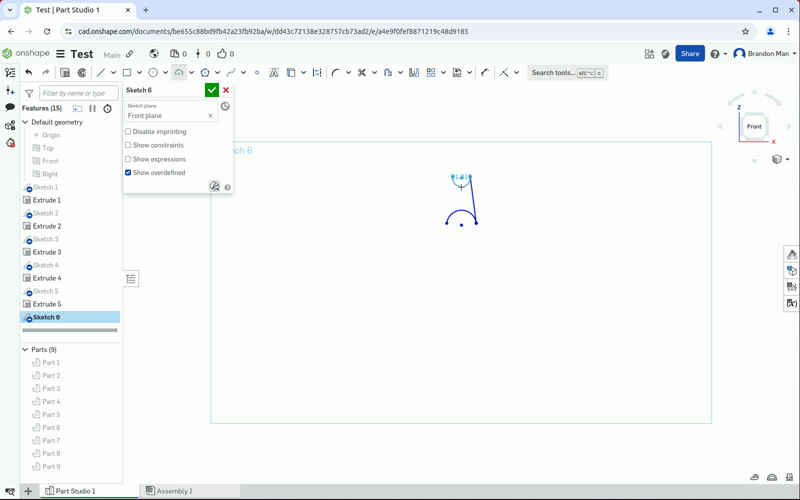
click(461, 186)
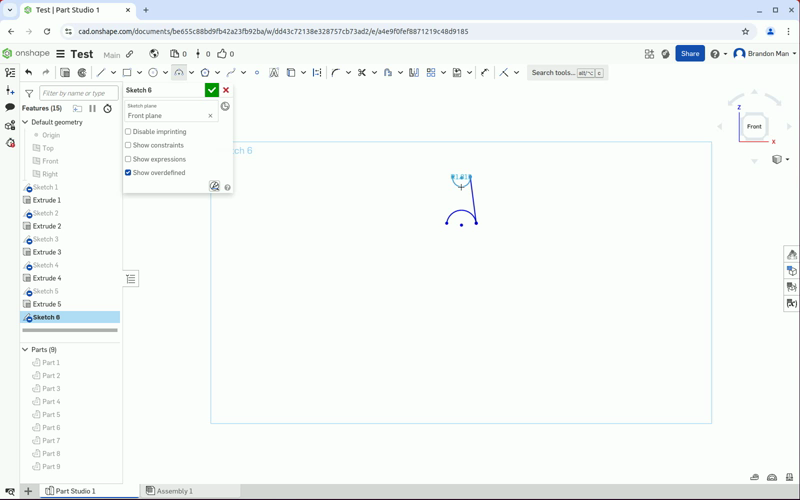
key_up(shift)
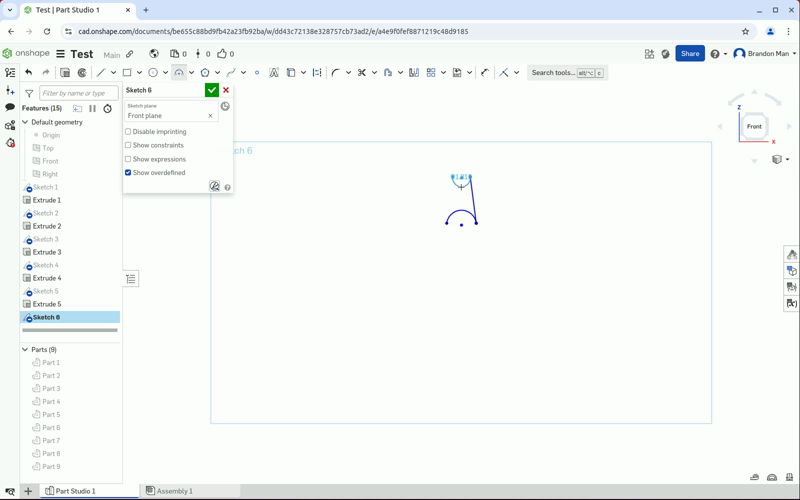
key(esc)
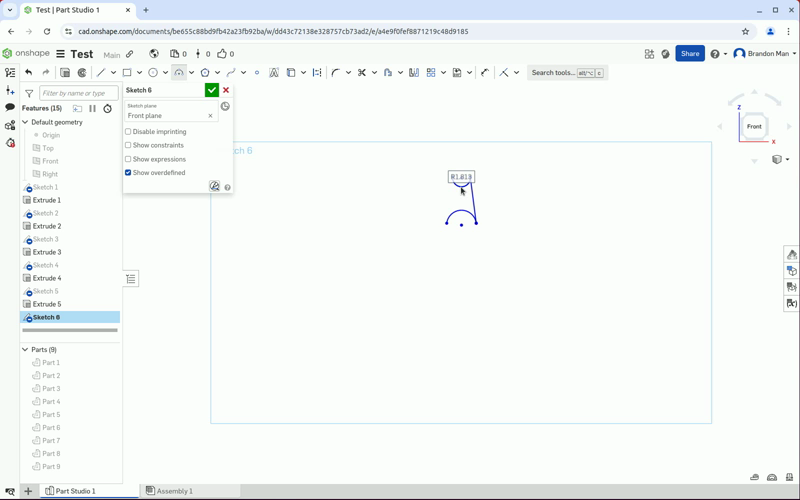
key(l)
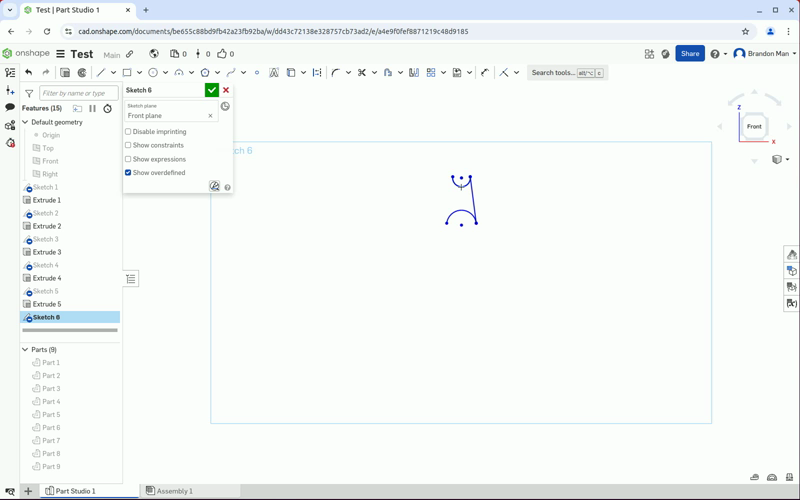
mouse_move(452, 176)
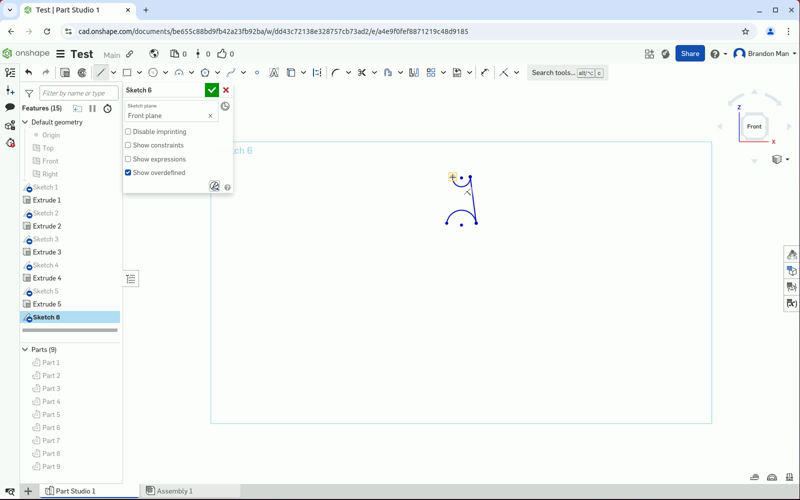
click(452, 176)
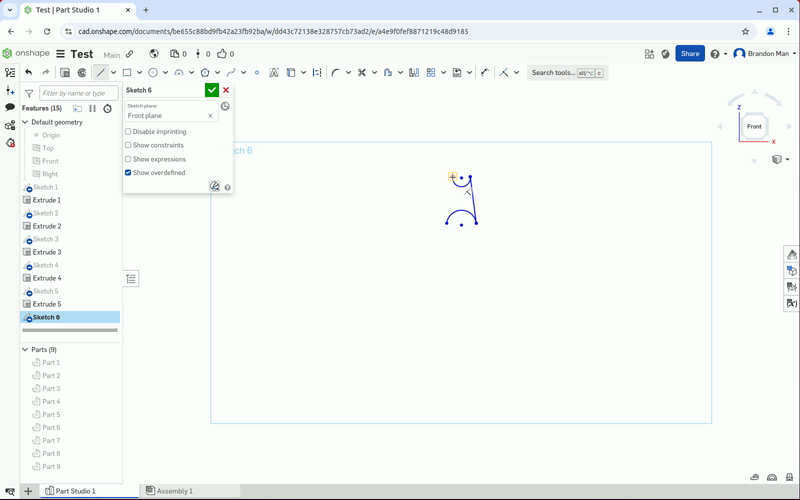
mouse_move(482, 176)
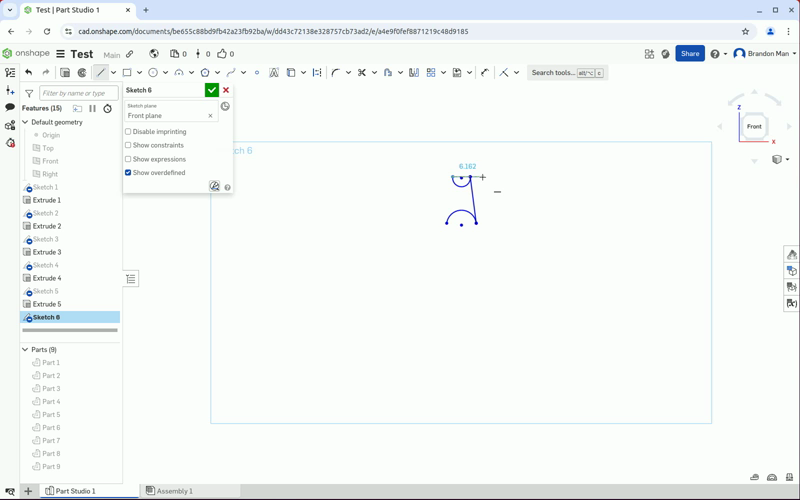
key_down(shift)
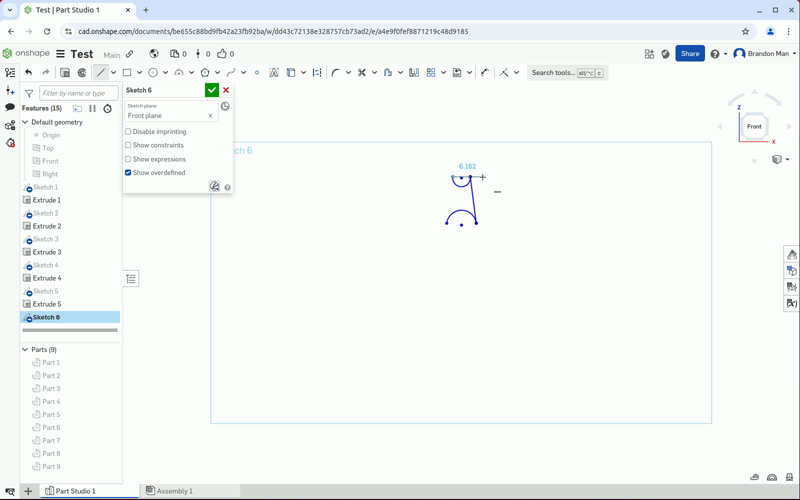
mouse_move(446, 223)
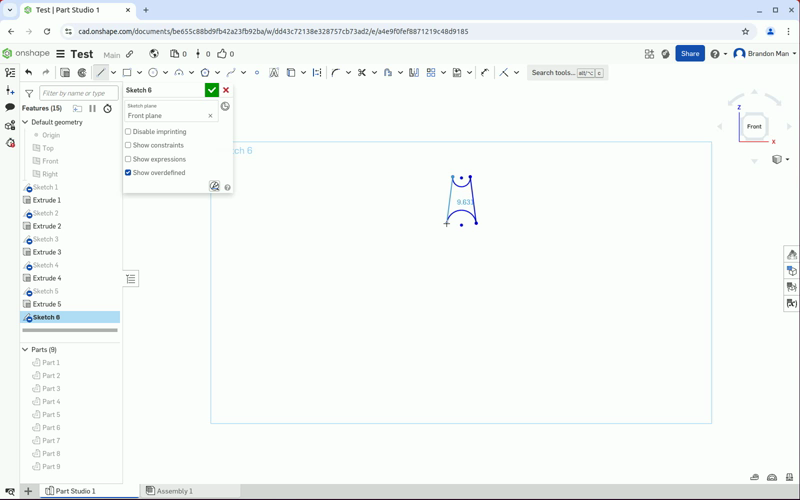
key_up(shift)
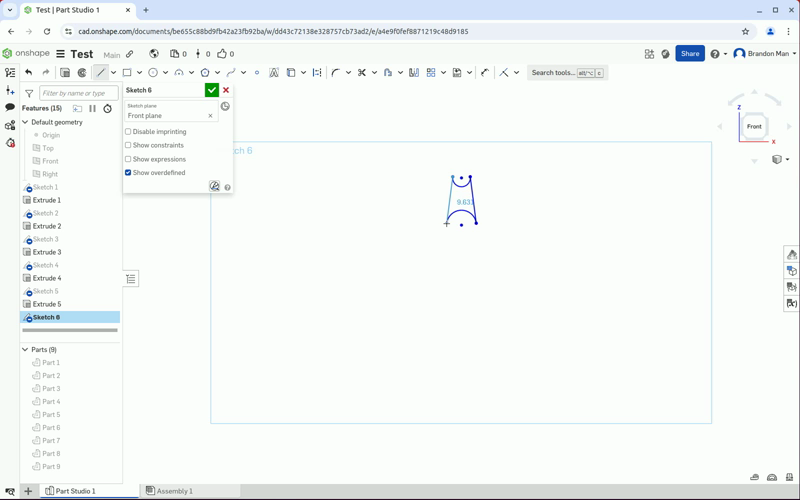
click(446, 223)
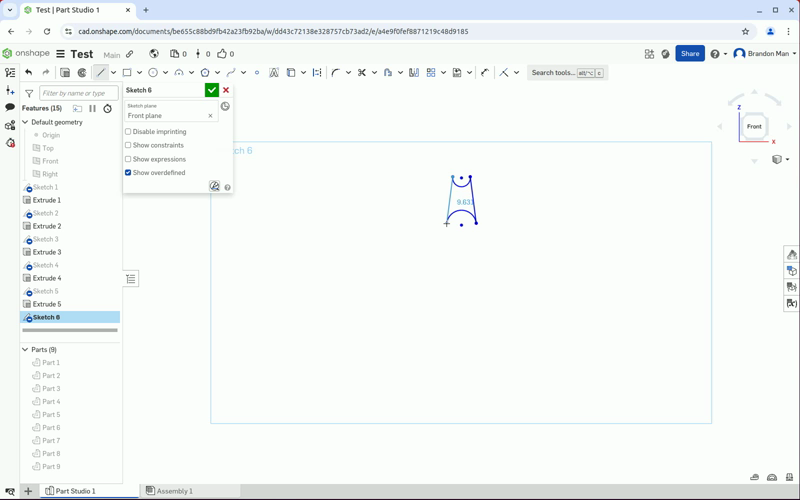
key(esc)
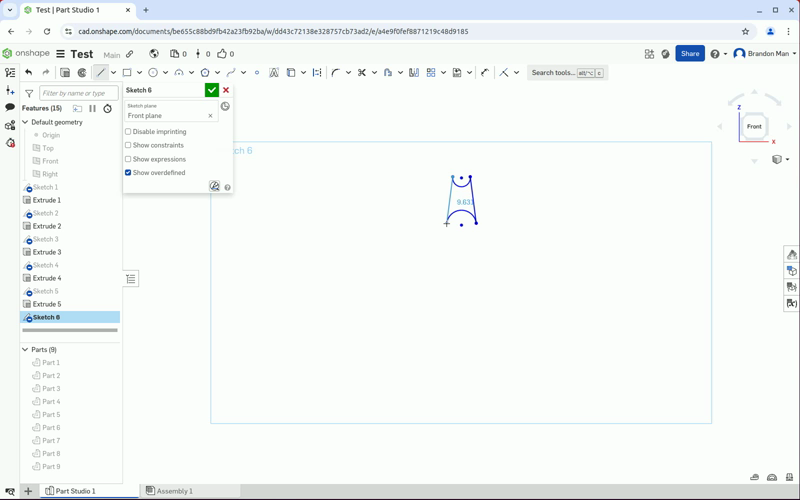
key(c)
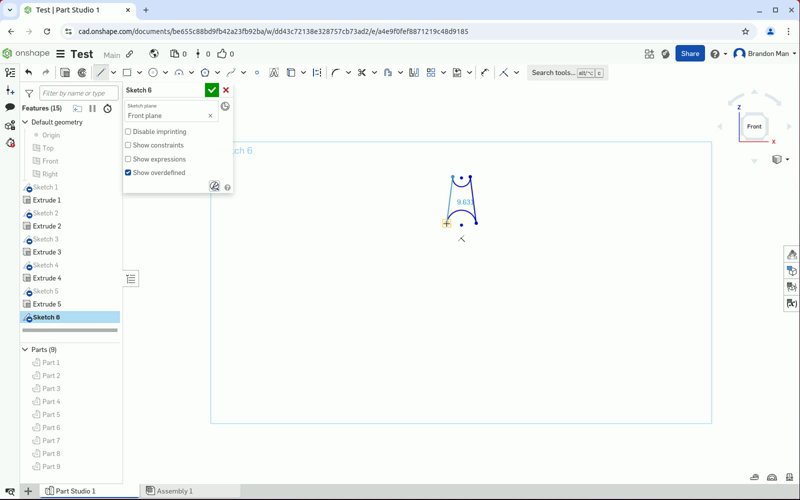
key_down(shift)
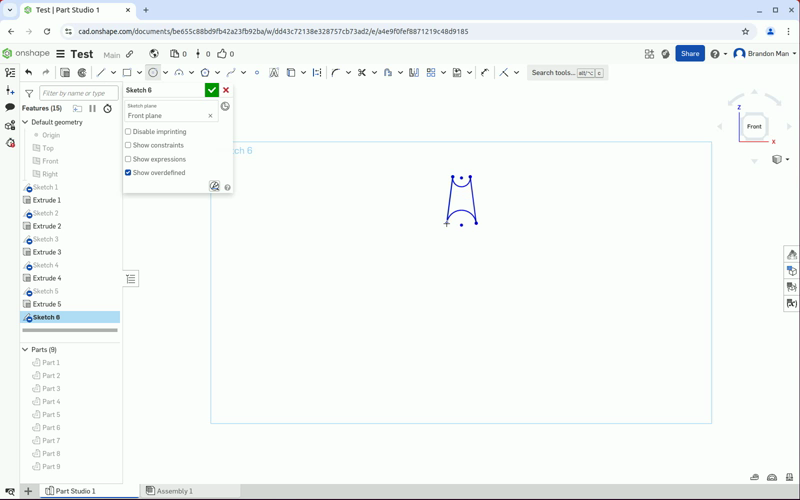
mouse_move(455, 191)
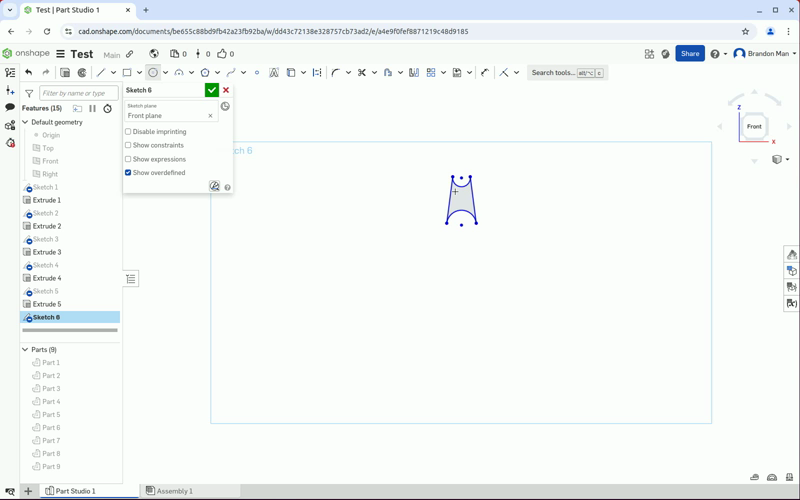
click(455, 191)
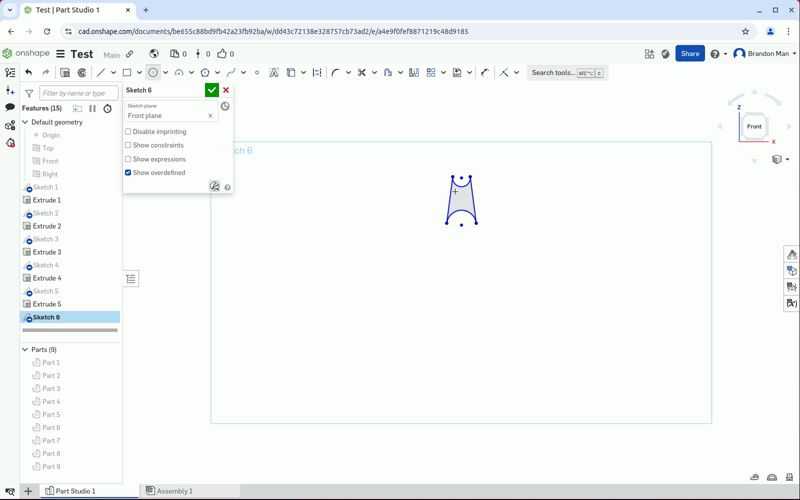
key_up(shift)
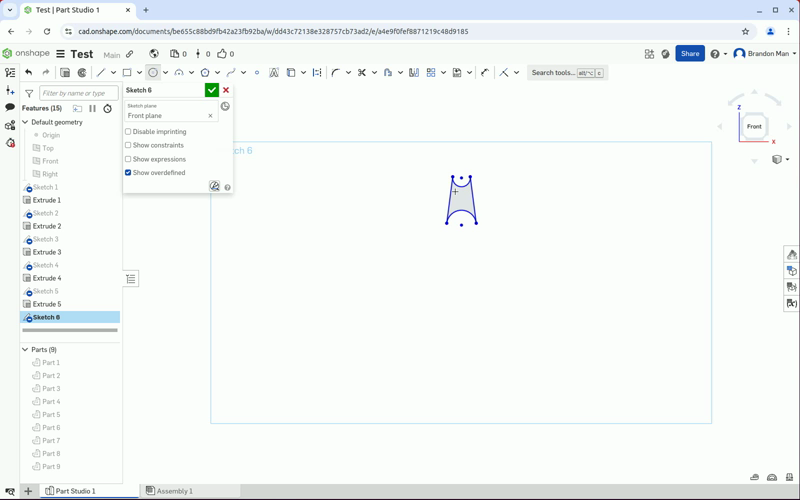
mouse_move(458, 191)
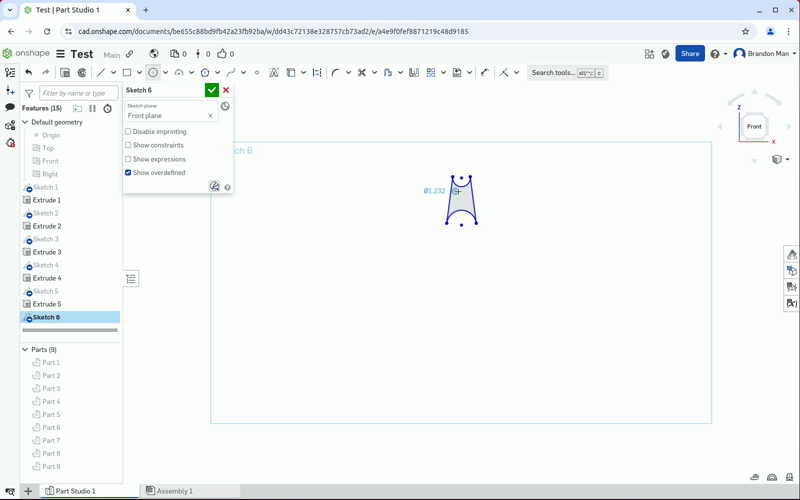
click(458, 191)
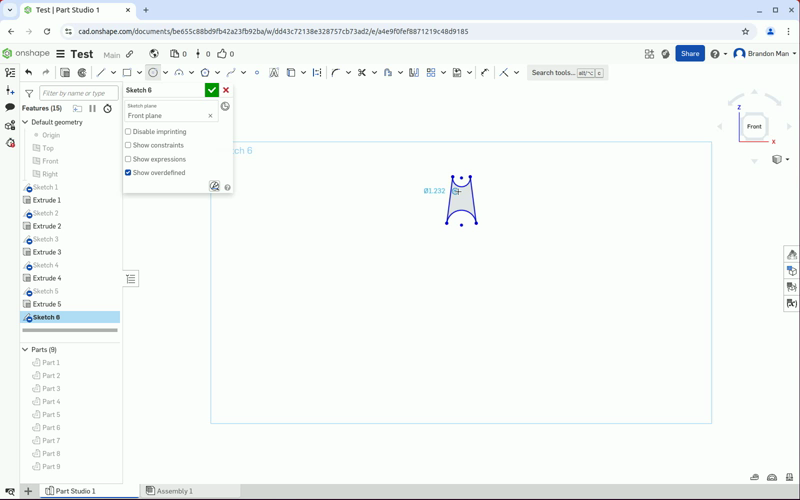
key(esc)
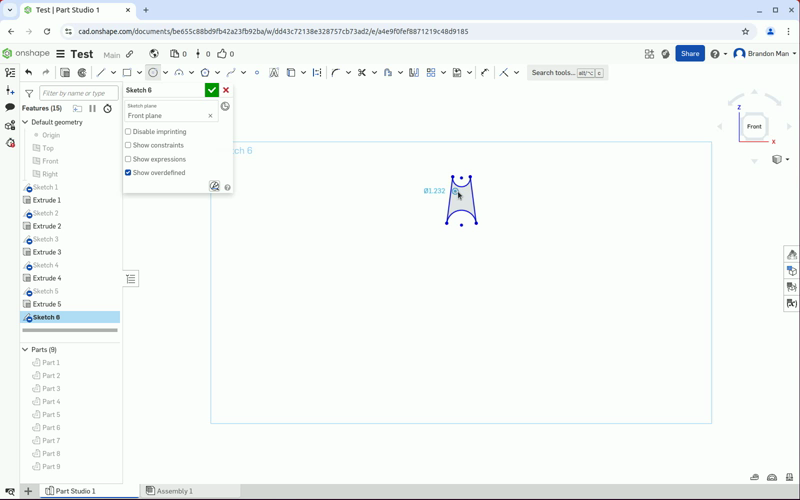
mouse_move(452, 196)
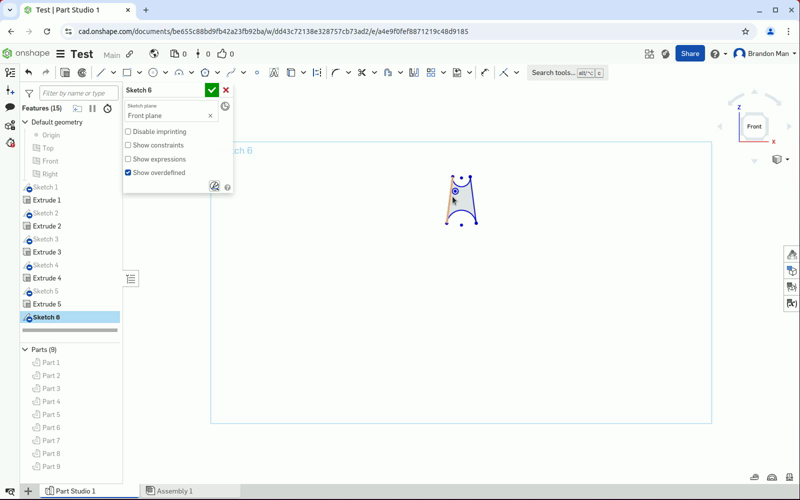
scroll(6)
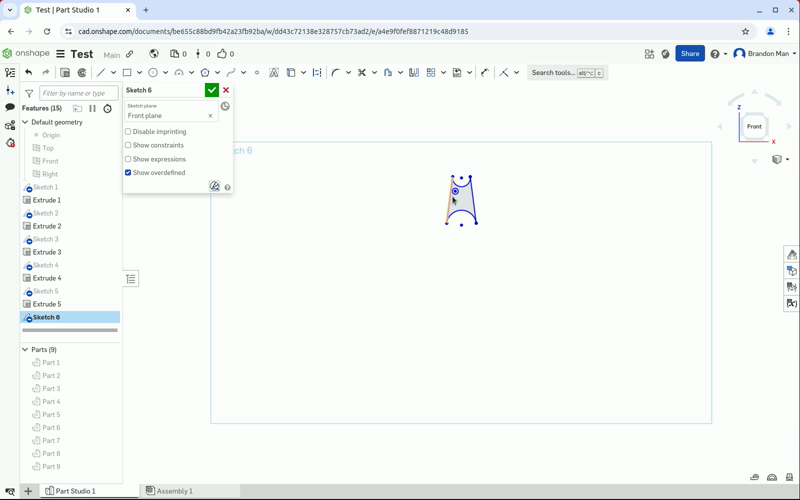
scroll(6)
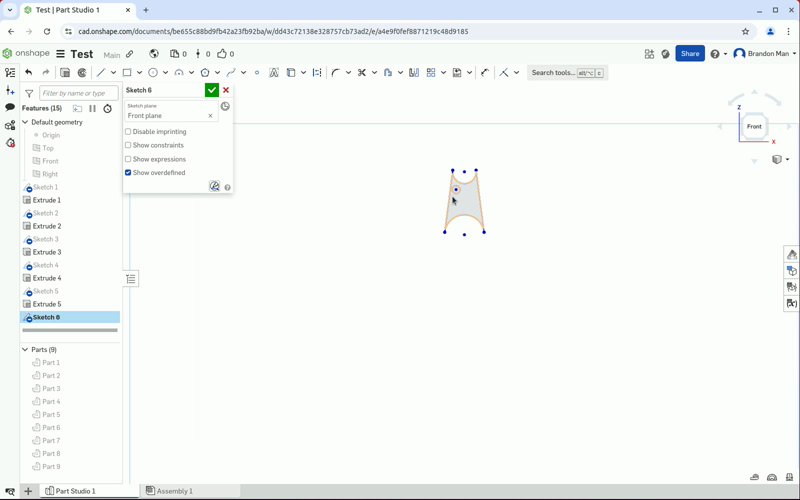
scroll(6)
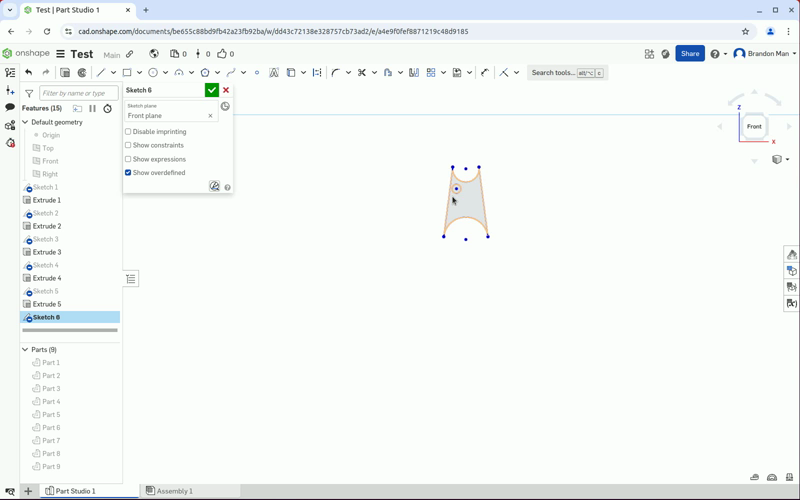
scroll(6)
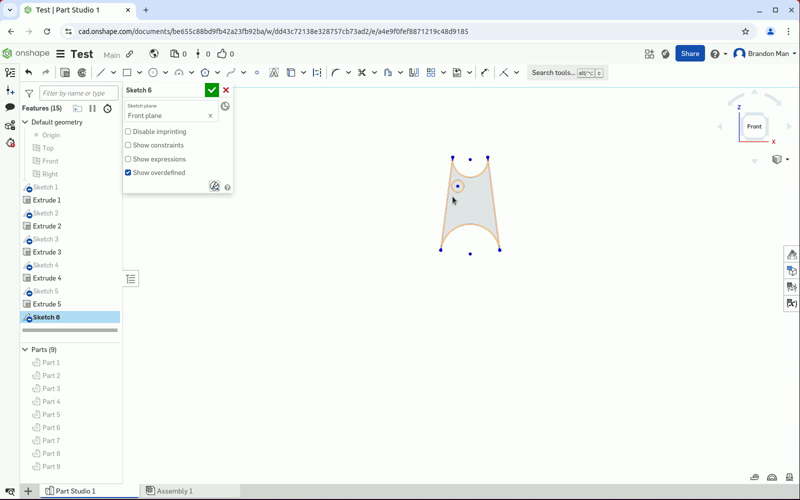
scroll(6)
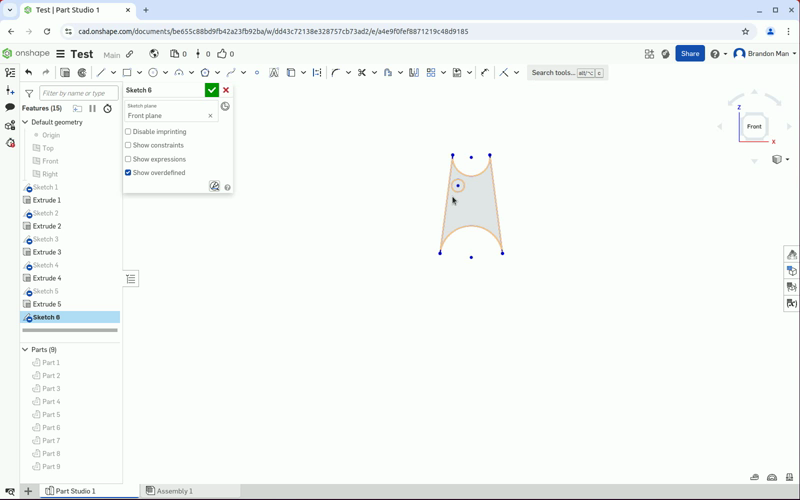
scroll(6)
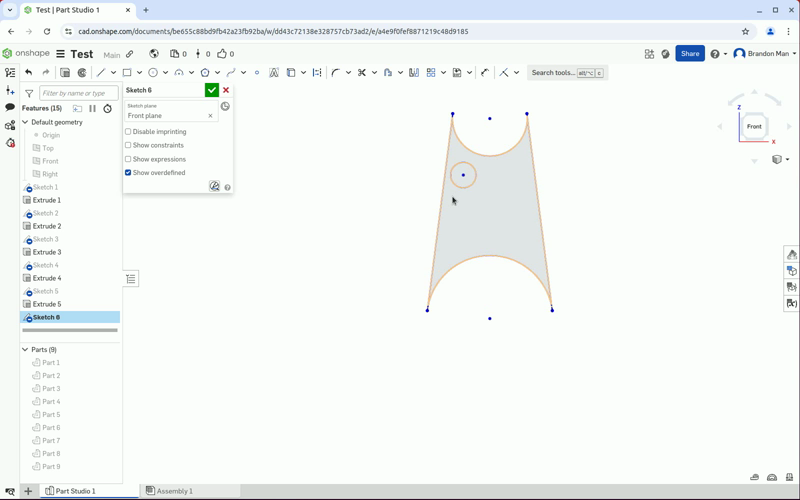
scroll(6)
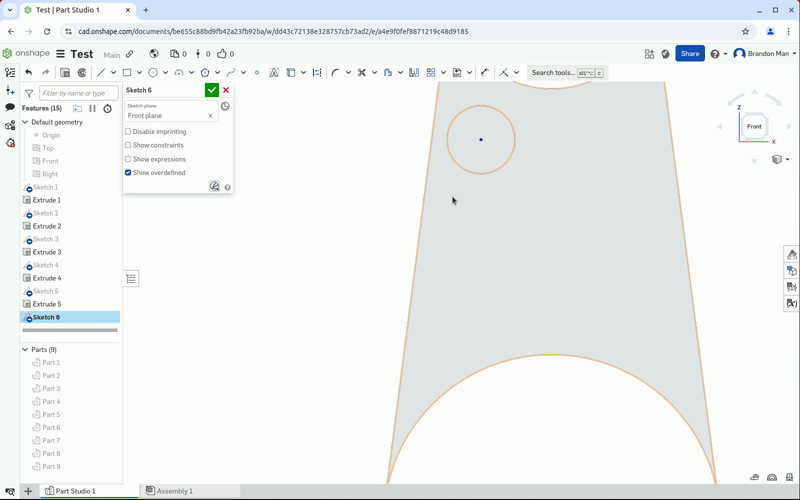
click(452, 196)
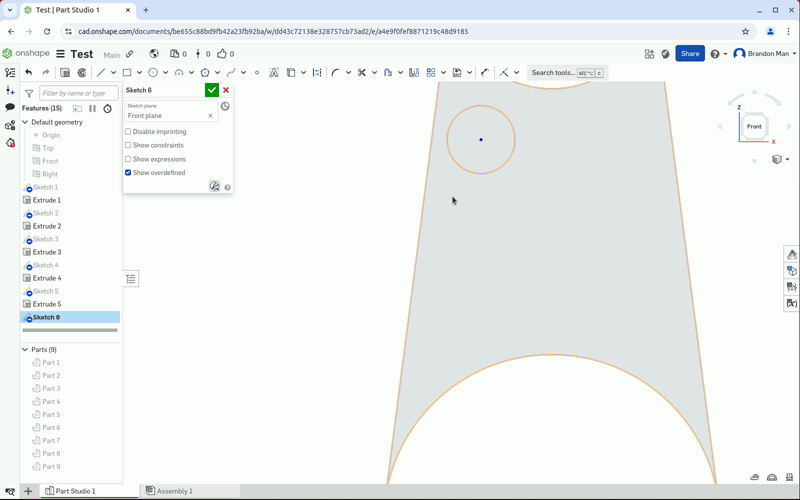
scroll(-6)
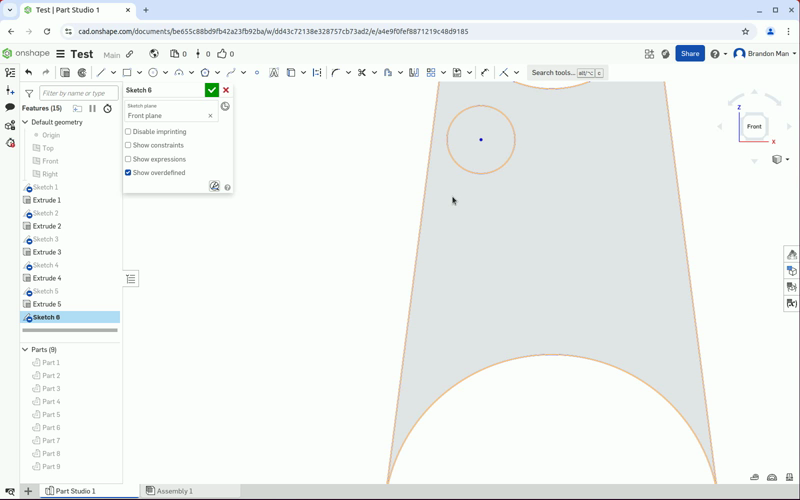
scroll(-6)
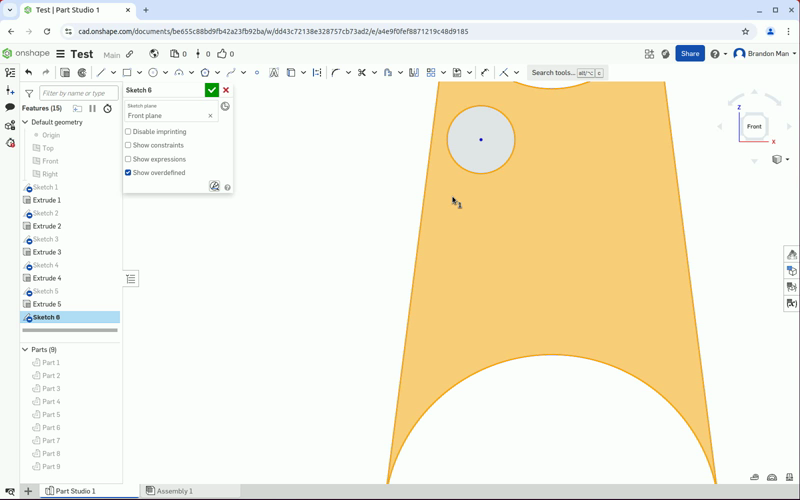
scroll(-6)
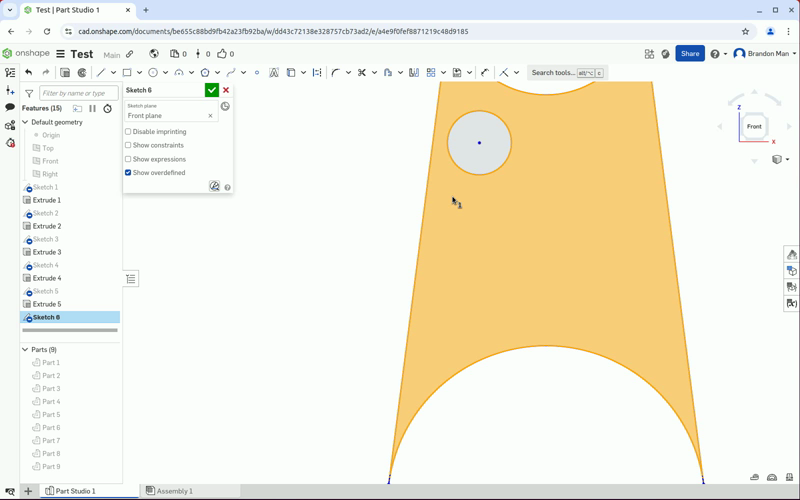
scroll(-6)
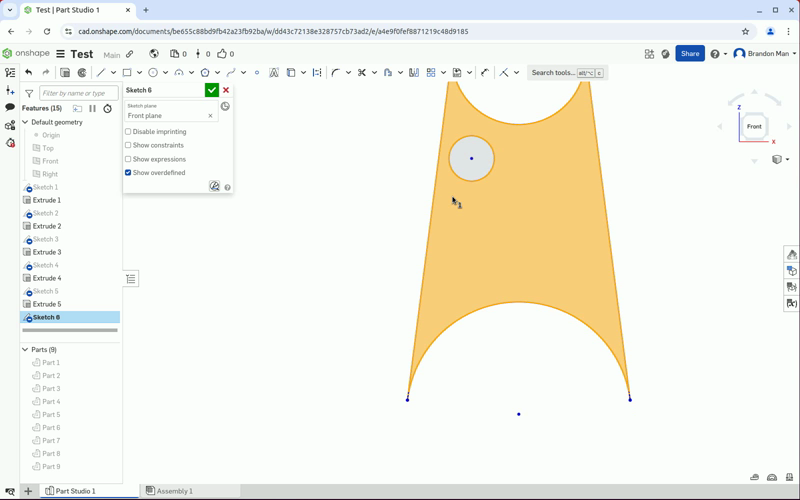
scroll(-6)
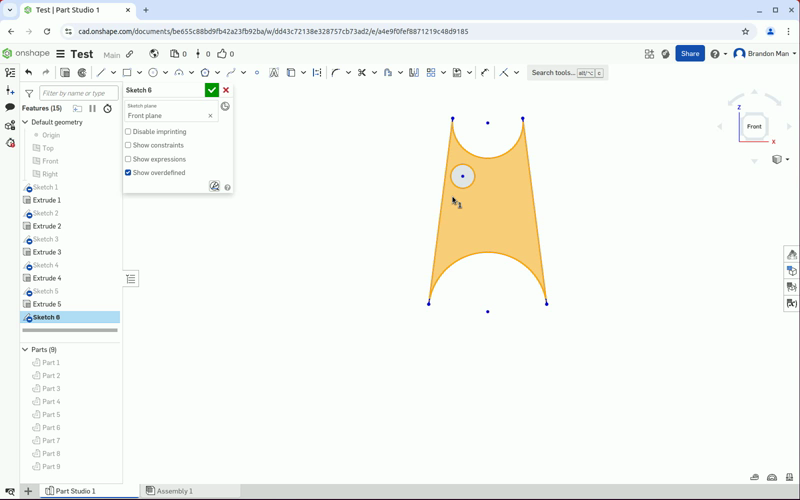
scroll(-6)
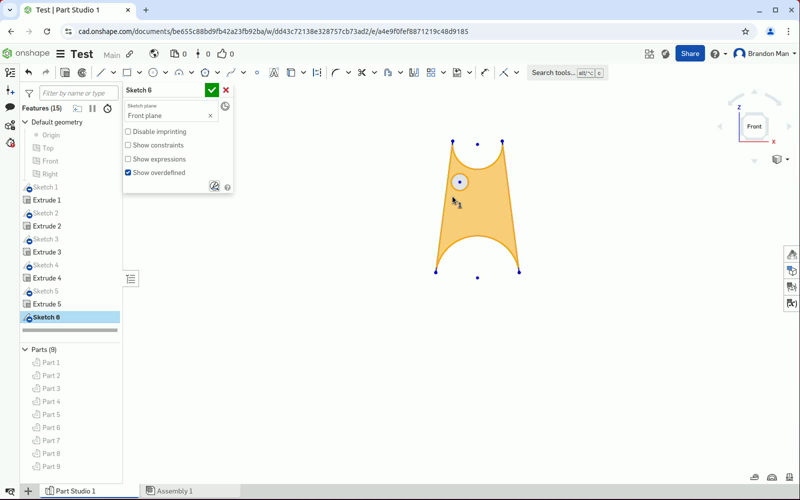
scroll(-6)
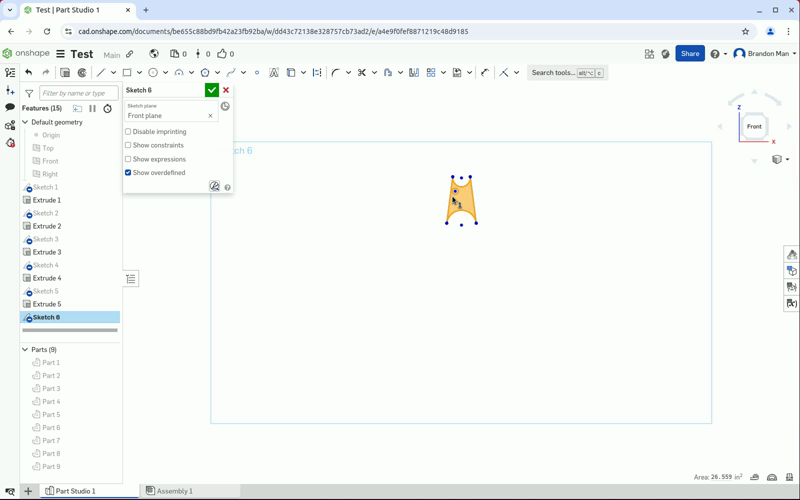
mouse_move(73, 352)
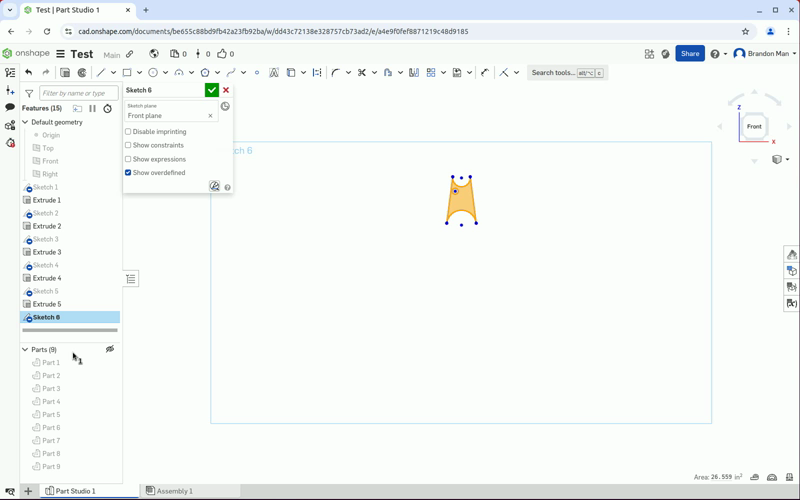
key(shift+y)
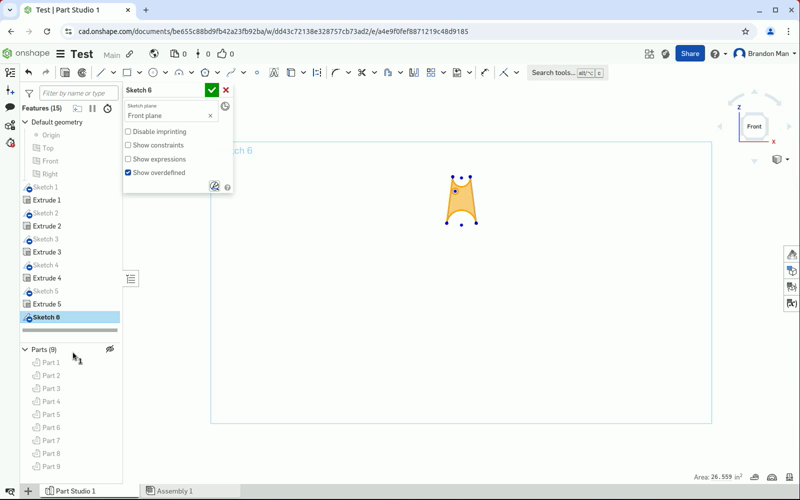
key(shift+e)
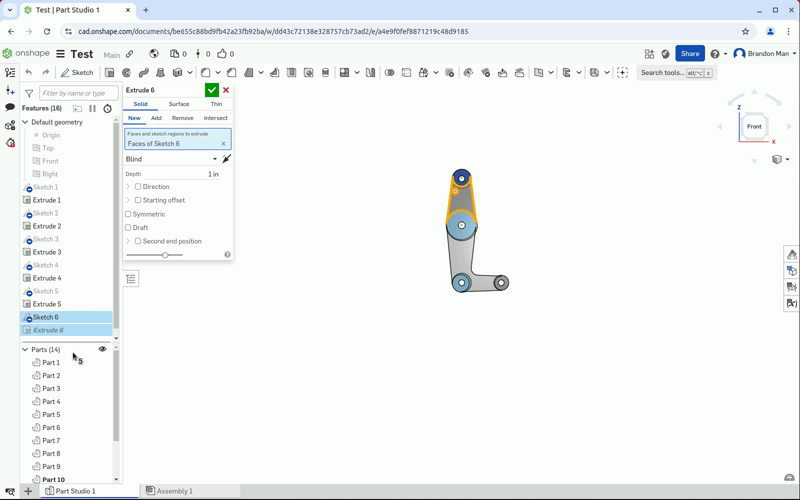
mouse_move(143, 106)
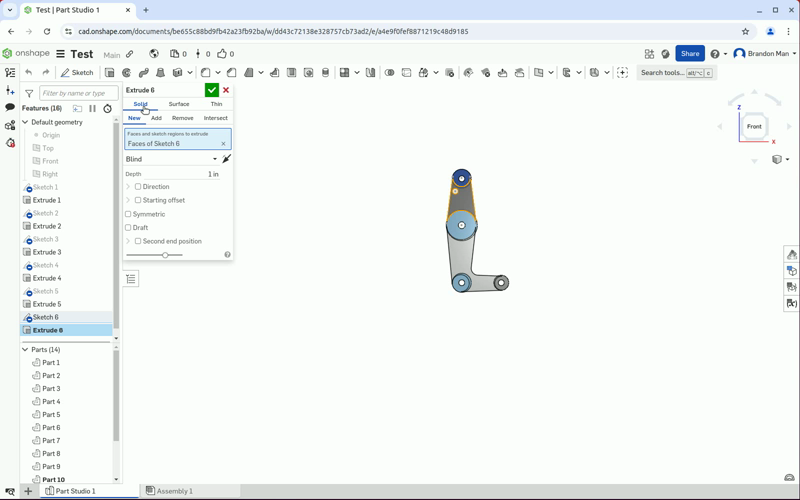
click(143, 106)
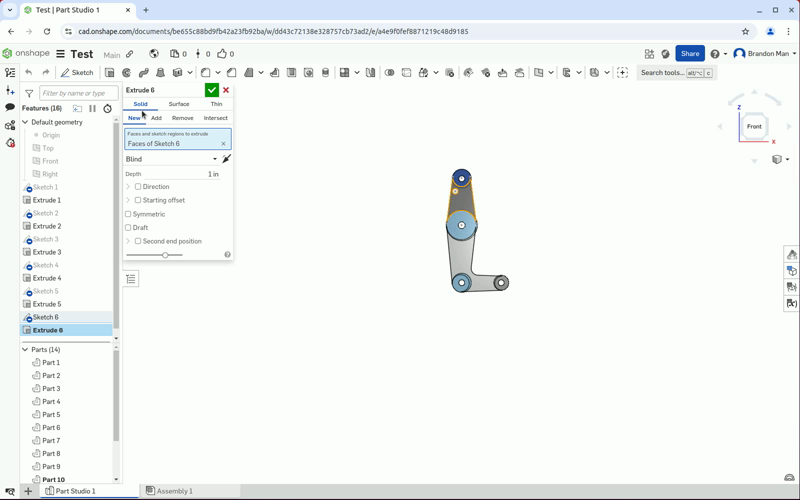
mouse_move(137, 120)
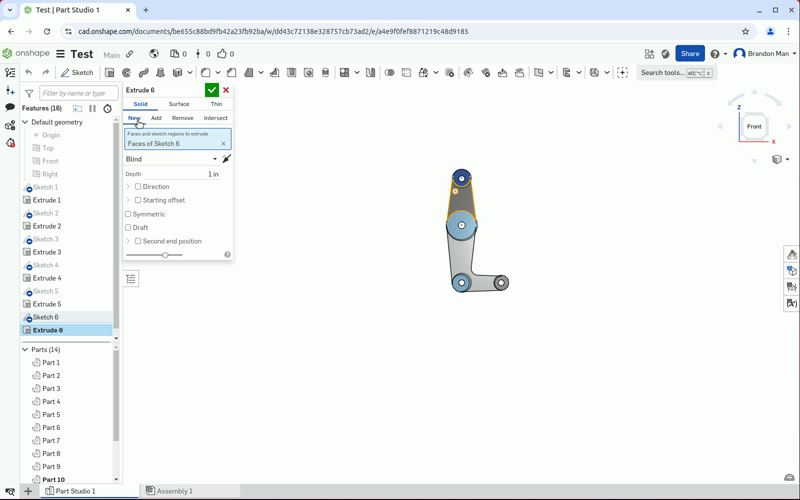
click(137, 120)
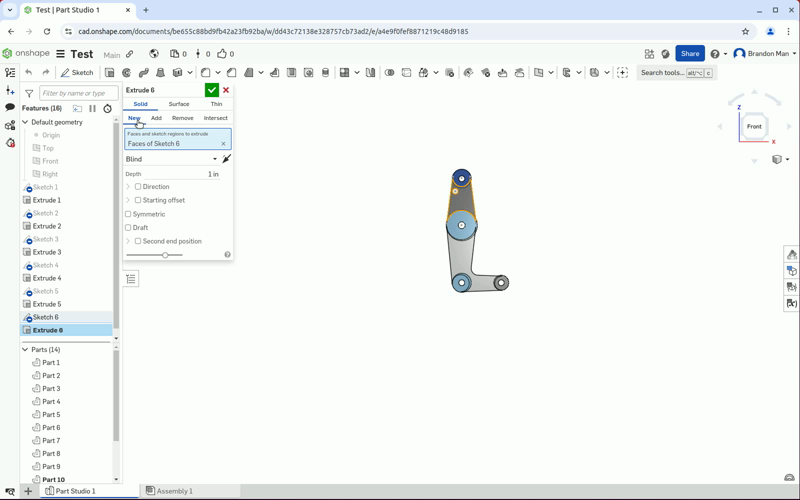
key(tab, 4)
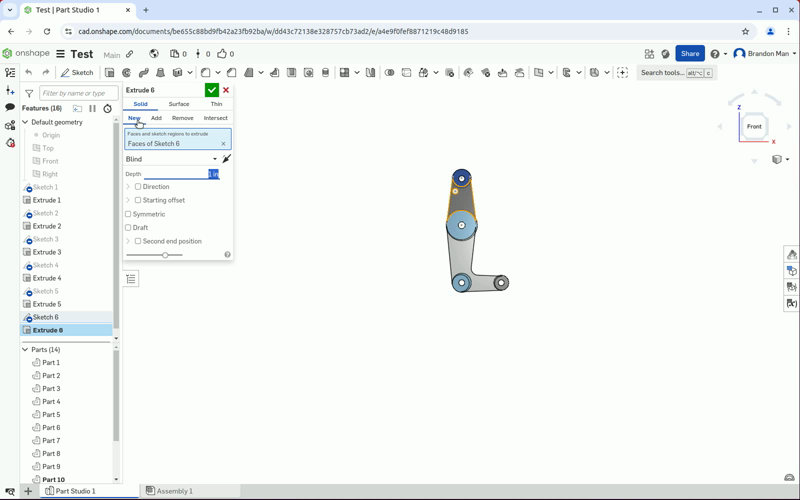
text(0.481)
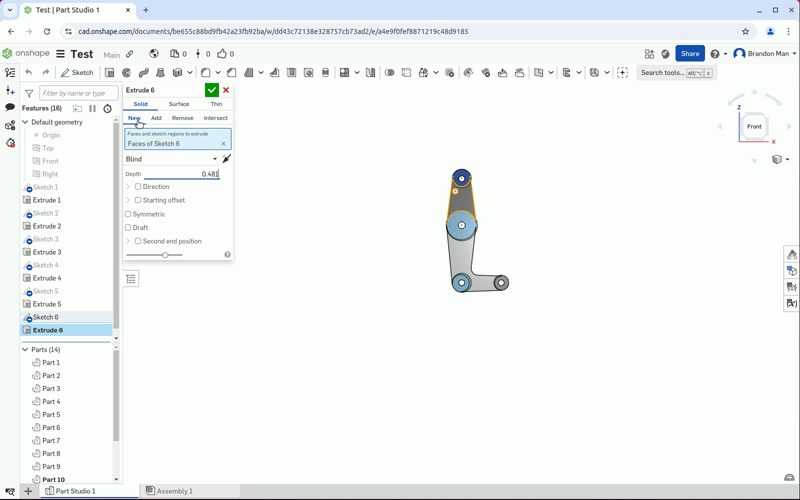
key(enter)
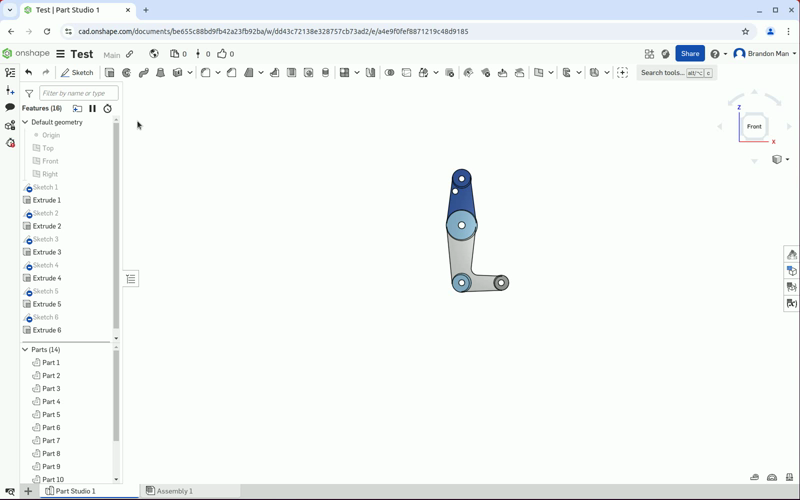
key(shift+h)
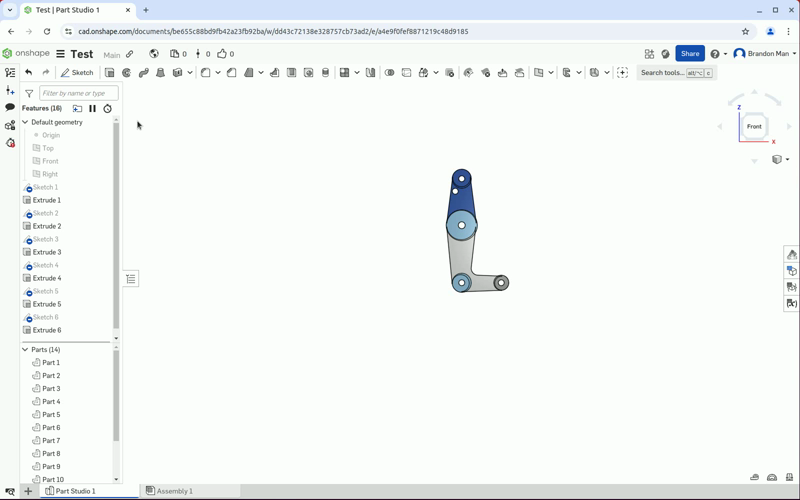
key(shift+h)
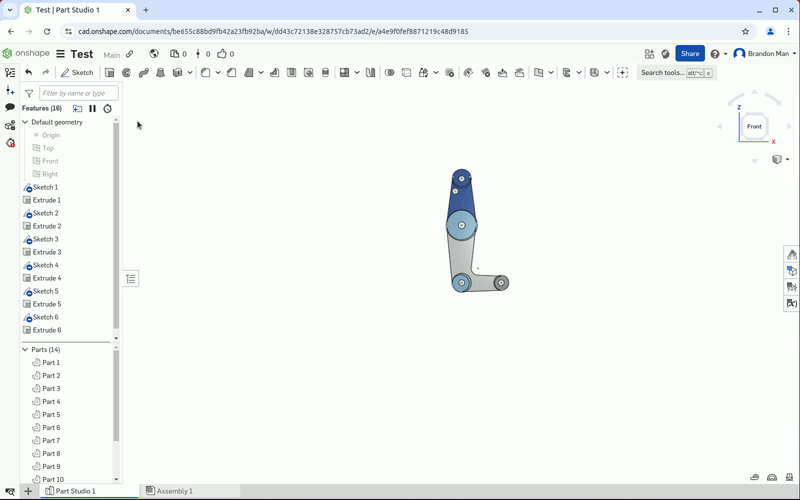
key(shift+7)
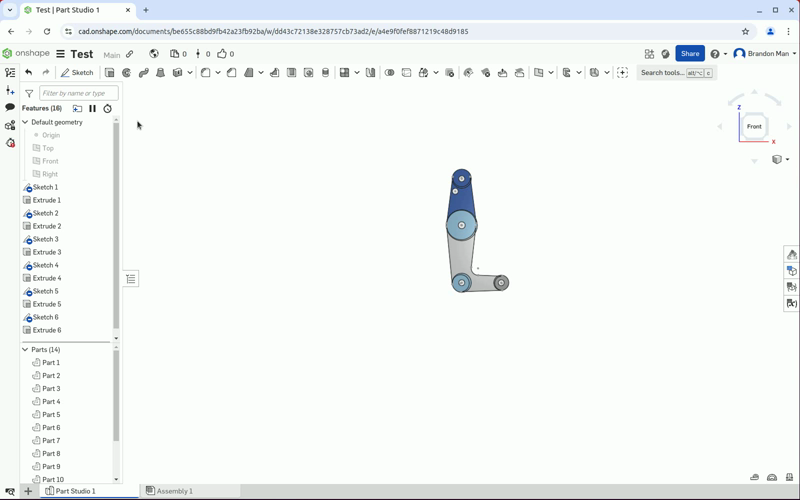
key(left, 2)
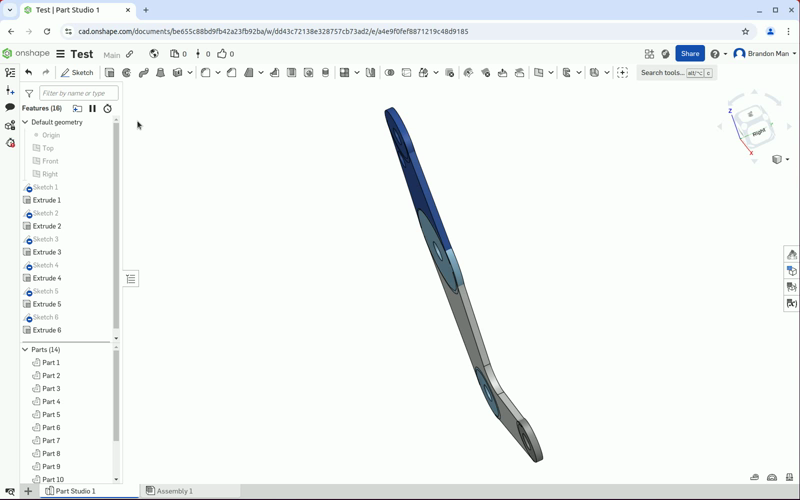
key(down, 2)
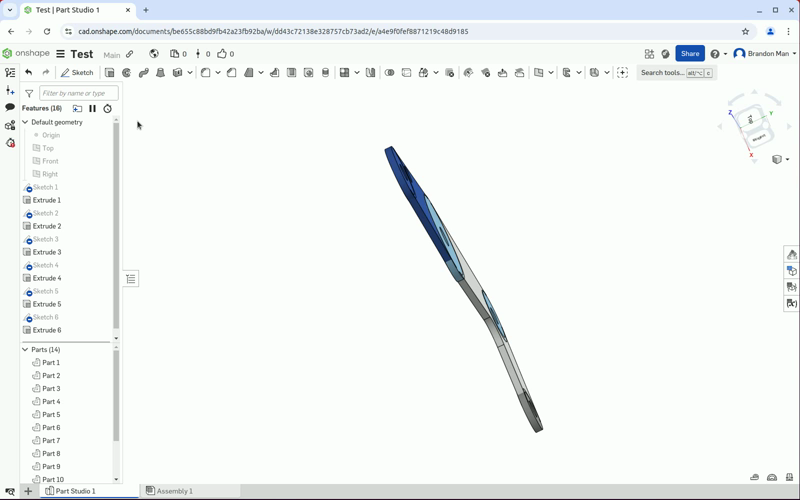
key(up, 2)
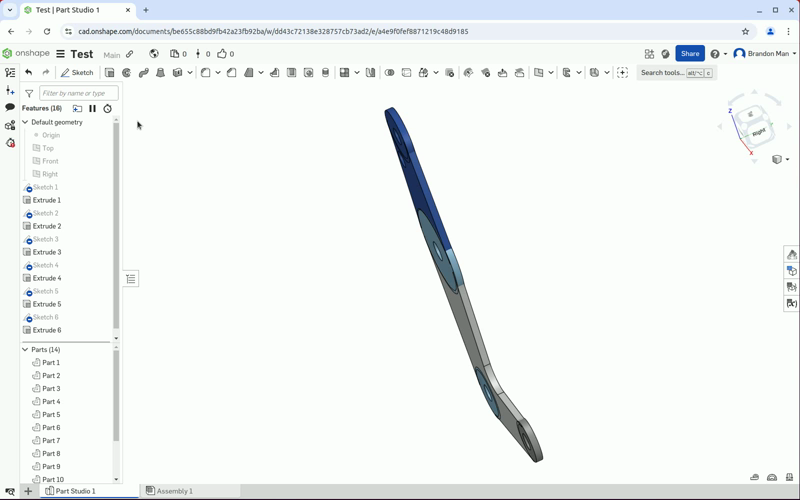
key(right, 2)
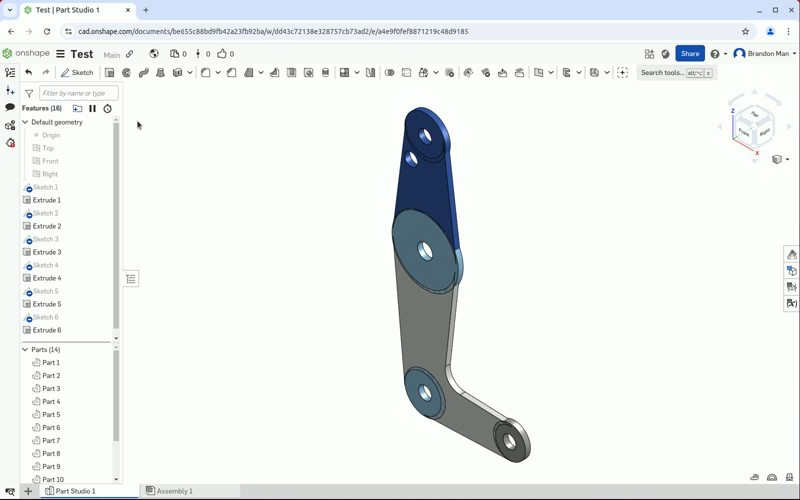
mouse_move(69, 189)
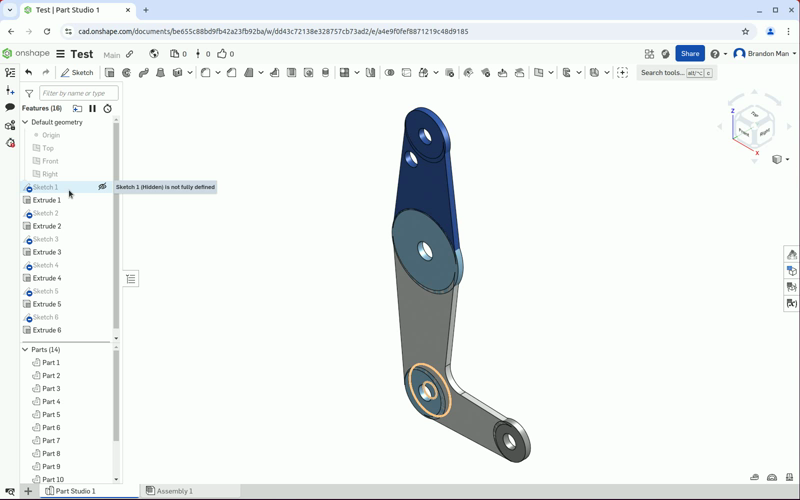
click(69, 189)